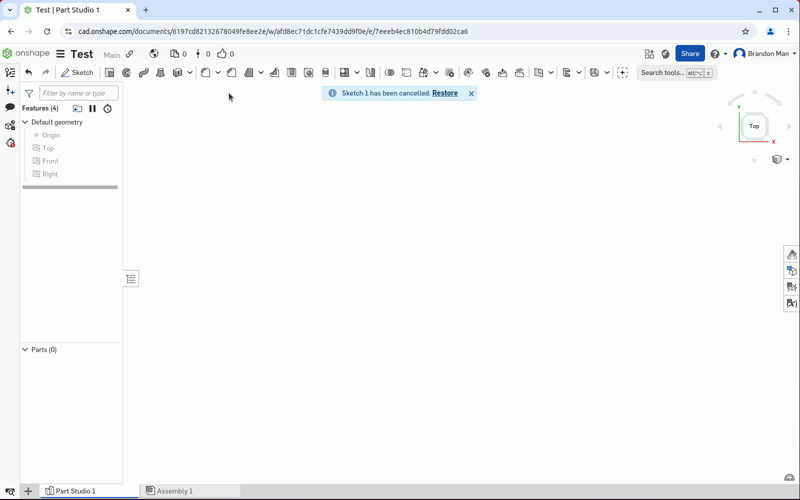
key(shift+h)
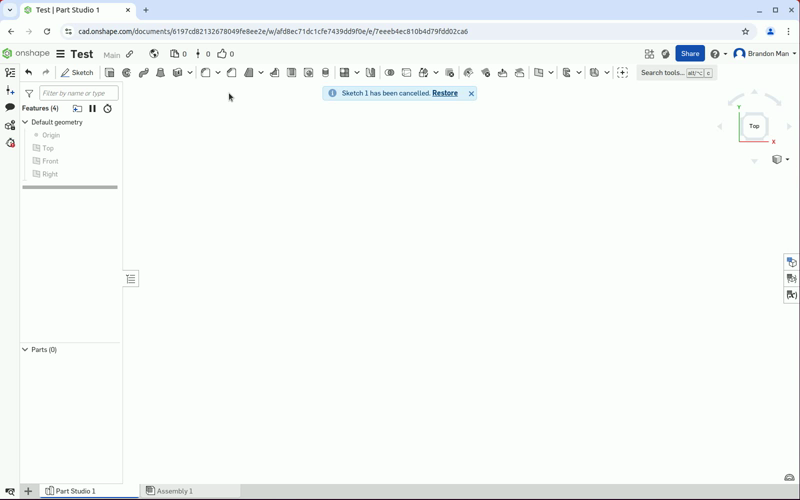
key(shift+s)
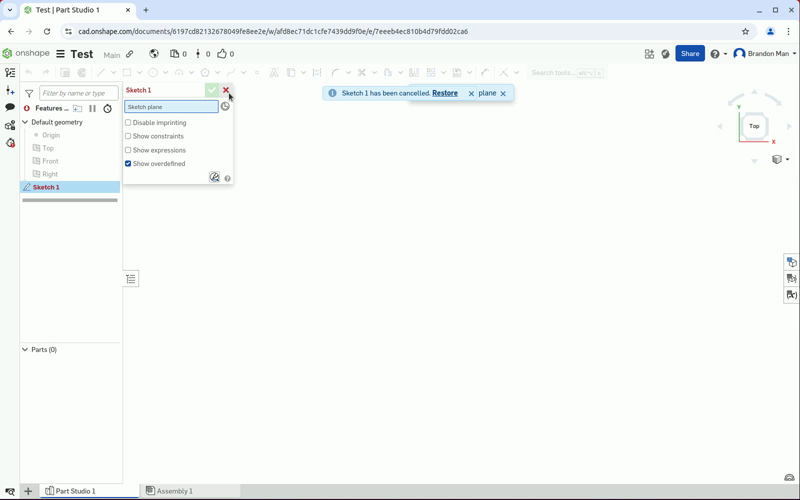
mouse_move(73, 150)
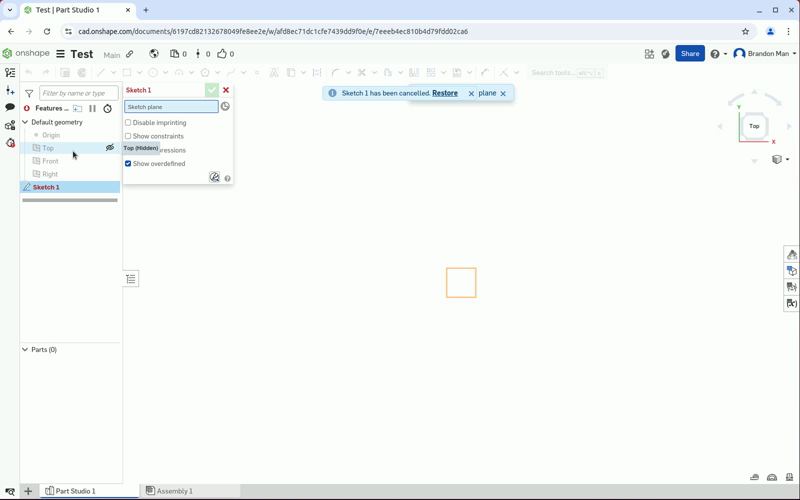
click(73, 150)
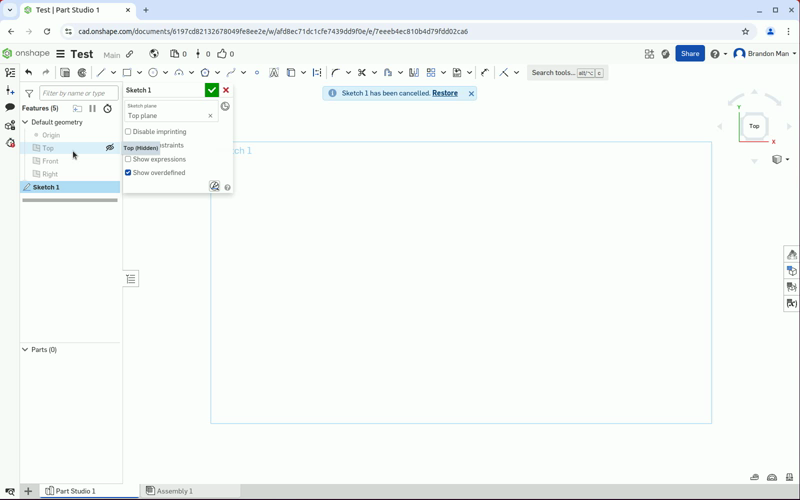
mouse_move(73, 352)
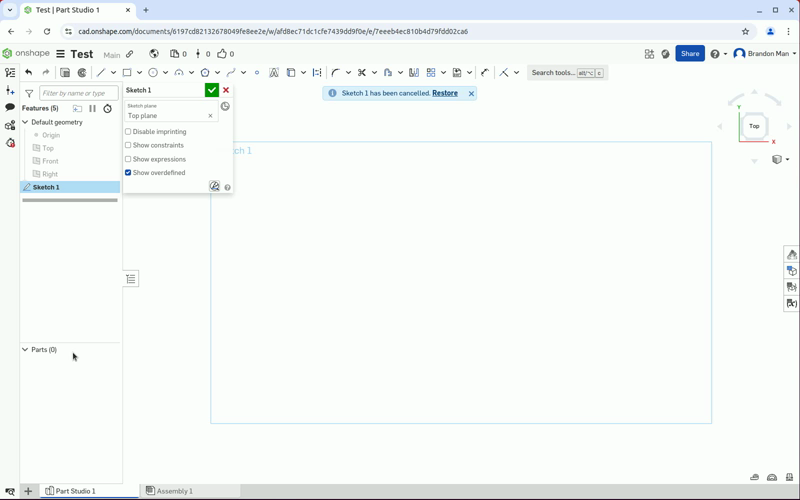
key(y)
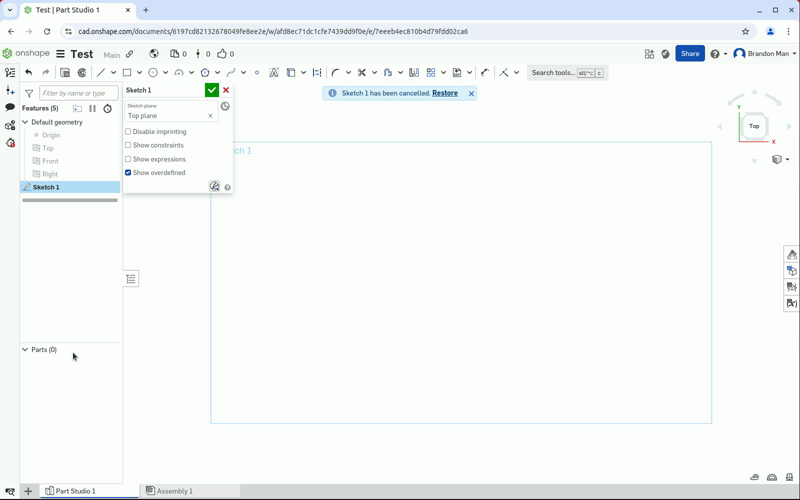
key(c)
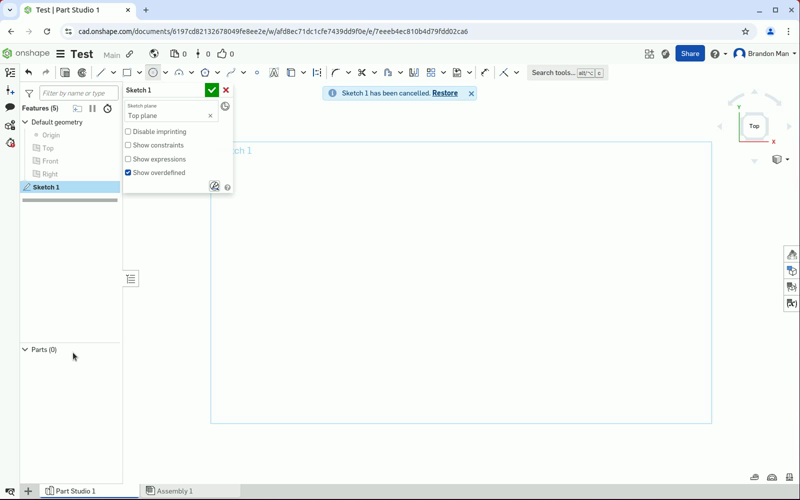
key_down(shift)
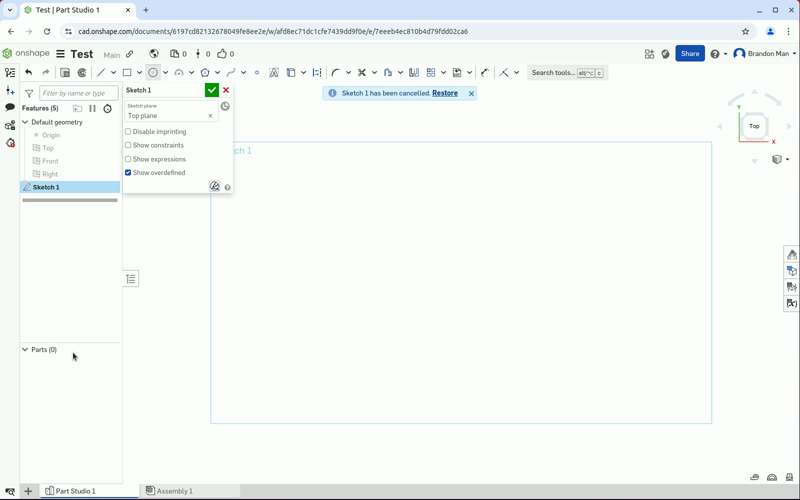
mouse_move(461, 282)
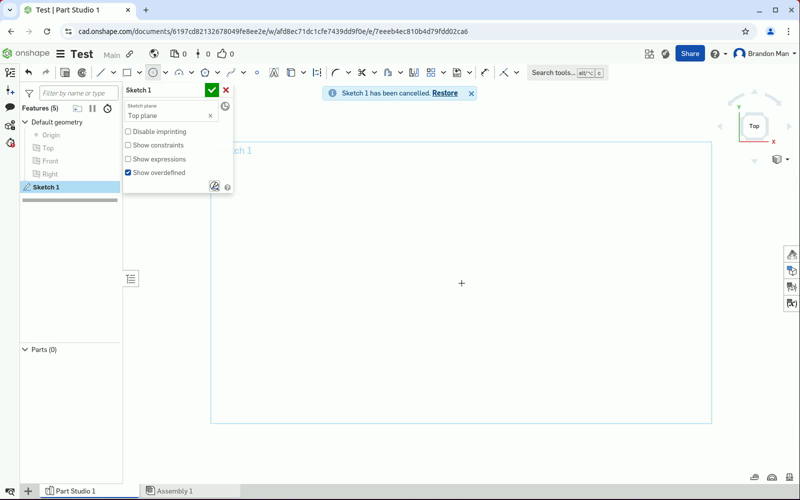
click(461, 282)
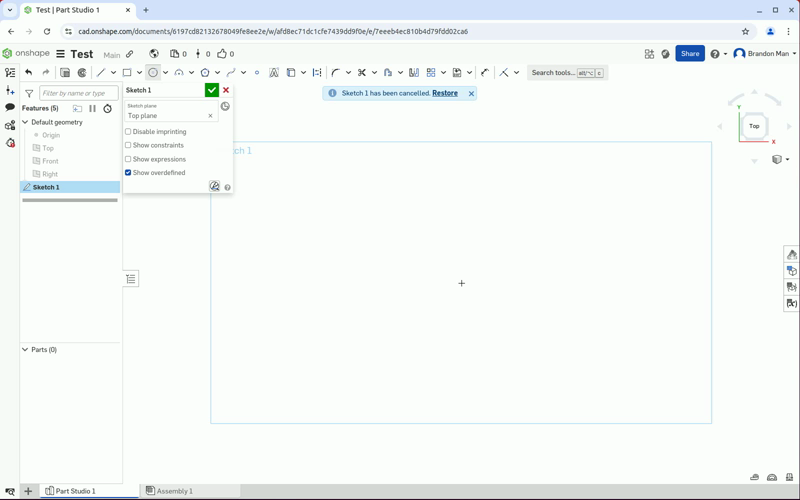
key_up(shift)
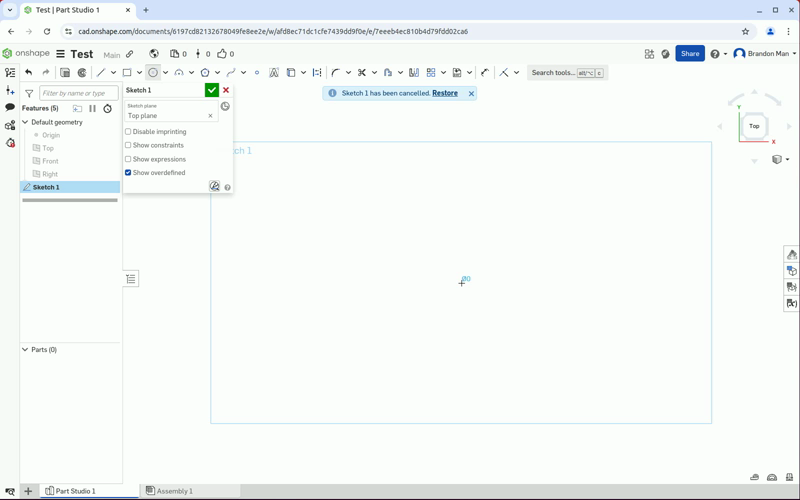
mouse_move(505, 282)
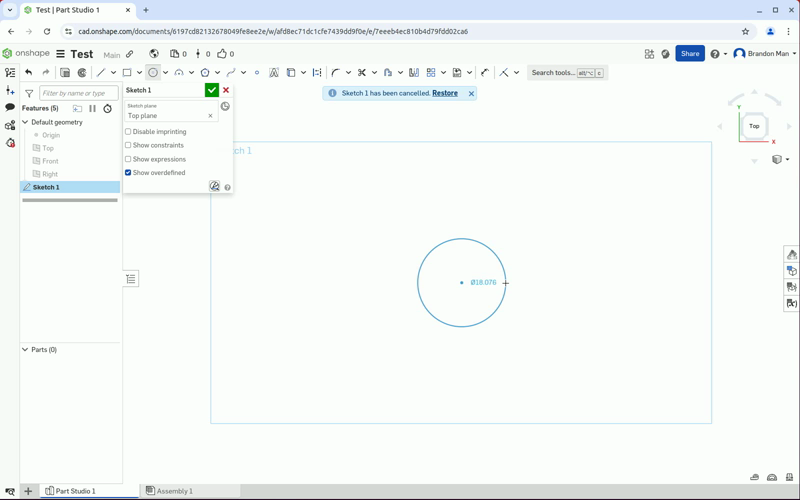
click(505, 282)
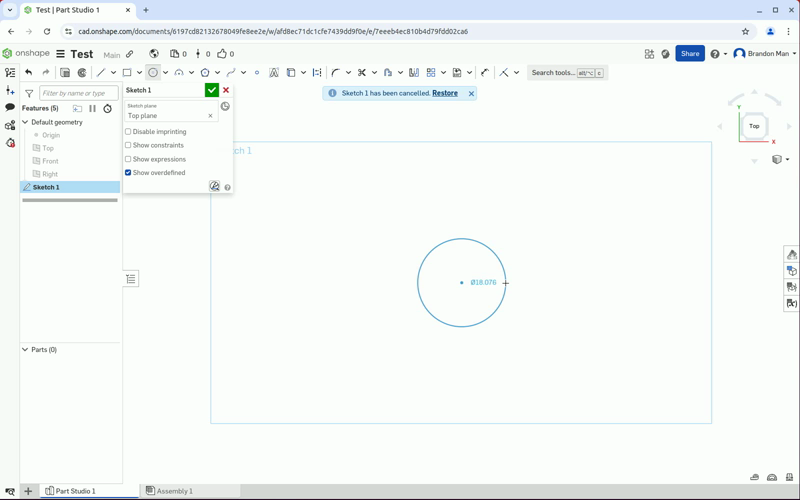
key(esc)
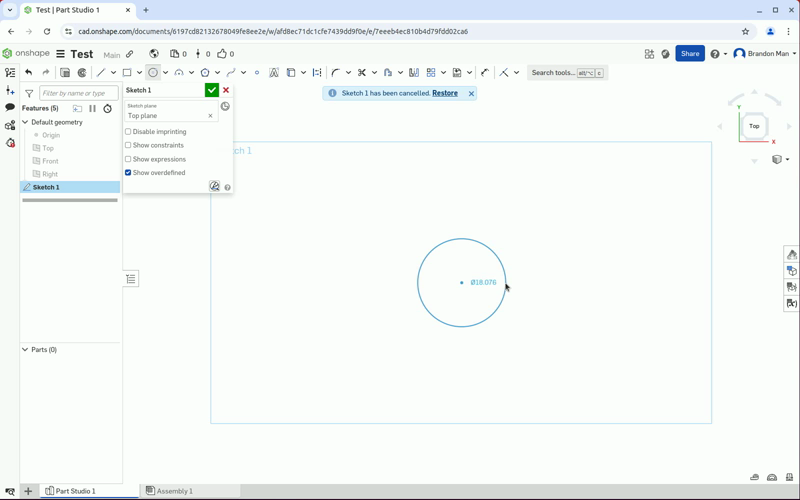
mouse_move(440, 278)
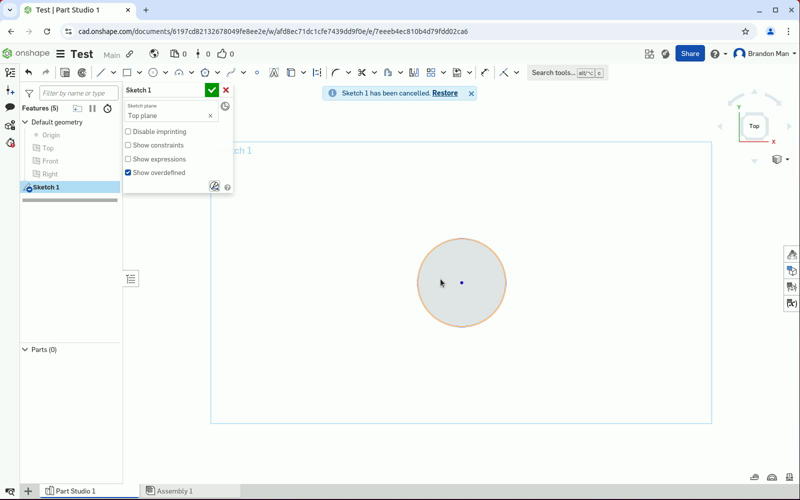
click(440, 278)
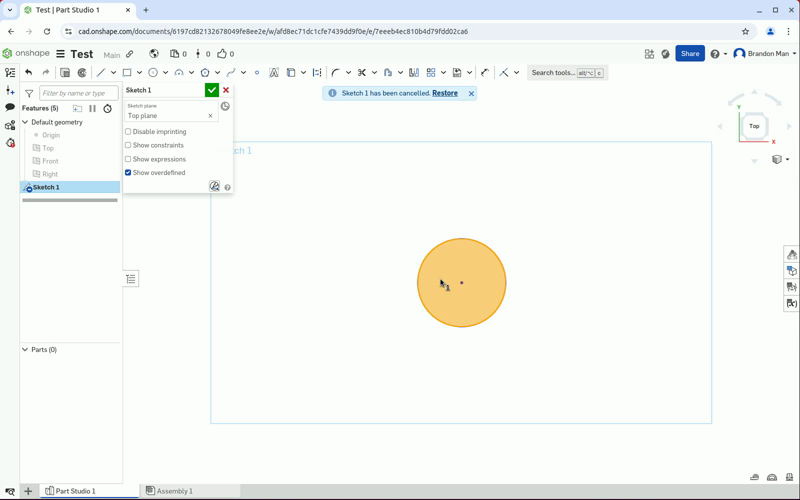
mouse_move(73, 352)
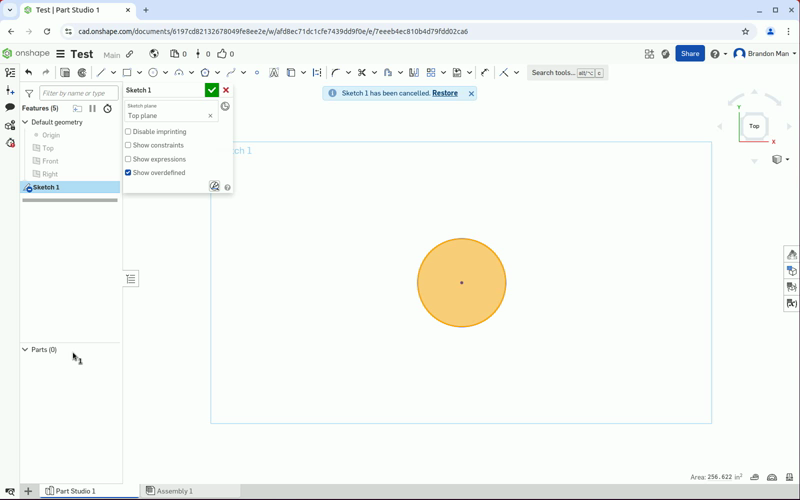
key(shift+y)
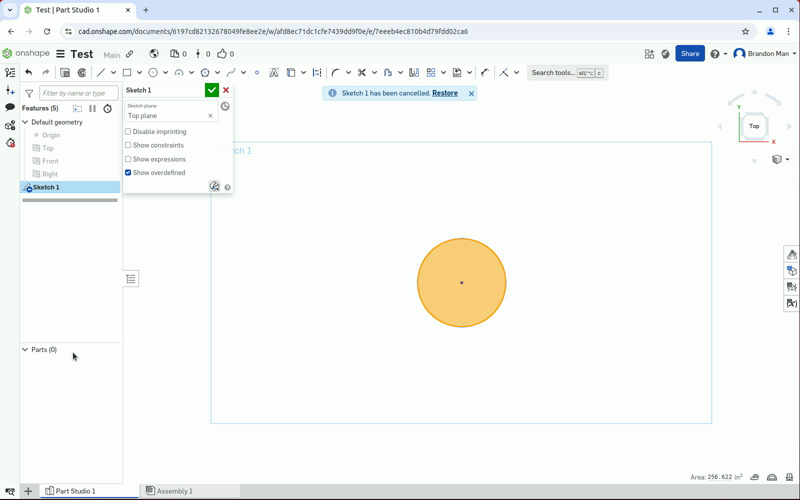
key(shift+e)
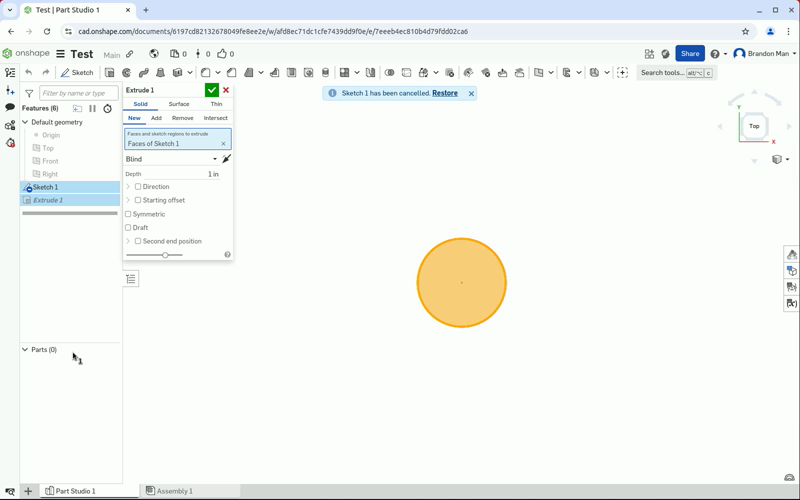
mouse_move(143, 106)
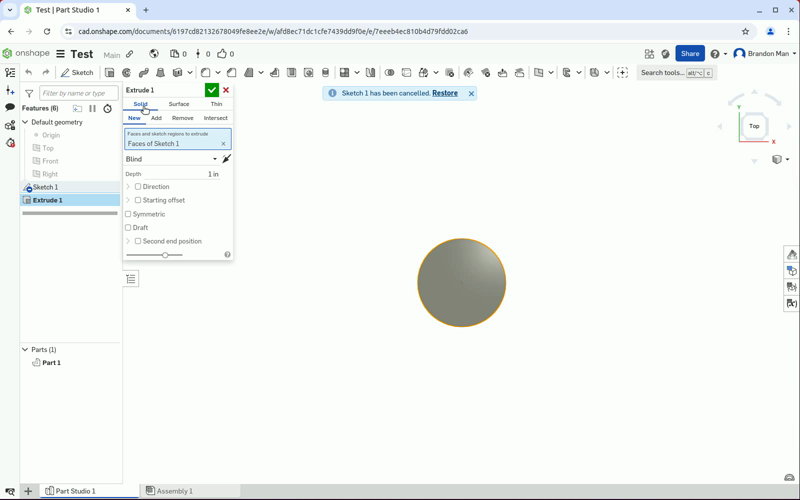
click(143, 106)
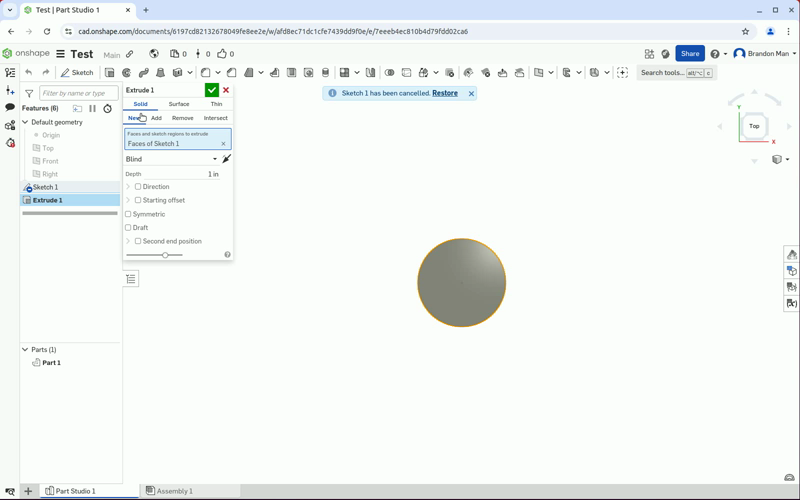
mouse_move(137, 120)
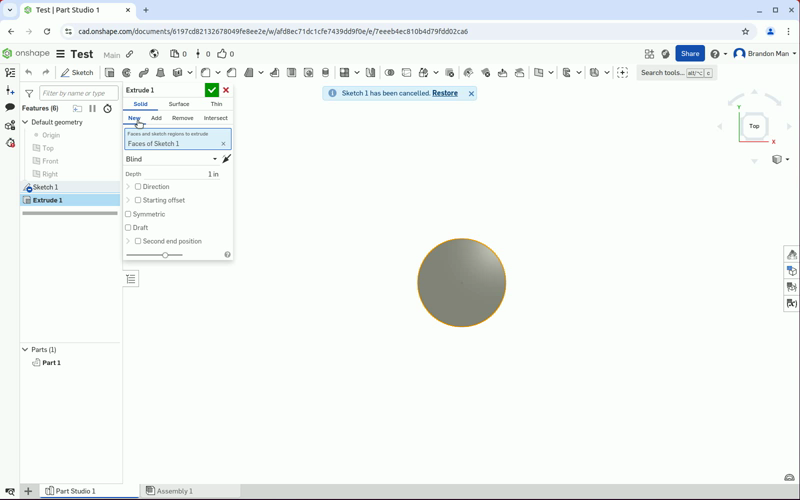
click(137, 120)
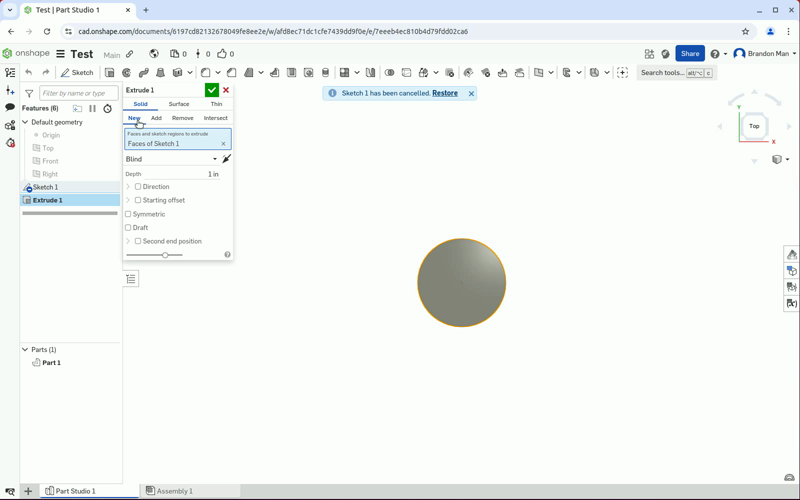
key(tab, 4)
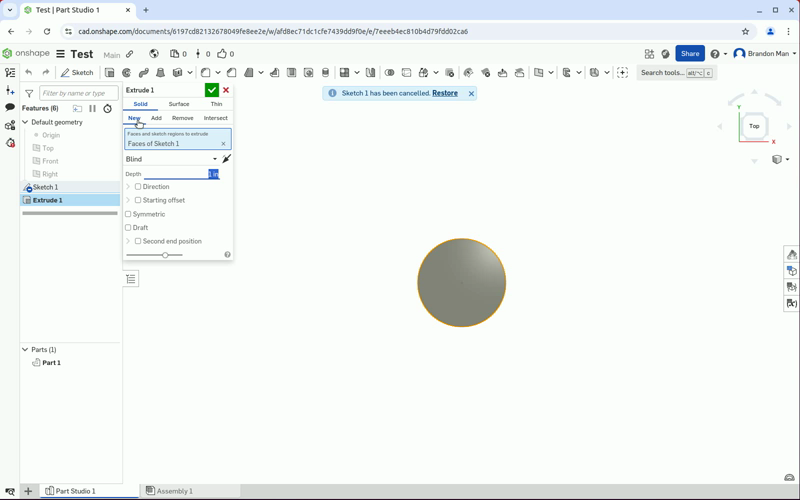
text(23.108)
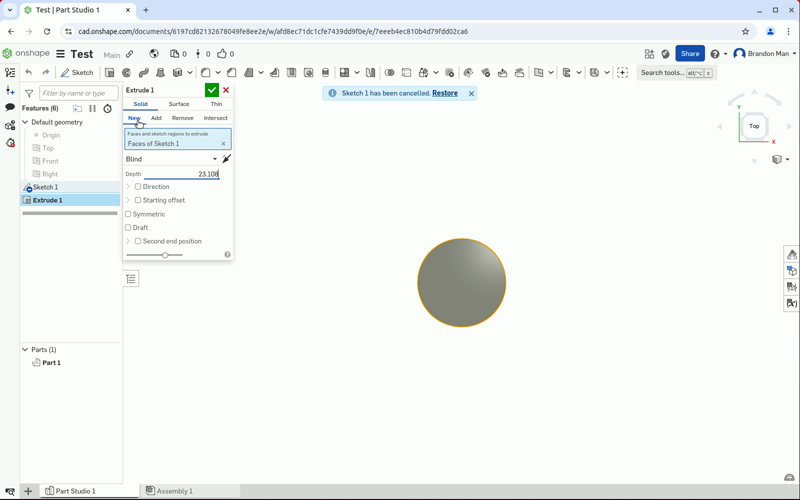
key(enter)
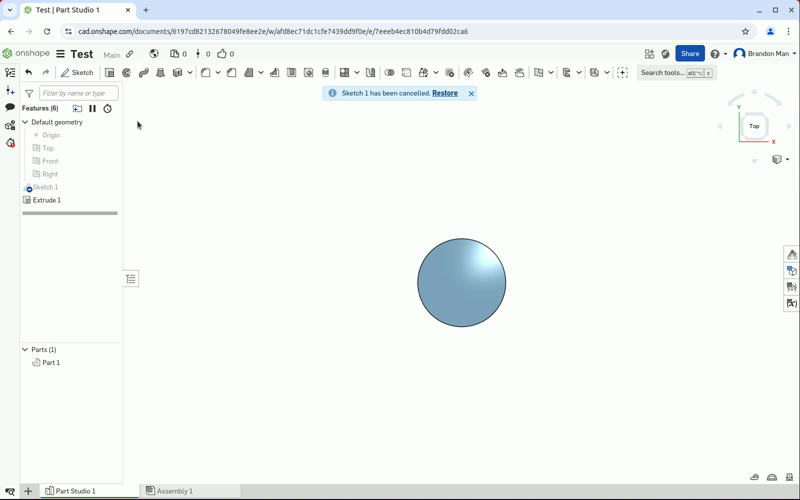
key(shift+h)
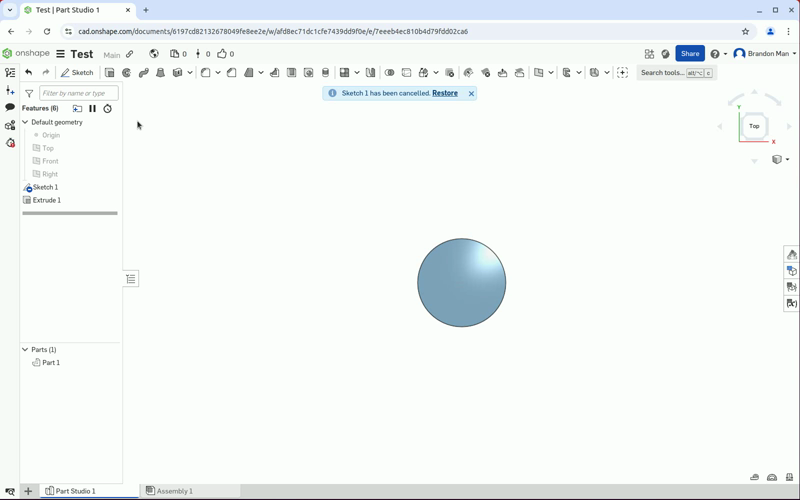
key(shift+h)
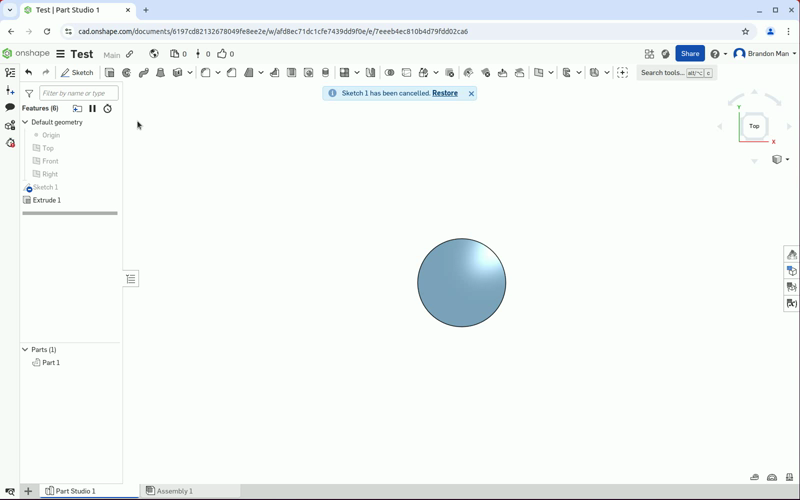
mouse_move(73, 189)
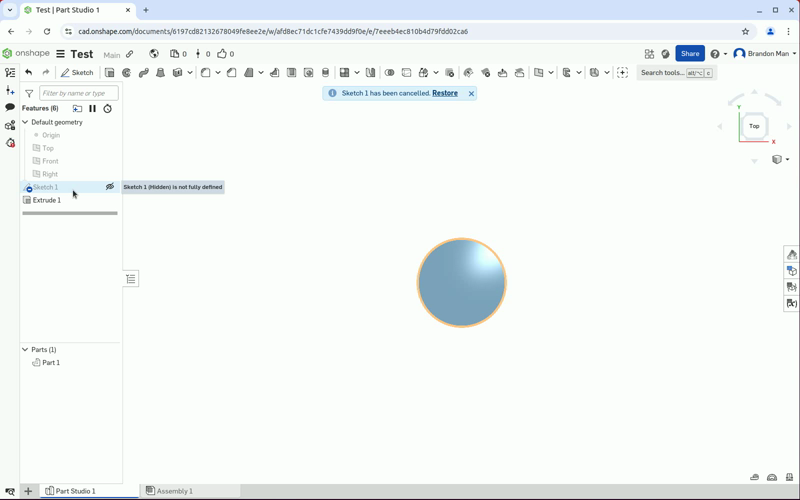
click(73, 189)
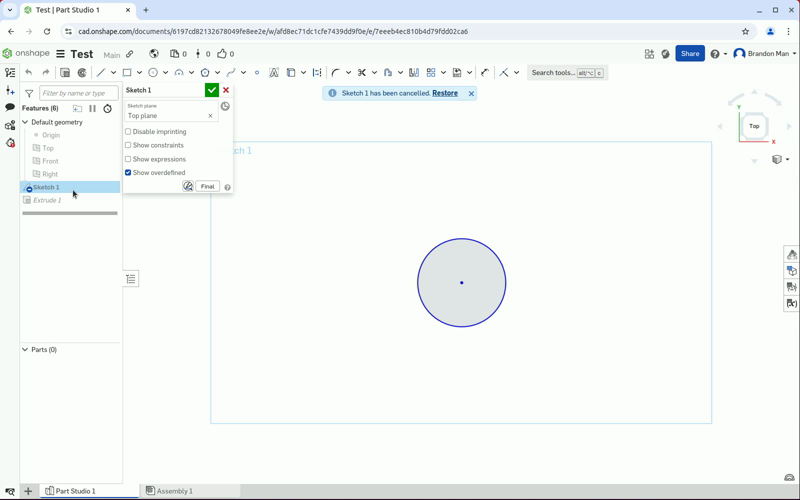
mouse_move(229, 92)
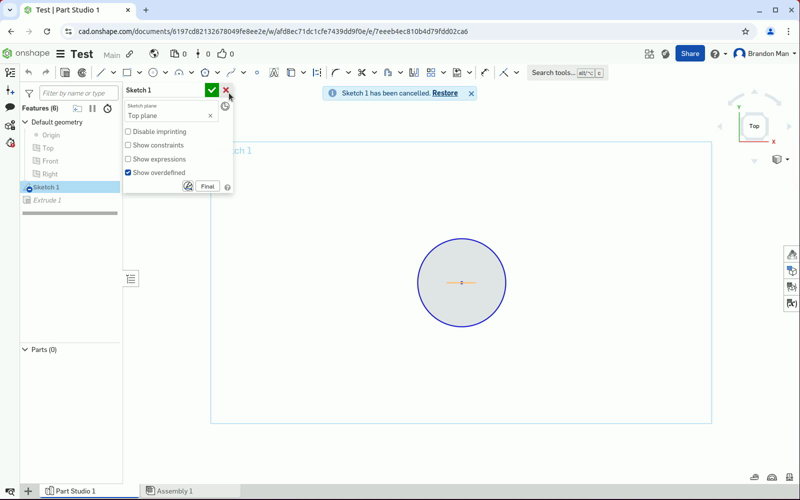
click(229, 92)
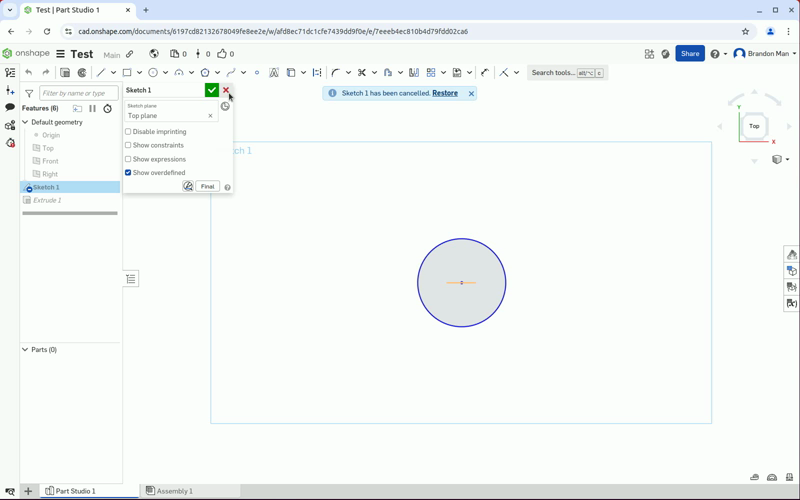
key(shift+s)
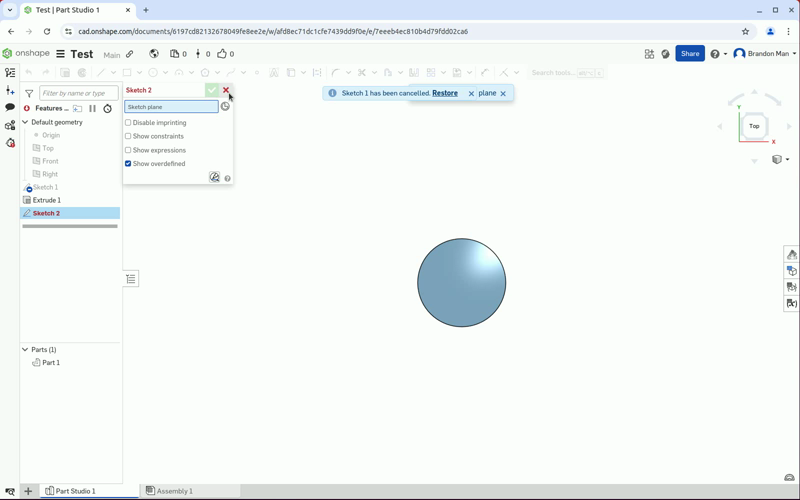
mouse_move(73, 150)
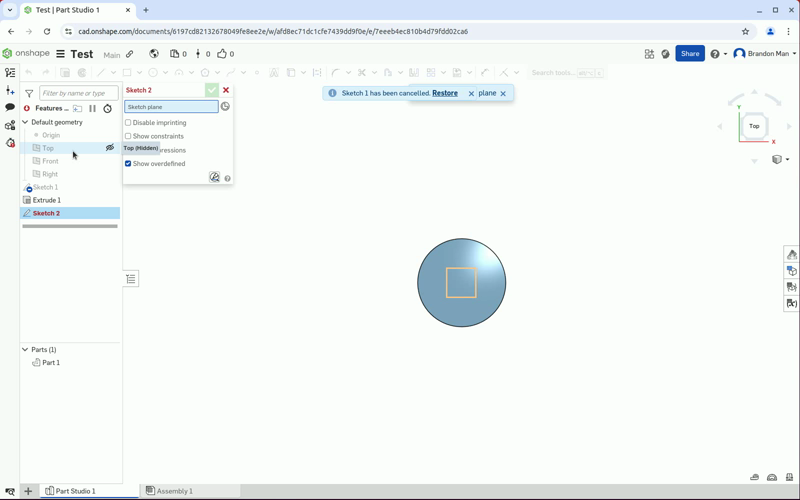
click(73, 150)
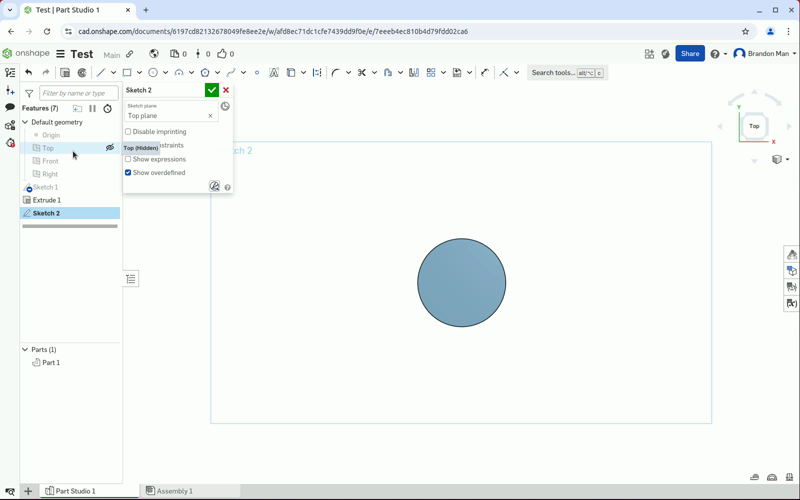
mouse_move(73, 352)
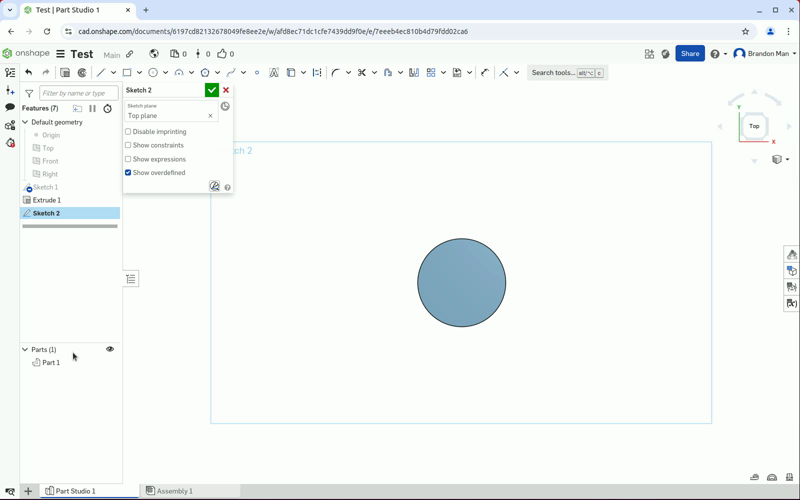
key(y)
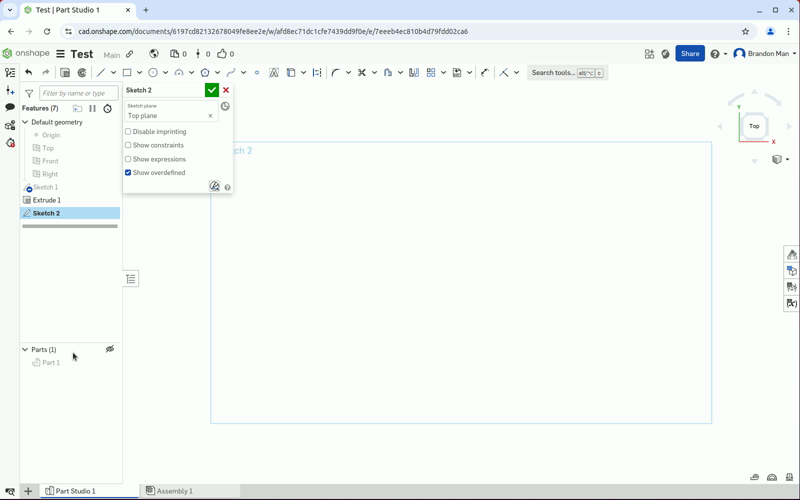
key(l)
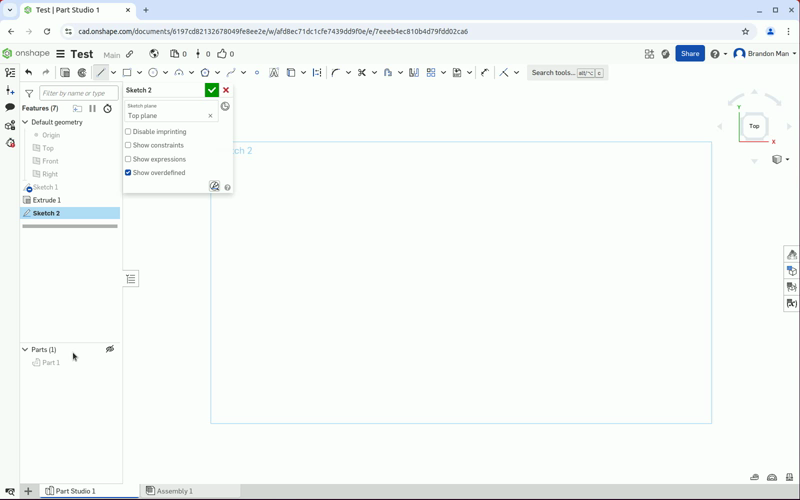
key_down(shift)
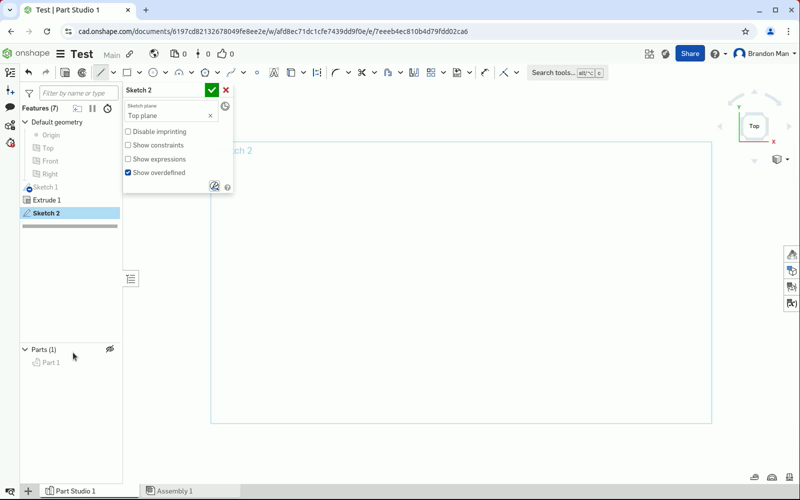
mouse_move(445, 241)
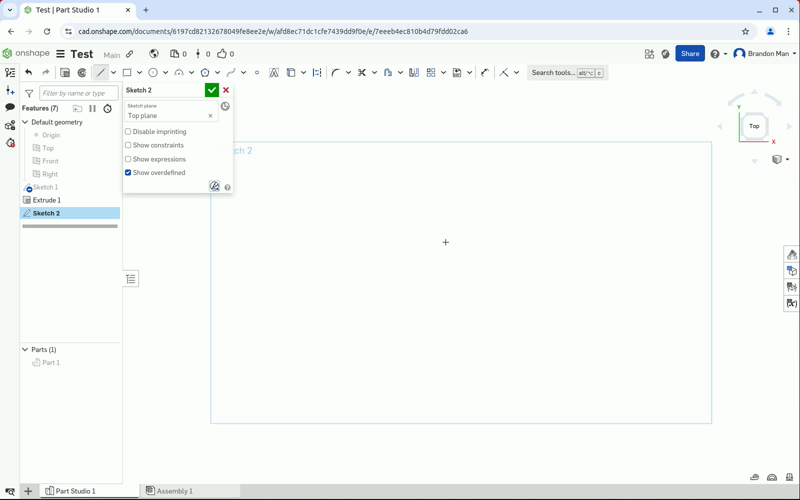
click(445, 241)
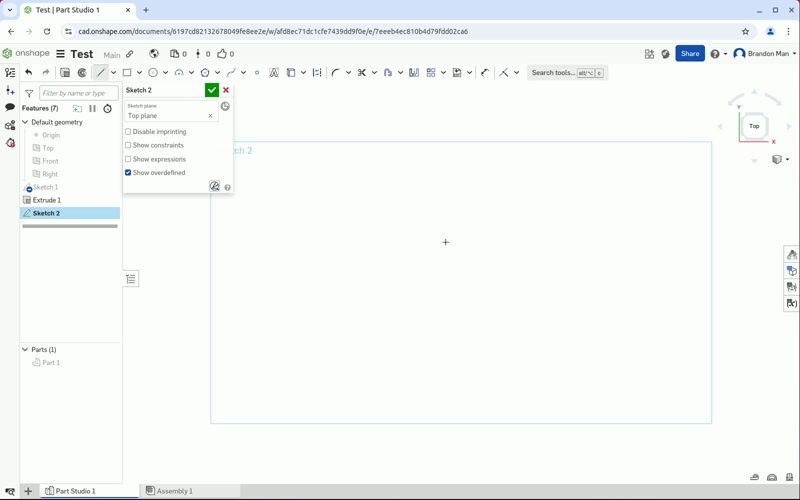
key_up(shift)
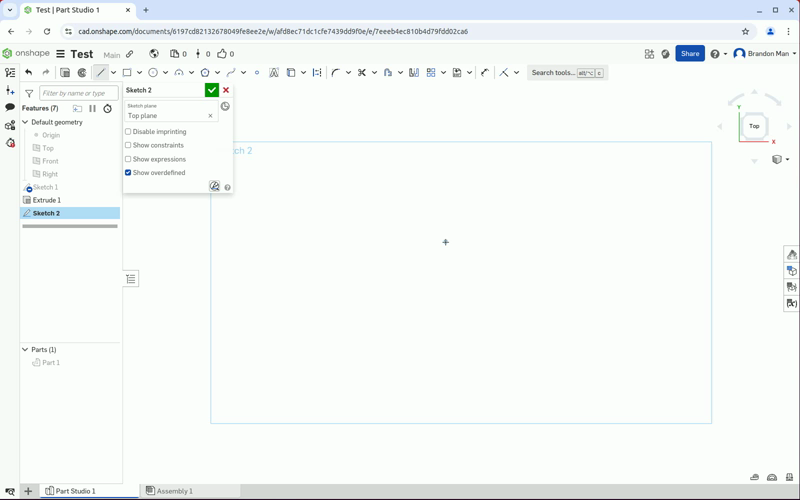
key_down(shift)
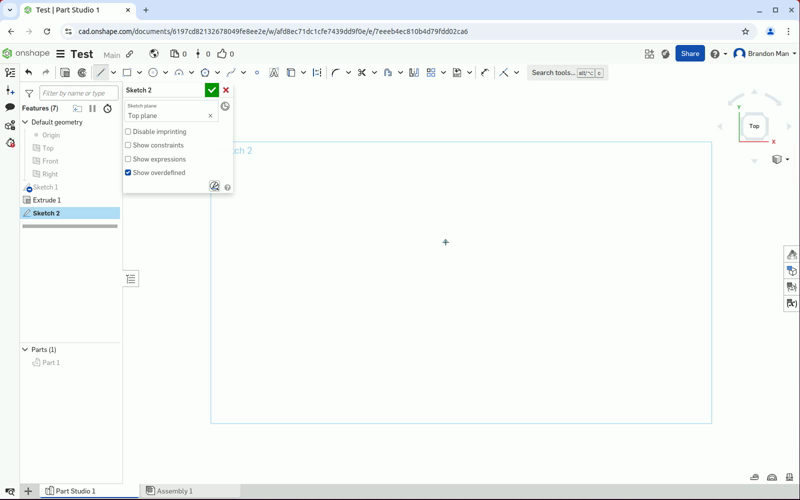
mouse_move(475, 241)
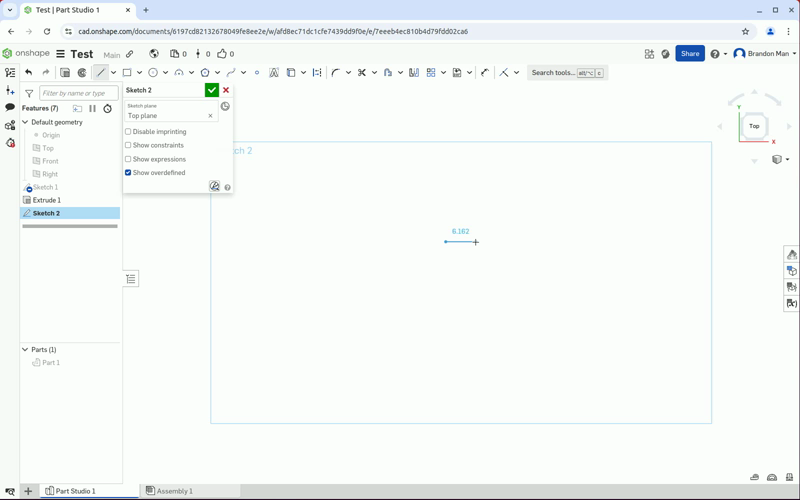
mouse_move(476, 241)
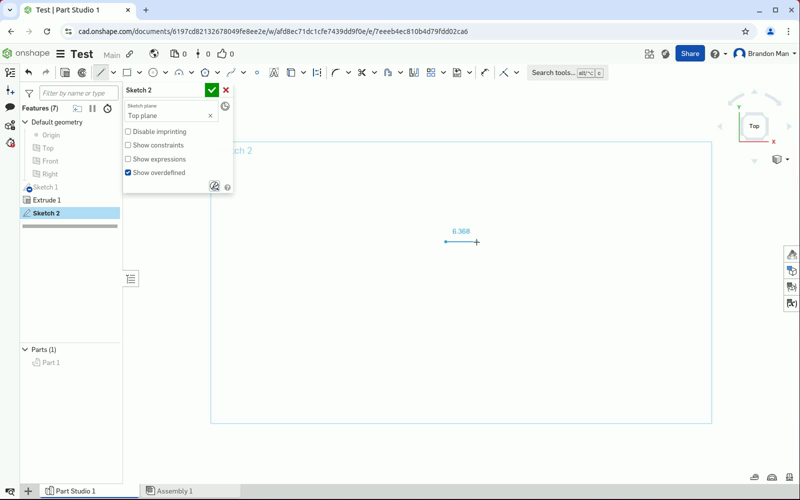
click(476, 241)
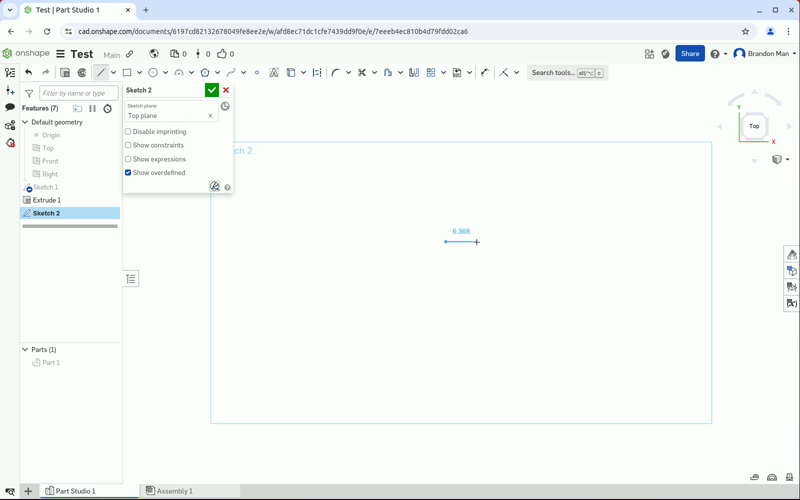
key_up(shift)
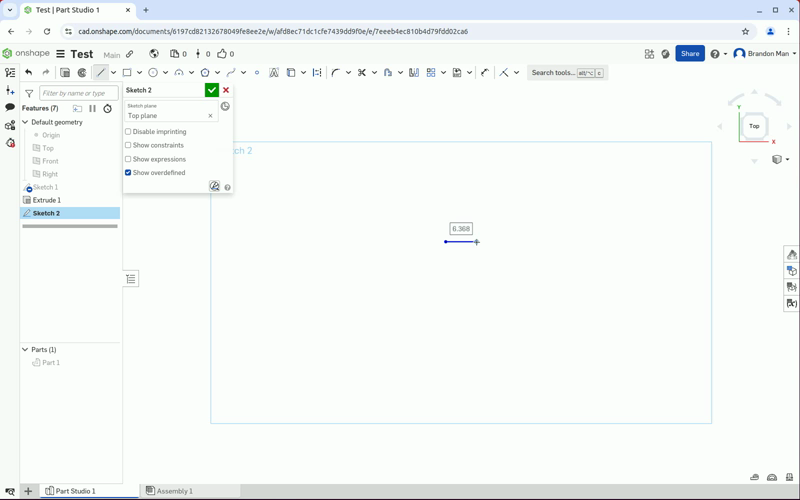
key_down(shift)
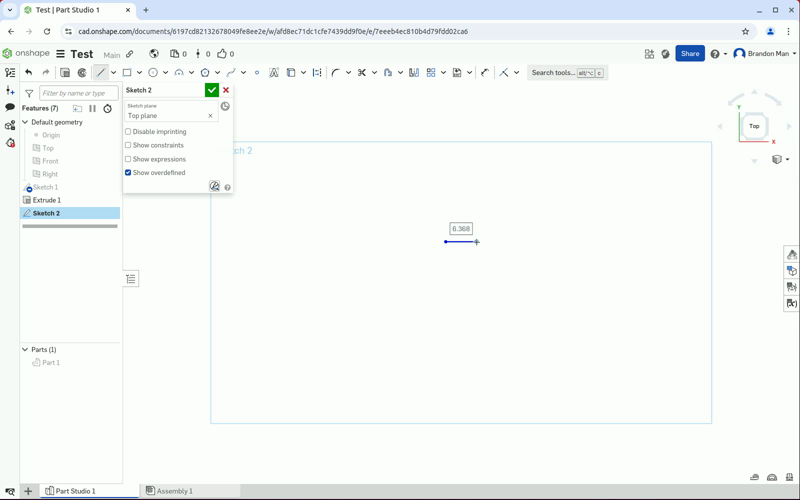
mouse_move(506, 241)
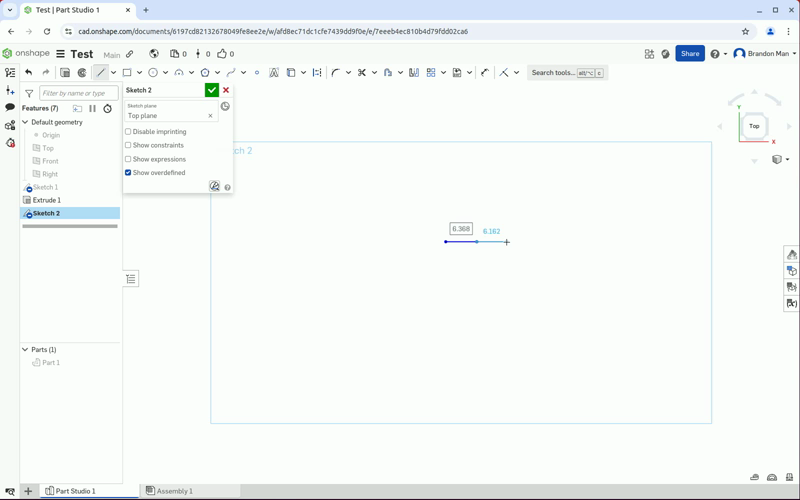
mouse_move(476, 237)
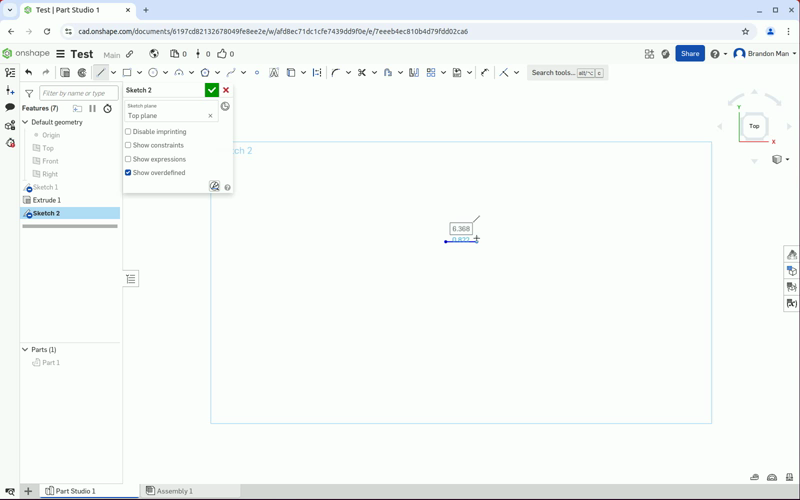
scroll(6)
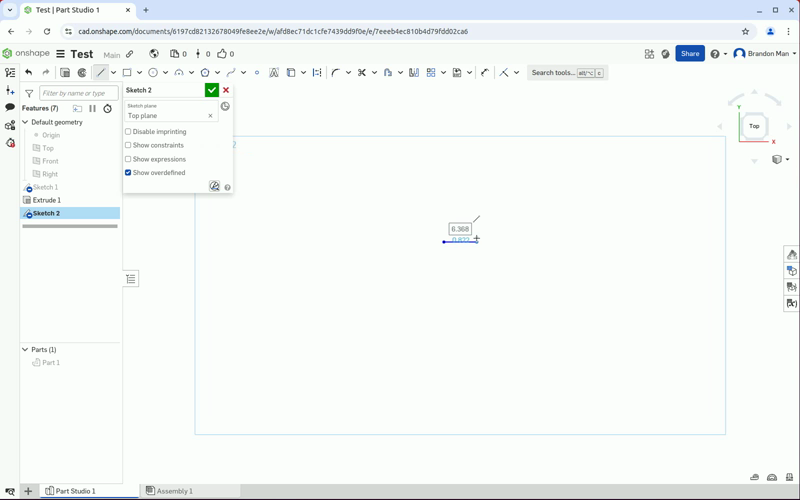
scroll(6)
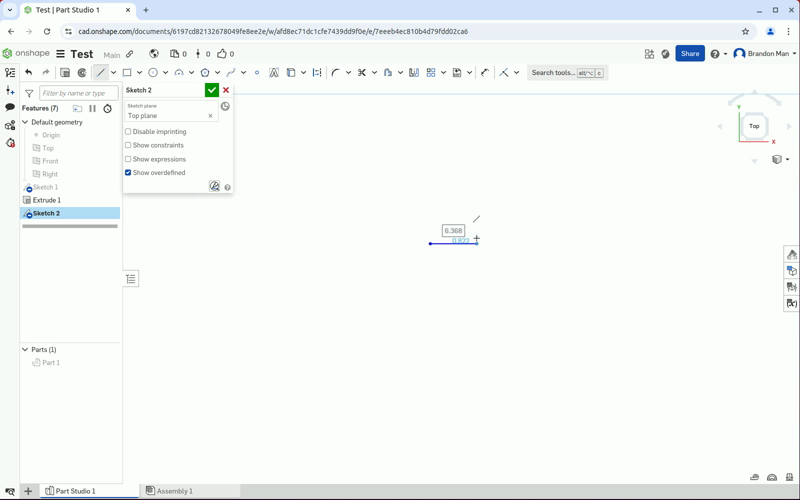
scroll(6)
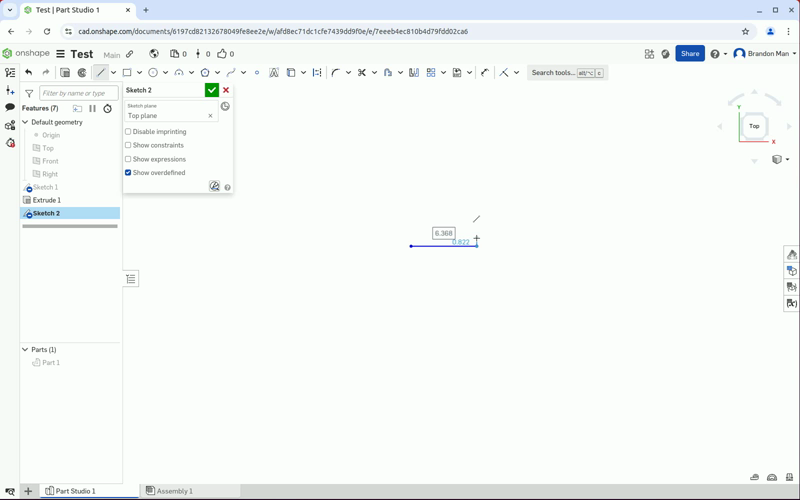
scroll(6)
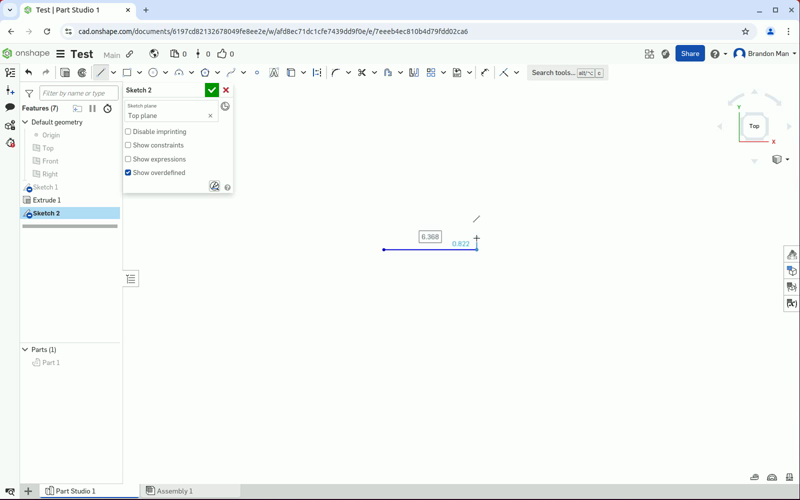
scroll(6)
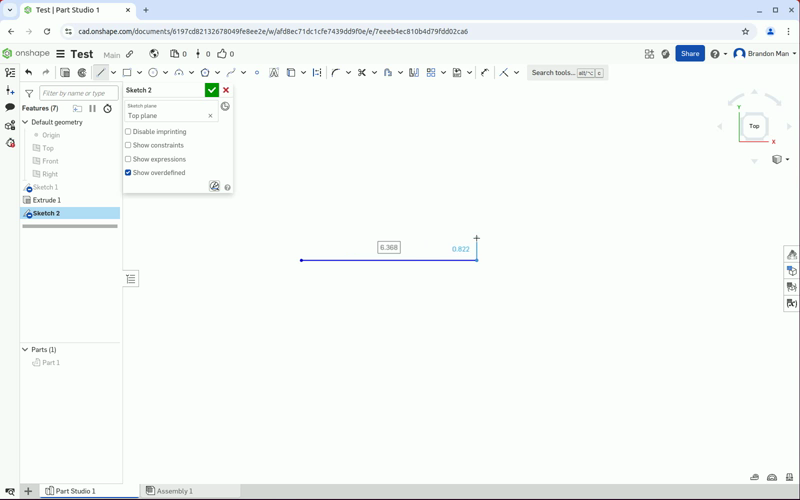
scroll(6)
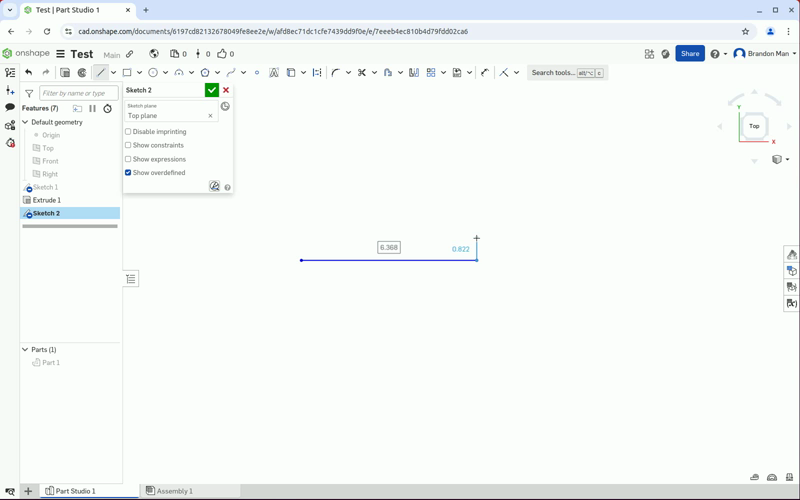
scroll(6)
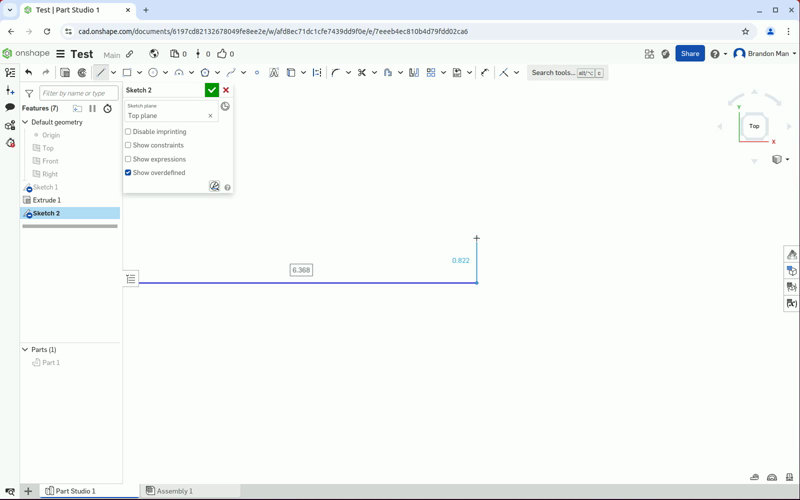
click(476, 237)
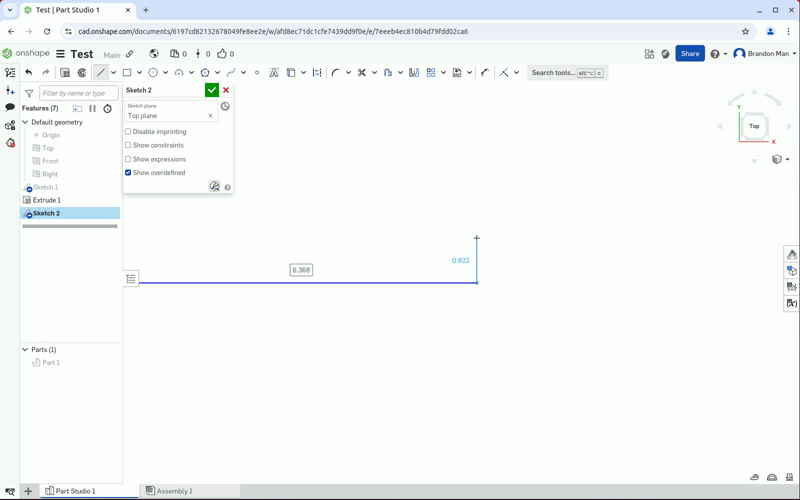
scroll(-6)
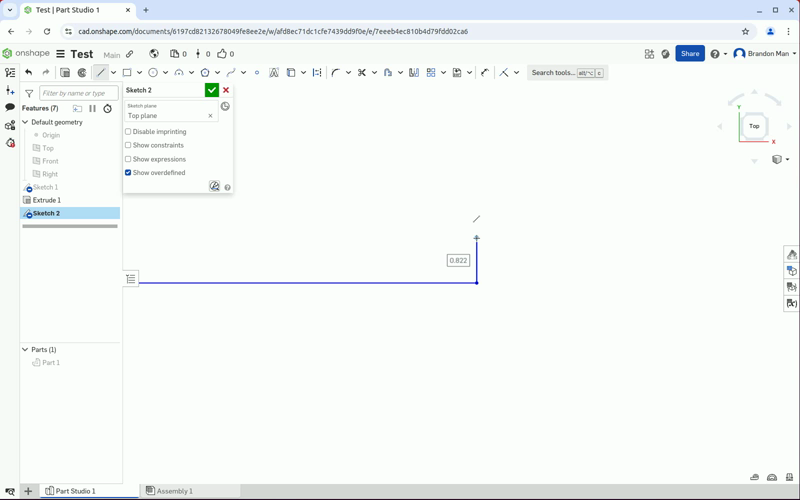
scroll(-6)
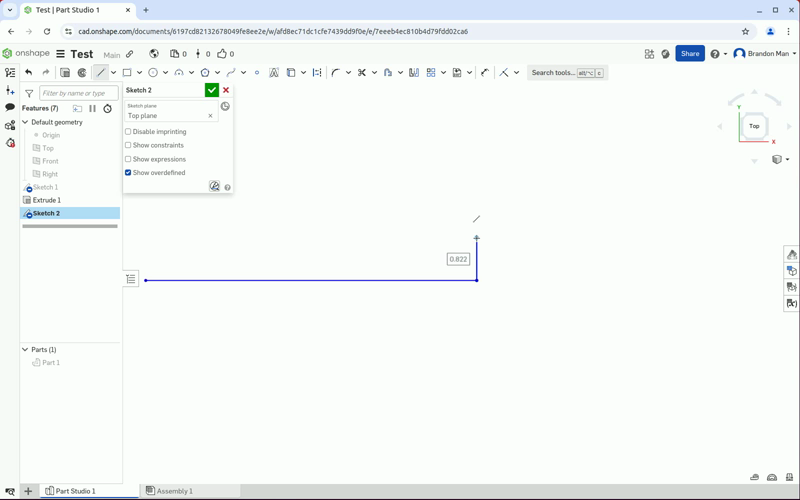
scroll(-6)
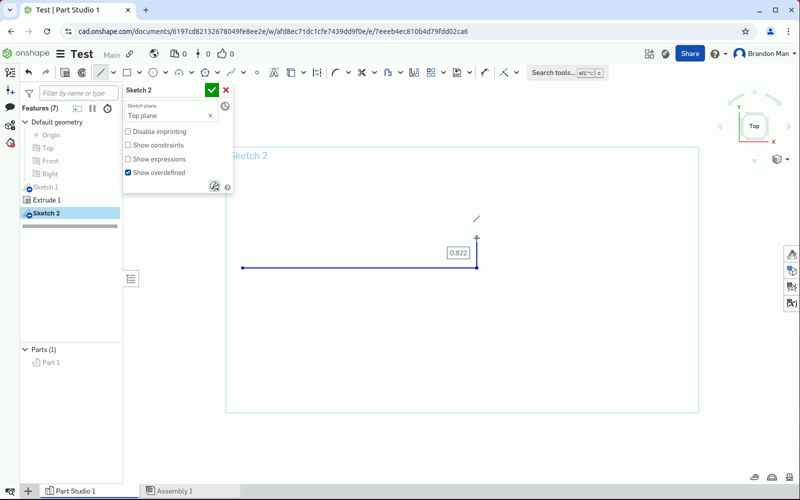
scroll(-6)
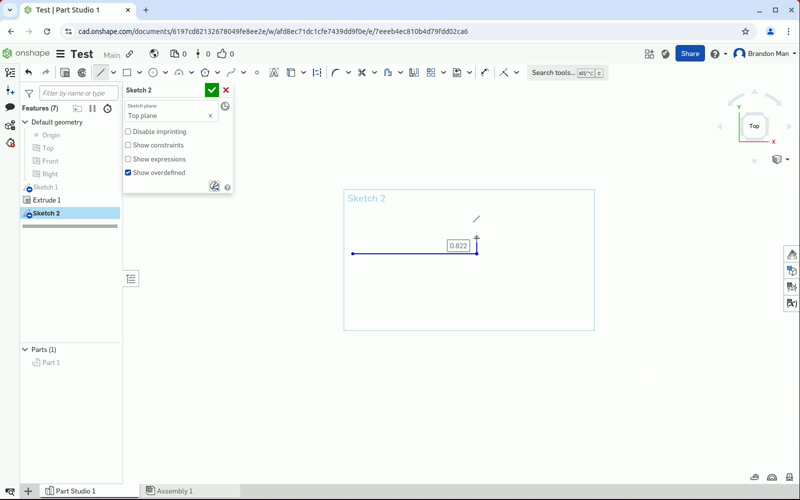
scroll(-6)
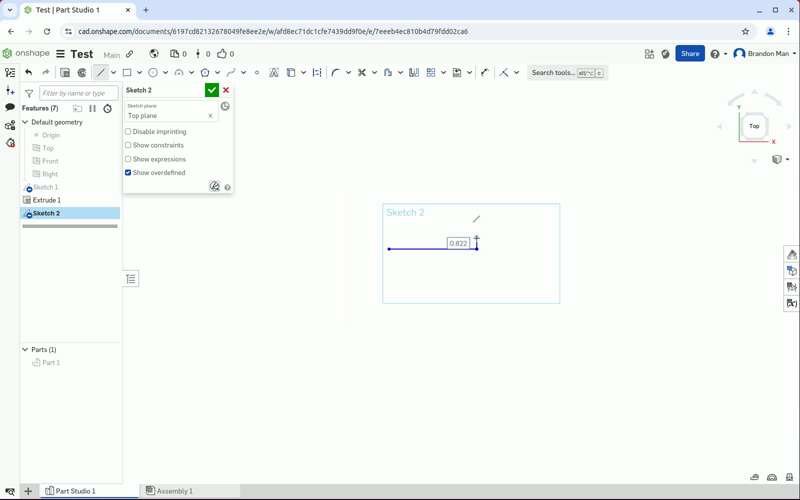
scroll(-6)
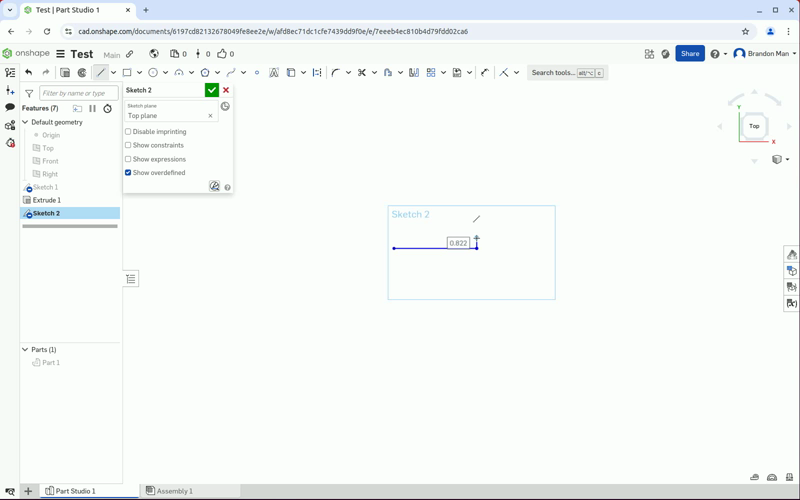
scroll(-6)
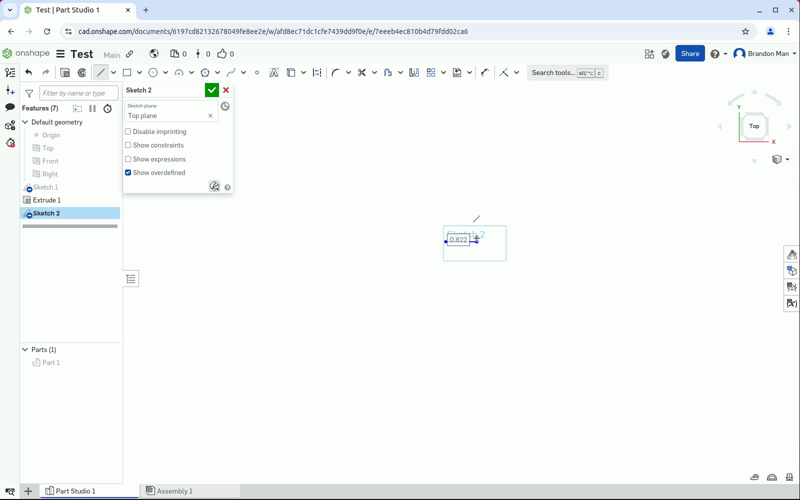
key_up(shift)
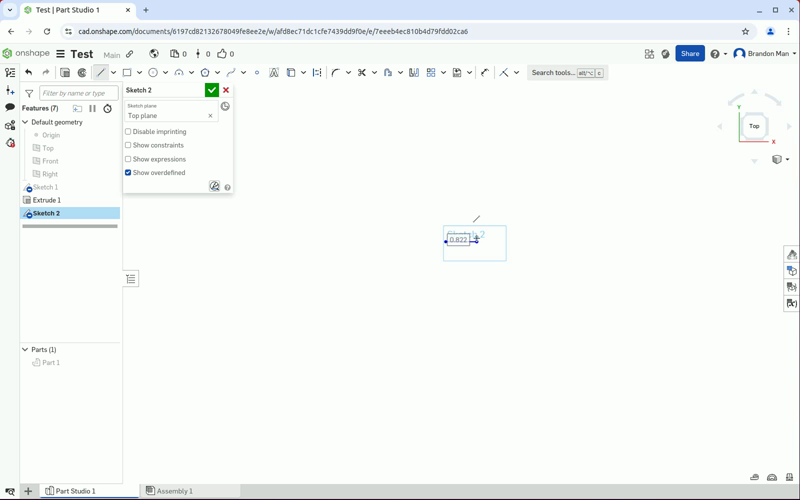
key_down(shift)
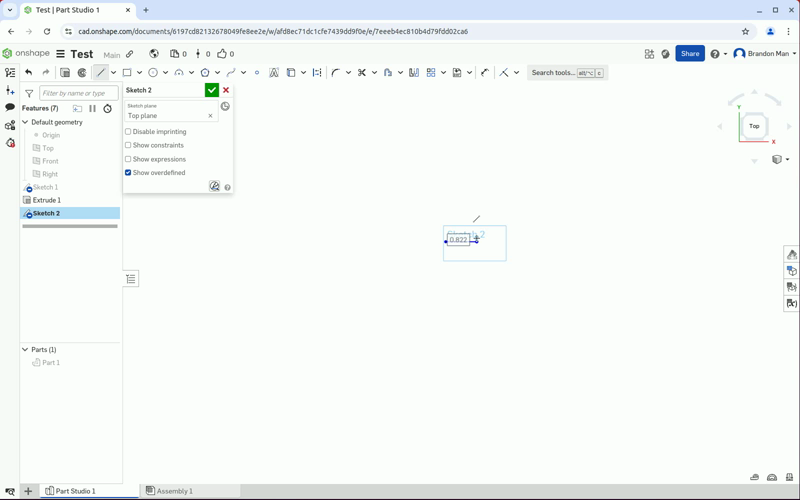
mouse_move(506, 237)
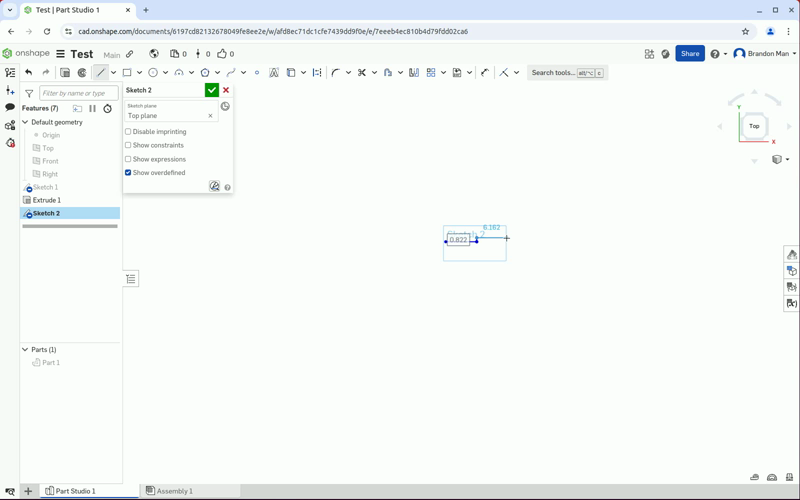
mouse_move(445, 237)
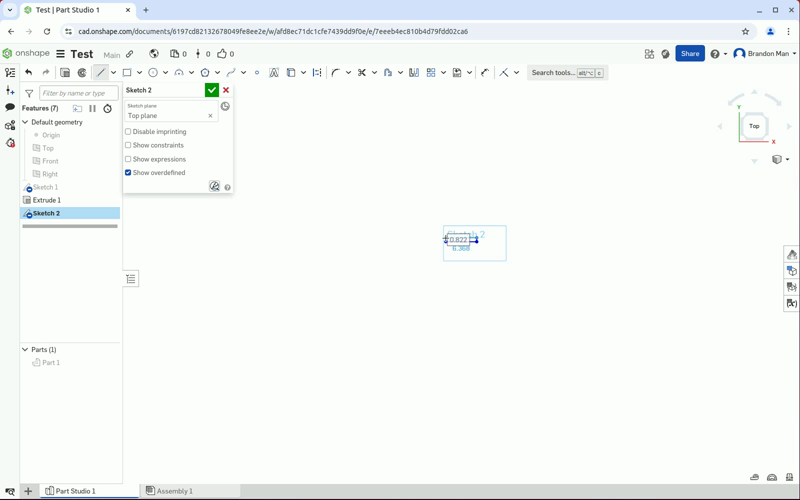
scroll(6)
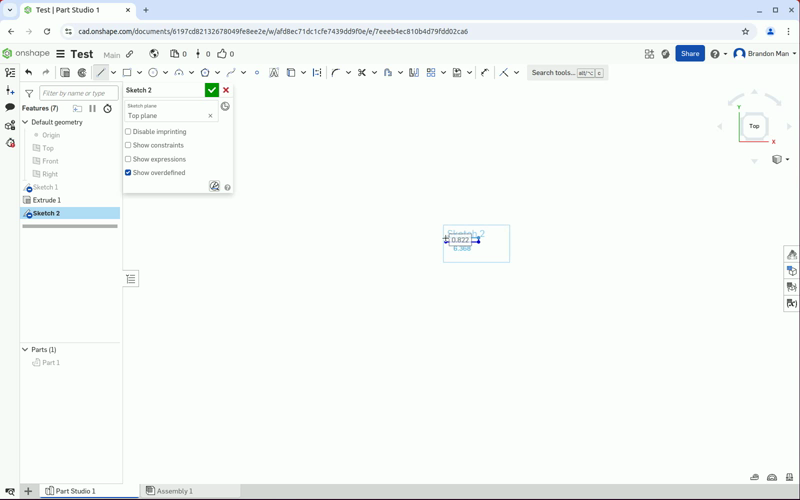
scroll(6)
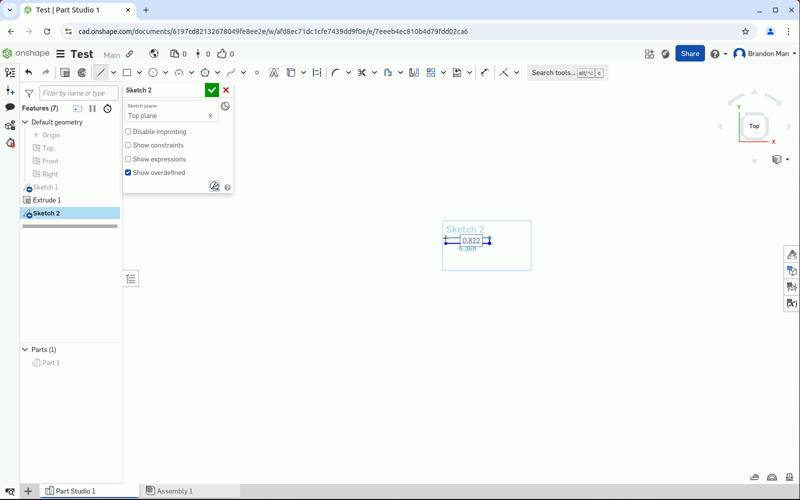
scroll(6)
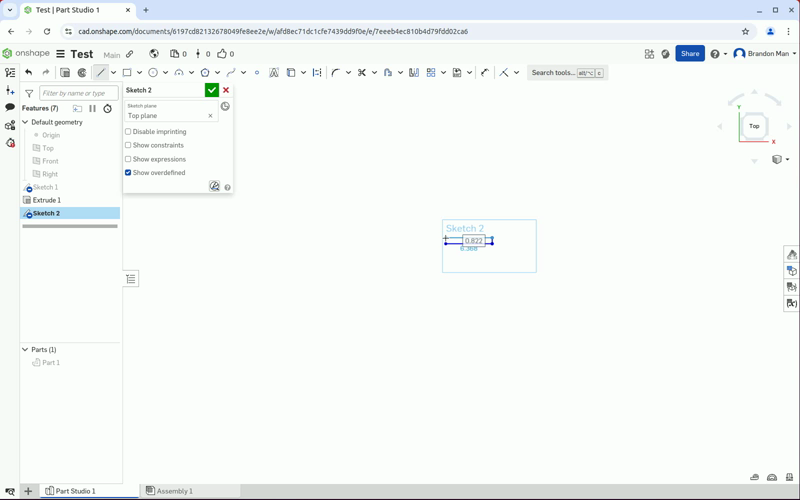
scroll(6)
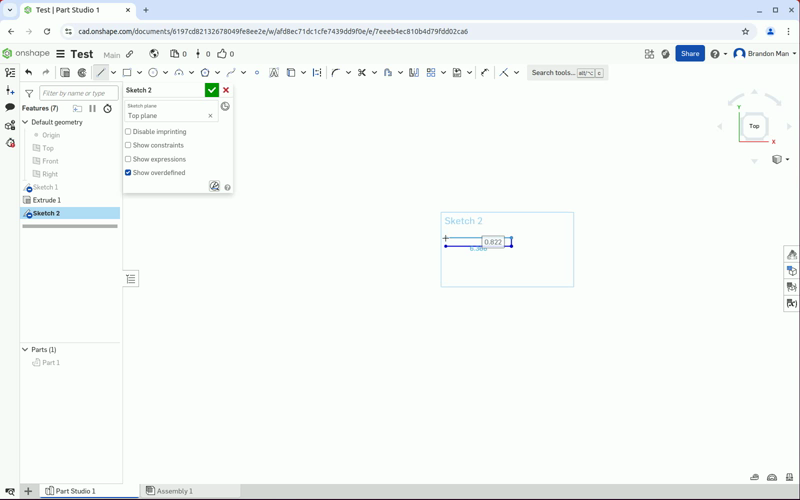
scroll(6)
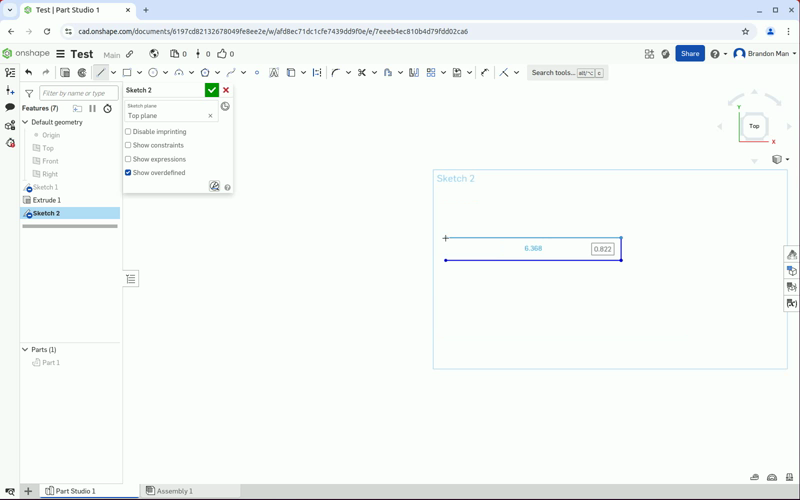
scroll(6)
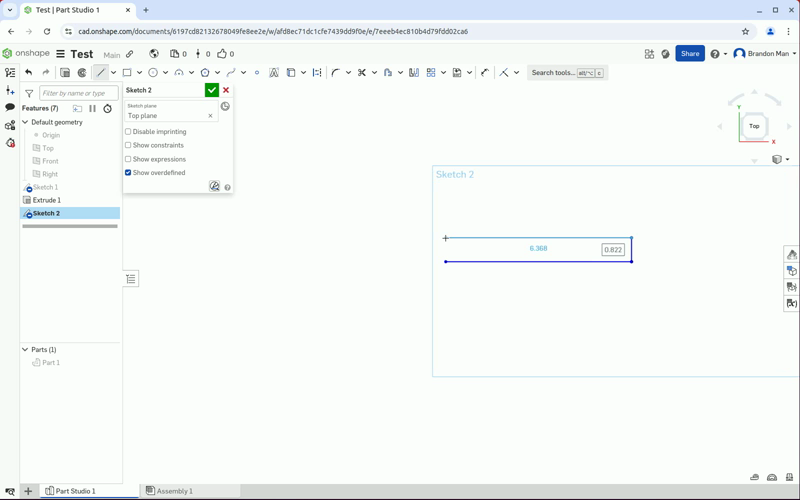
scroll(6)
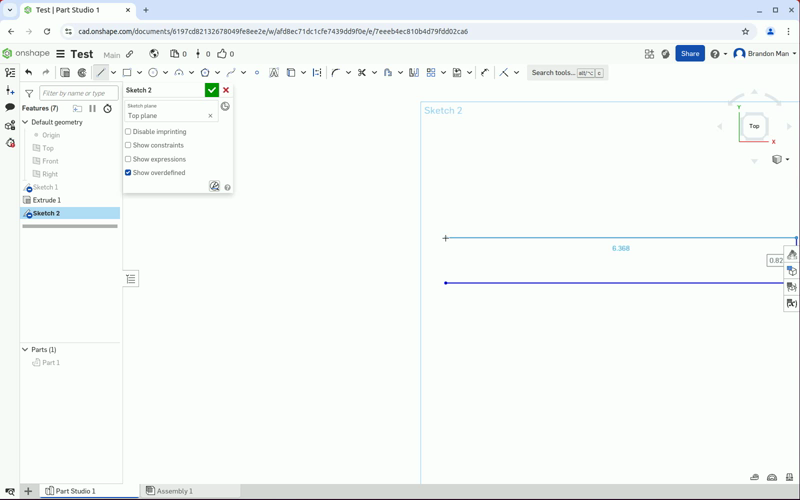
click(445, 237)
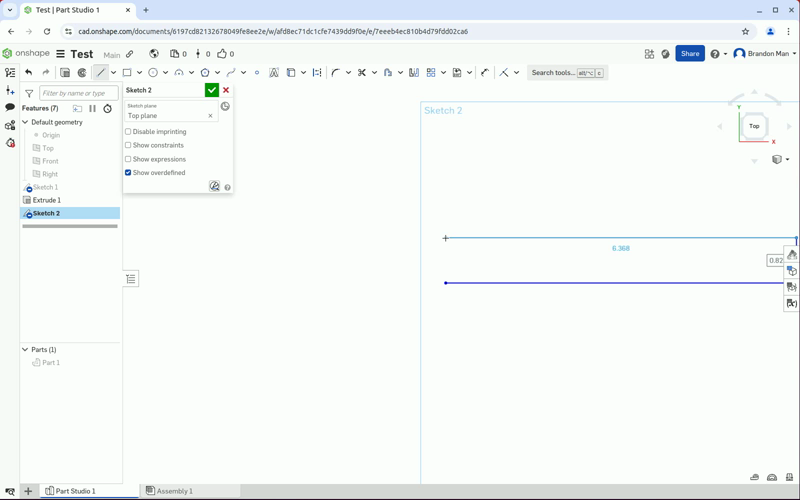
scroll(-6)
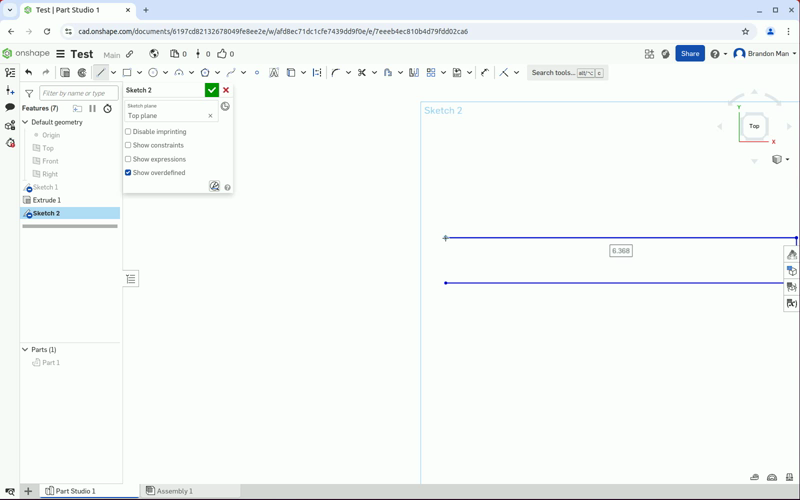
scroll(-6)
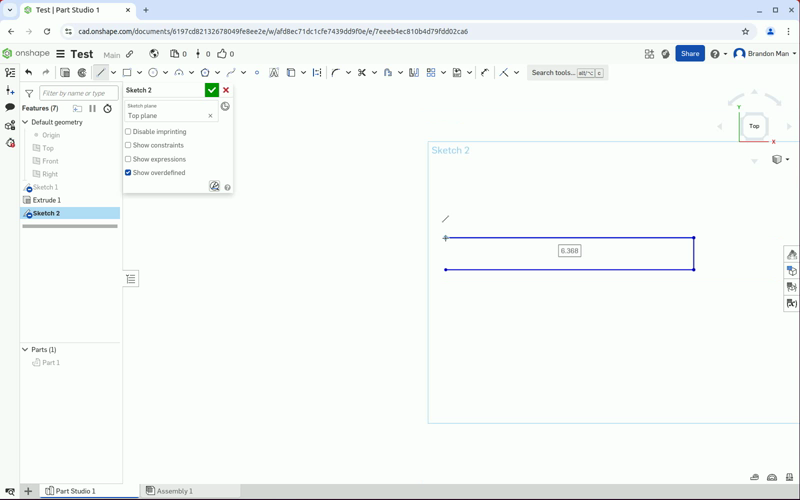
scroll(-6)
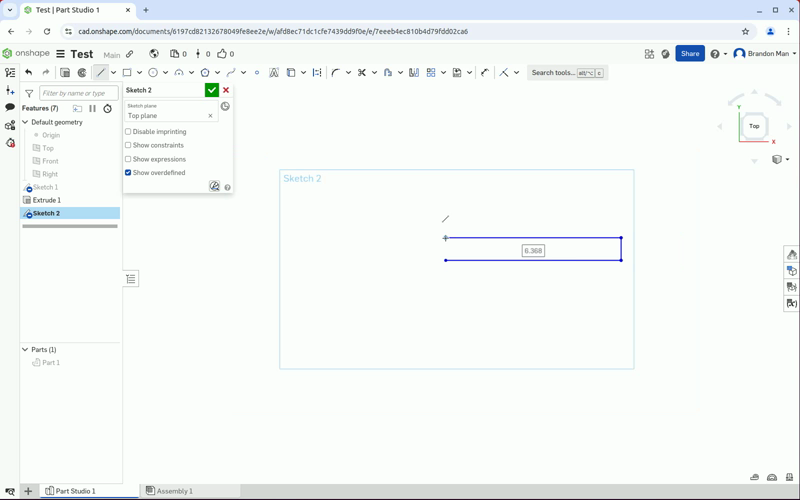
scroll(-6)
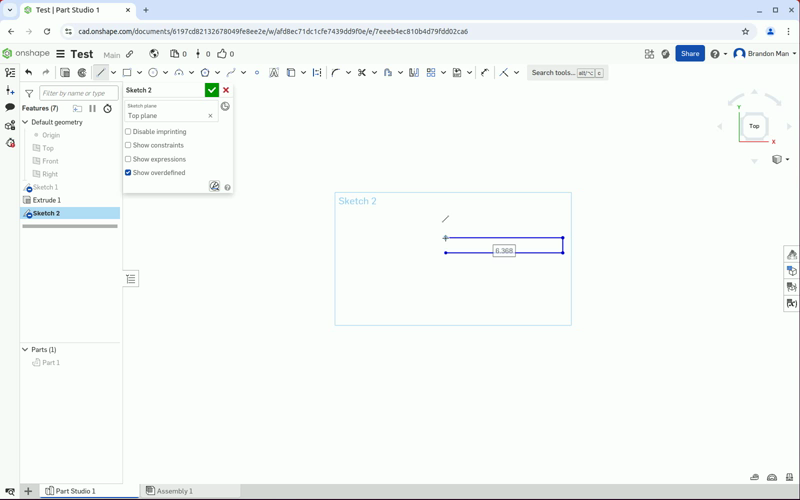
scroll(-6)
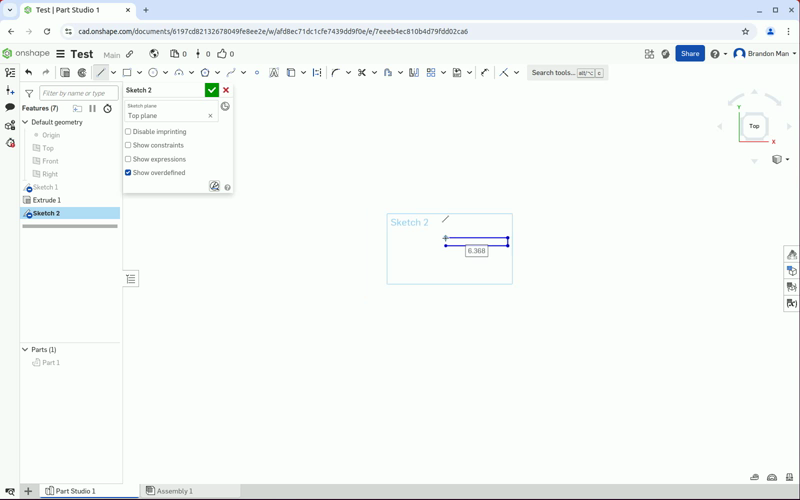
scroll(-6)
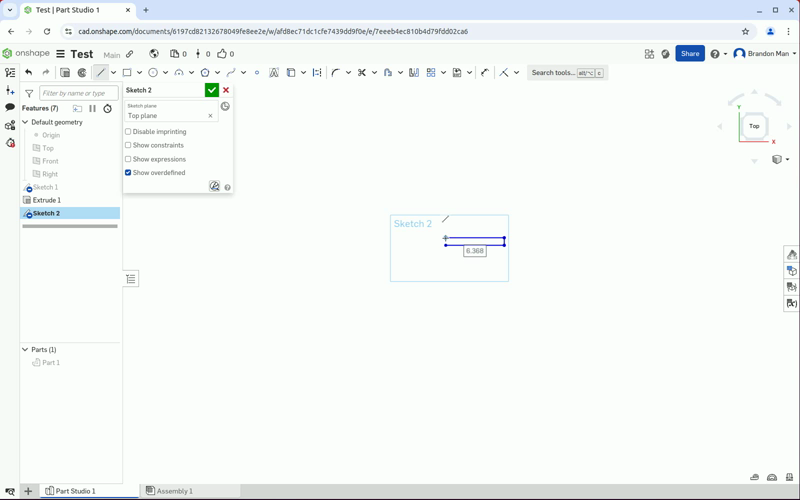
scroll(-6)
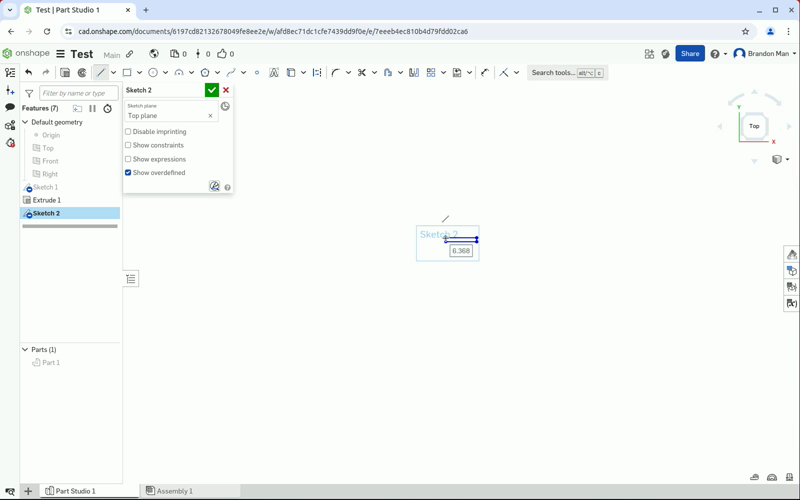
key_up(shift)
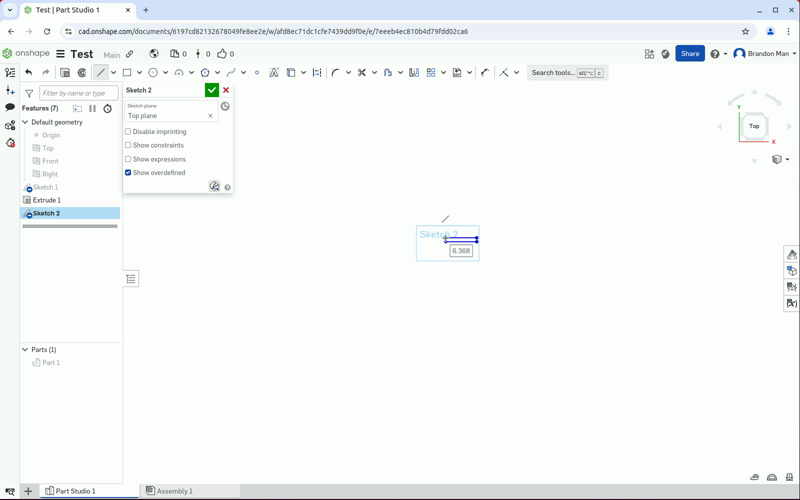
mouse_move(475, 237)
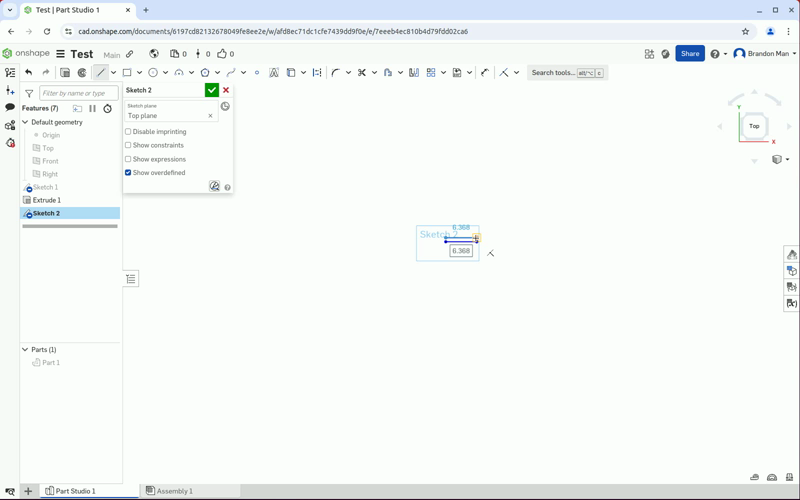
key_down(shift)
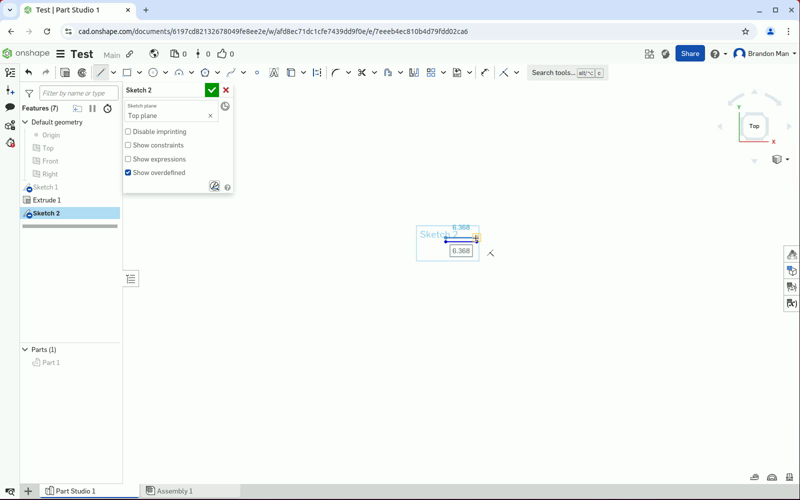
mouse_move(445, 241)
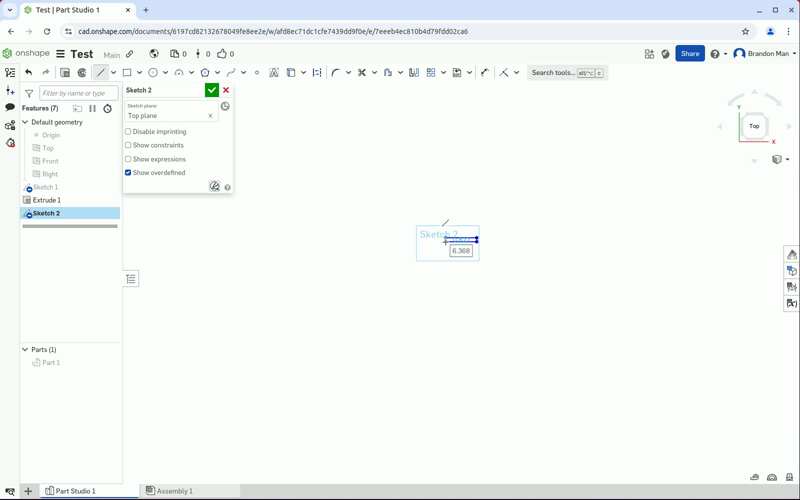
scroll(6)
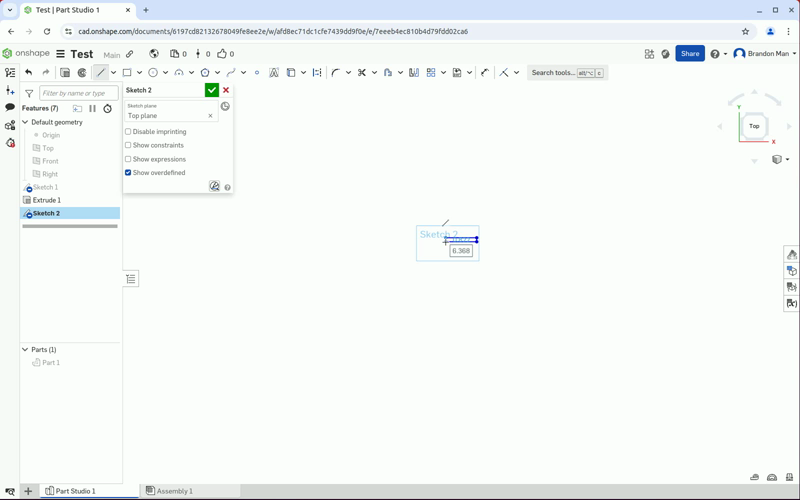
scroll(6)
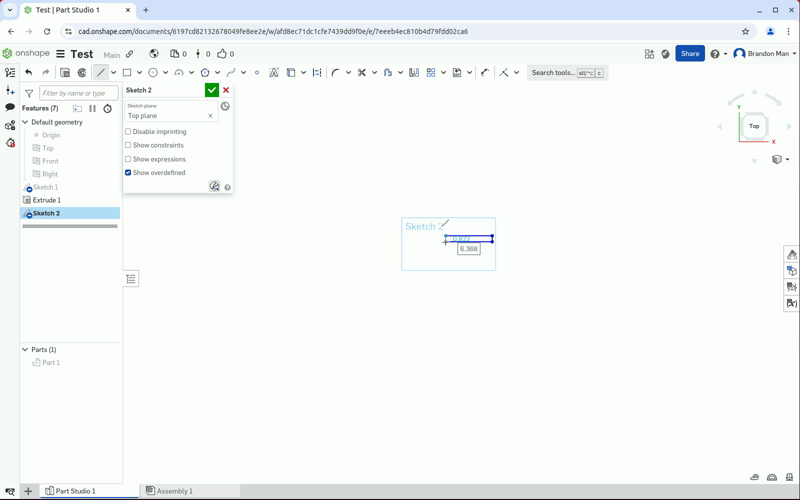
scroll(6)
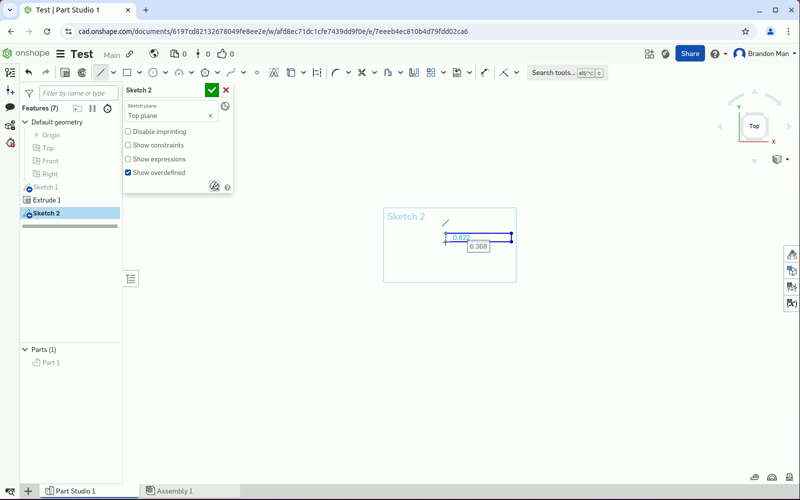
scroll(6)
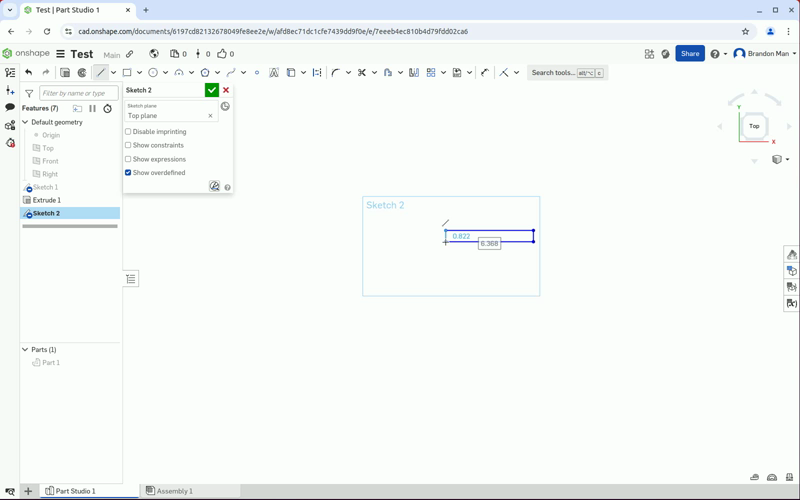
scroll(6)
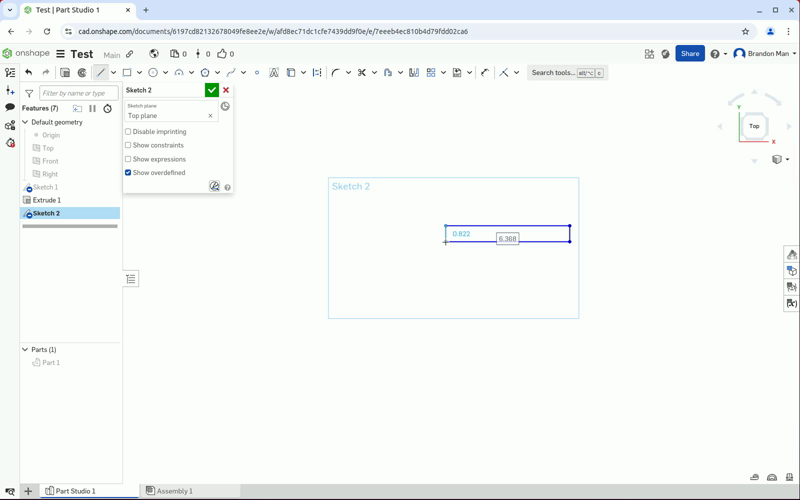
scroll(6)
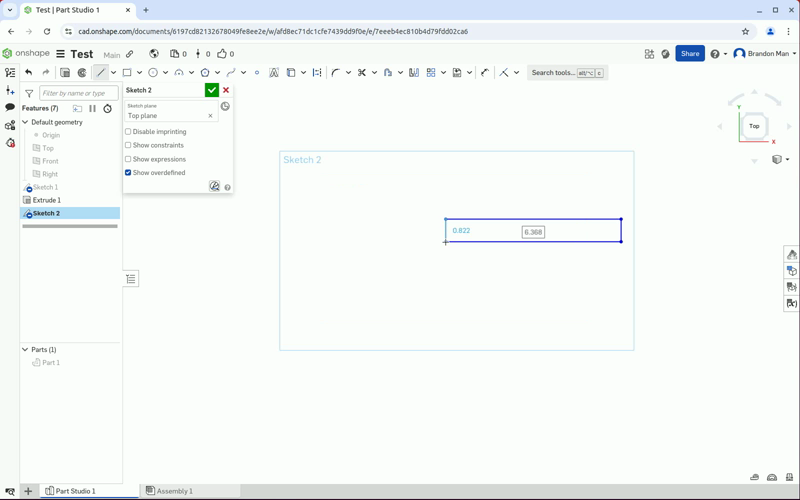
scroll(6)
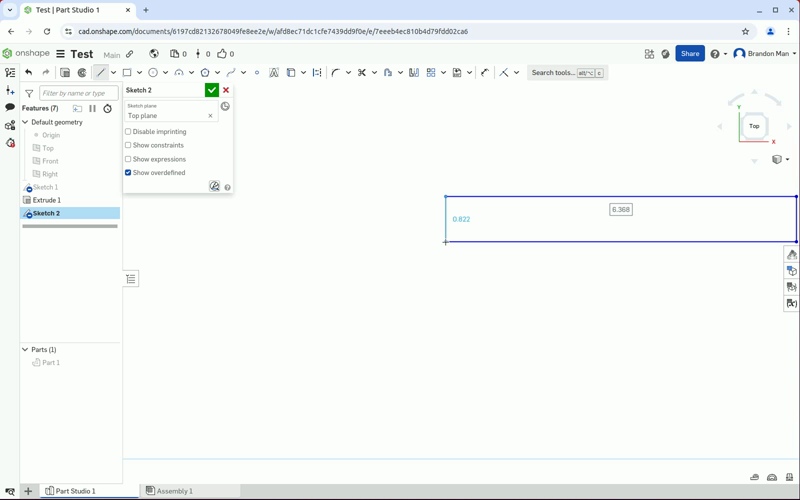
key_up(shift)
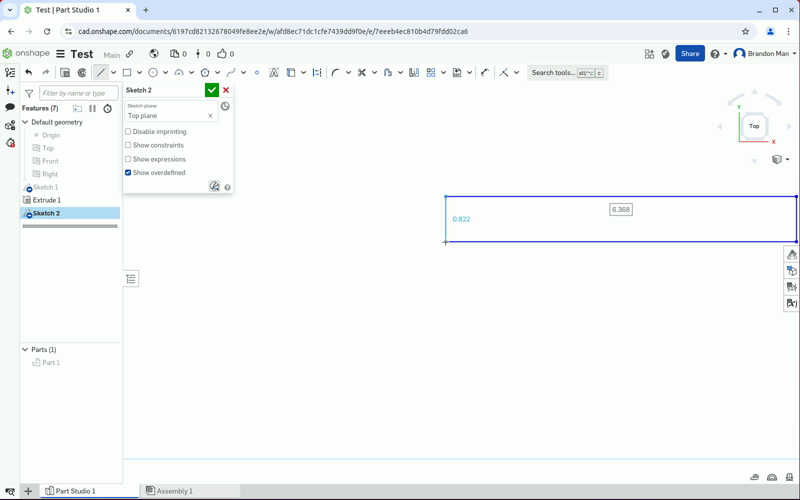
click(445, 241)
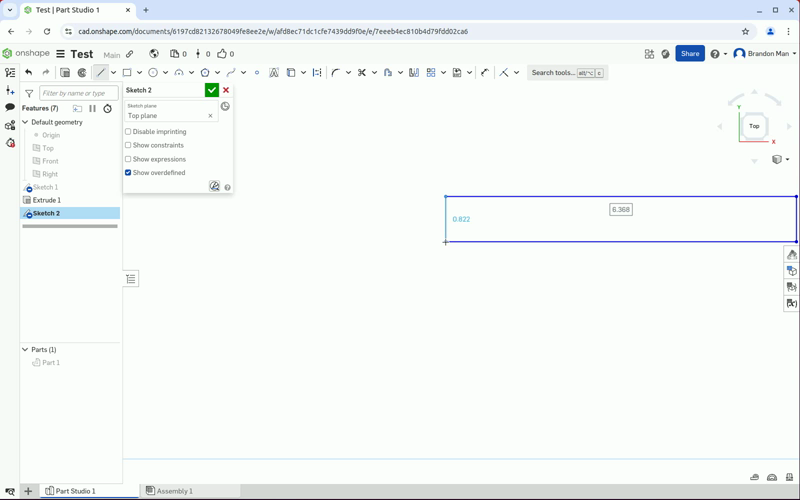
scroll(-6)
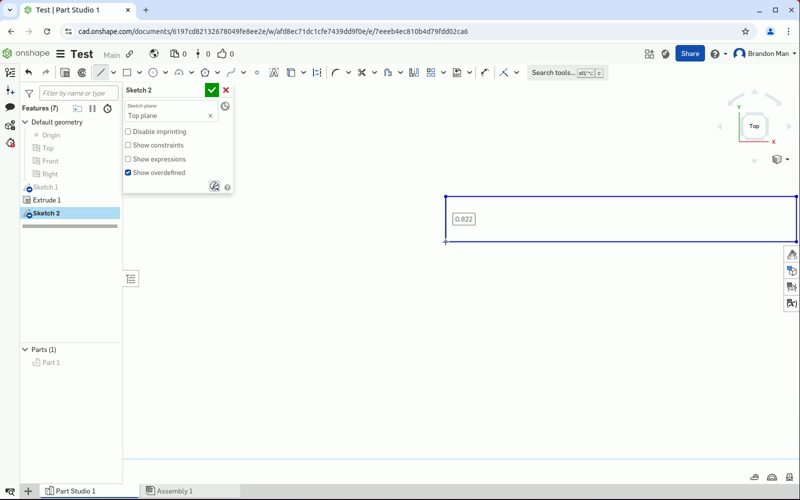
scroll(-6)
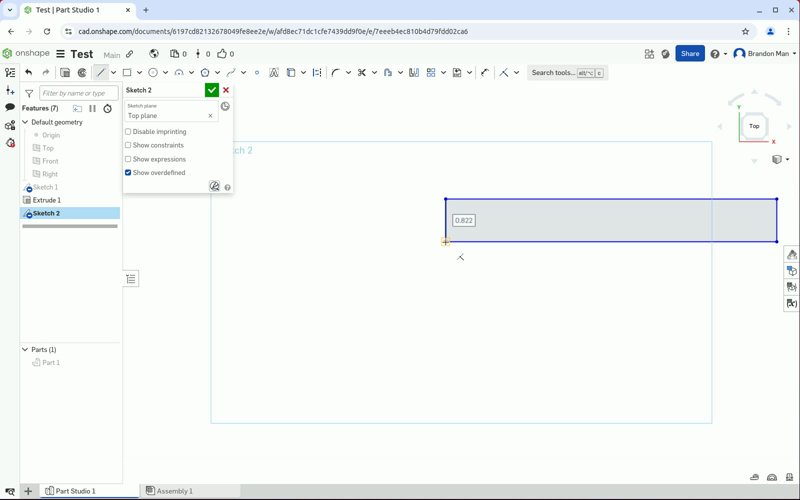
scroll(-6)
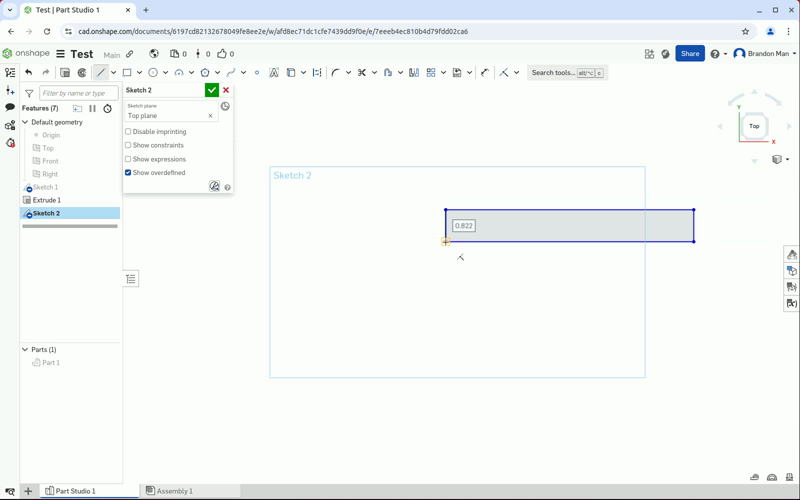
scroll(-6)
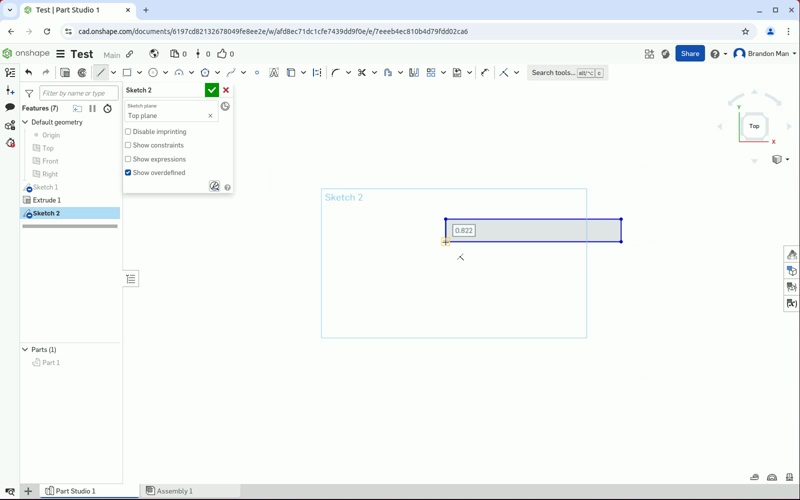
scroll(-6)
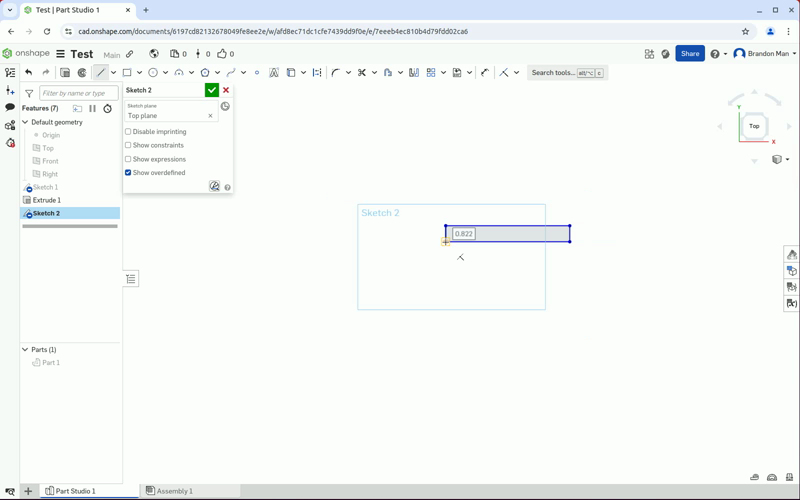
scroll(-6)
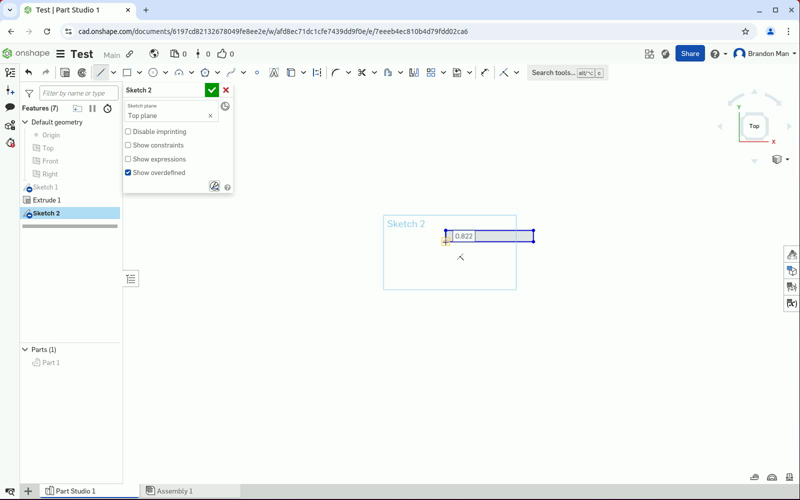
scroll(-6)
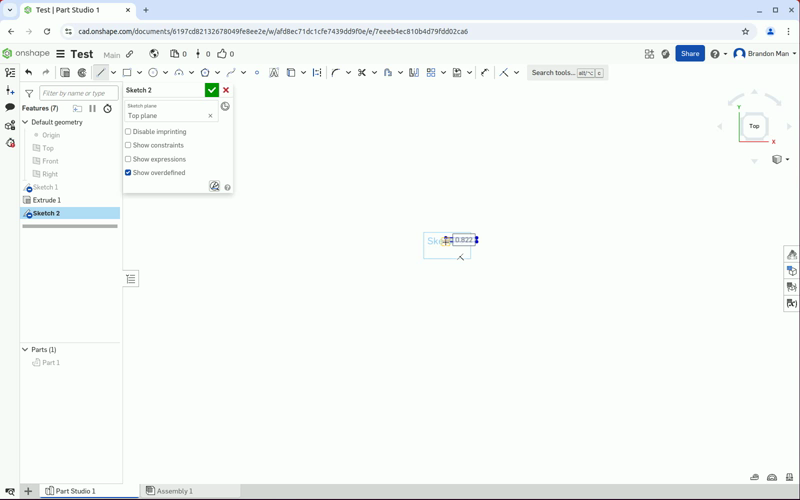
key(esc)
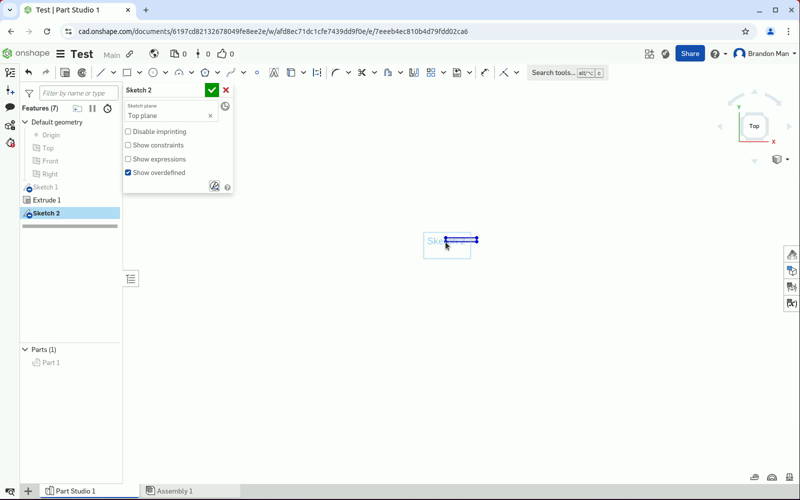
mouse_move(466, 241)
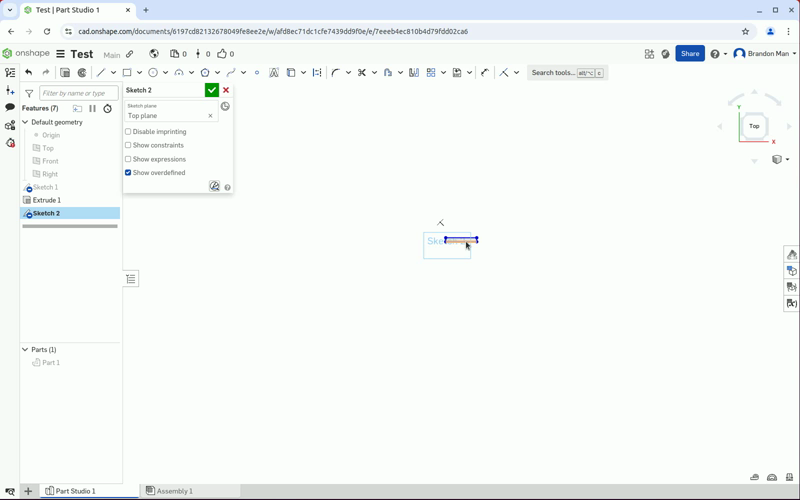
scroll(6)
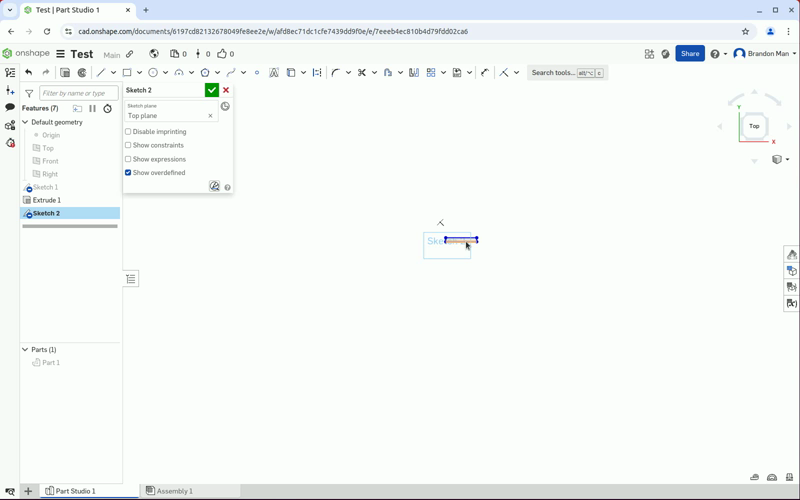
scroll(6)
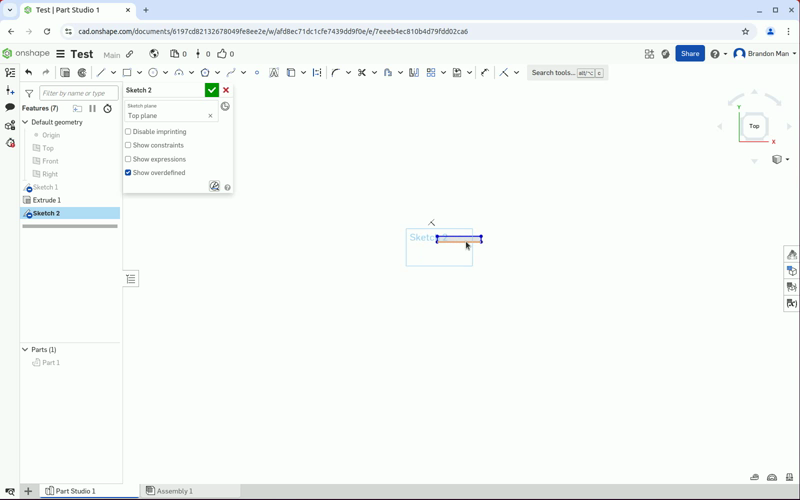
scroll(6)
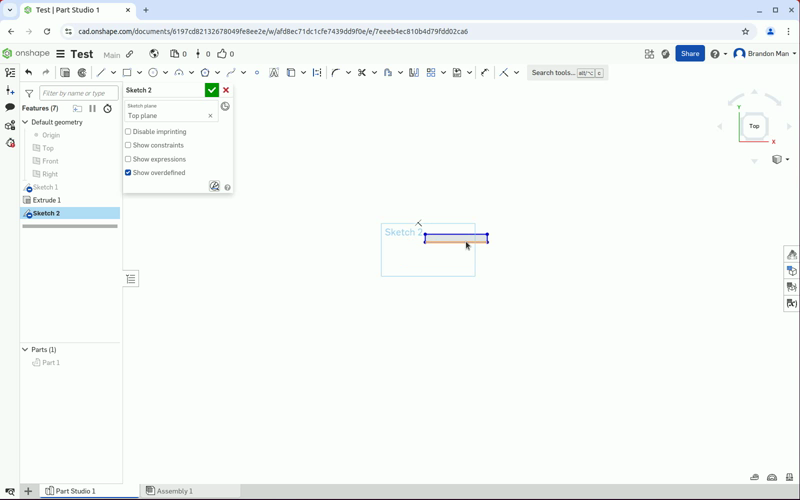
scroll(6)
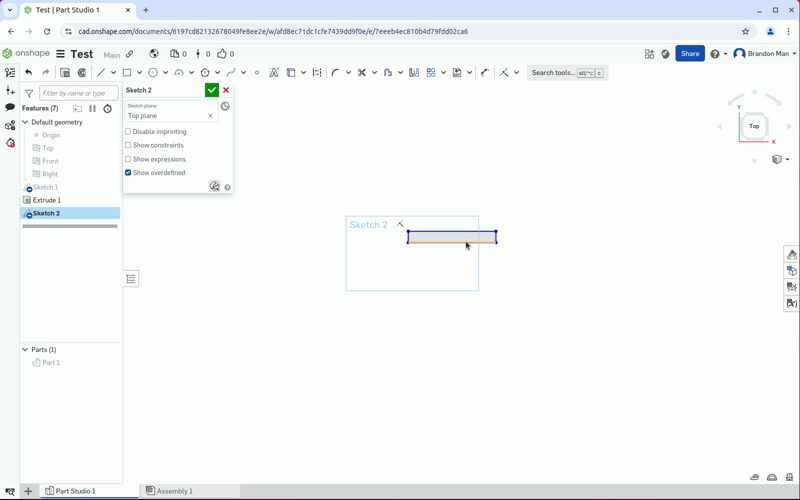
scroll(6)
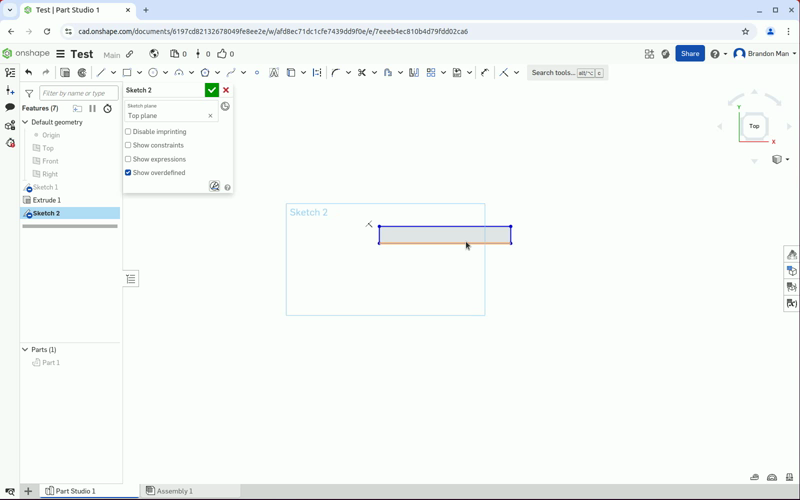
scroll(6)
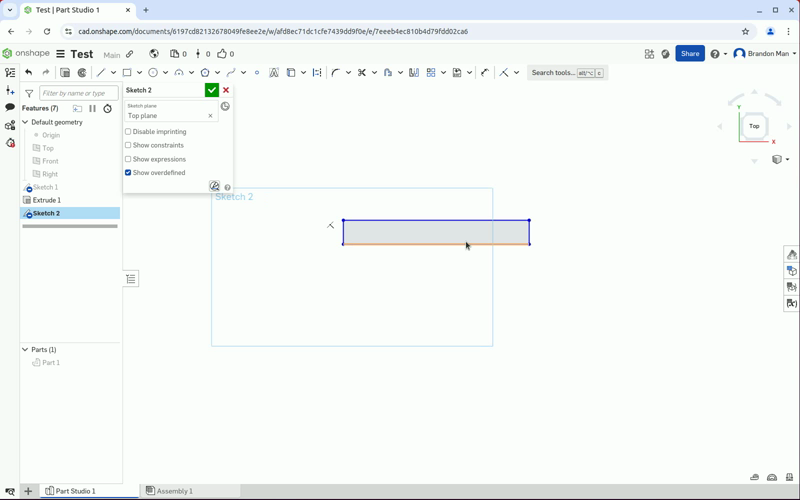
scroll(6)
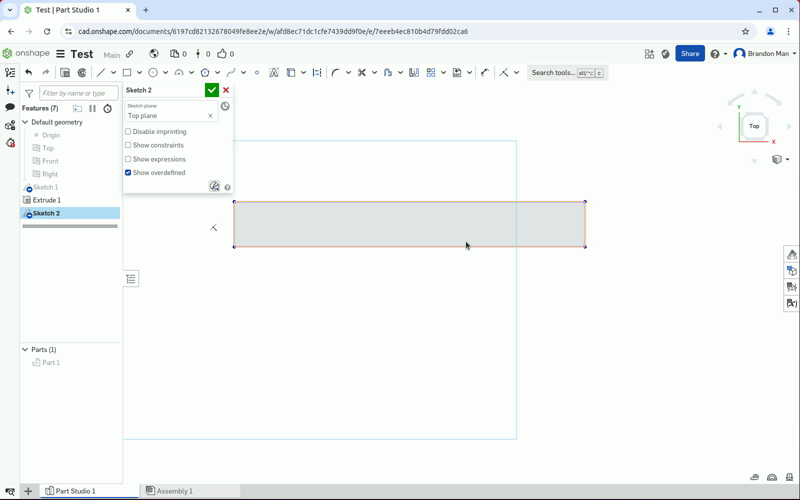
click(466, 241)
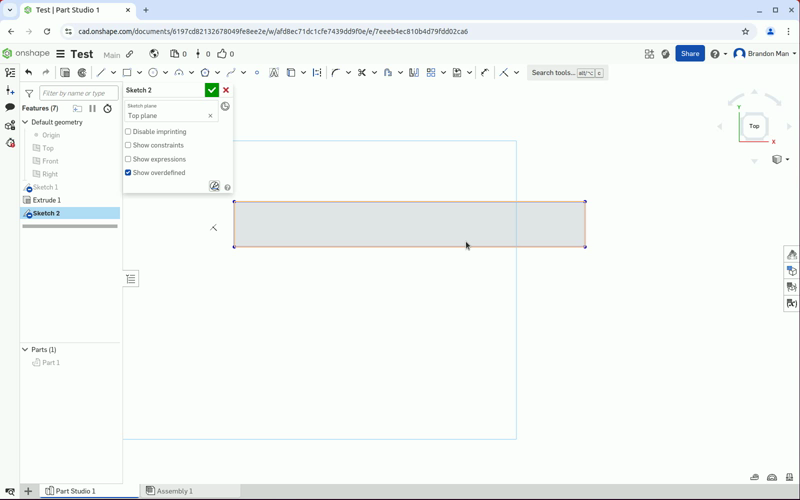
scroll(-6)
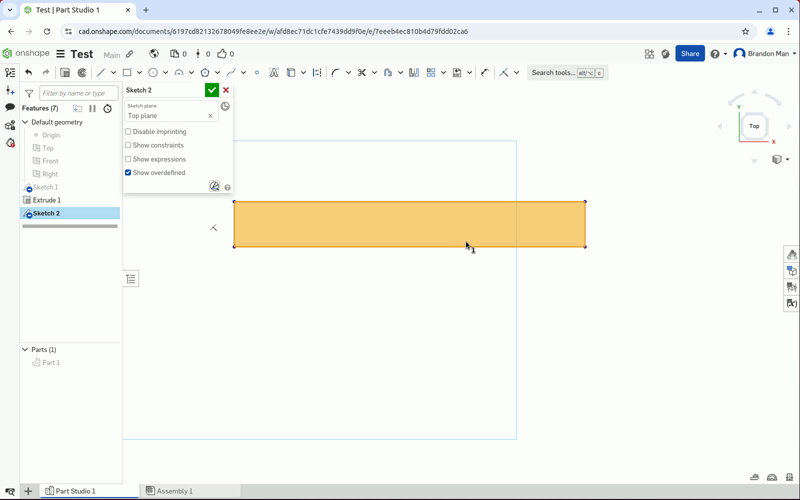
scroll(-6)
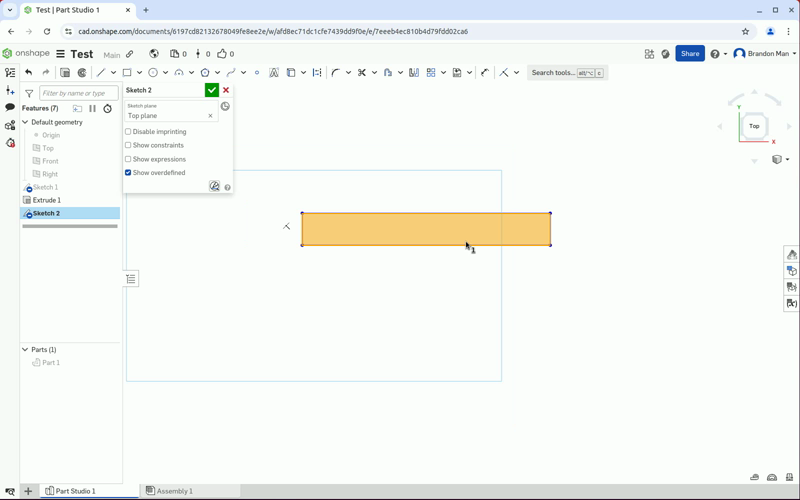
scroll(-6)
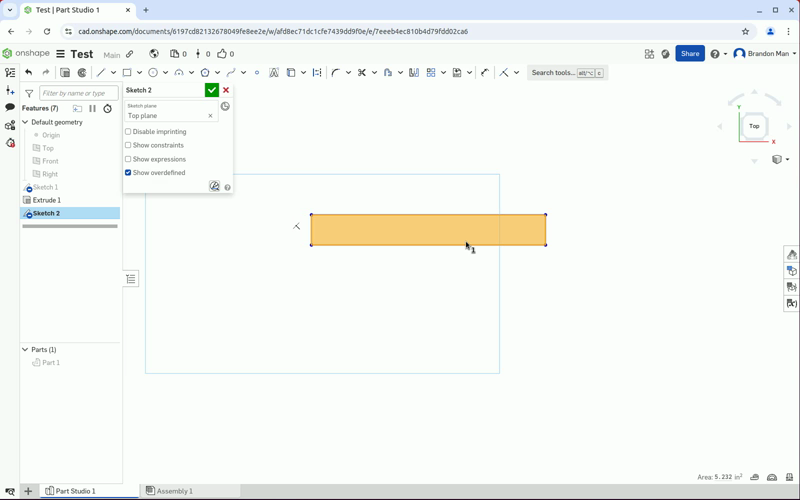
scroll(-6)
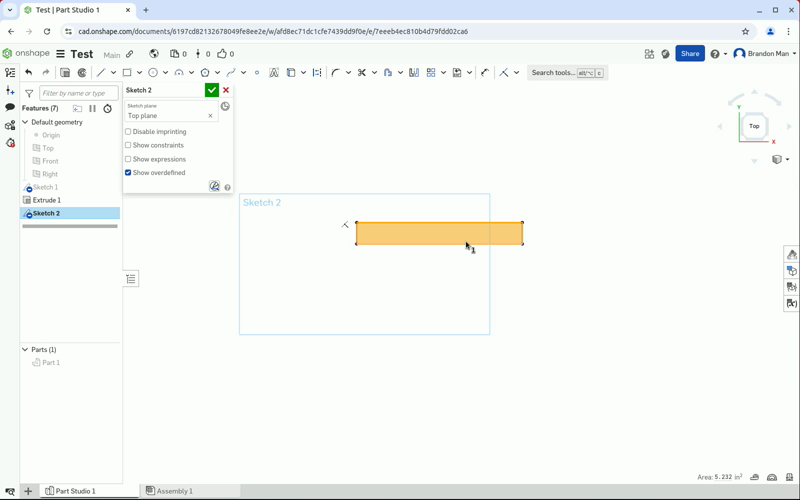
scroll(-6)
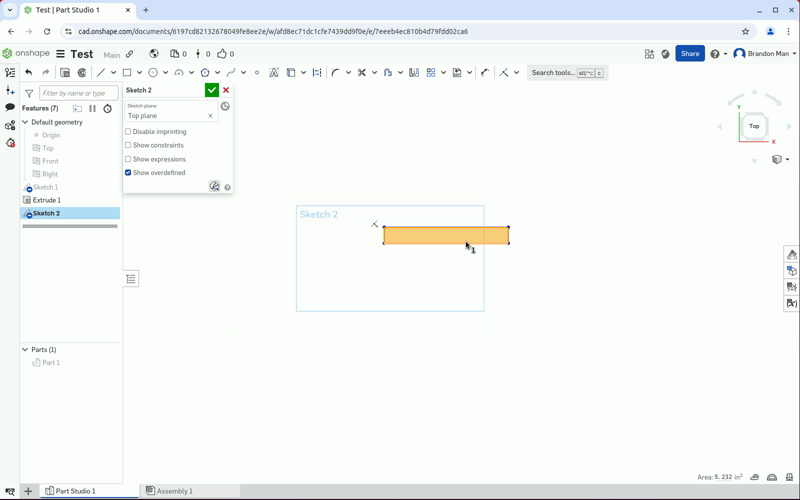
scroll(-6)
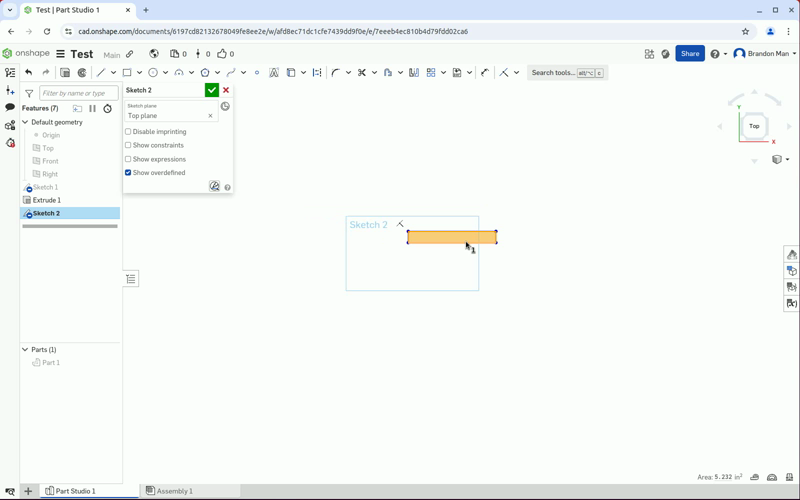
scroll(-6)
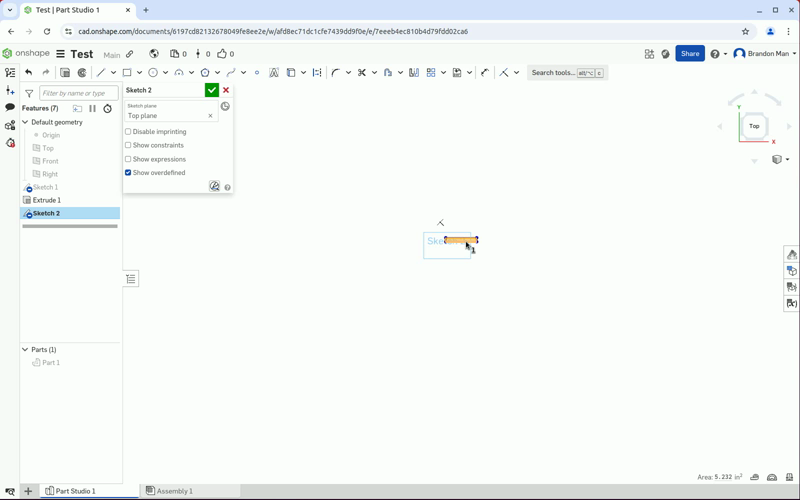
mouse_move(73, 352)
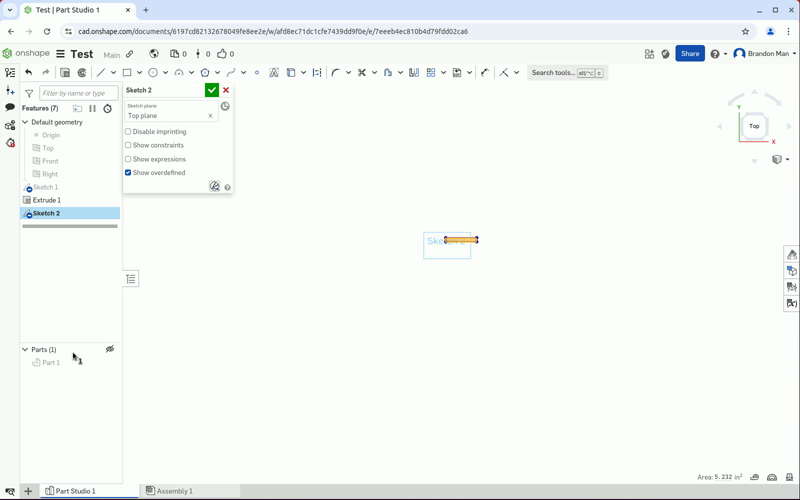
key(shift+y)
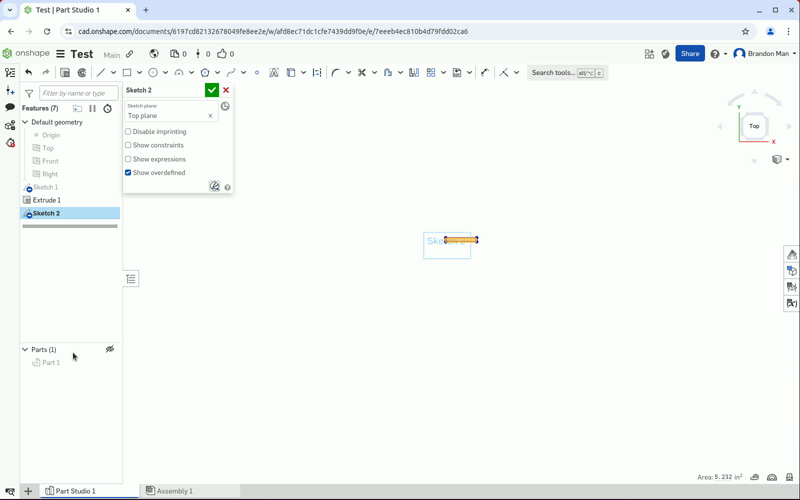
key(shift+e)
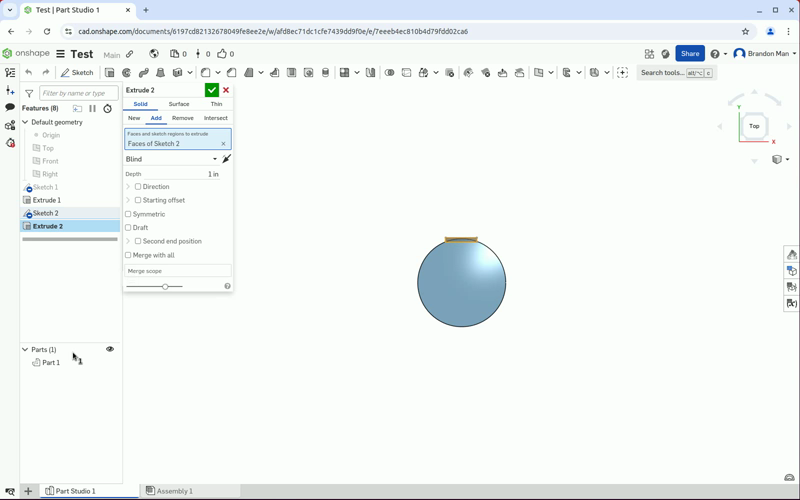
mouse_move(143, 106)
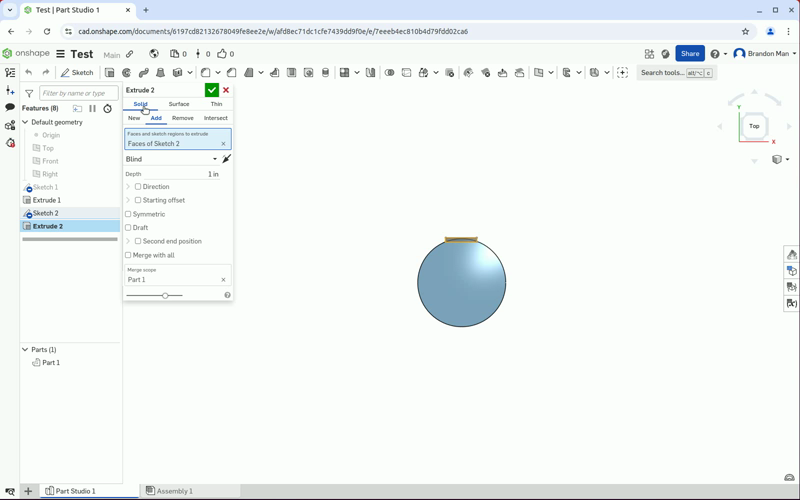
click(143, 106)
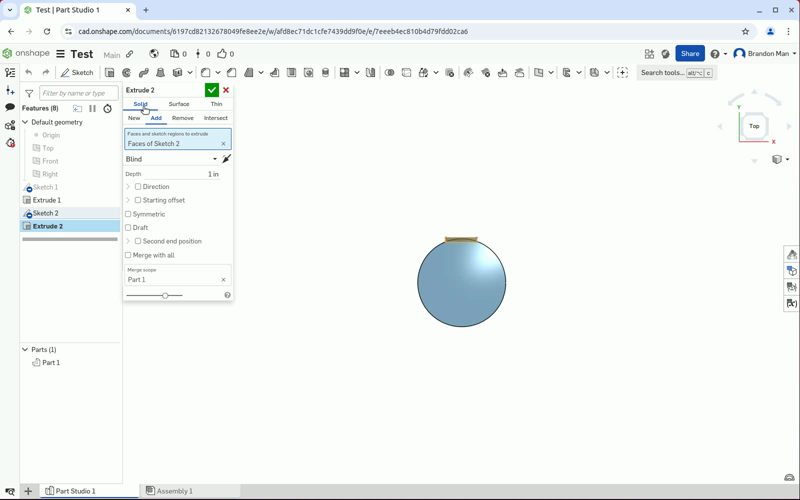
mouse_move(186, 120)
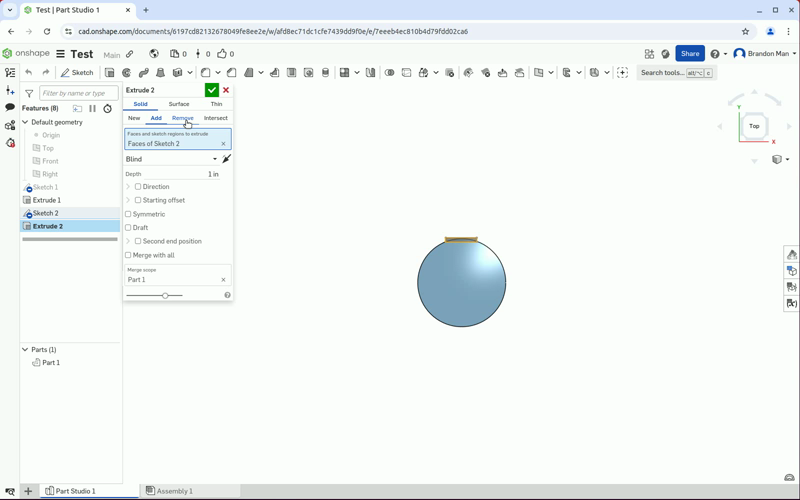
click(186, 120)
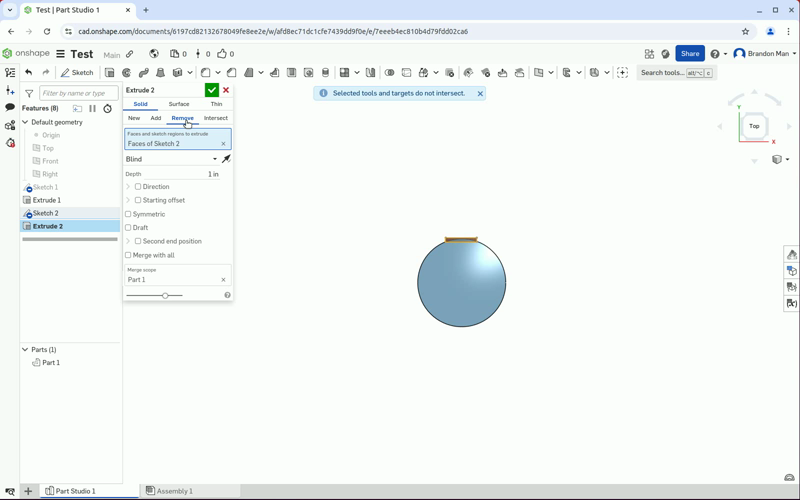
key(tab, 4)
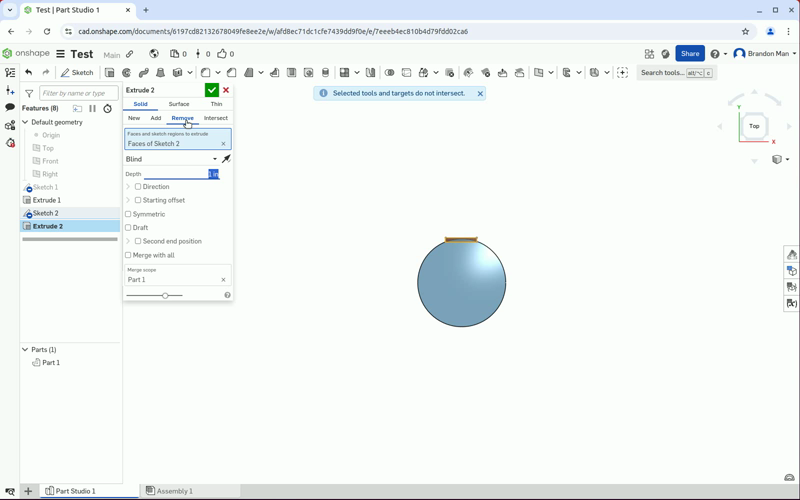
text(-30.57)
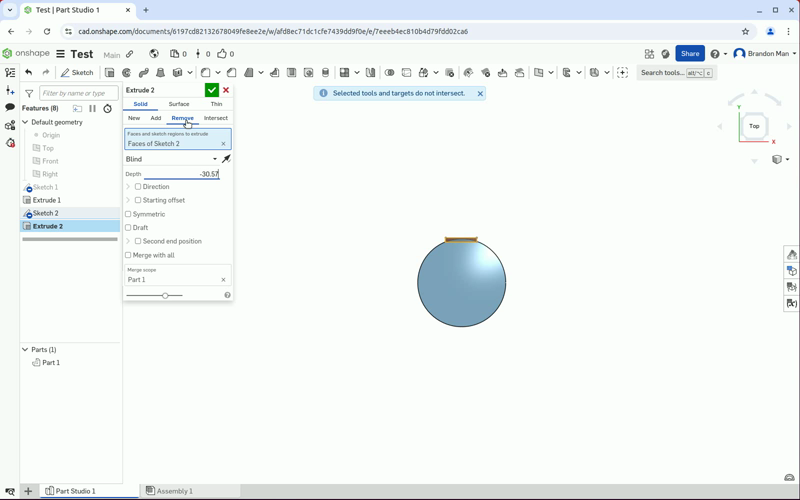
key(tab, 6)
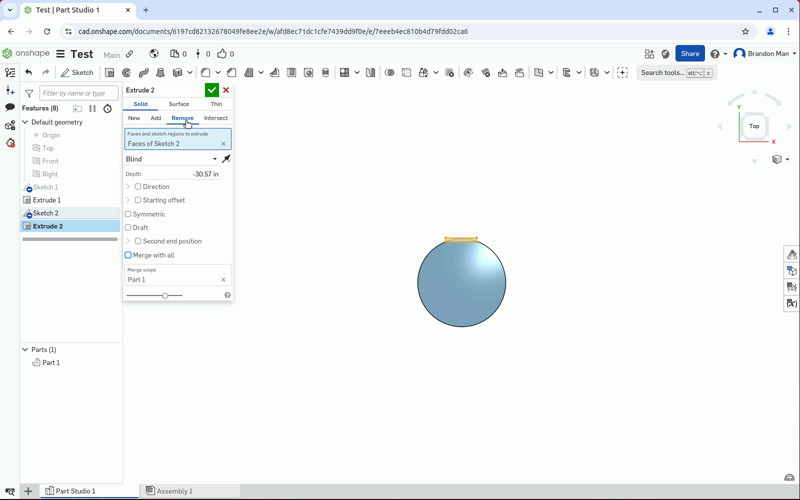
key(space)
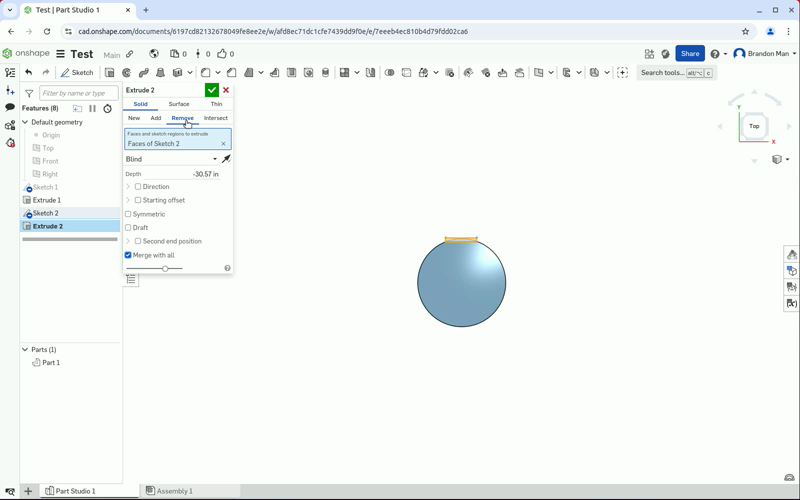
key(enter)
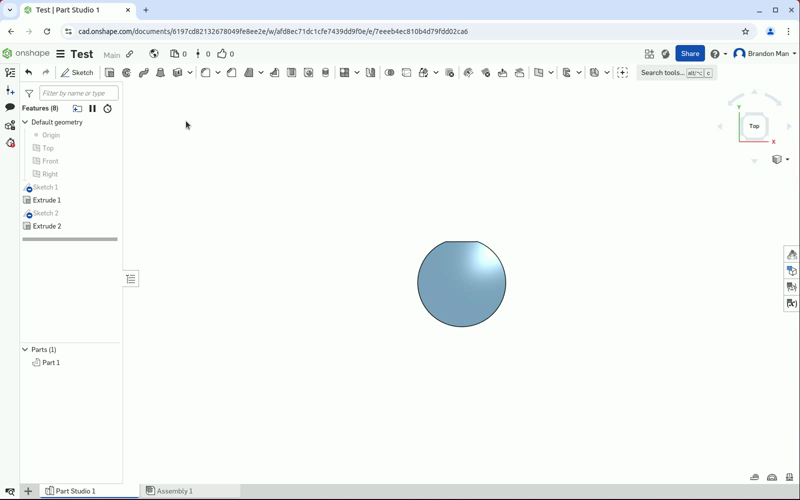
key(shift+h)
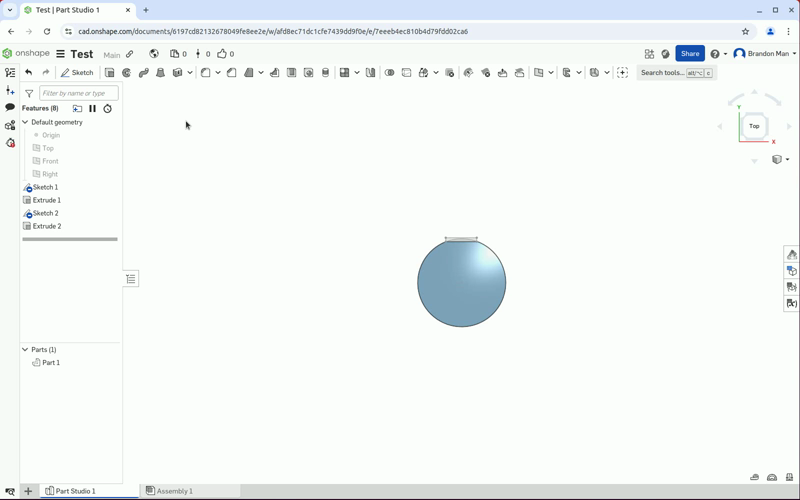
key(shift+h)
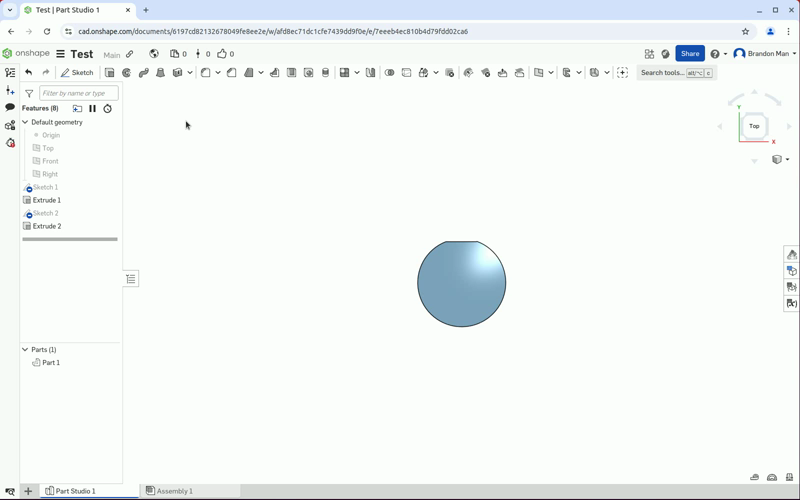
mouse_move(73, 189)
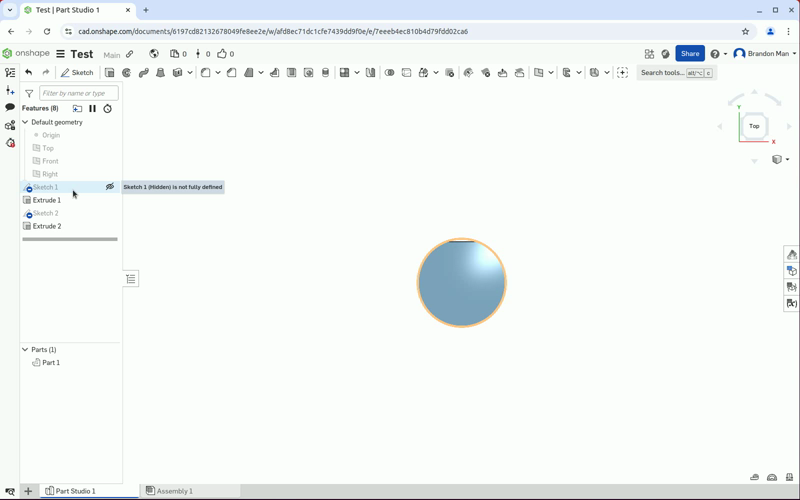
click(73, 189)
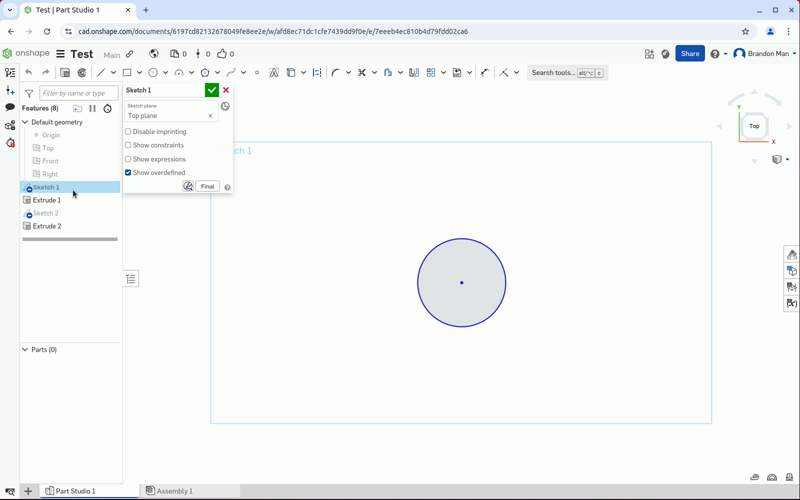
mouse_move(229, 92)
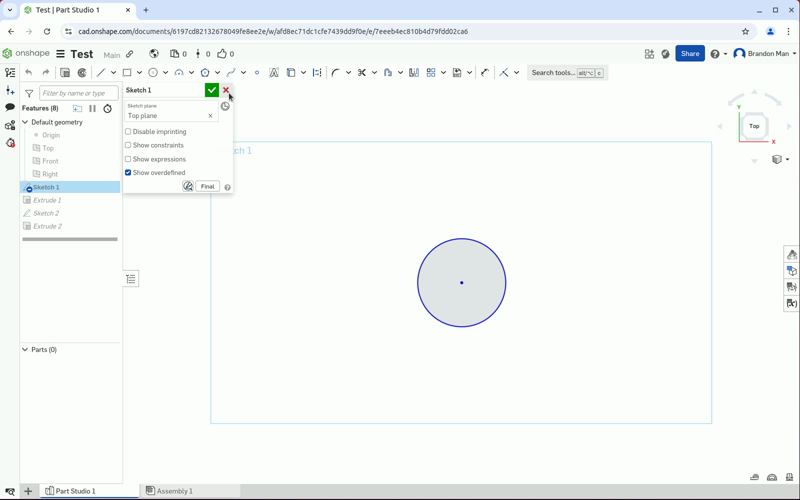
click(229, 92)
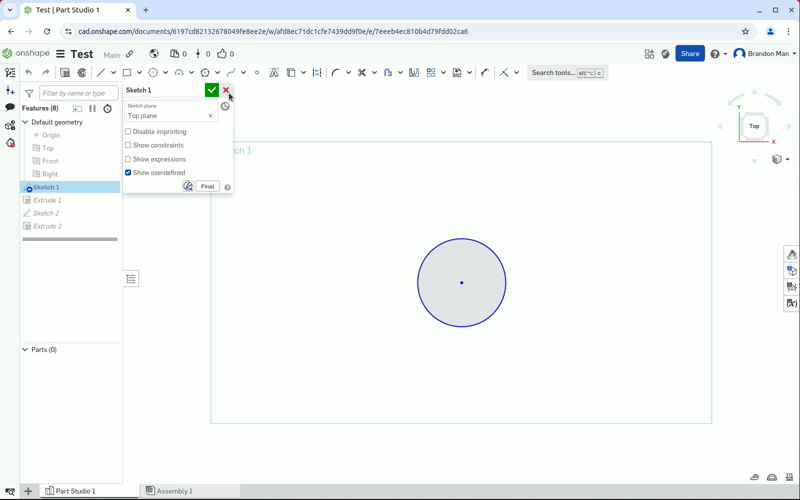
key(shift+s)
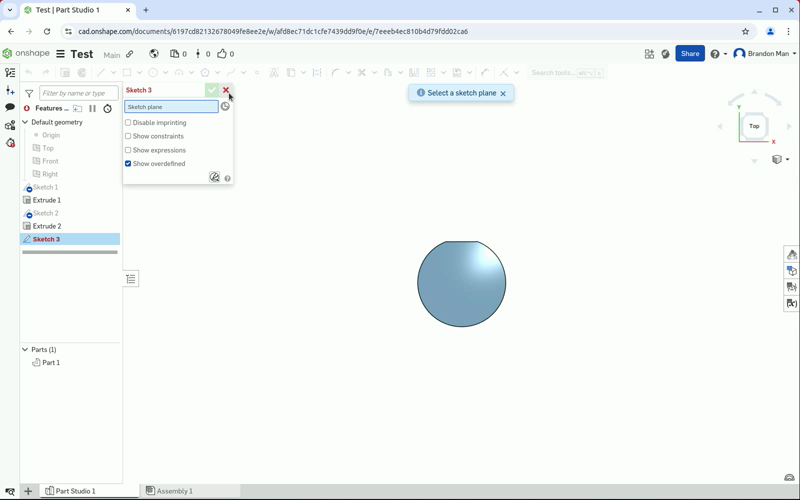
mouse_move(73, 150)
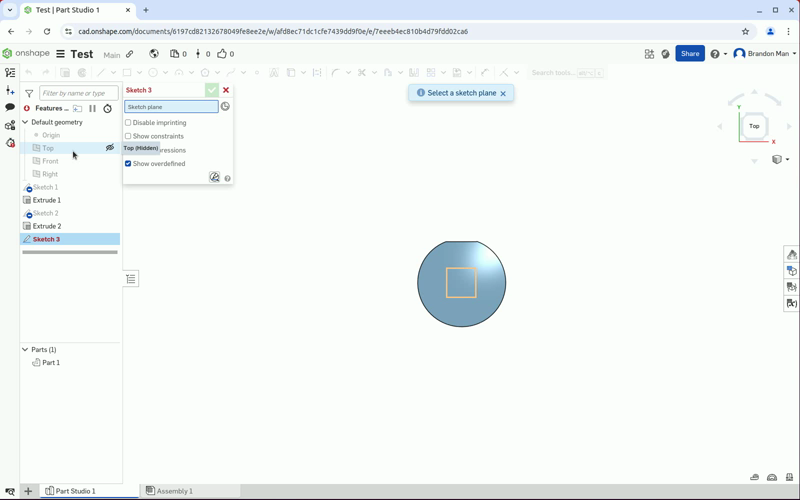
click(73, 150)
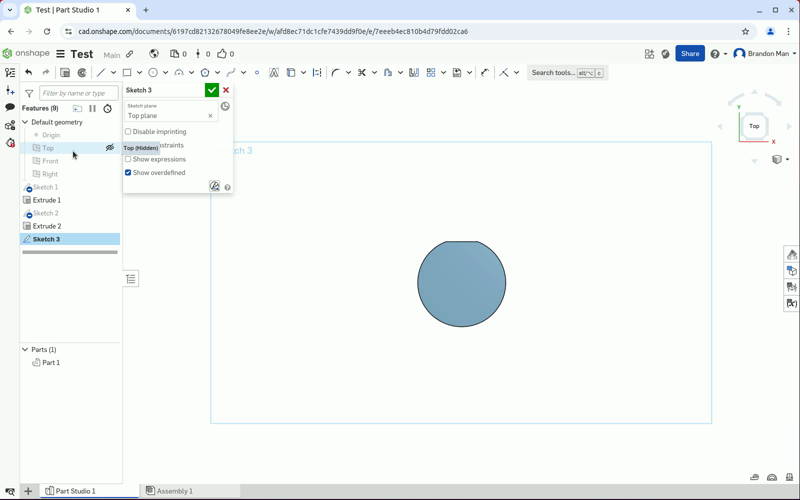
mouse_move(73, 352)
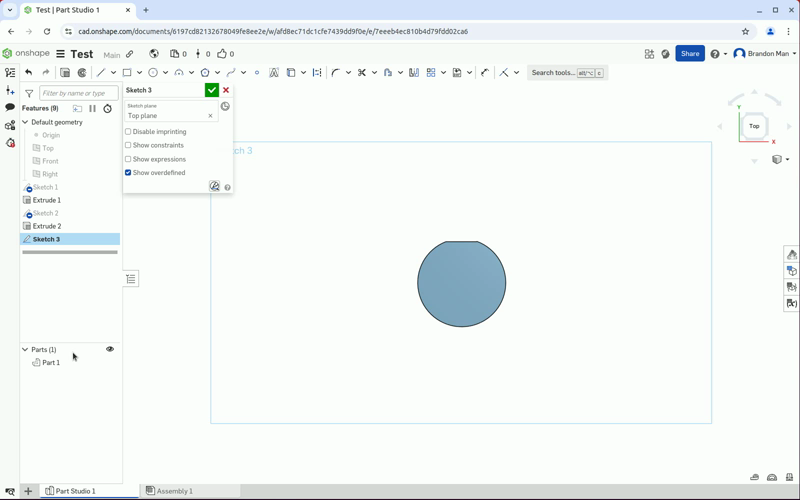
key(y)
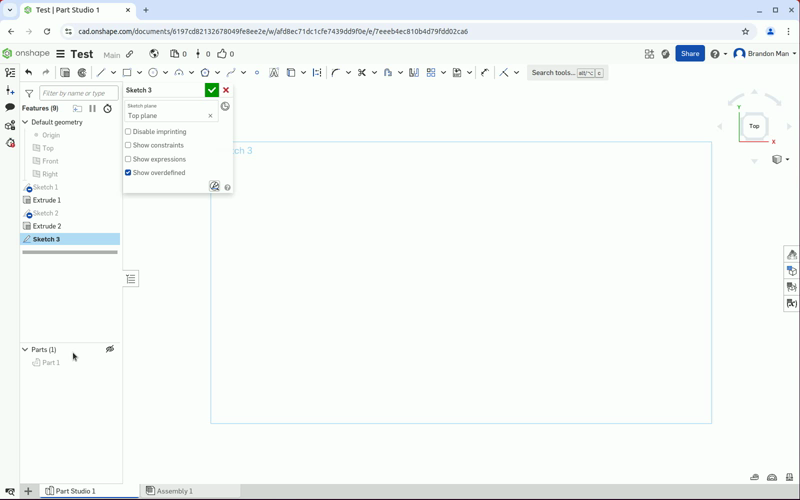
key(l)
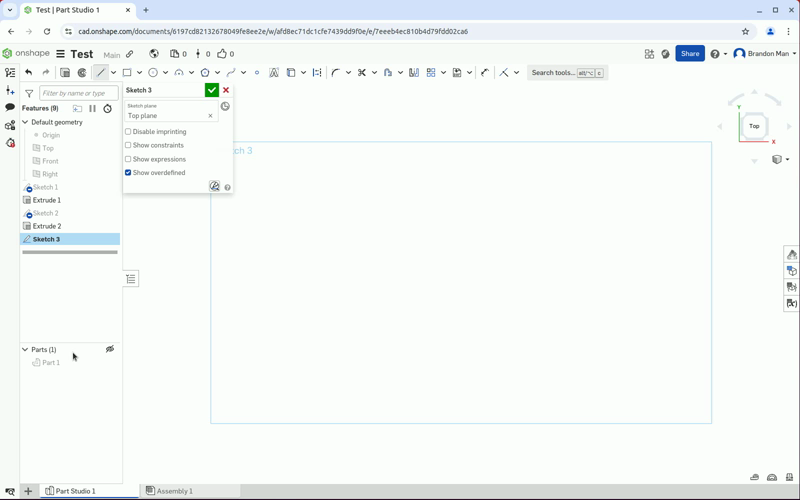
key_down(shift)
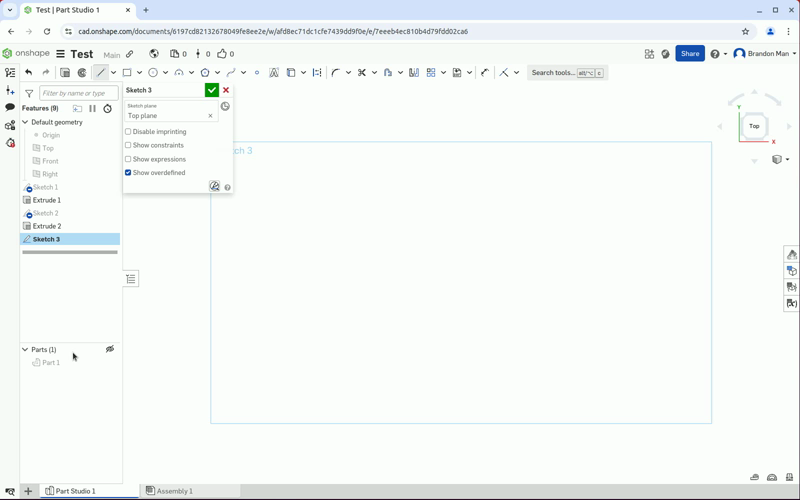
mouse_move(416, 298)
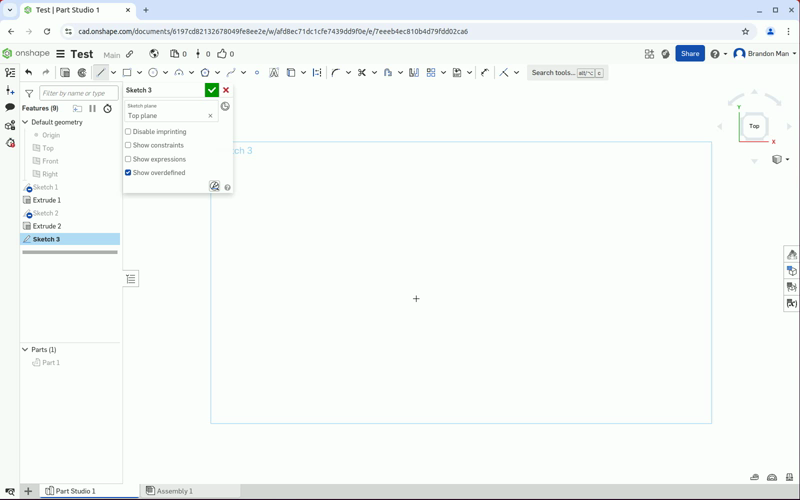
click(416, 298)
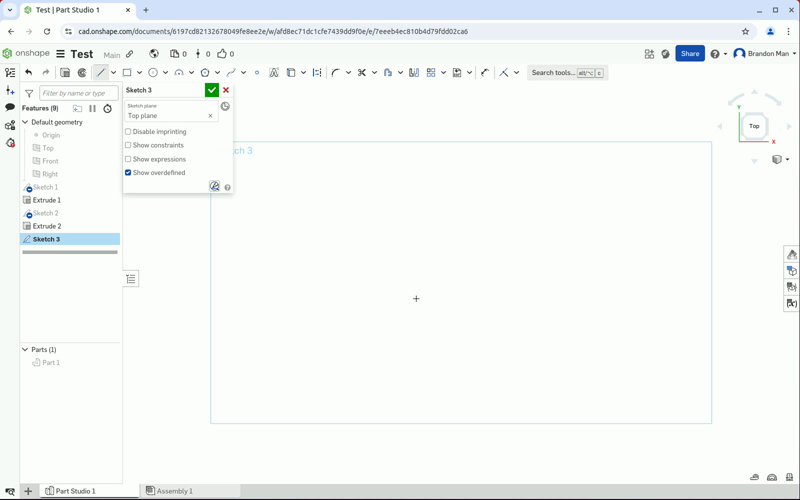
key_up(shift)
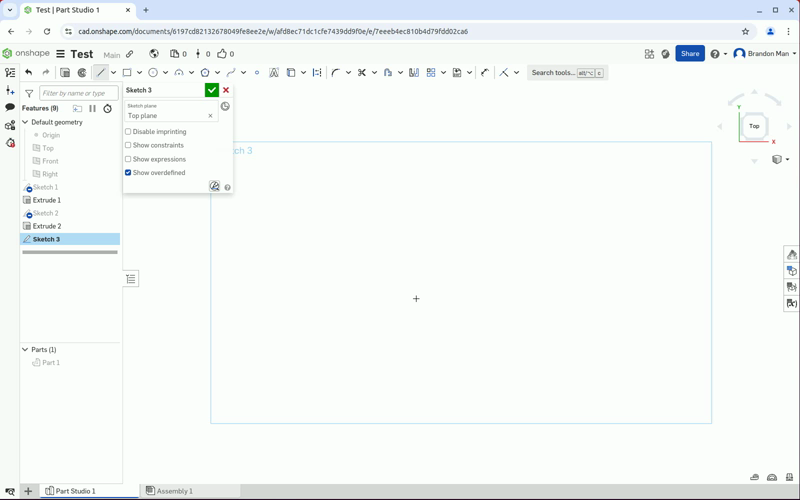
key_down(shift)
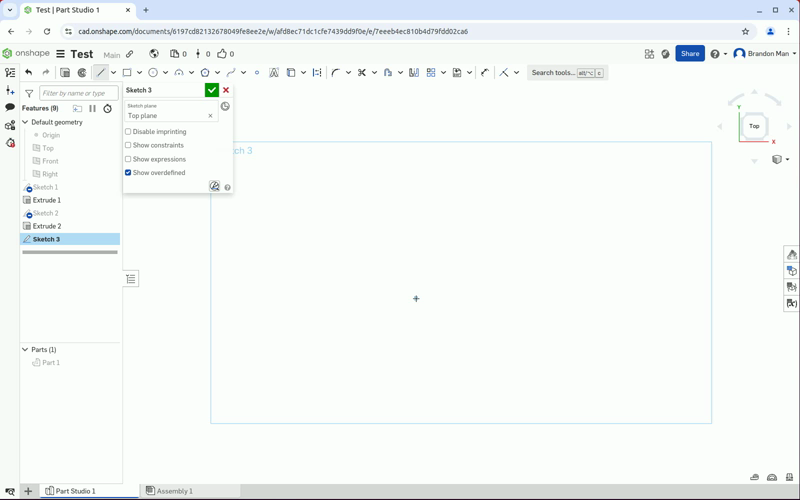
mouse_move(446, 298)
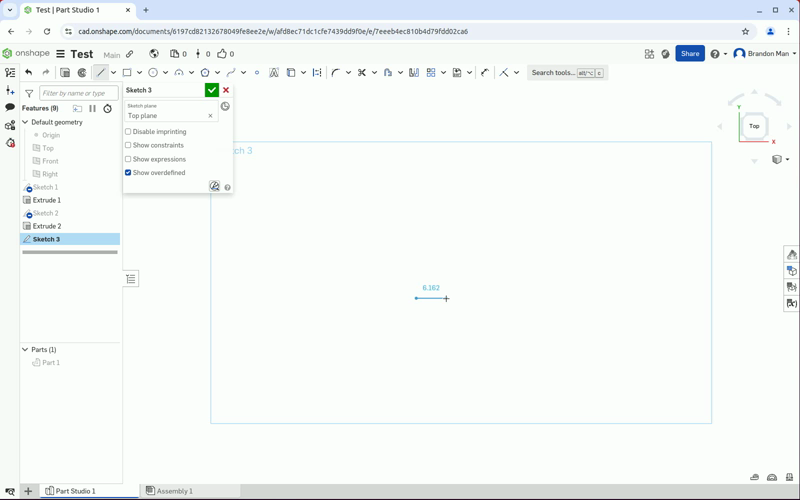
mouse_move(420, 298)
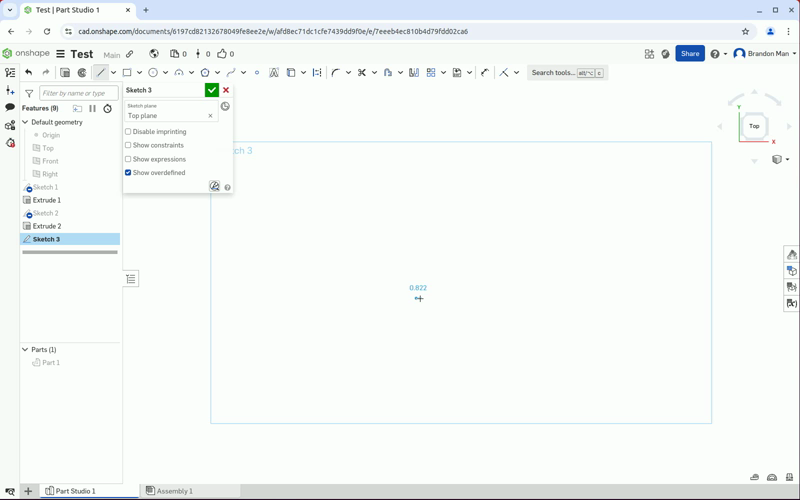
scroll(6)
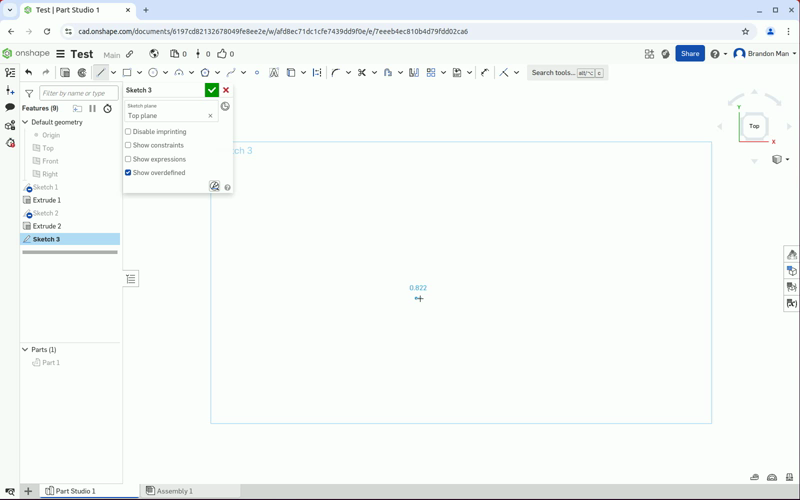
scroll(6)
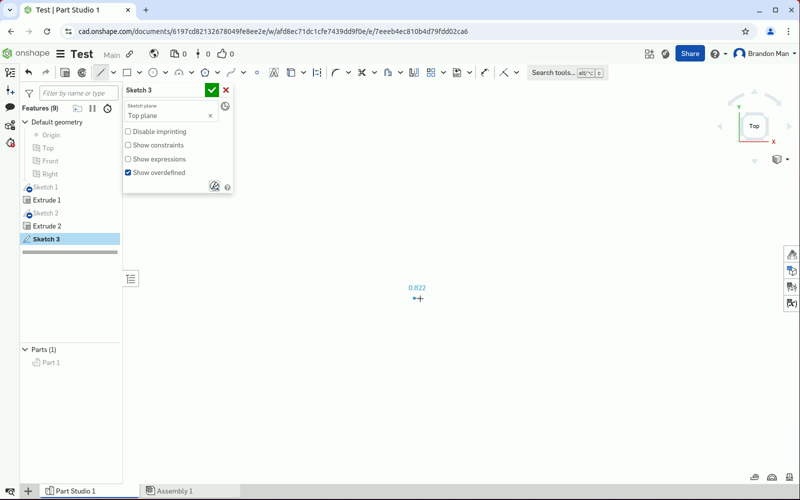
scroll(6)
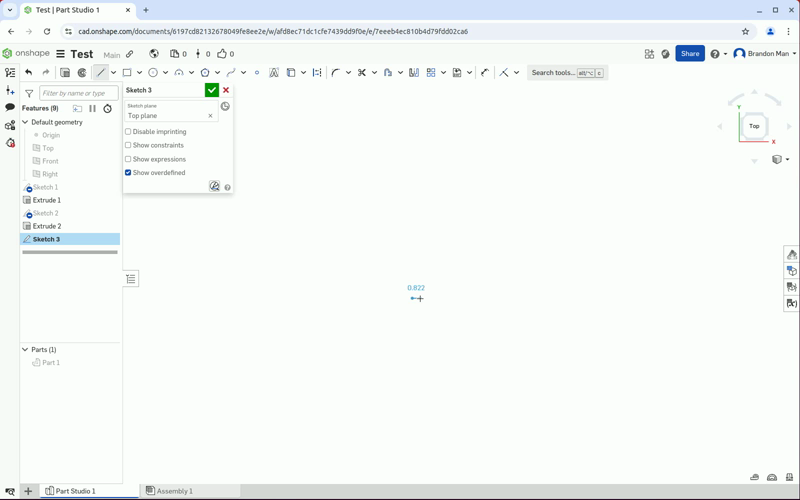
scroll(6)
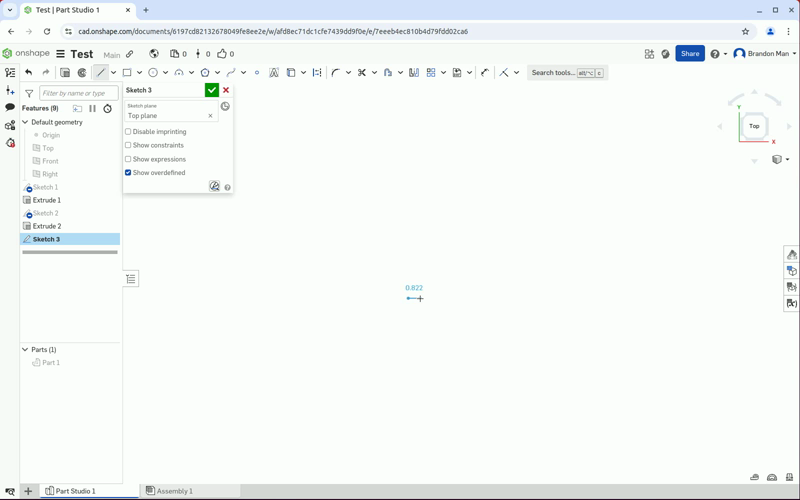
scroll(6)
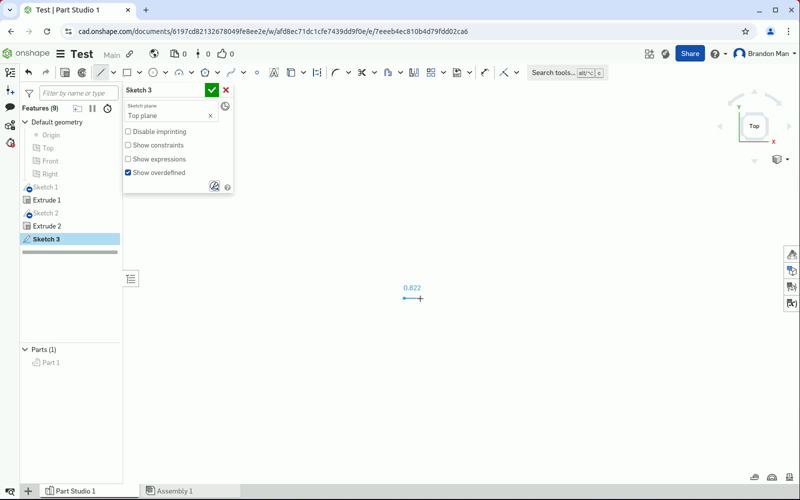
scroll(6)
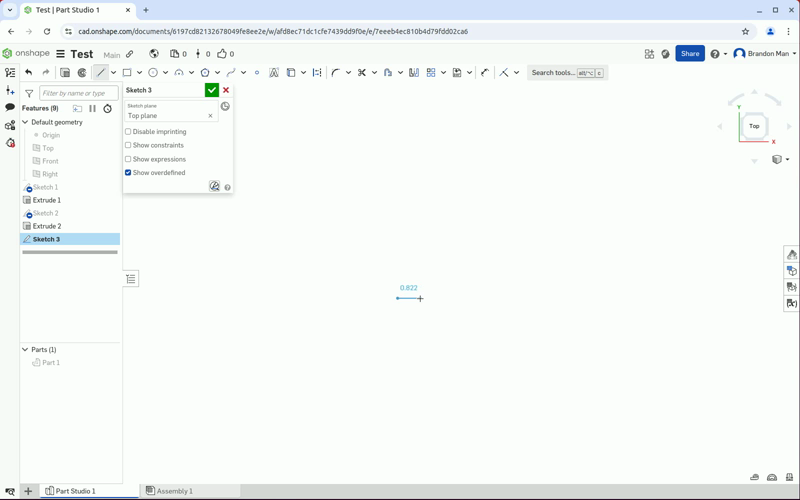
scroll(6)
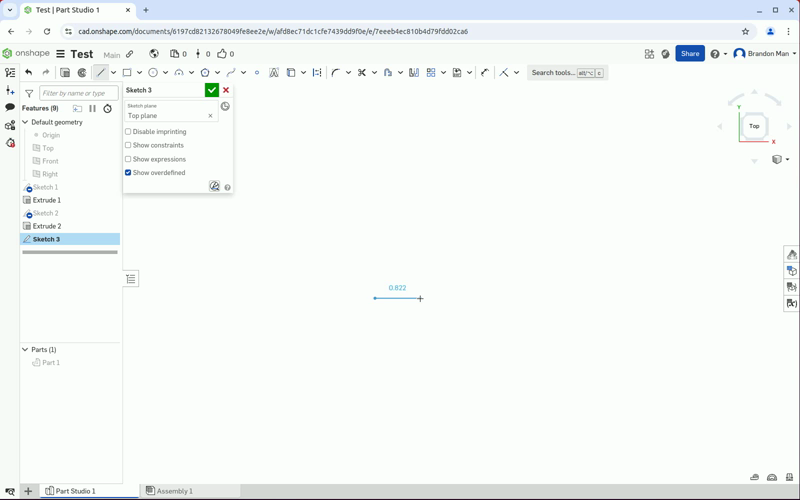
click(420, 298)
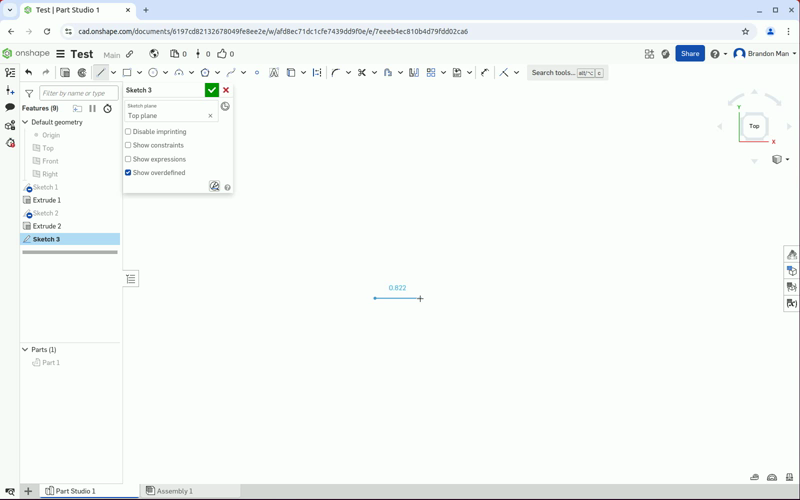
scroll(-6)
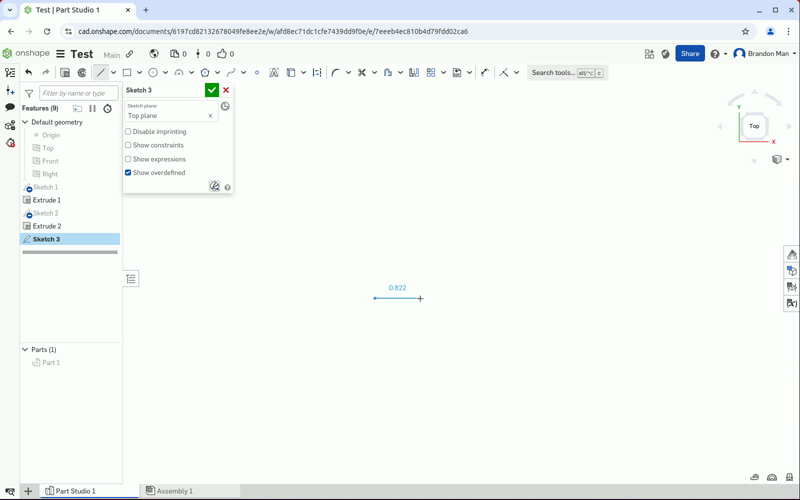
scroll(-6)
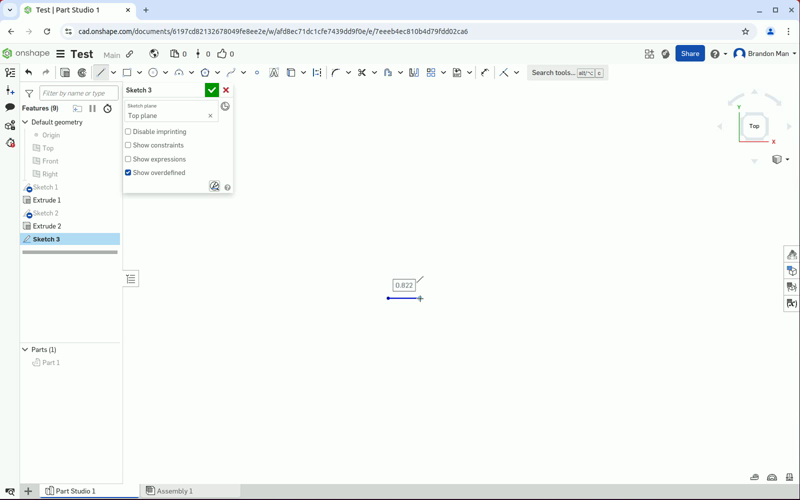
scroll(-6)
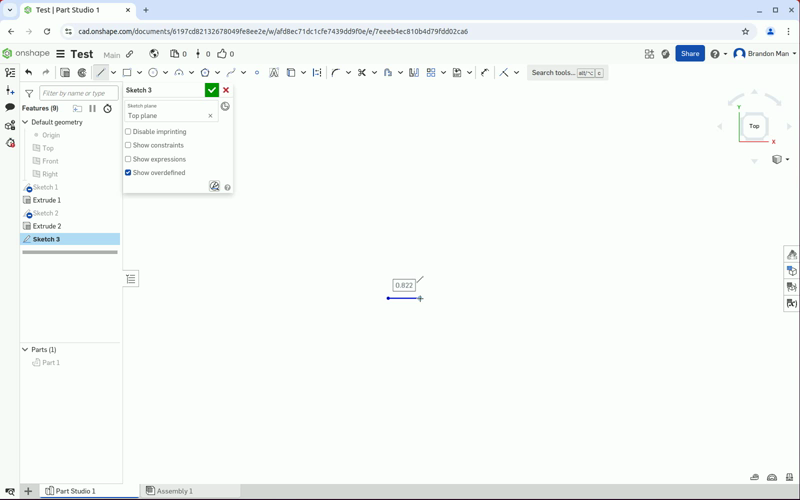
scroll(-6)
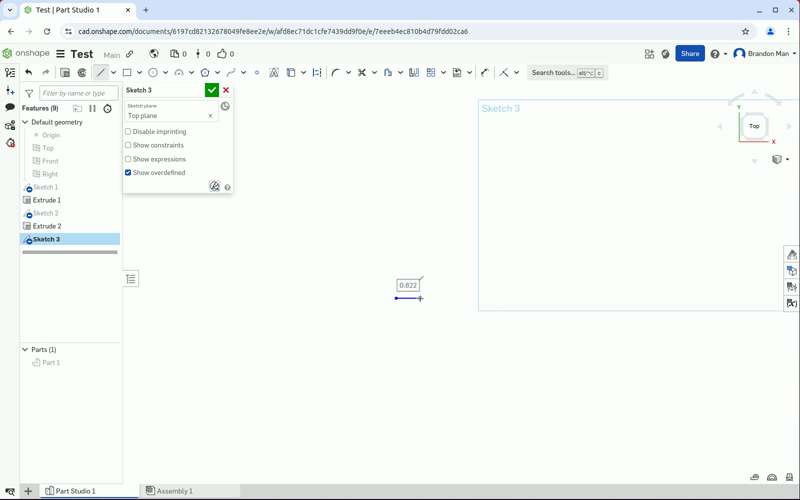
scroll(-6)
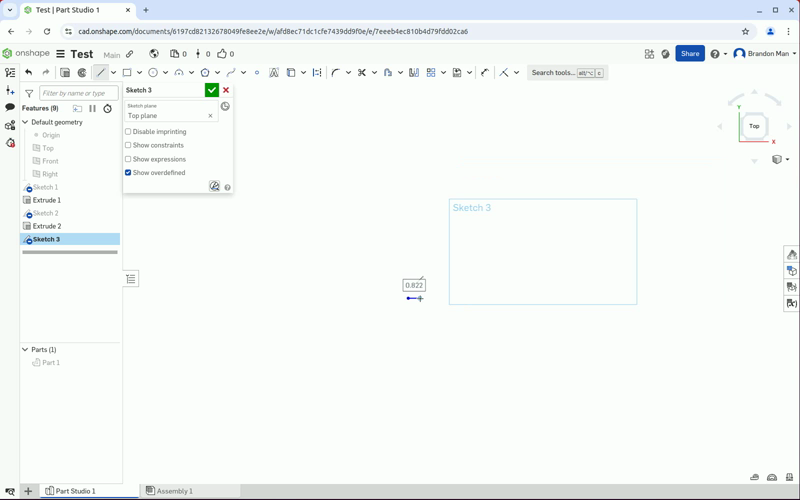
scroll(-6)
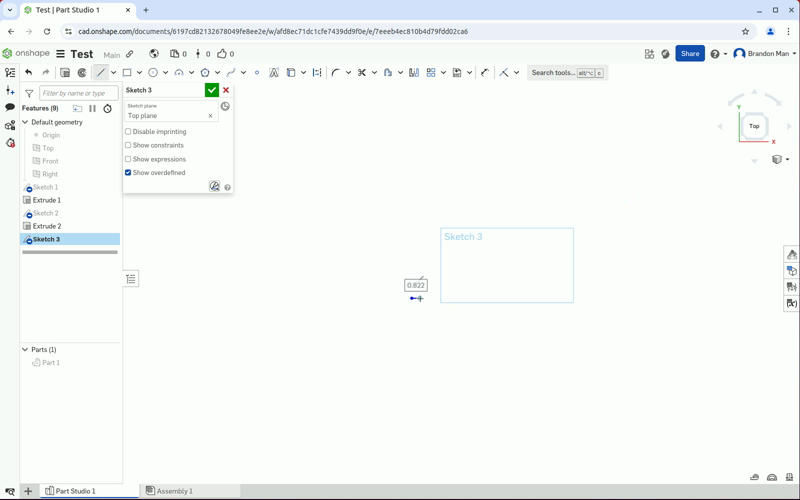
scroll(-6)
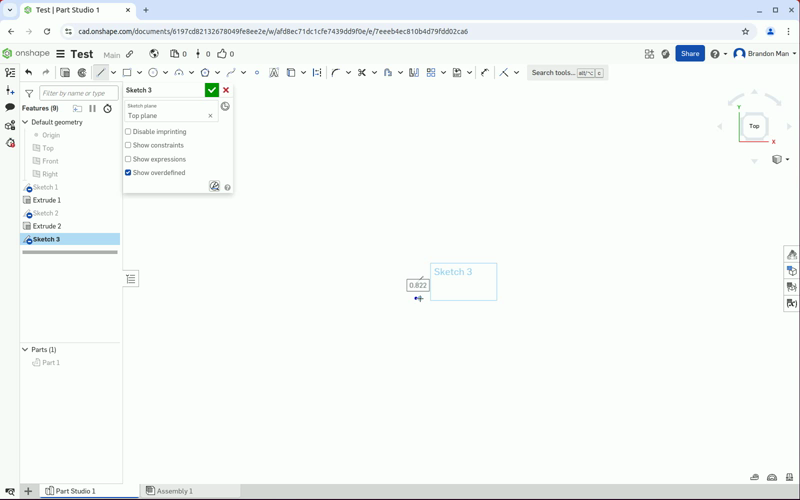
key_up(shift)
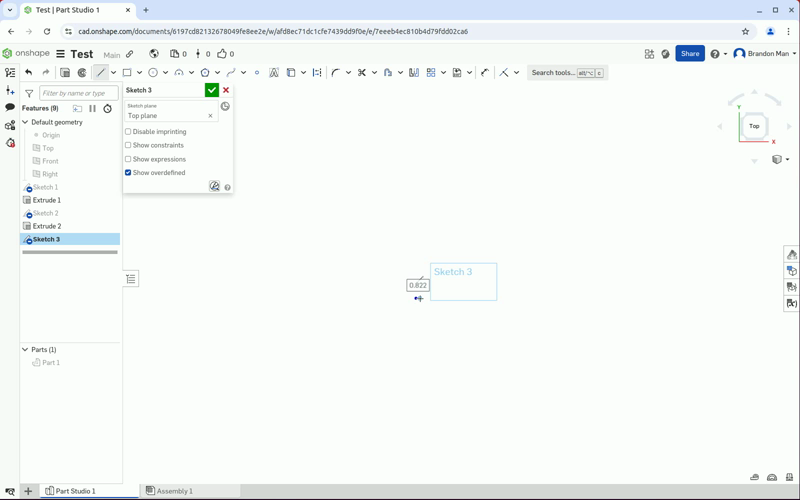
key_down(shift)
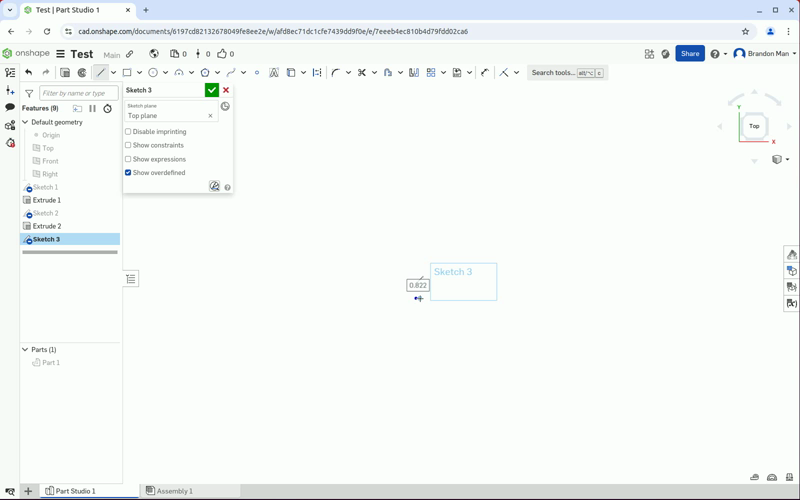
mouse_move(450, 298)
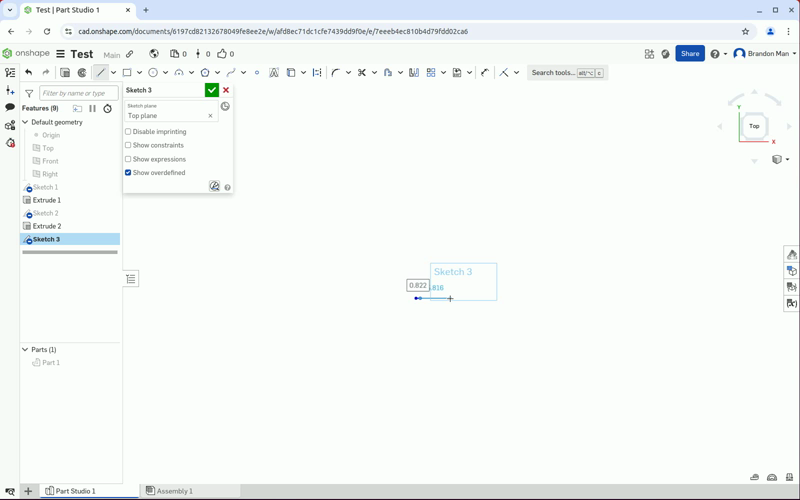
mouse_move(420, 267)
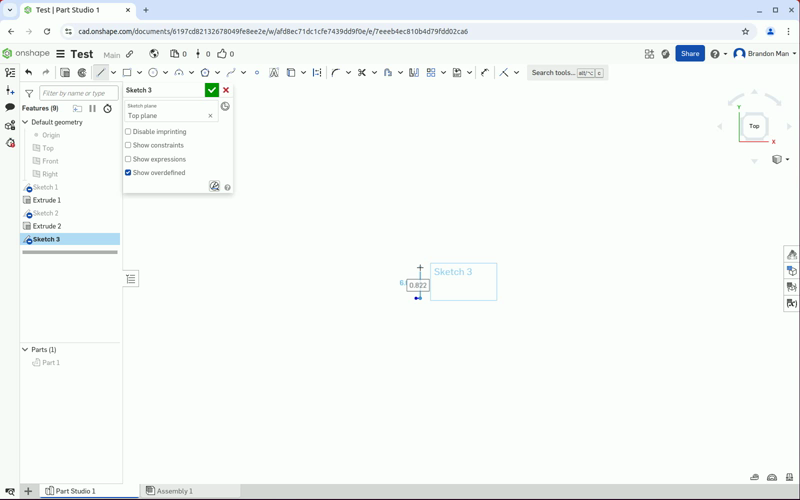
click(420, 267)
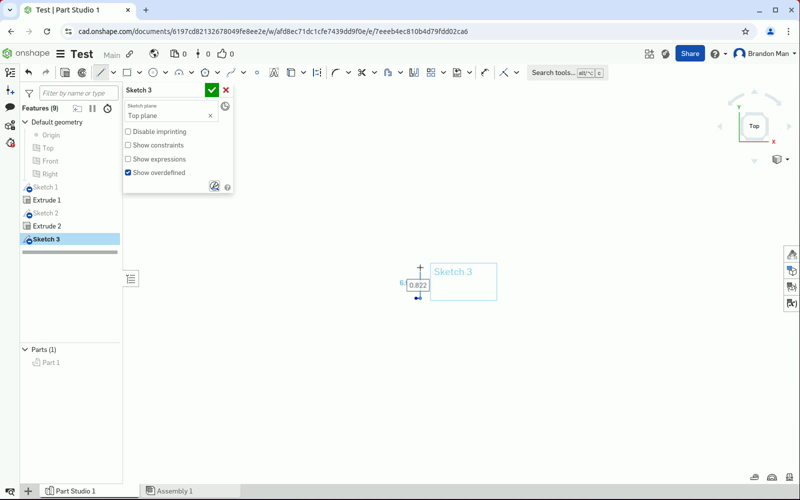
key_up(shift)
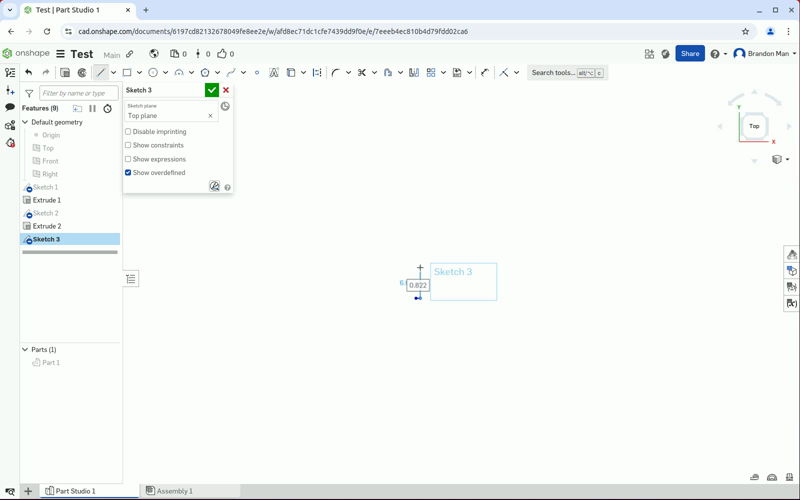
key_down(shift)
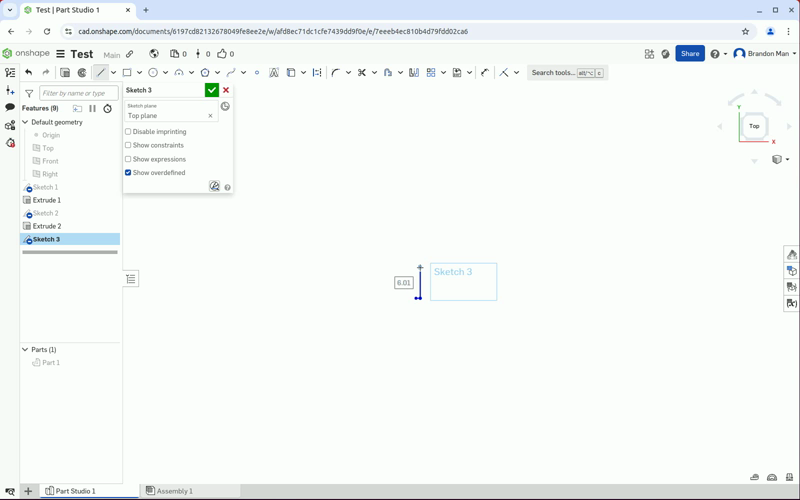
mouse_move(450, 267)
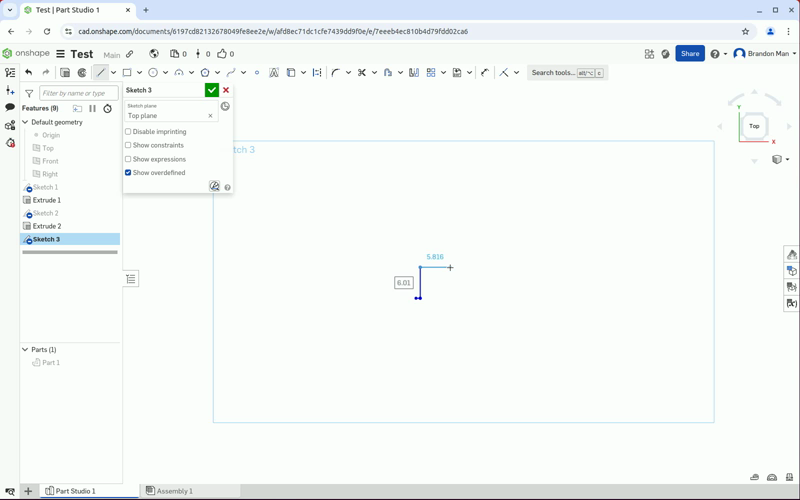
mouse_move(416, 267)
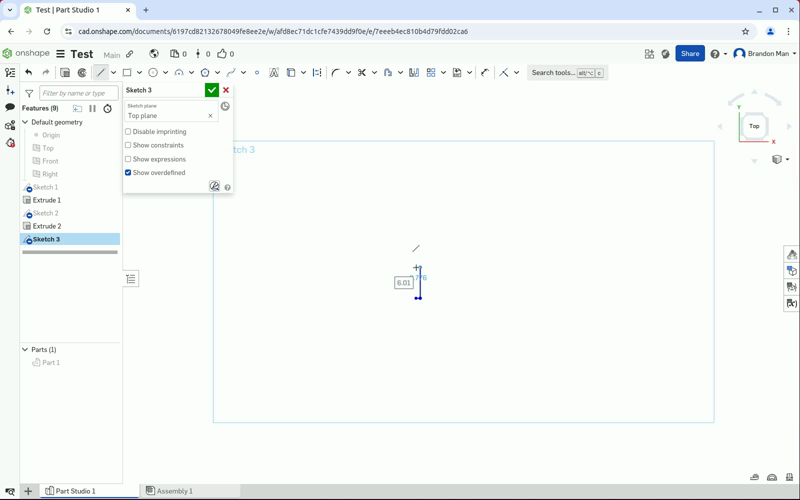
scroll(6)
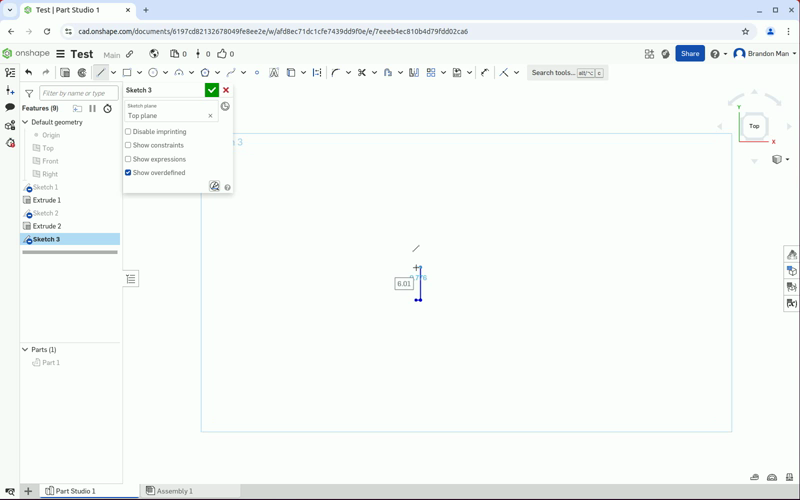
scroll(6)
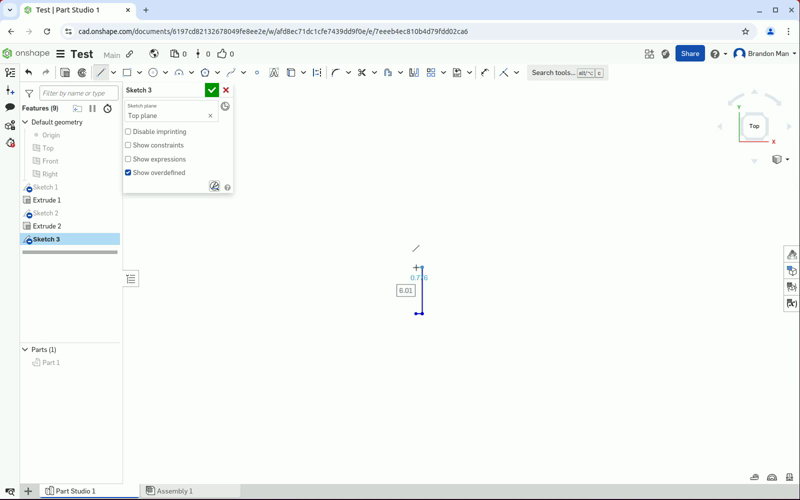
scroll(6)
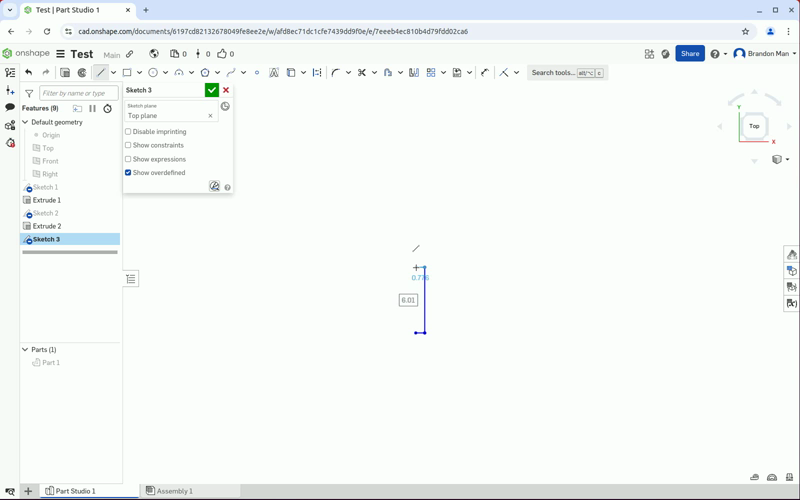
scroll(6)
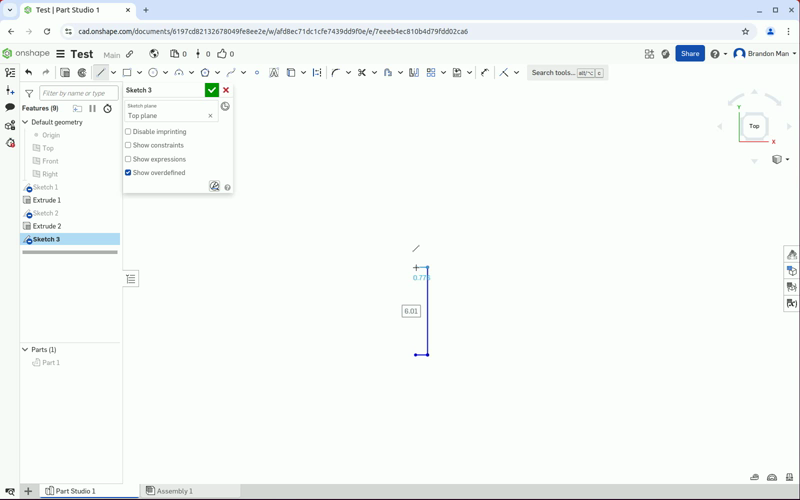
scroll(6)
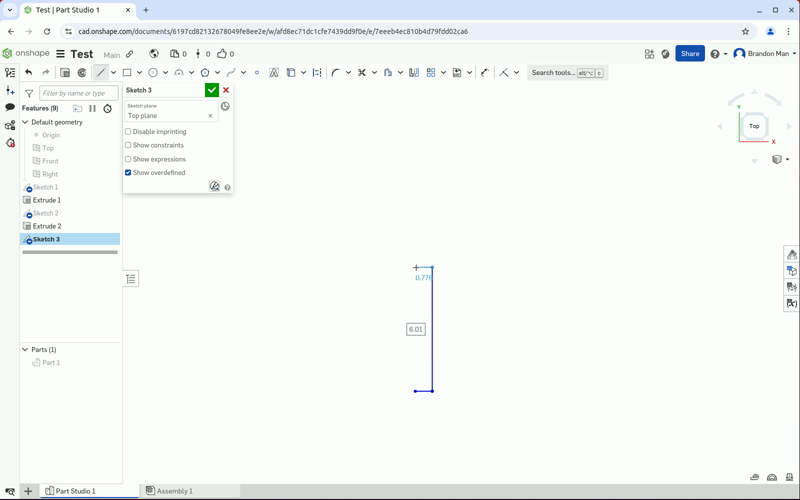
scroll(6)
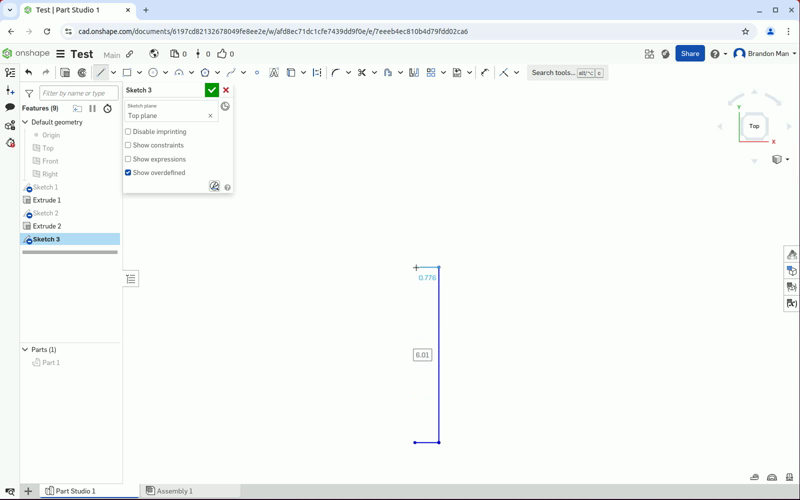
scroll(6)
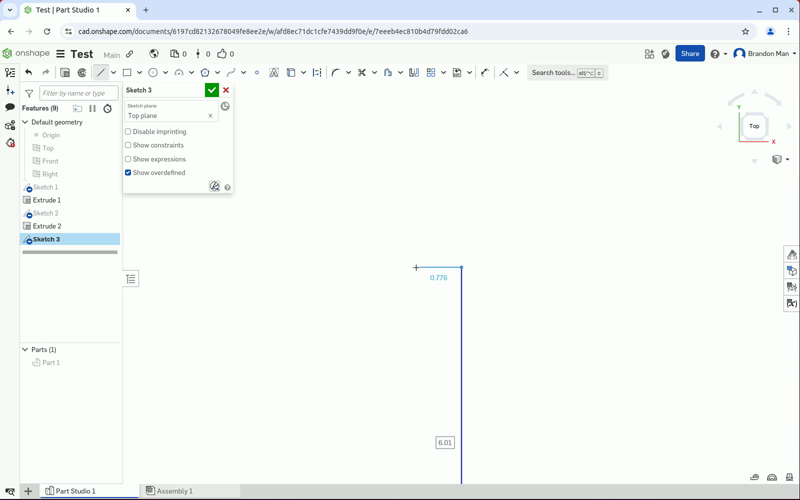
click(416, 267)
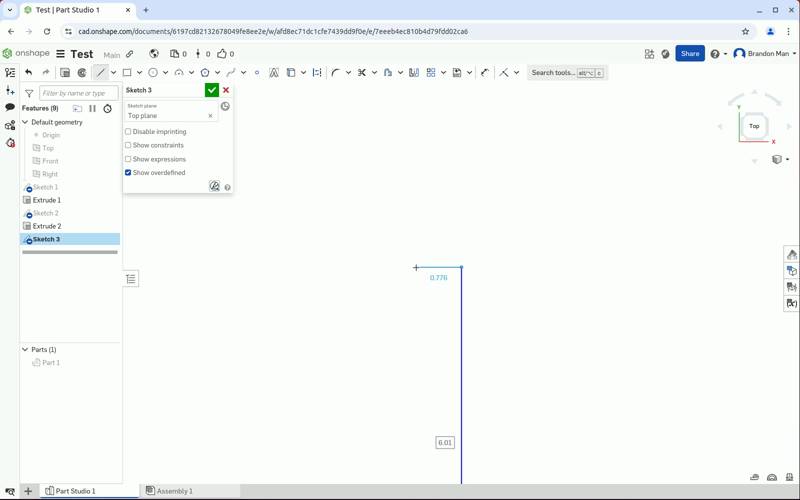
scroll(-6)
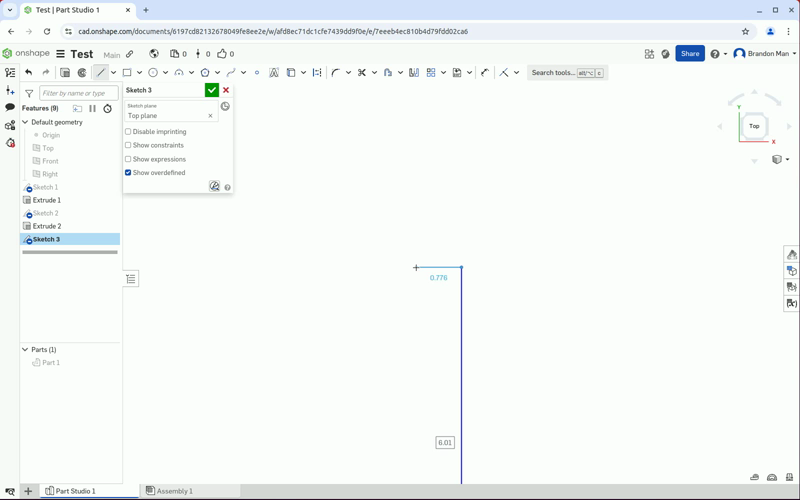
scroll(-6)
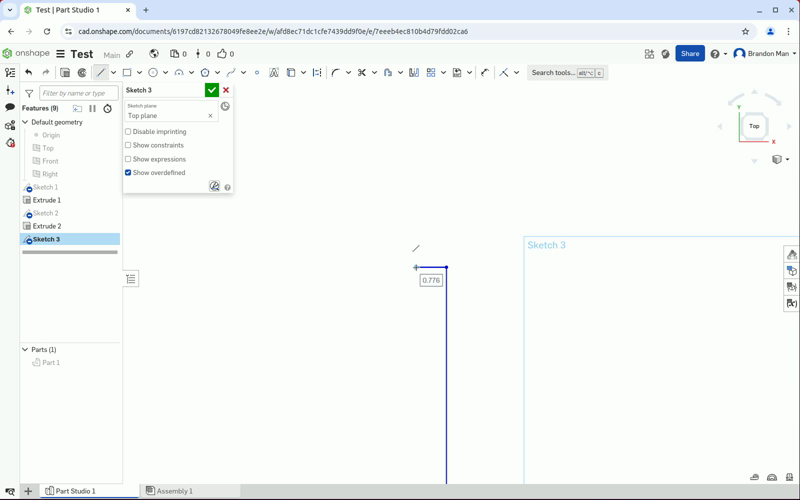
scroll(-6)
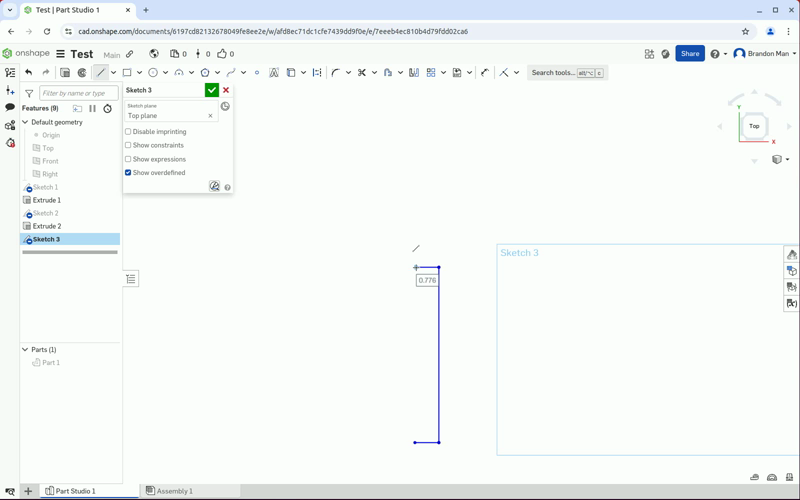
scroll(-6)
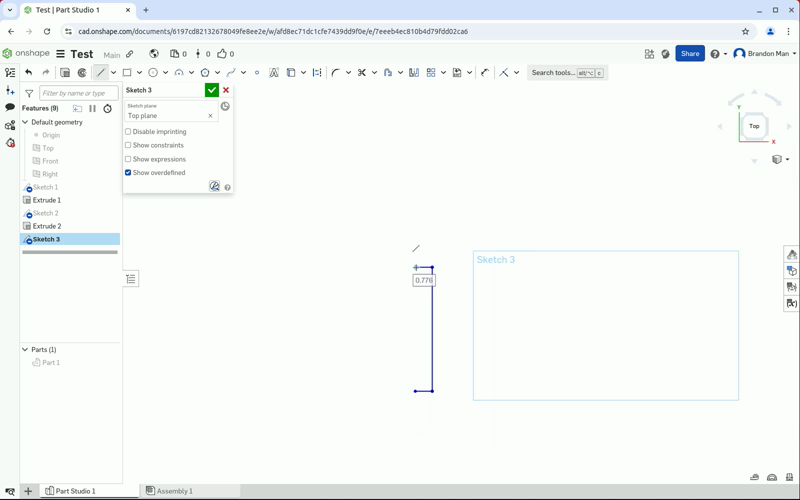
scroll(-6)
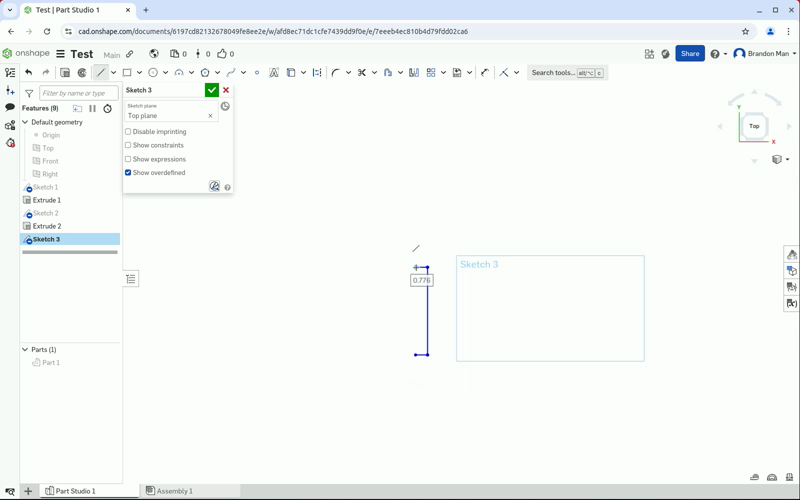
scroll(-6)
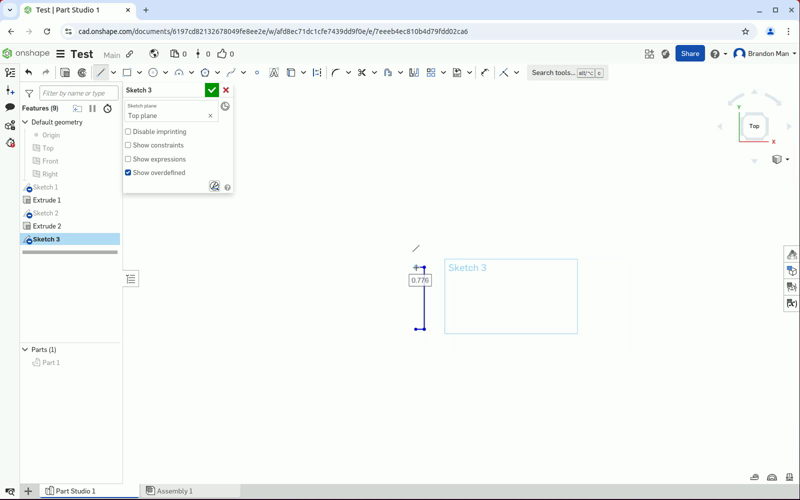
scroll(-6)
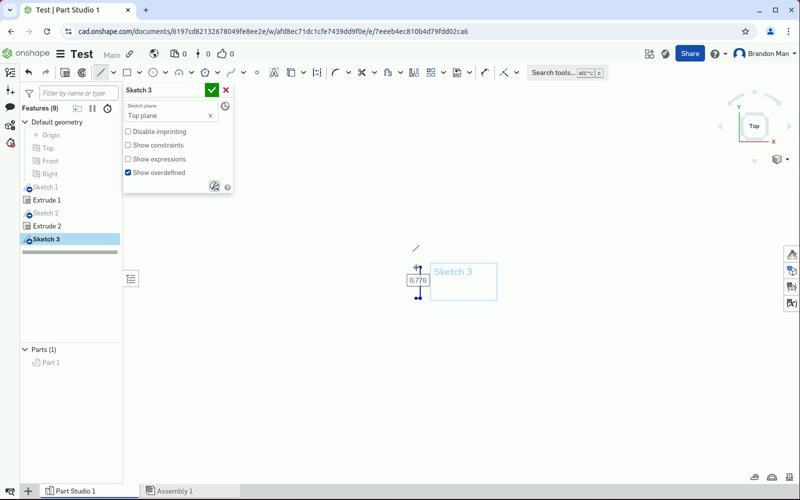
key_up(shift)
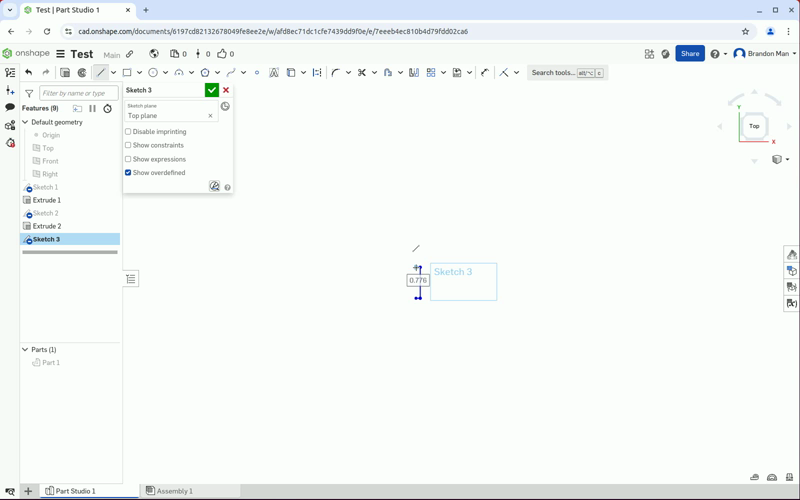
mouse_move(446, 267)
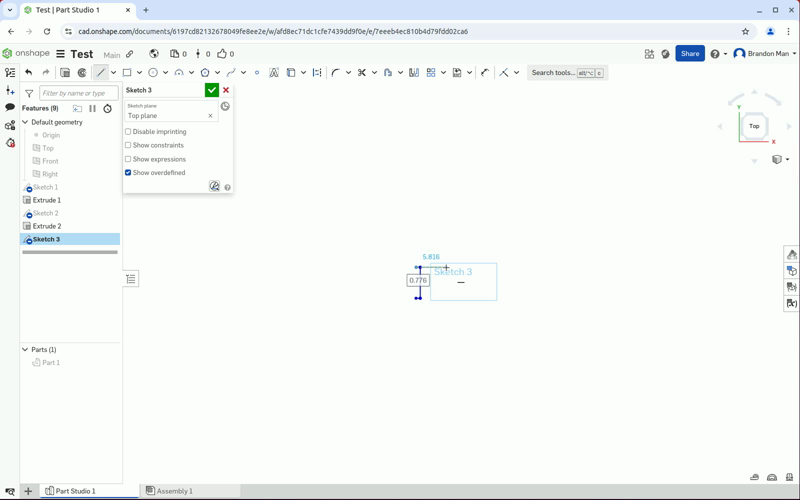
key_down(shift)
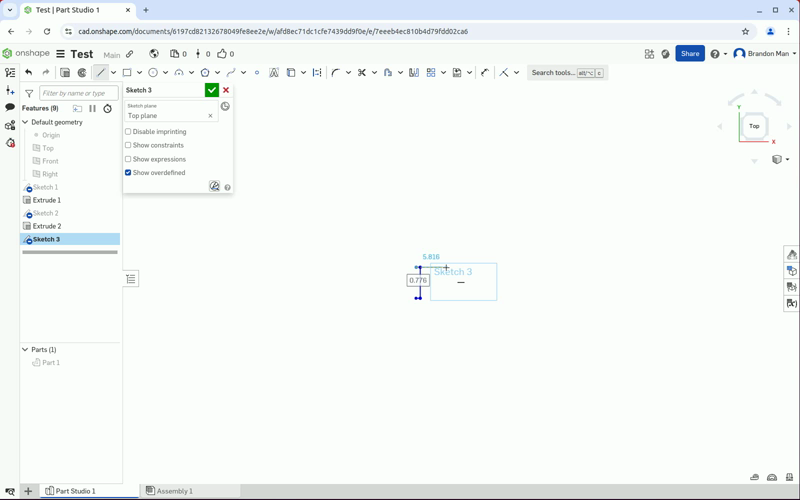
mouse_move(416, 298)
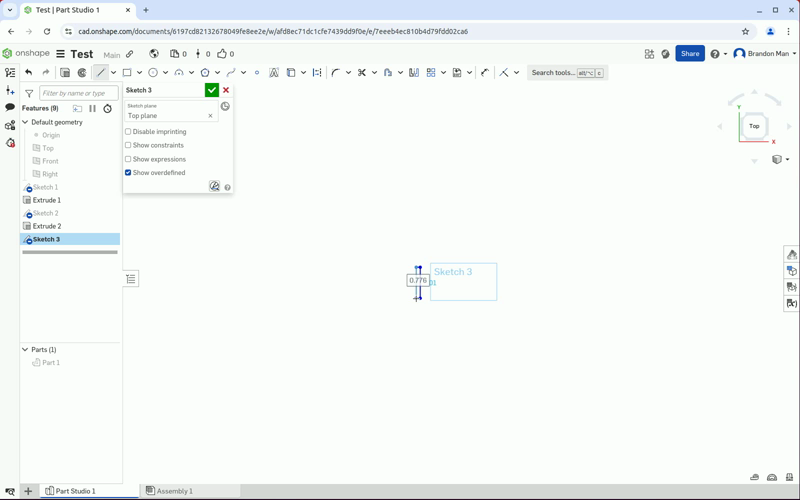
scroll(6)
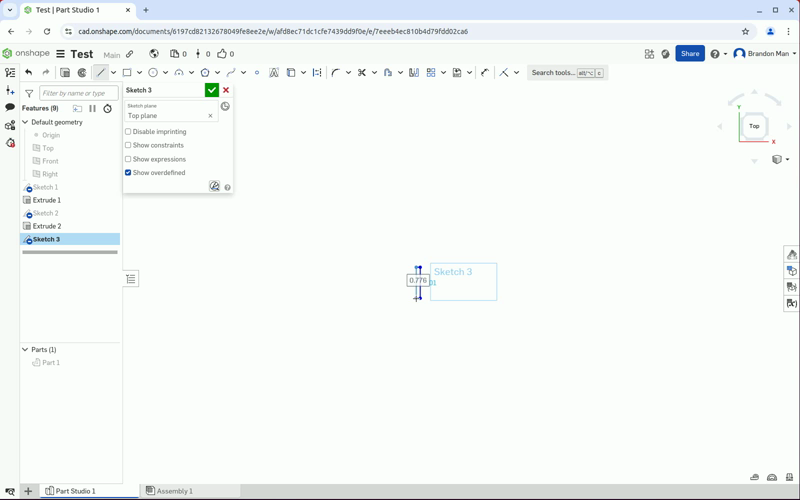
scroll(6)
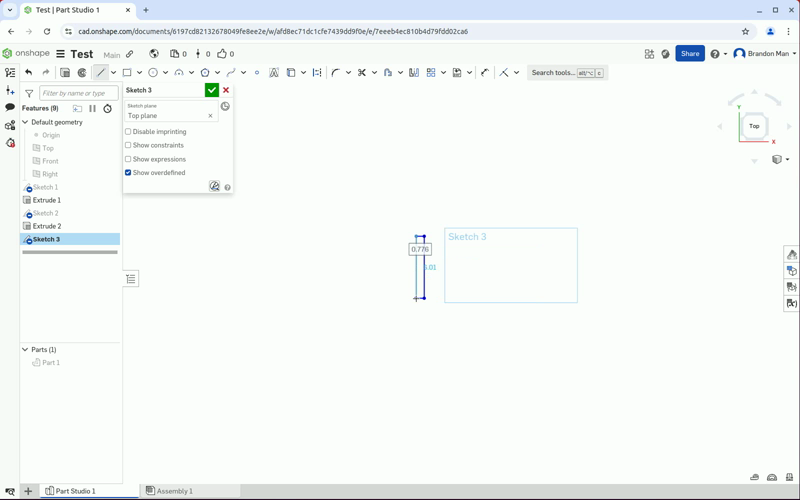
scroll(6)
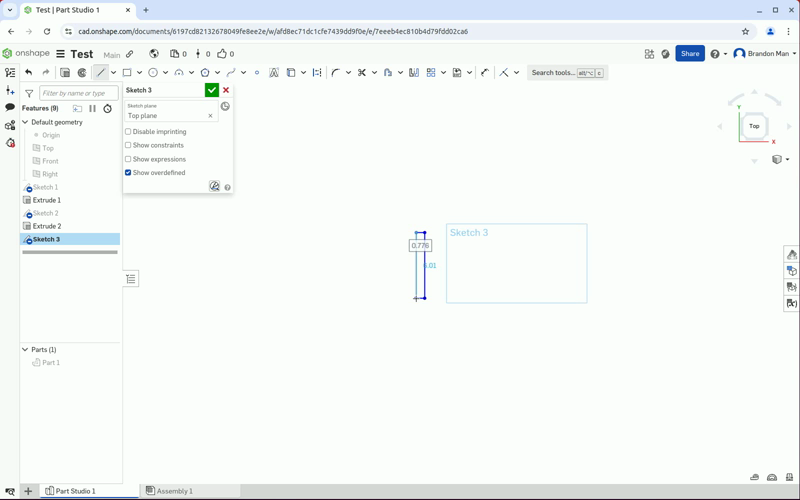
scroll(6)
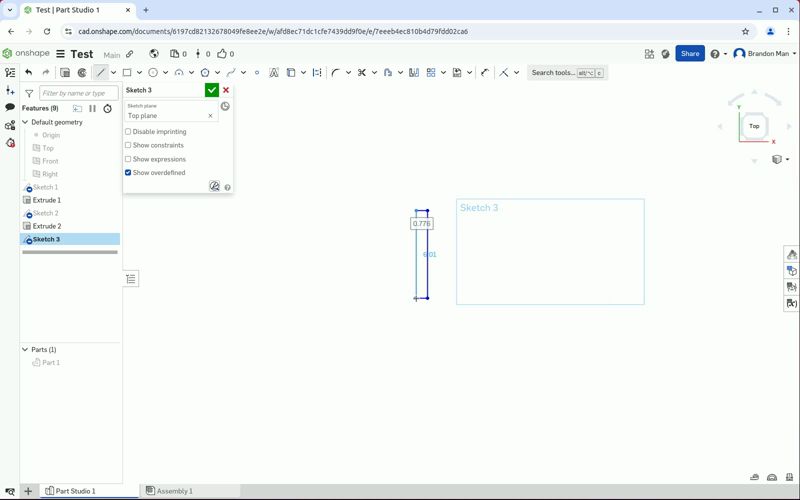
scroll(6)
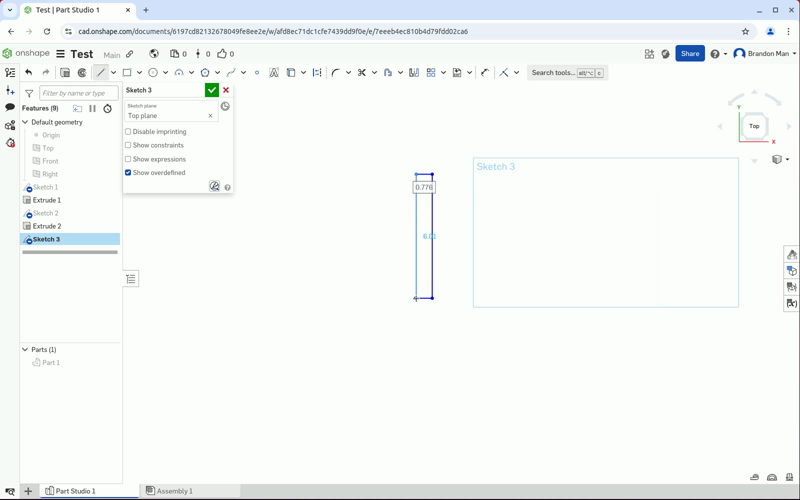
scroll(6)
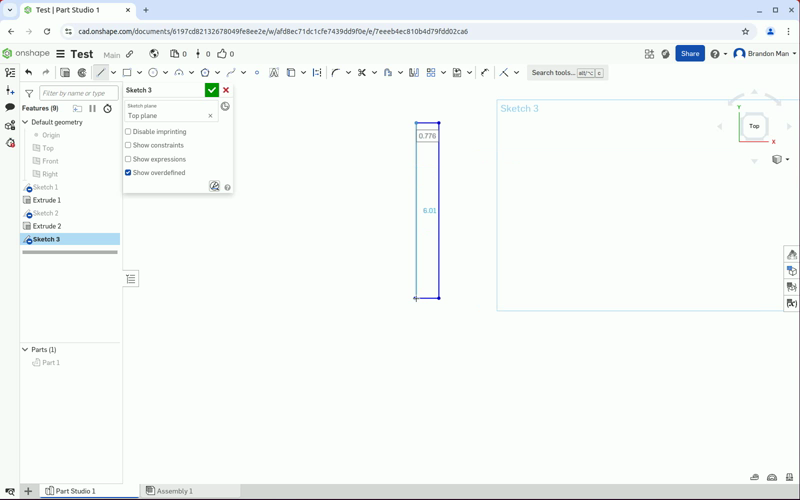
scroll(6)
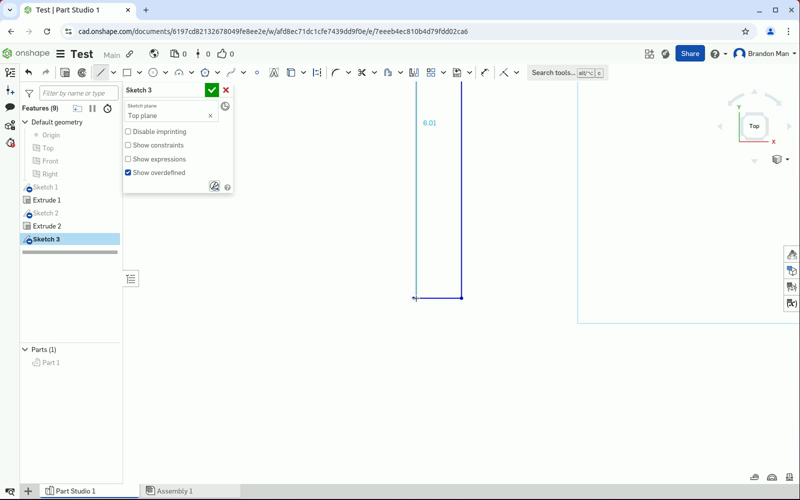
key_up(shift)
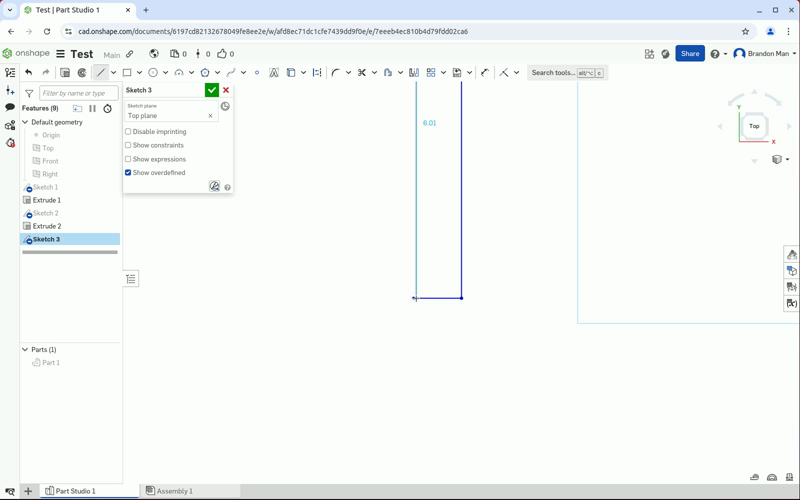
click(416, 298)
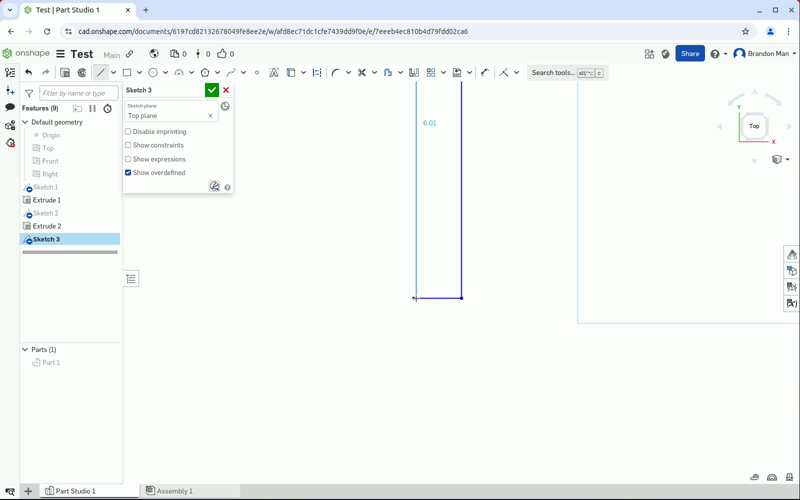
scroll(-6)
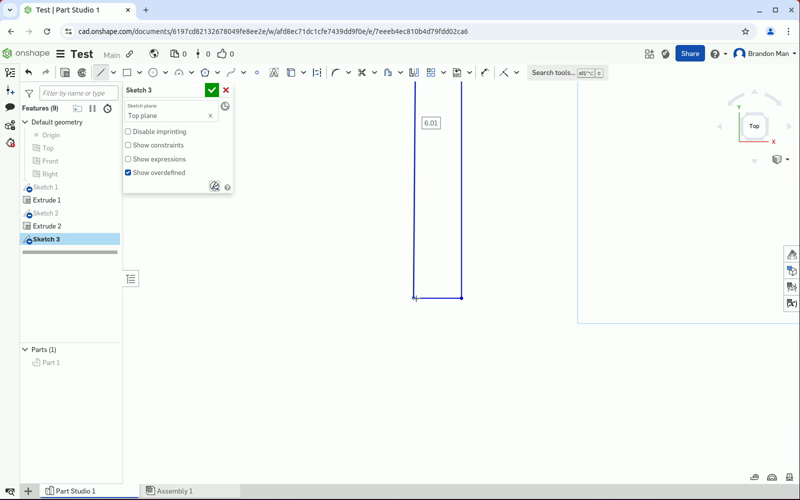
scroll(-6)
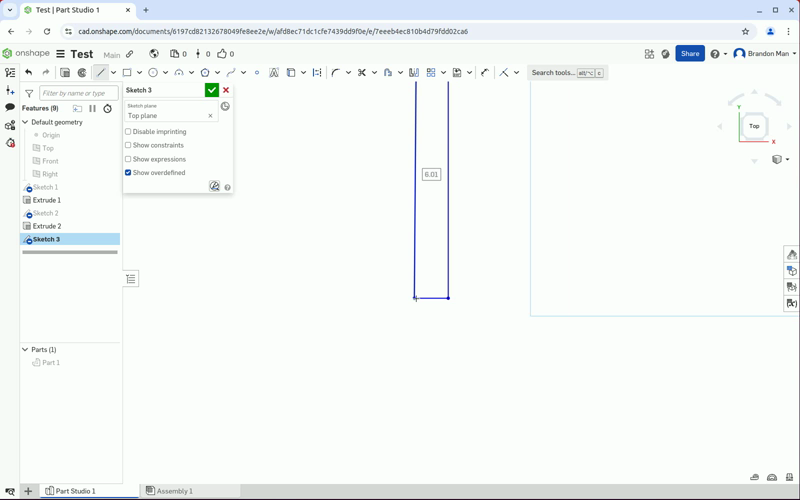
scroll(-6)
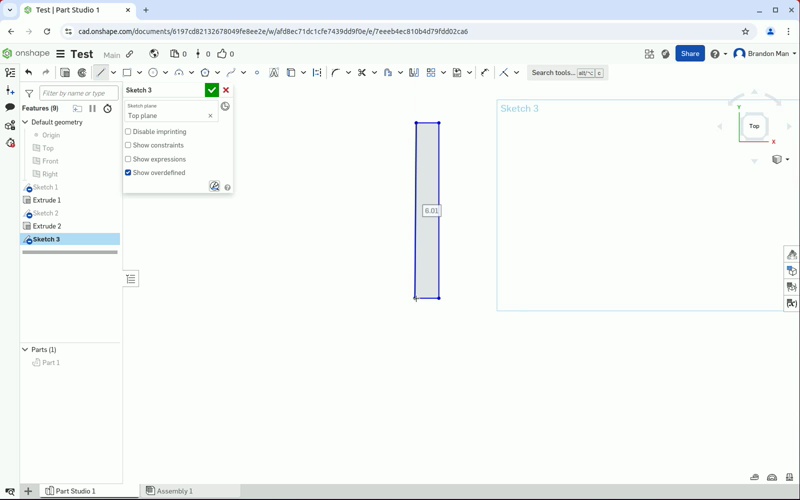
scroll(-6)
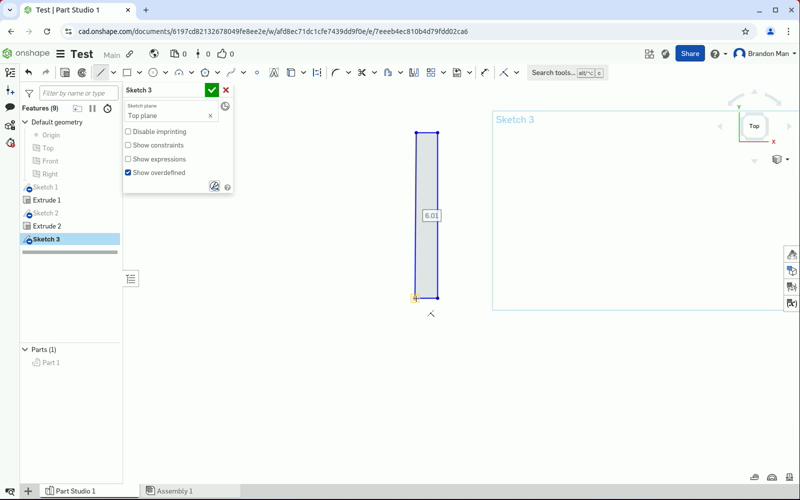
scroll(-6)
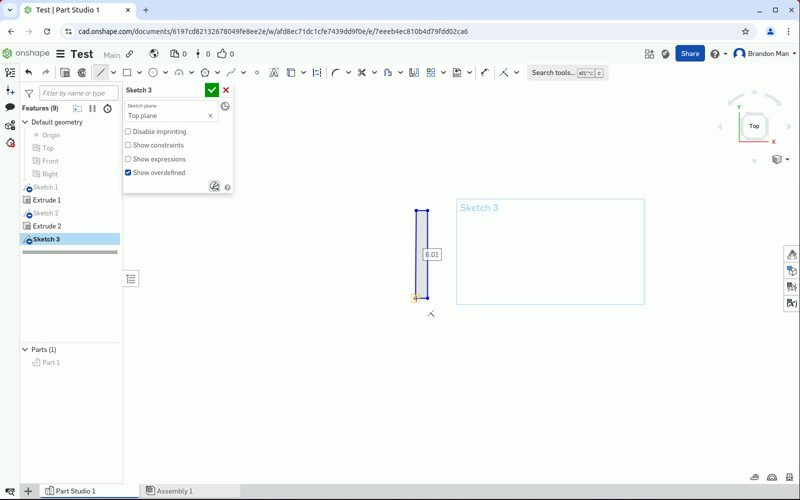
scroll(-6)
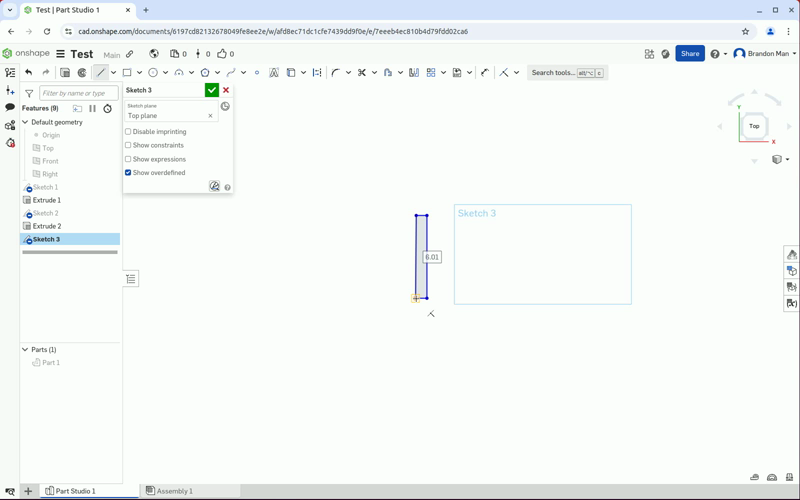
scroll(-6)
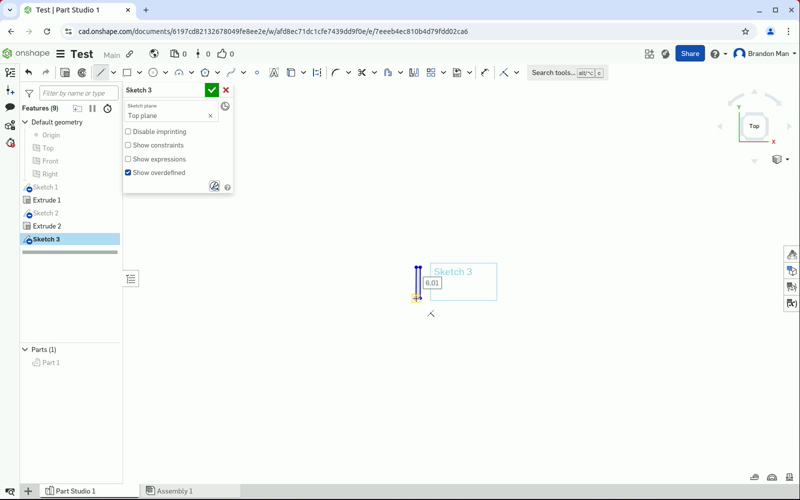
key(esc)
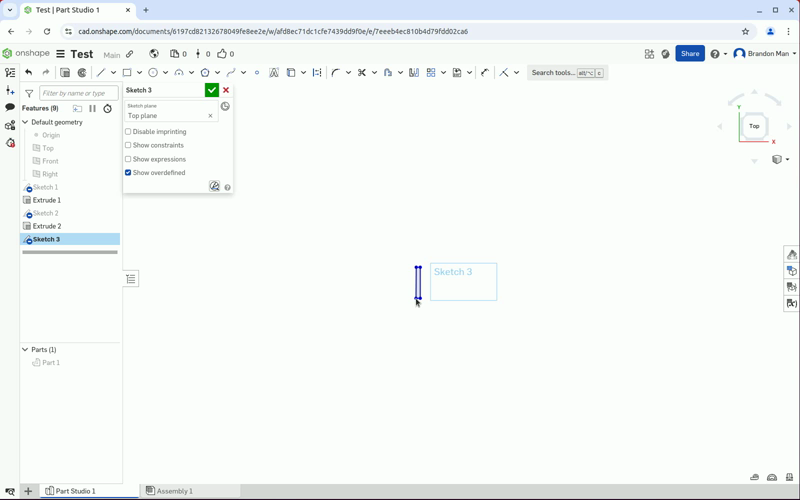
mouse_move(419, 290)
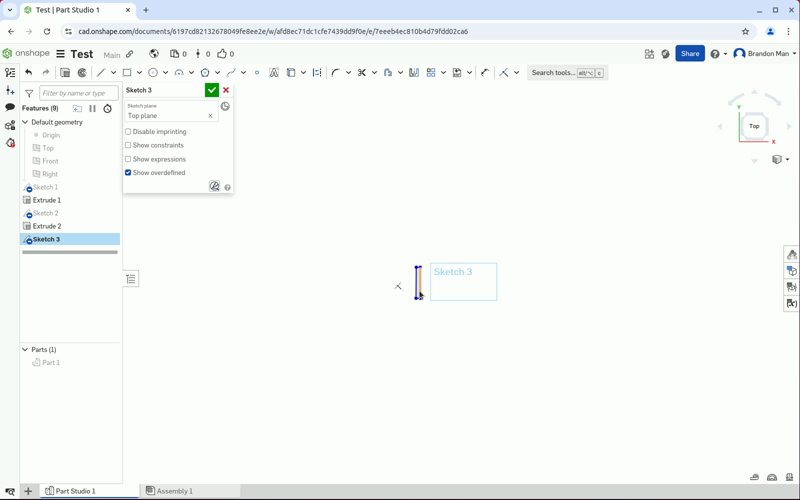
scroll(6)
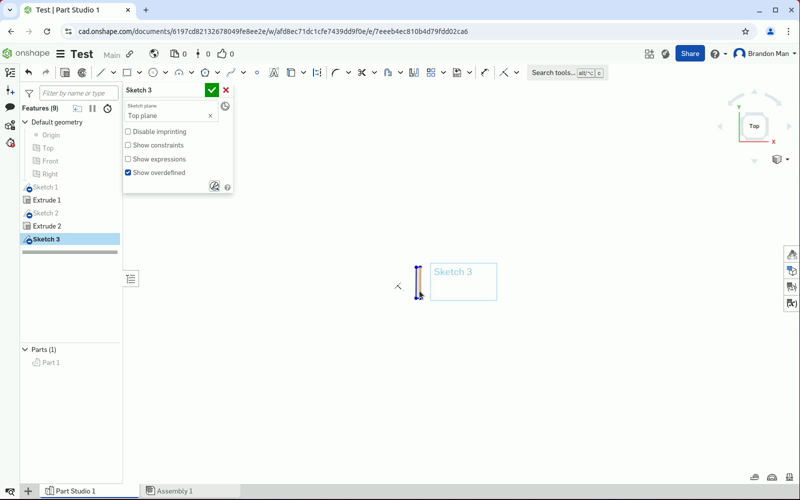
scroll(6)
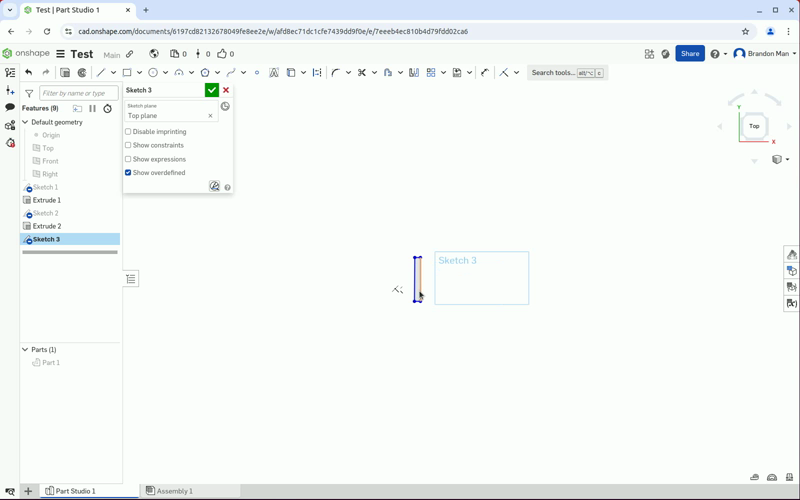
scroll(6)
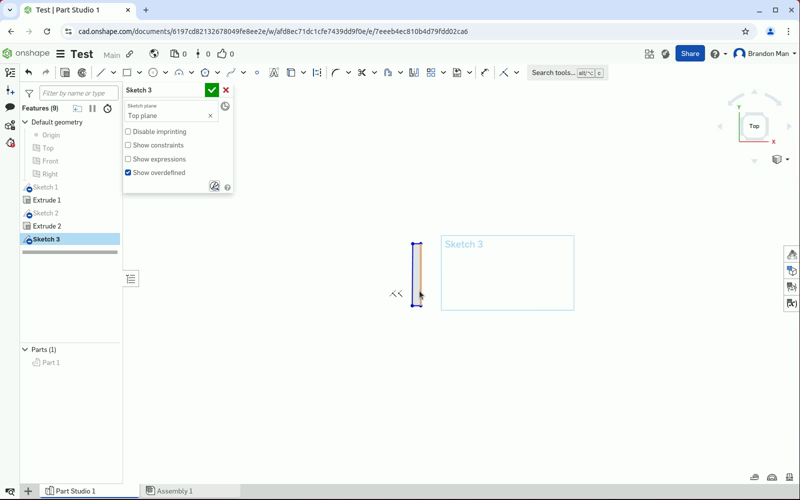
scroll(6)
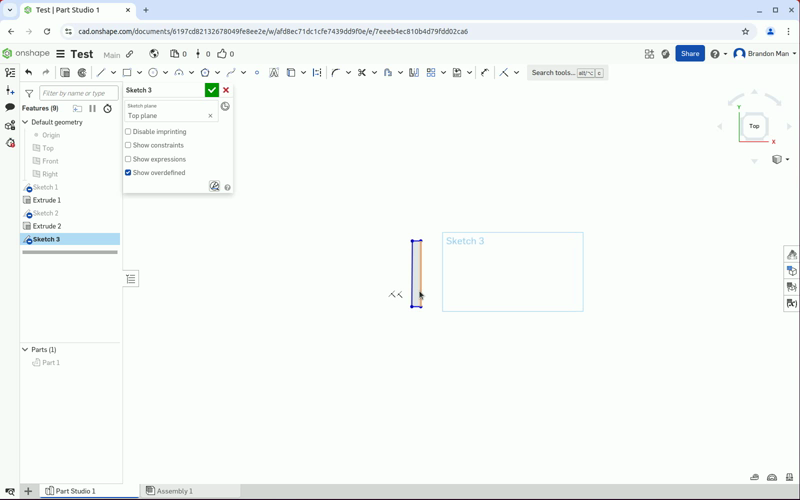
scroll(6)
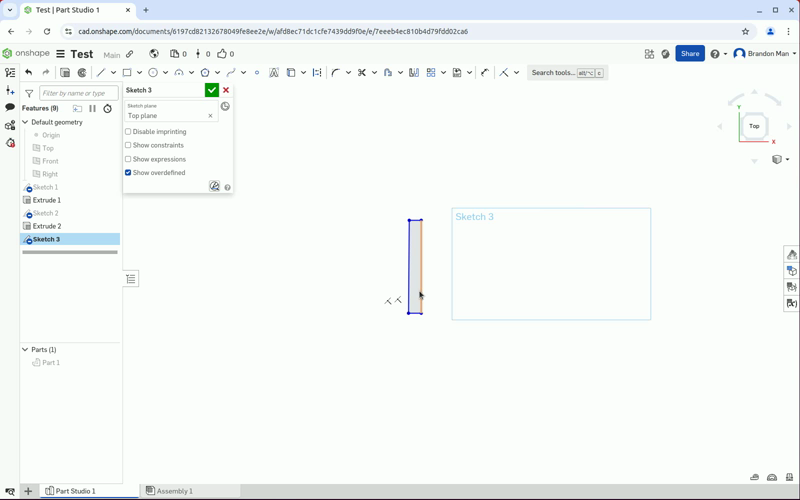
scroll(6)
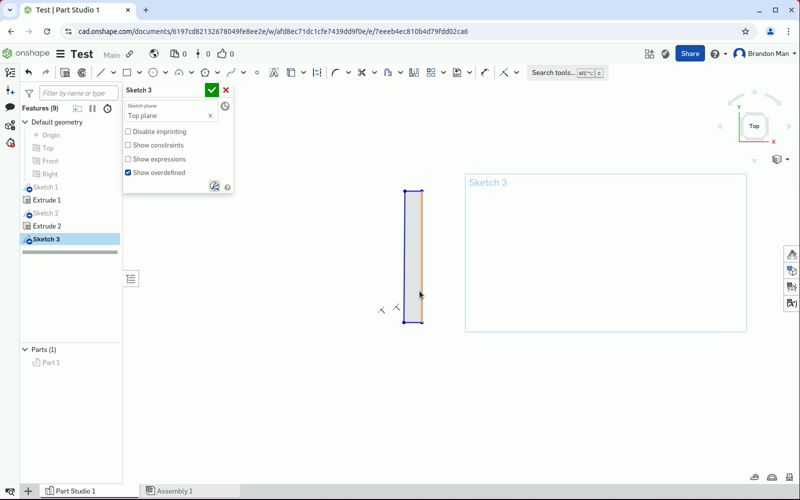
scroll(6)
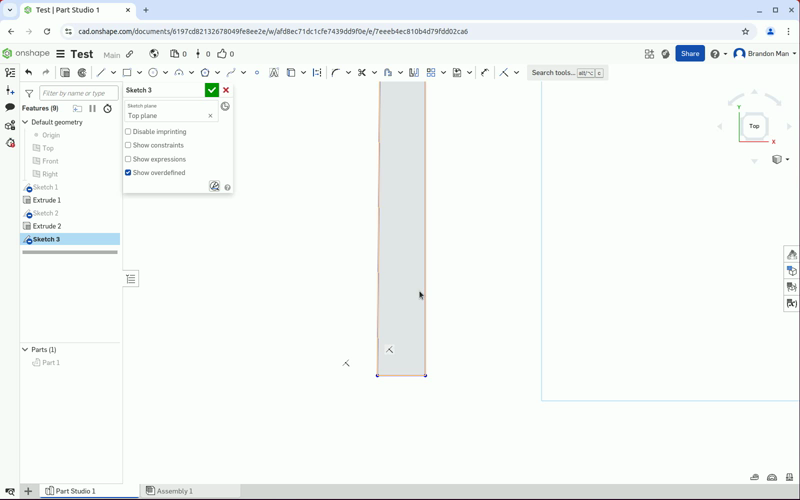
click(419, 290)
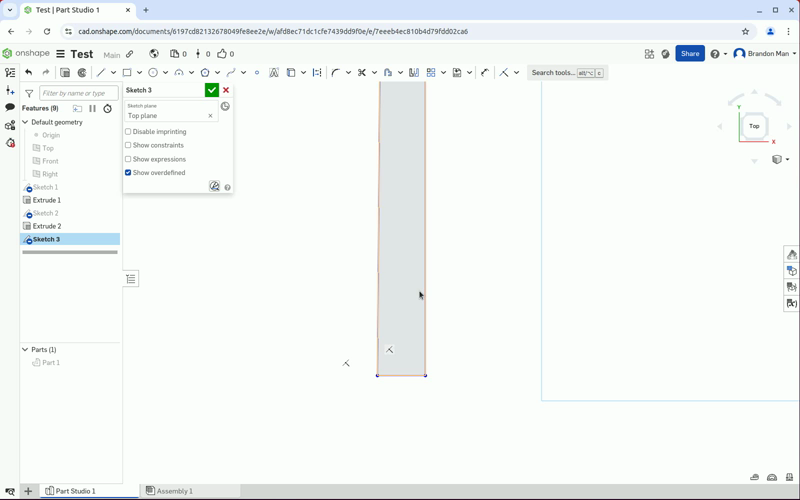
scroll(-6)
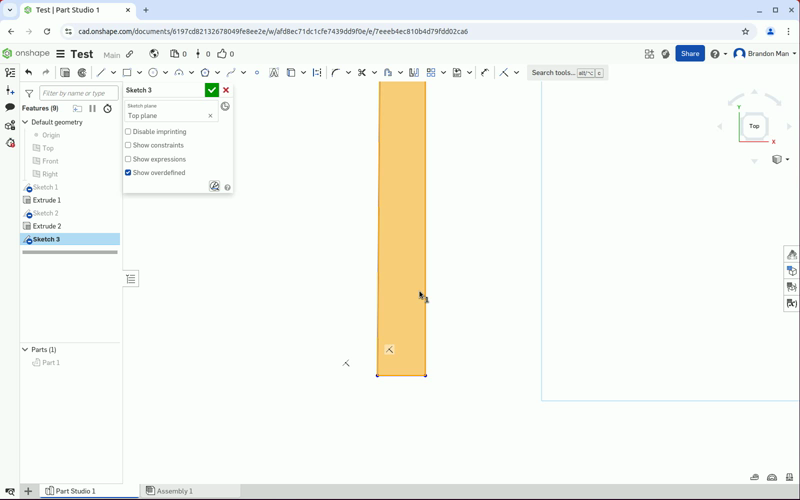
scroll(-6)
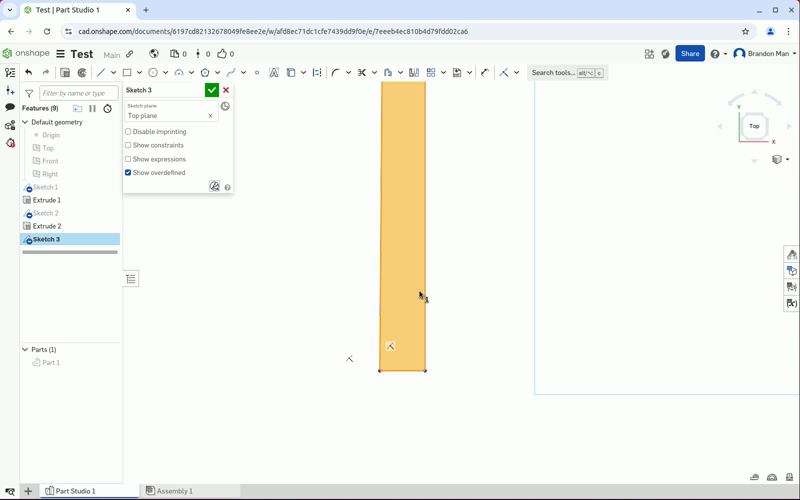
scroll(-6)
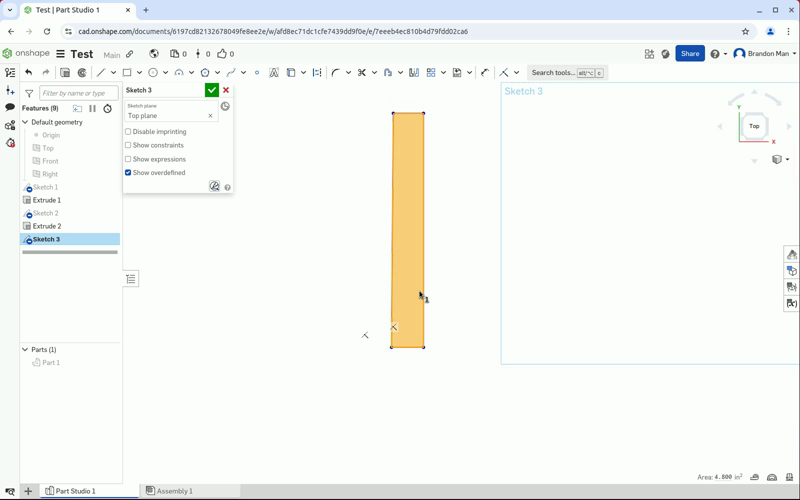
scroll(-6)
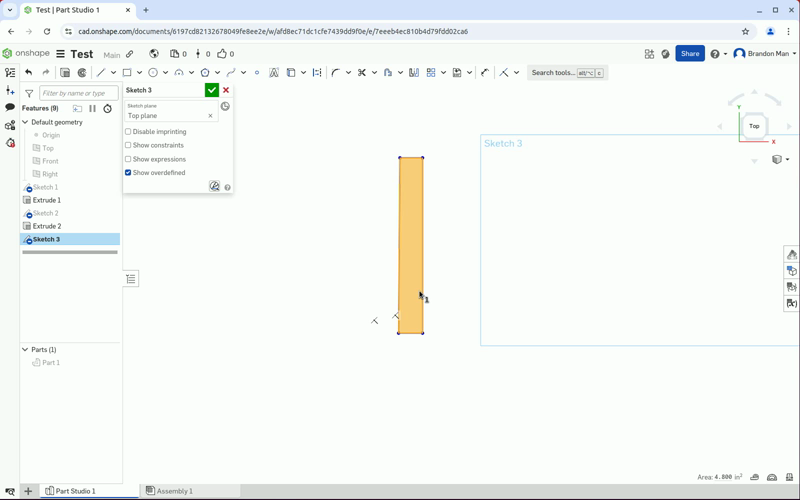
scroll(-6)
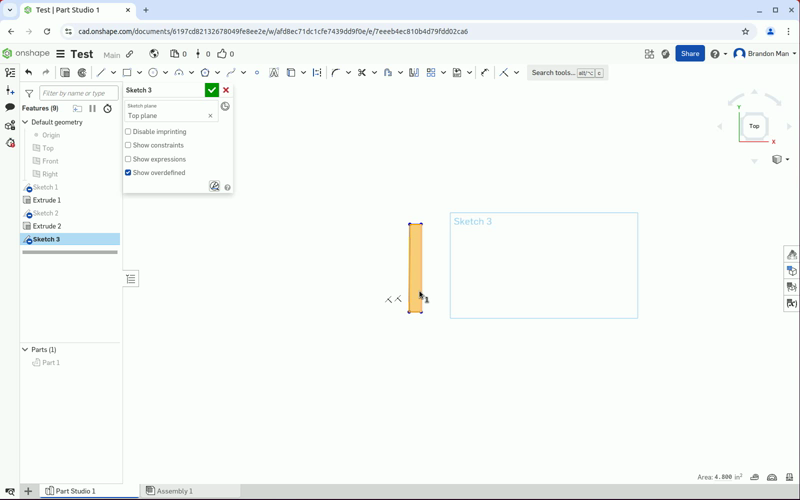
scroll(-6)
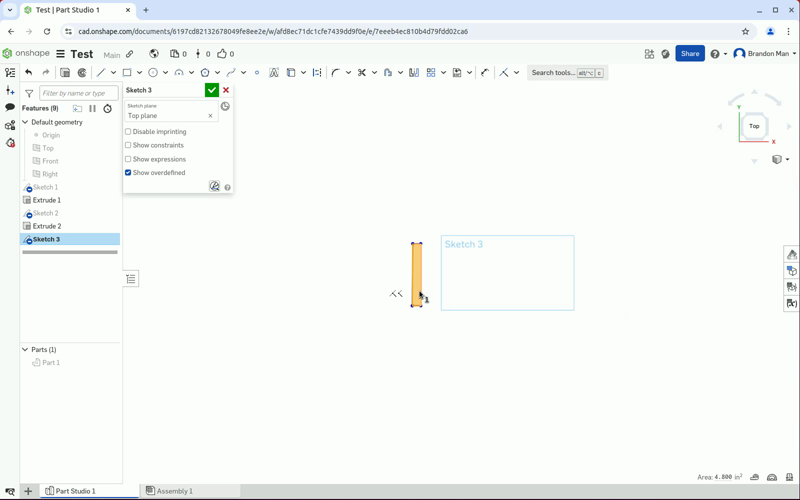
scroll(-6)
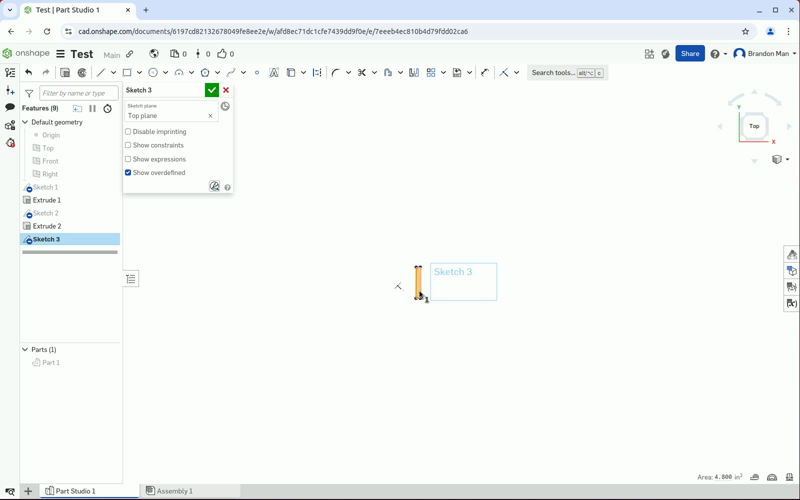
mouse_move(73, 352)
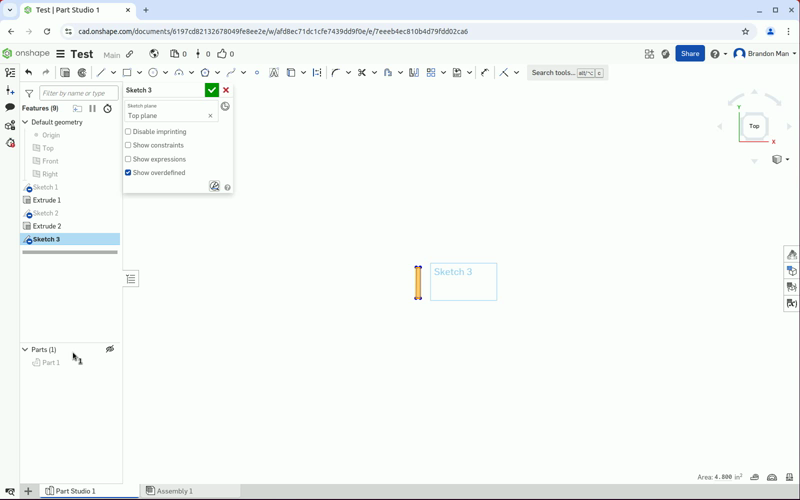
key(shift+y)
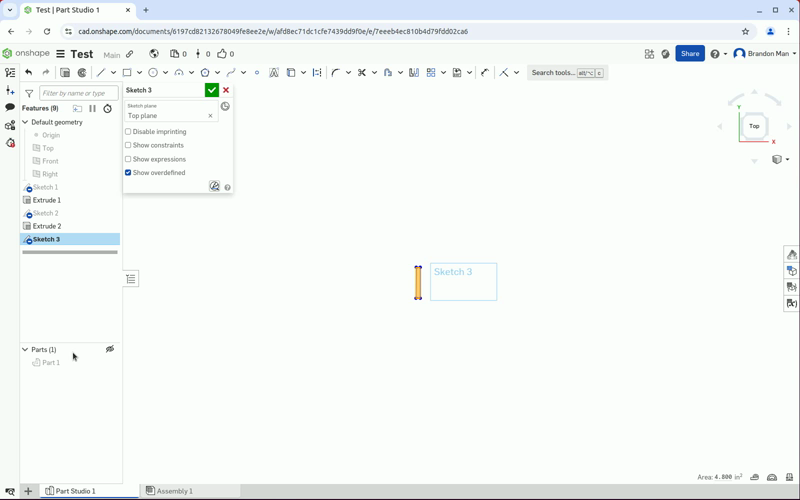
key(shift+e)
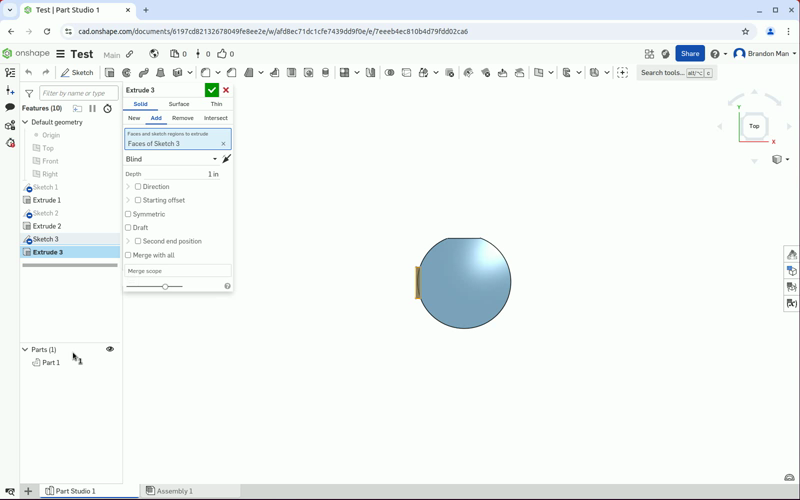
mouse_move(143, 106)
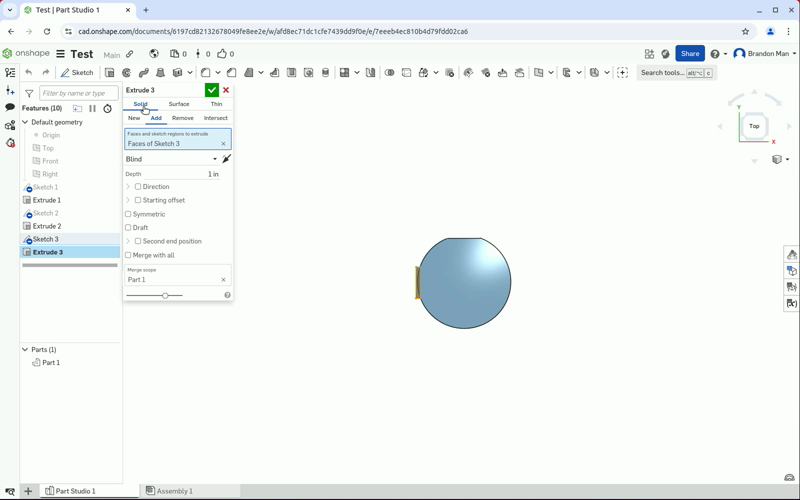
click(143, 106)
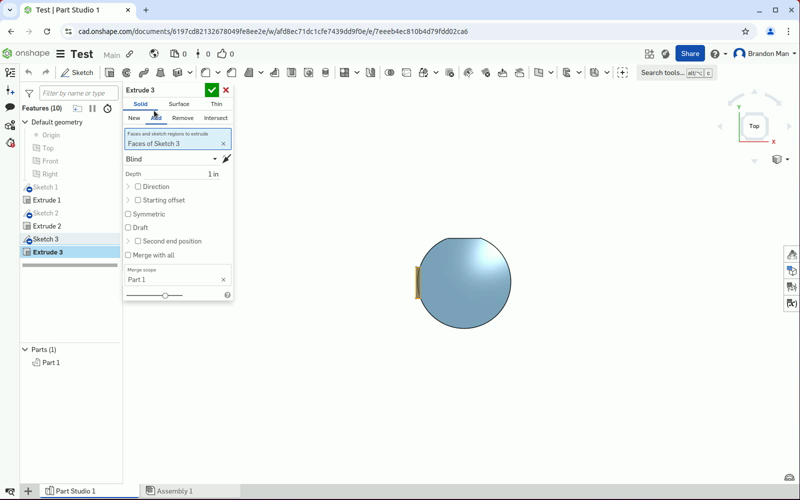
mouse_move(186, 120)
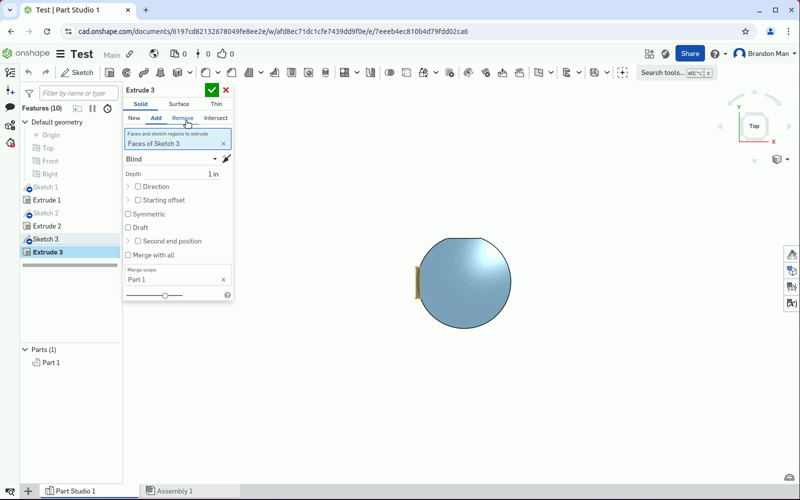
click(186, 120)
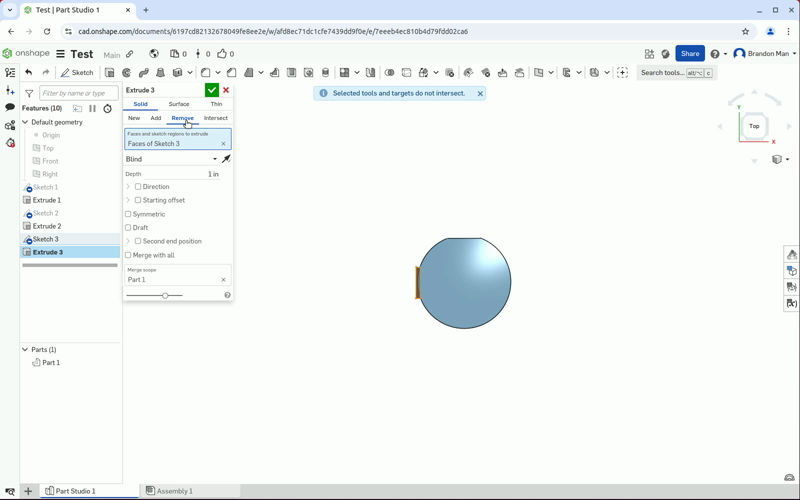
key(tab, 4)
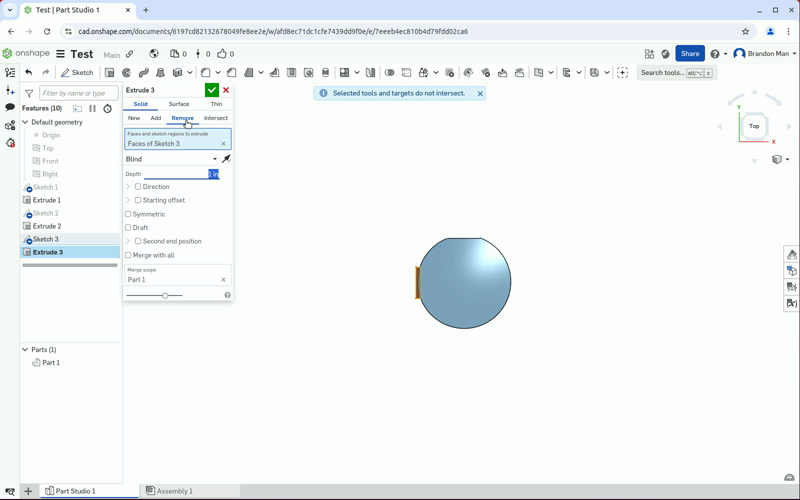
text(-30.57)
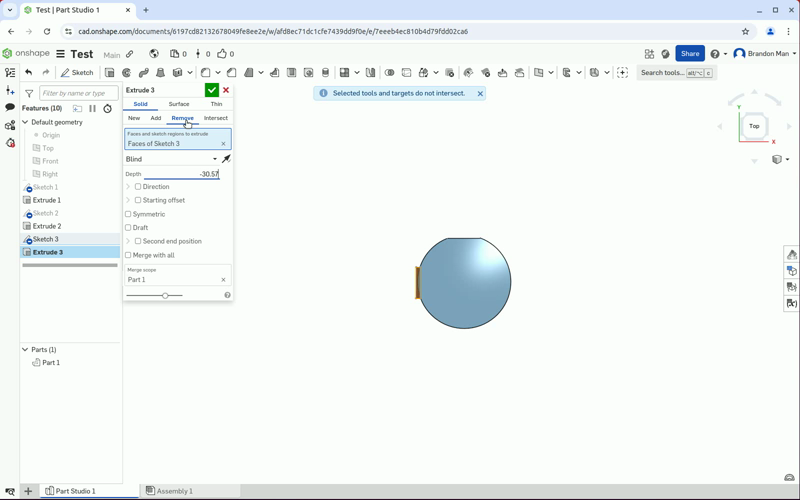
key(tab, 6)
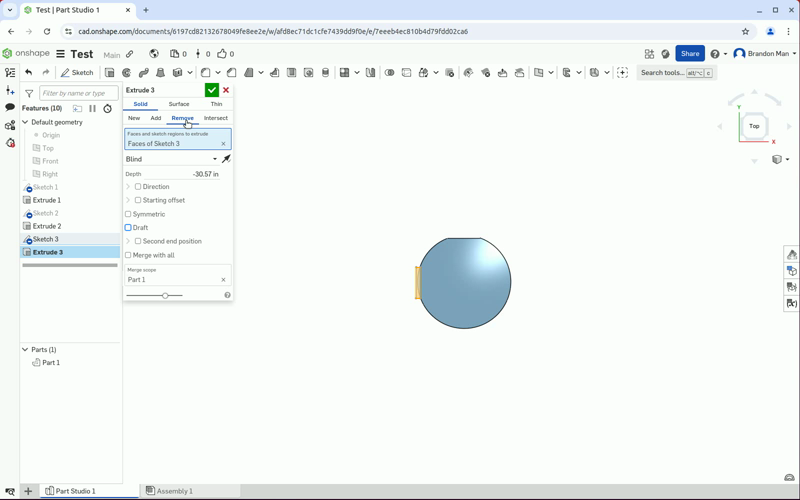
key(space)
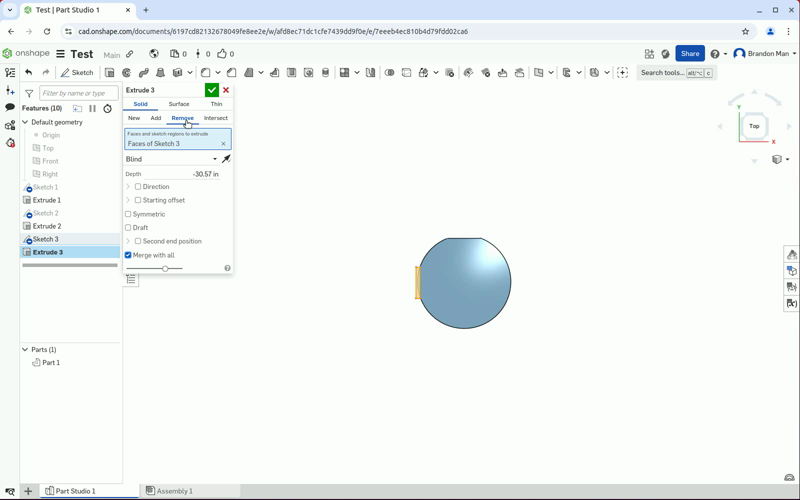
key(enter)
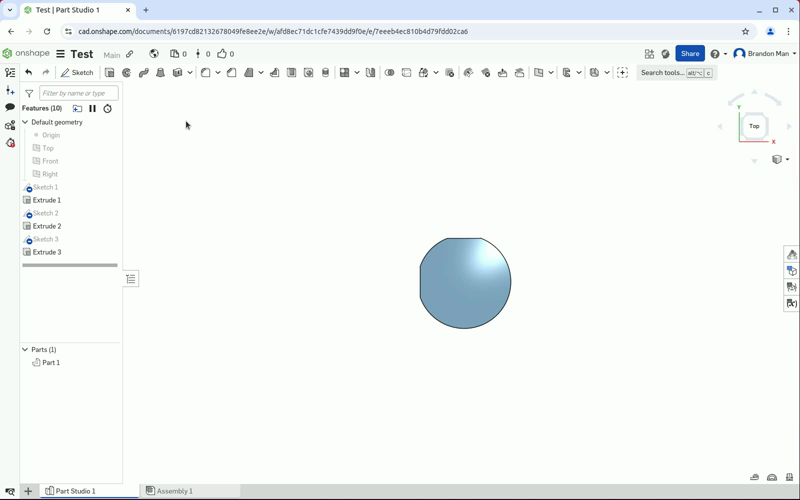
key(shift+h)
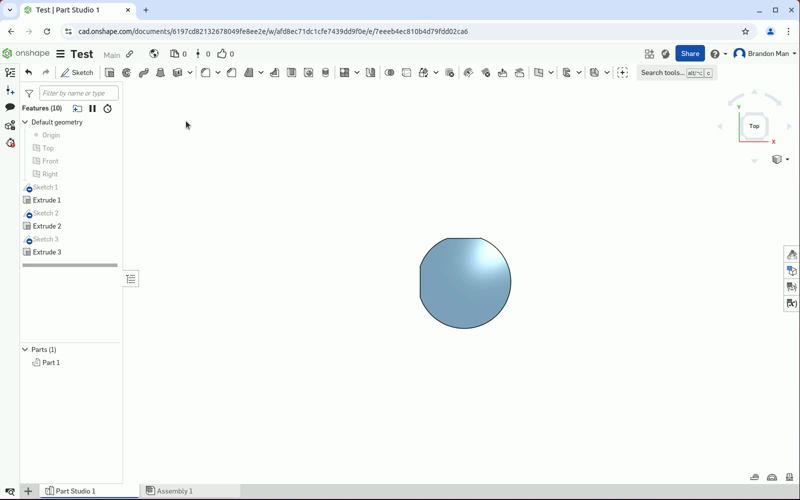
key(shift+h)
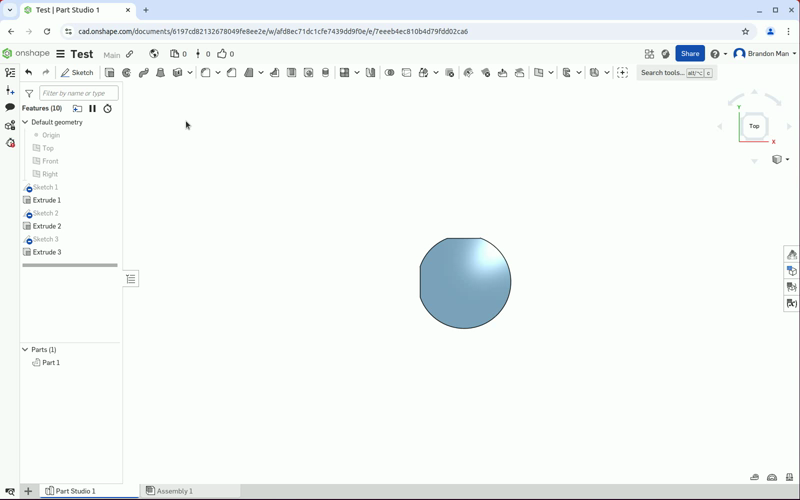
mouse_move(73, 189)
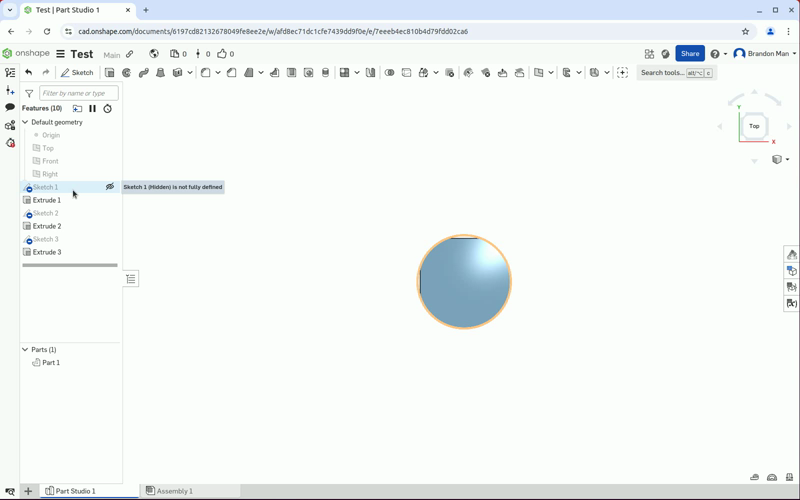
click(73, 189)
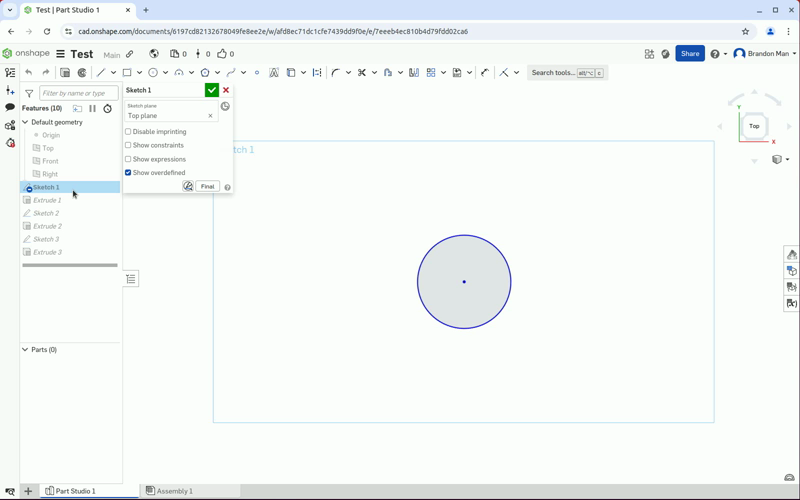
mouse_move(229, 92)
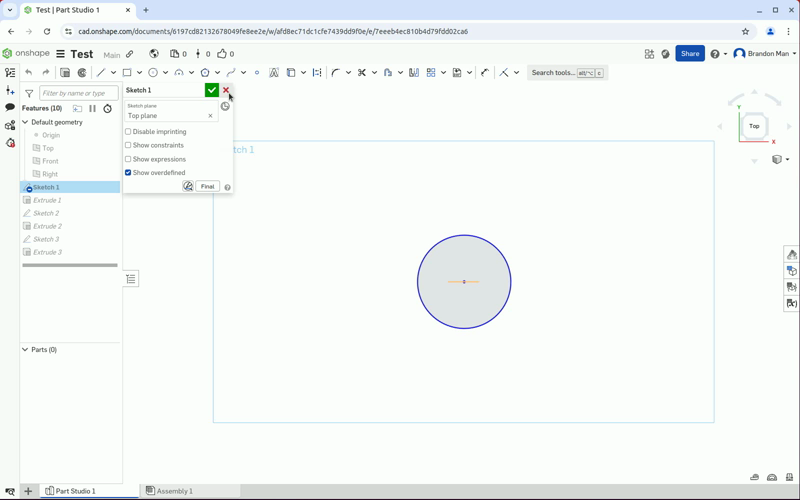
click(229, 92)
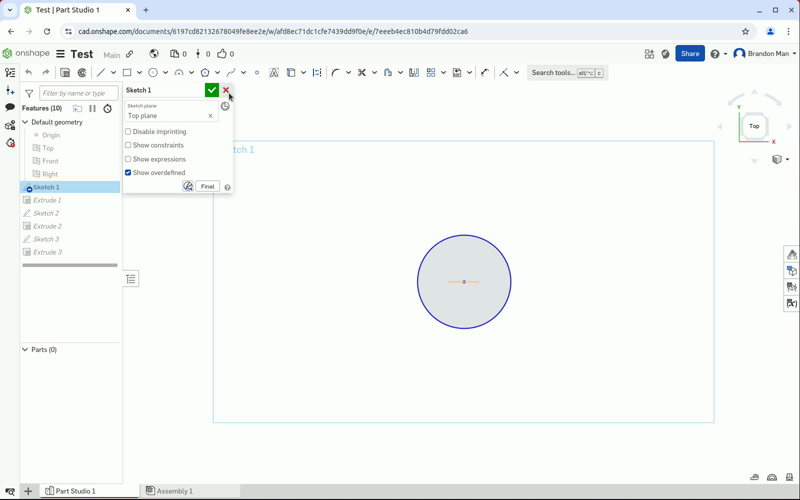
key(shift+s)
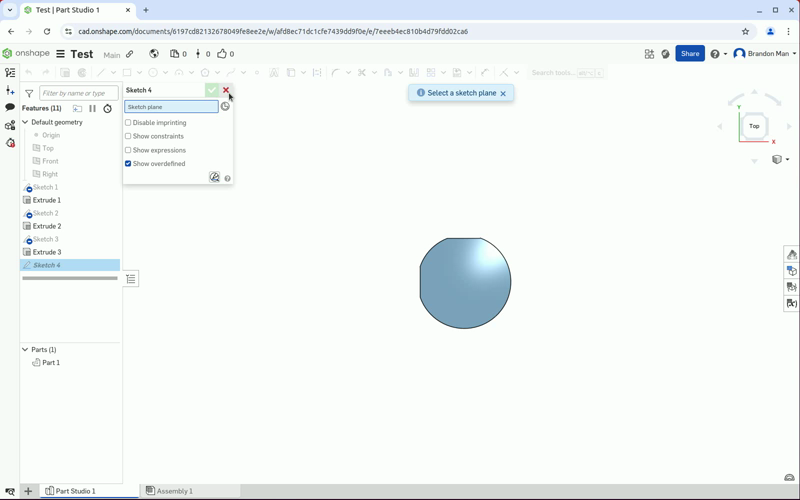
mouse_move(73, 150)
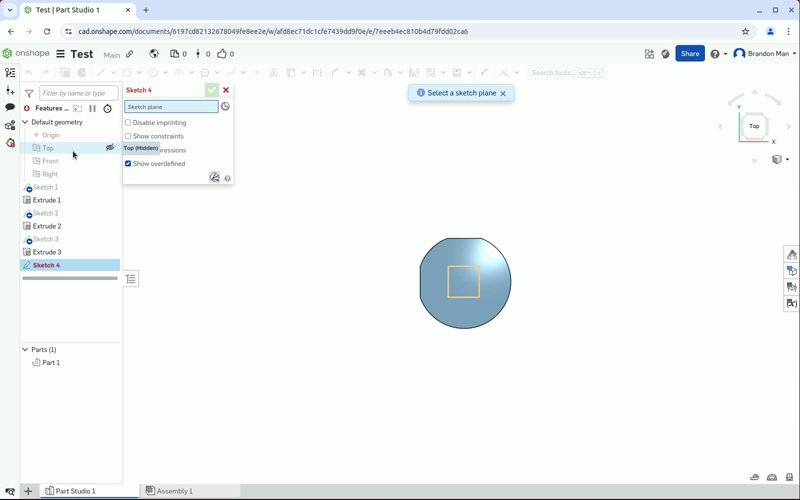
click(73, 150)
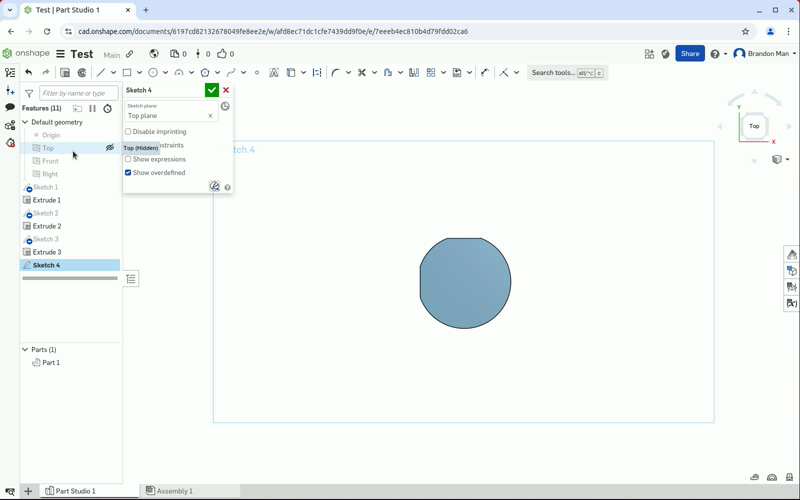
mouse_move(73, 352)
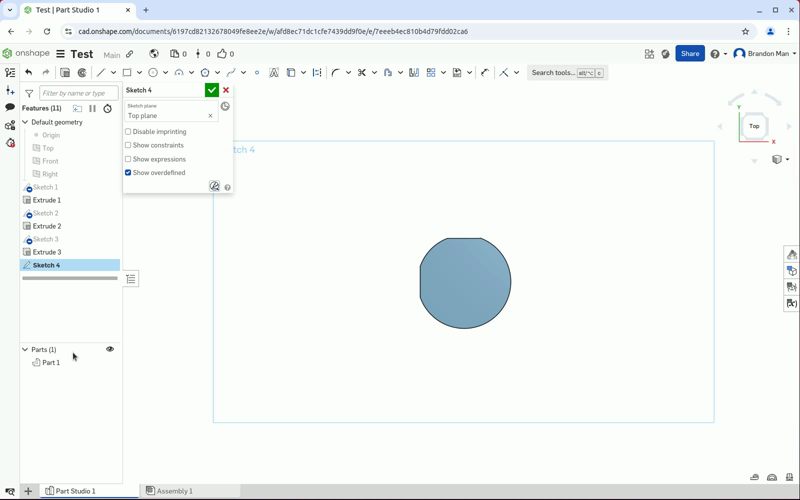
key(y)
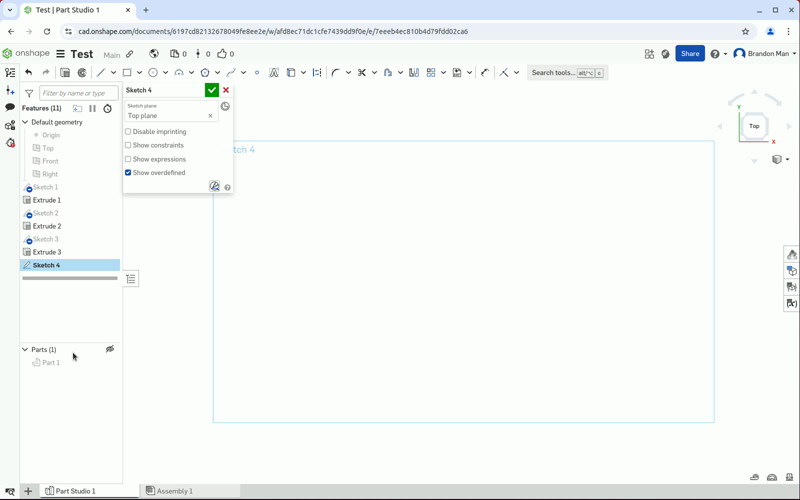
key(l)
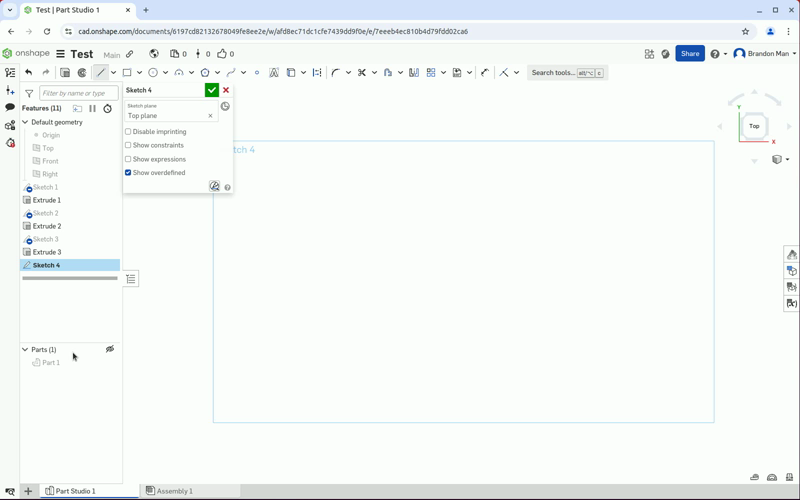
key_down(shift)
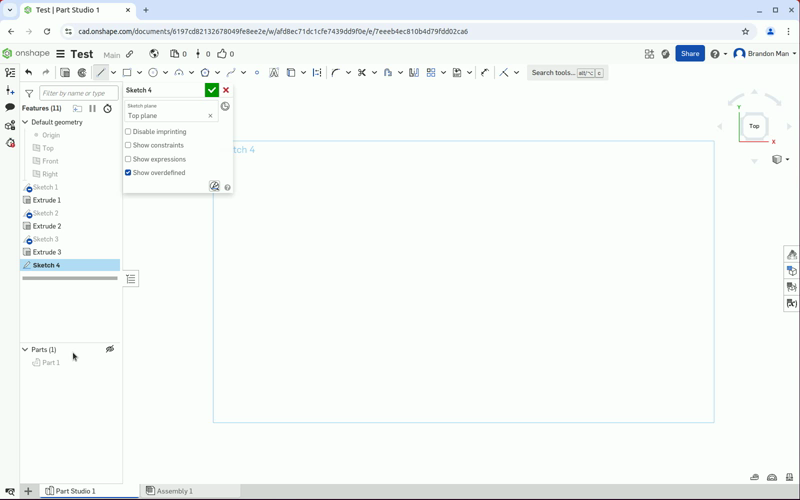
mouse_move(445, 327)
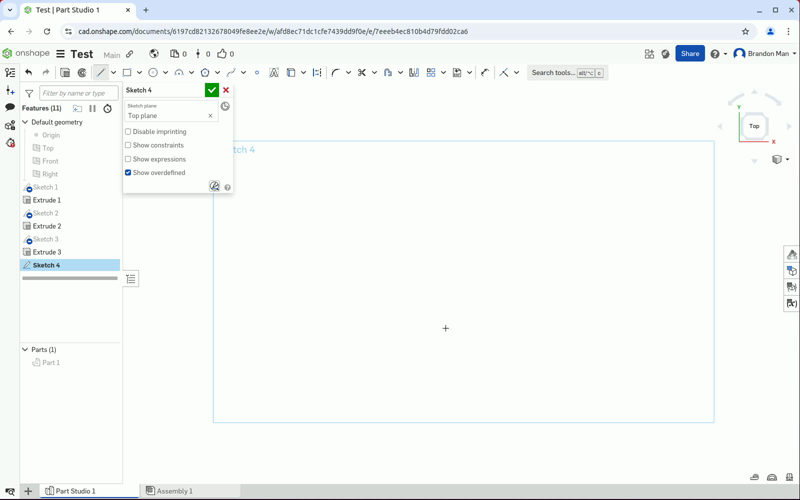
click(445, 327)
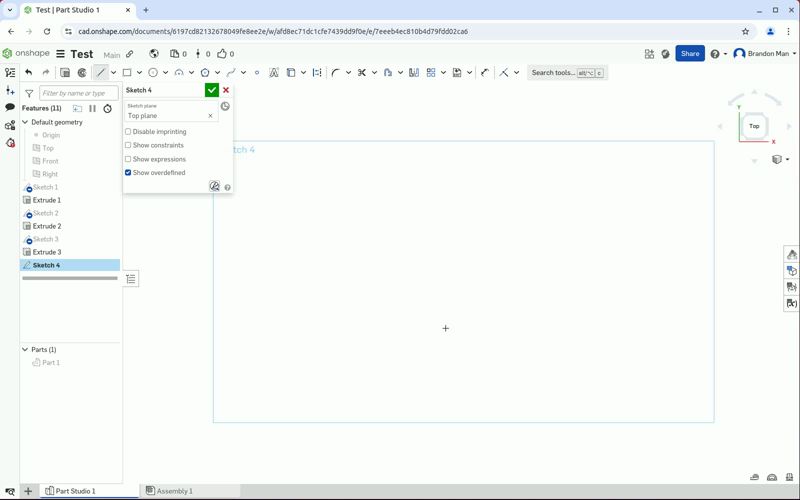
key_up(shift)
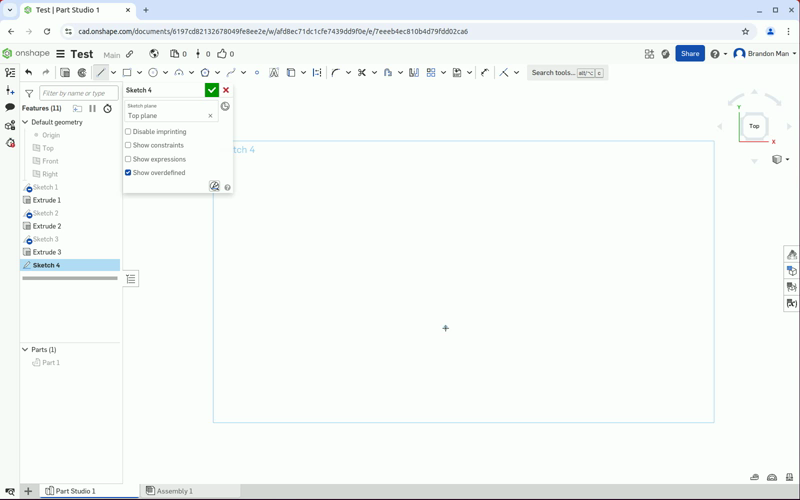
key_down(shift)
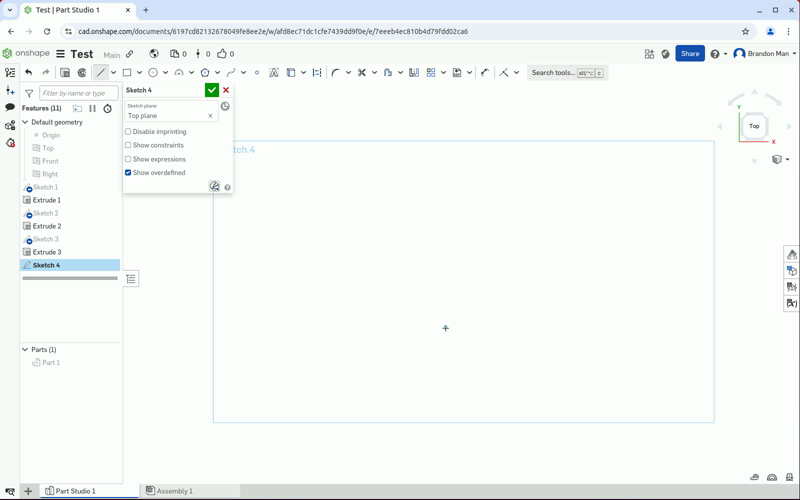
mouse_move(475, 327)
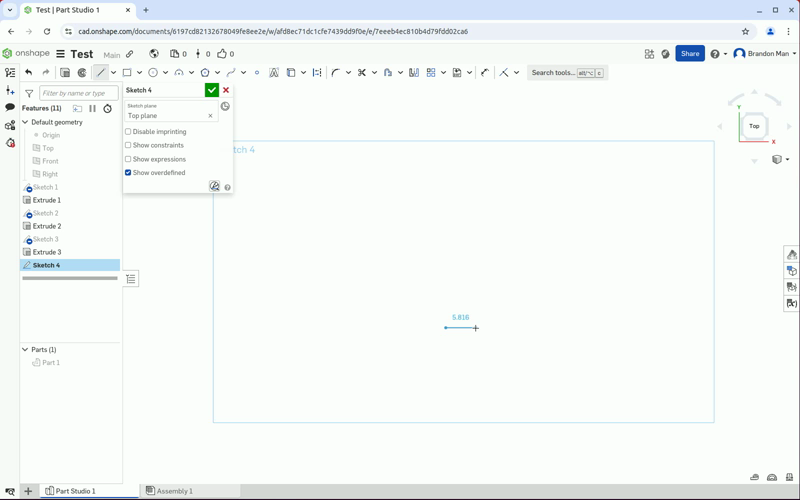
mouse_move(476, 327)
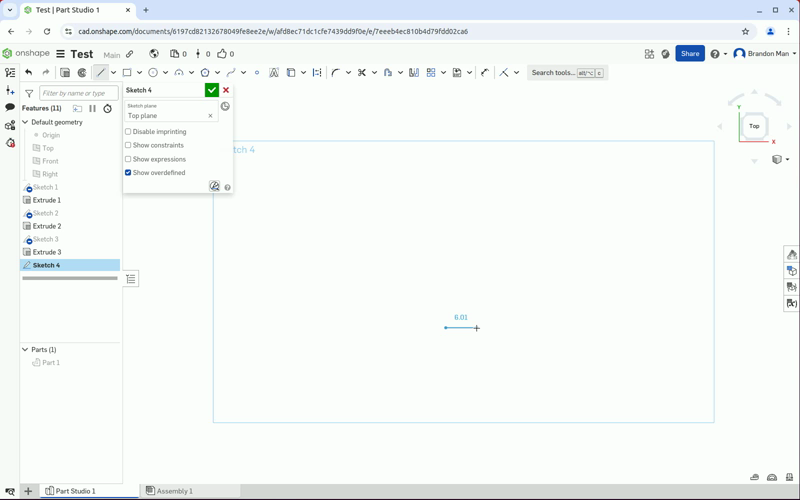
click(476, 327)
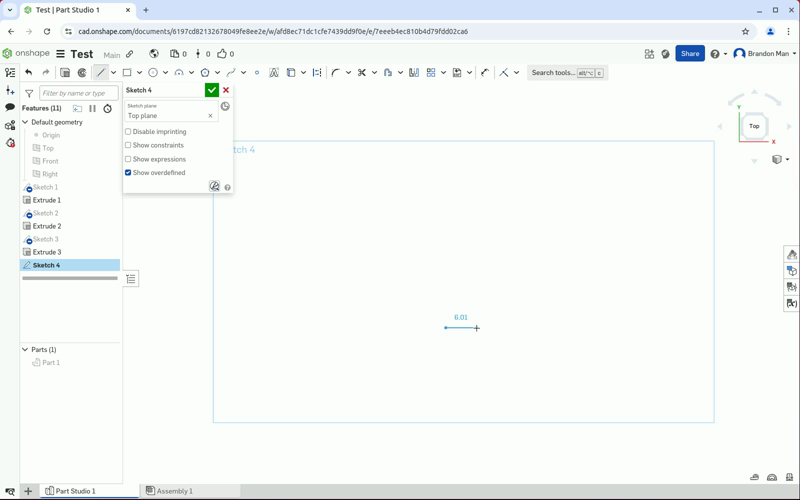
key_up(shift)
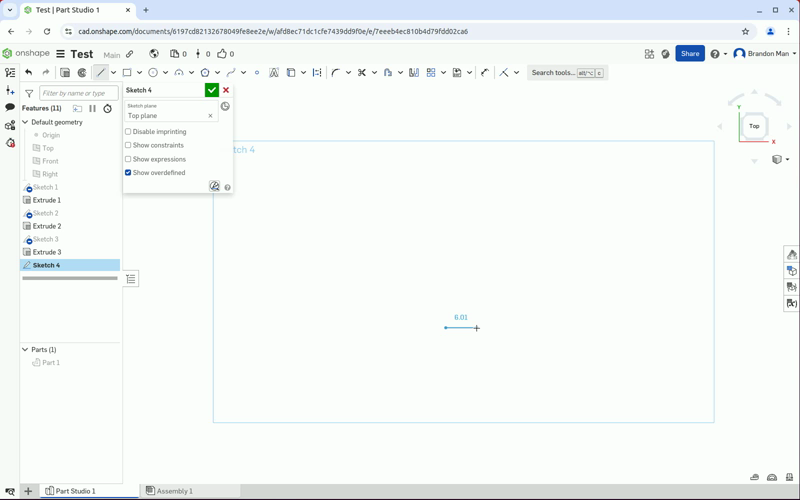
key_down(shift)
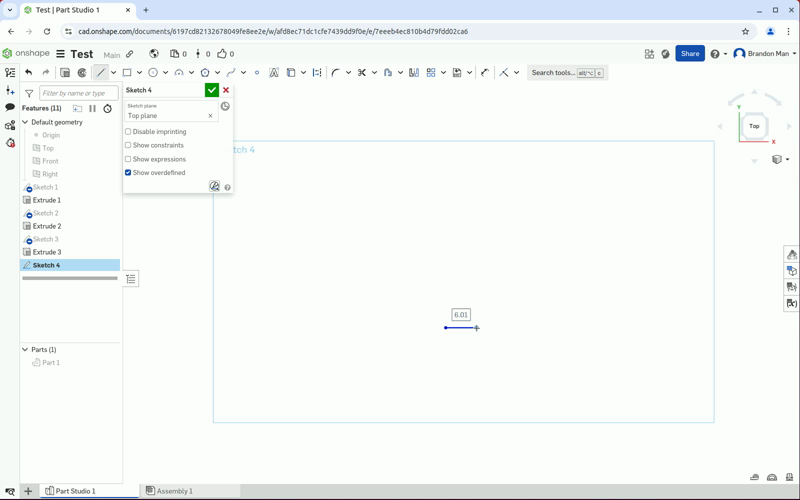
mouse_move(506, 327)
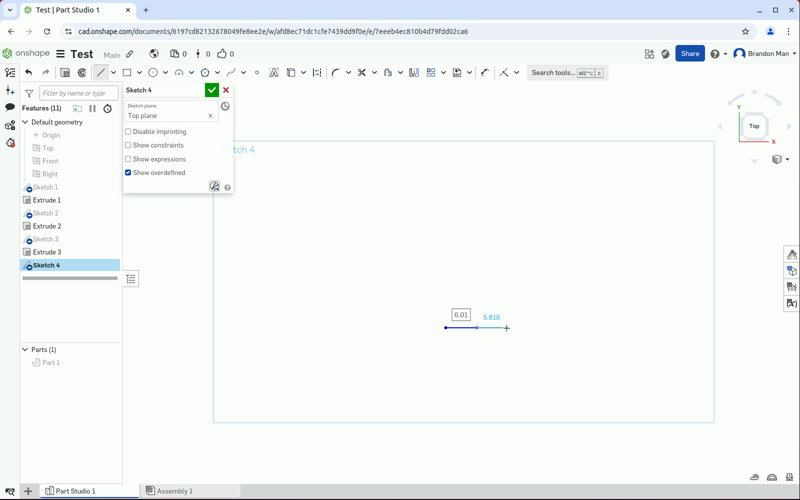
mouse_move(476, 323)
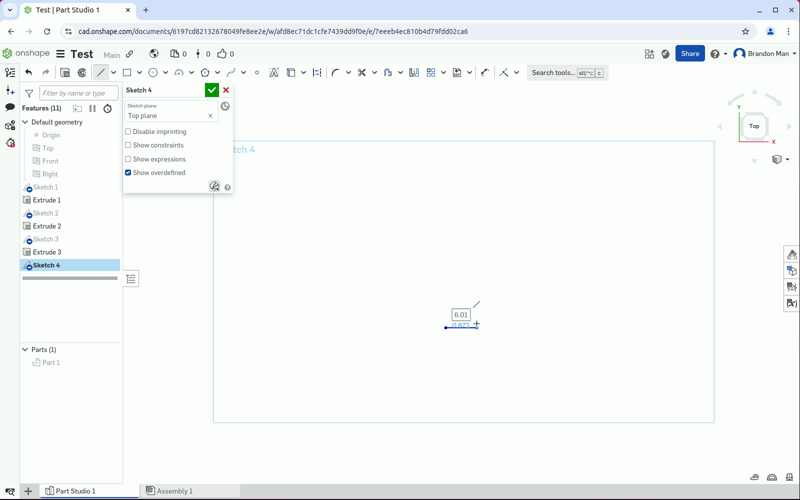
scroll(6)
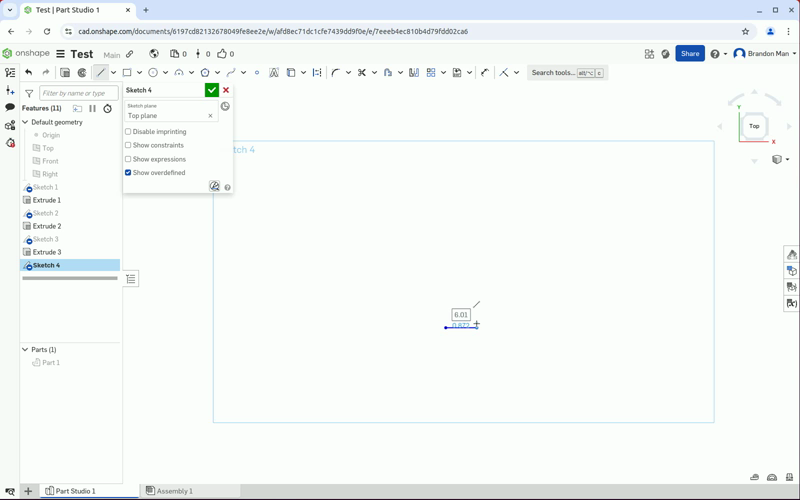
scroll(6)
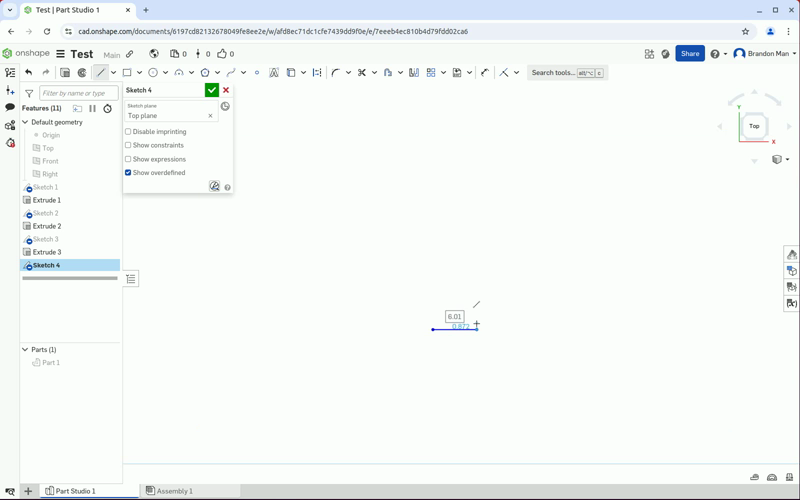
scroll(6)
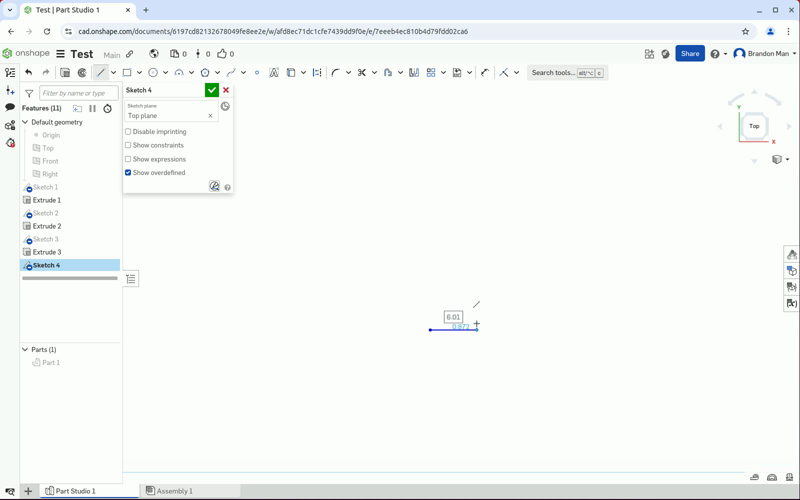
scroll(6)
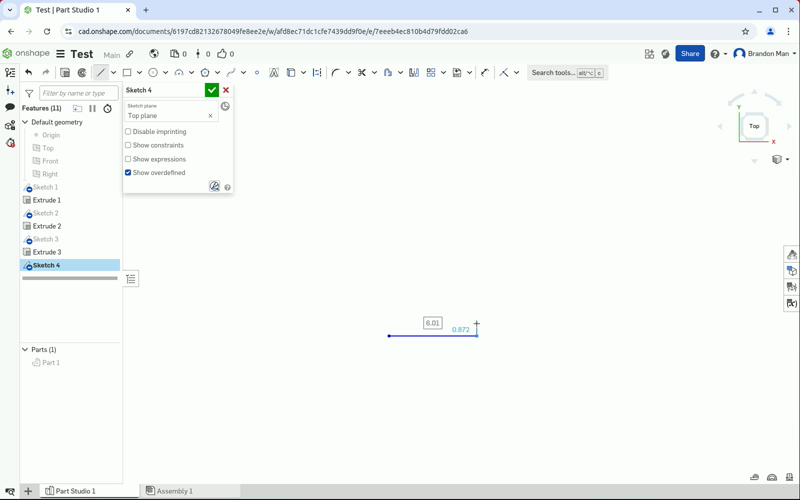
scroll(6)
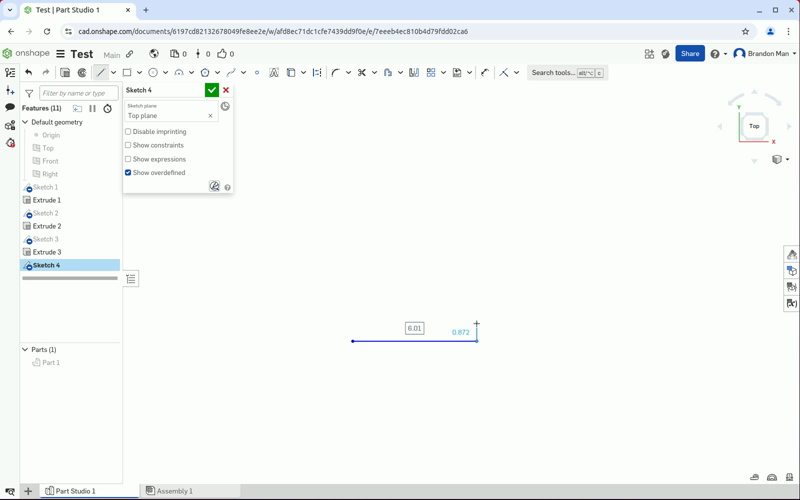
scroll(6)
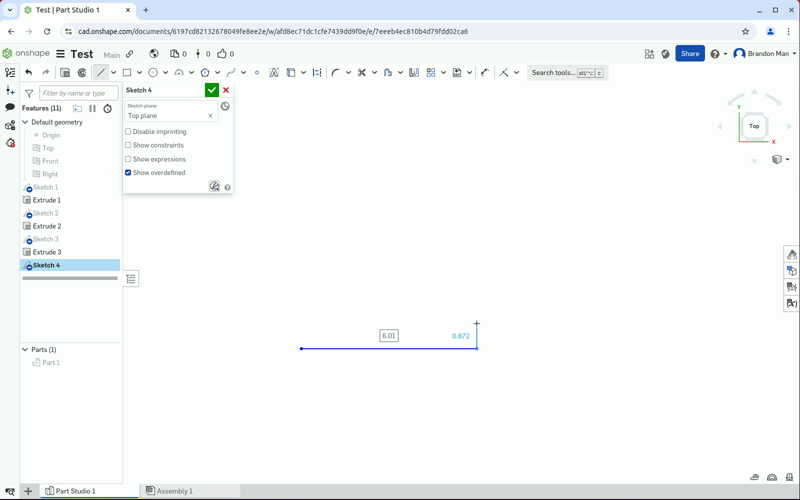
scroll(6)
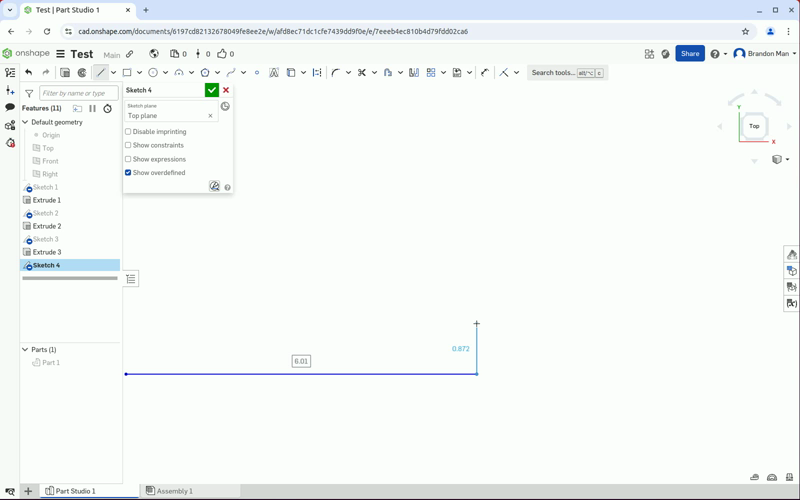
click(476, 323)
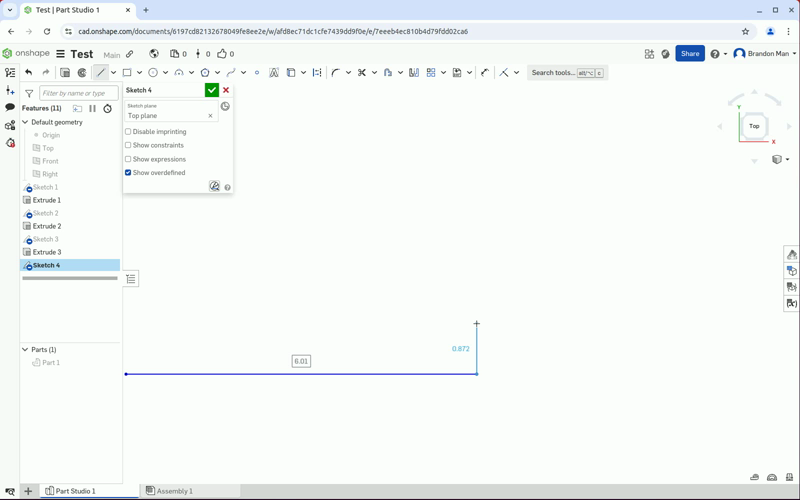
scroll(-6)
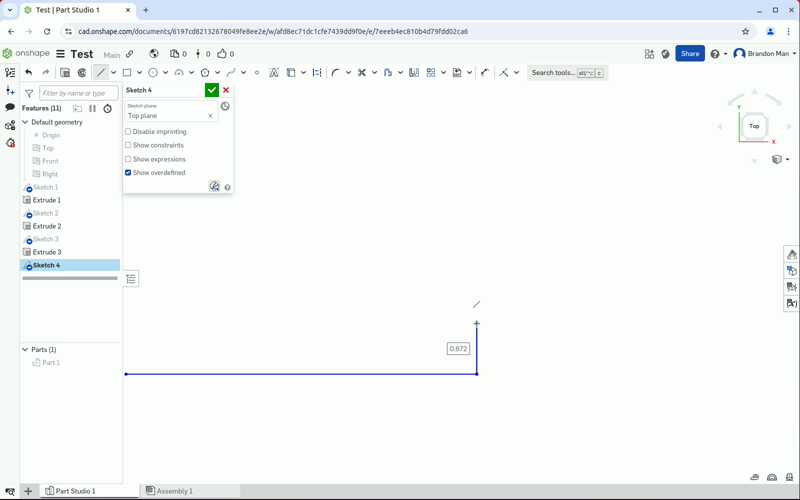
scroll(-6)
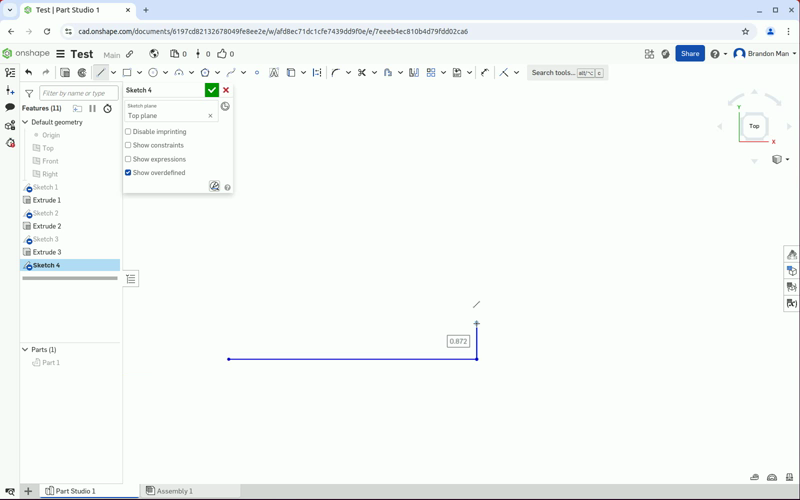
scroll(-6)
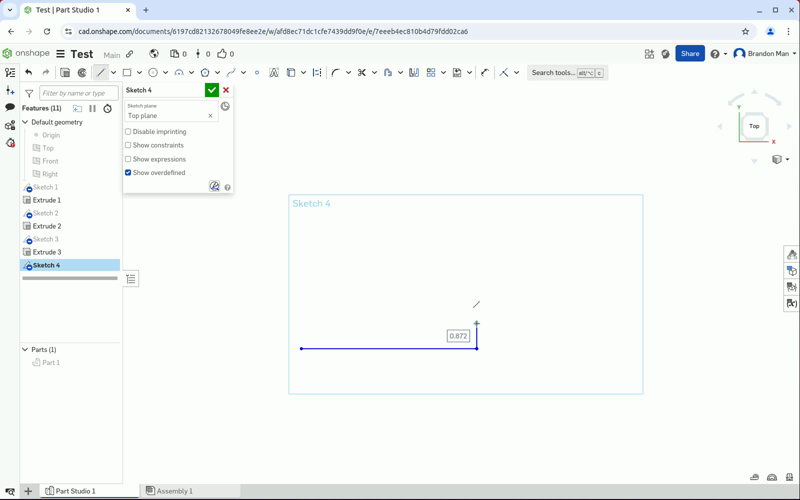
scroll(-6)
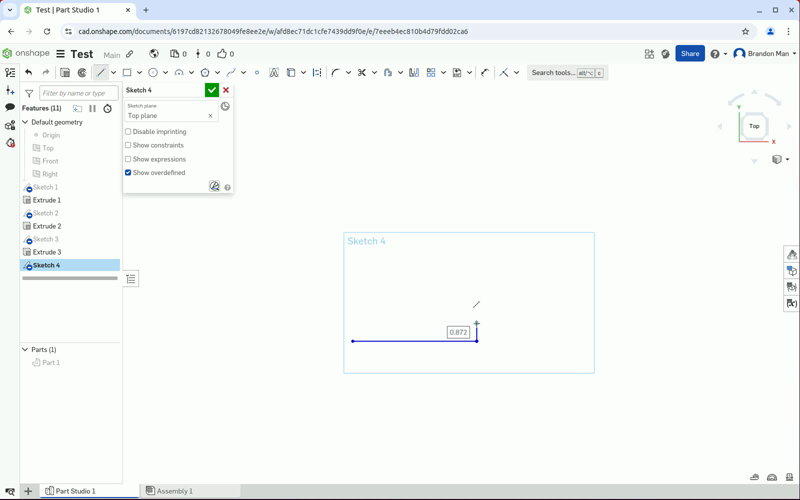
scroll(-6)
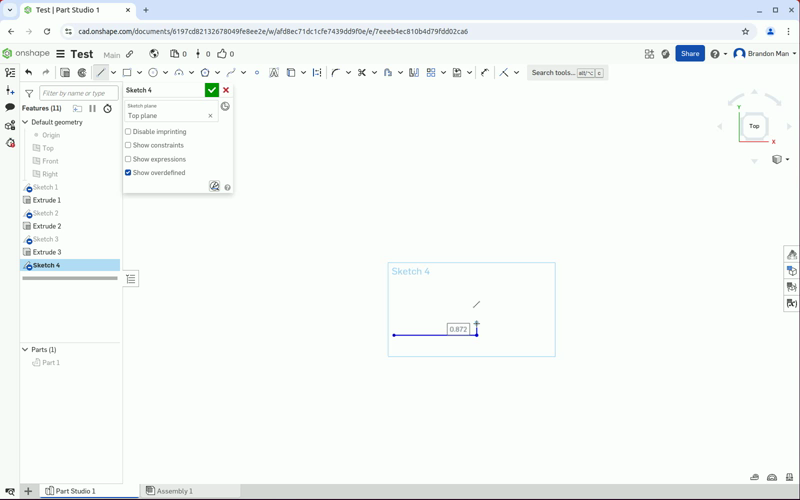
scroll(-6)
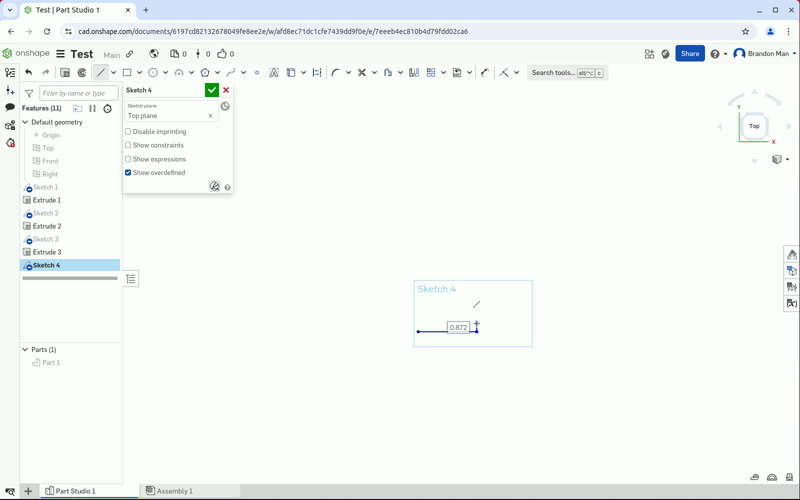
scroll(-6)
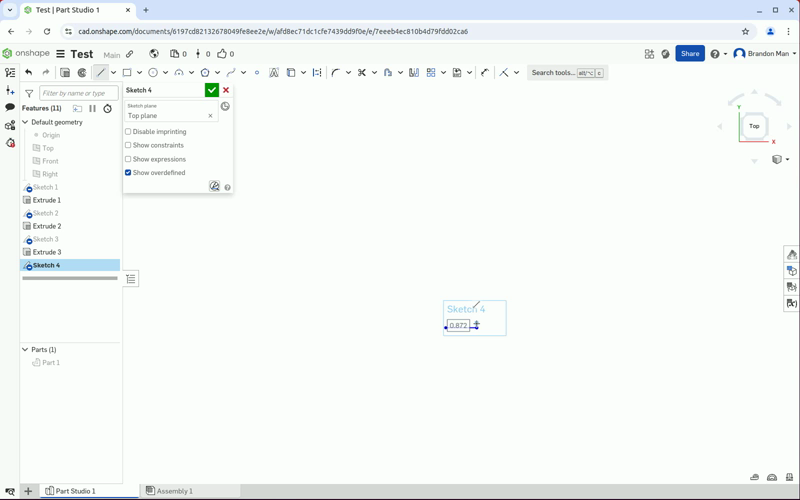
key_up(shift)
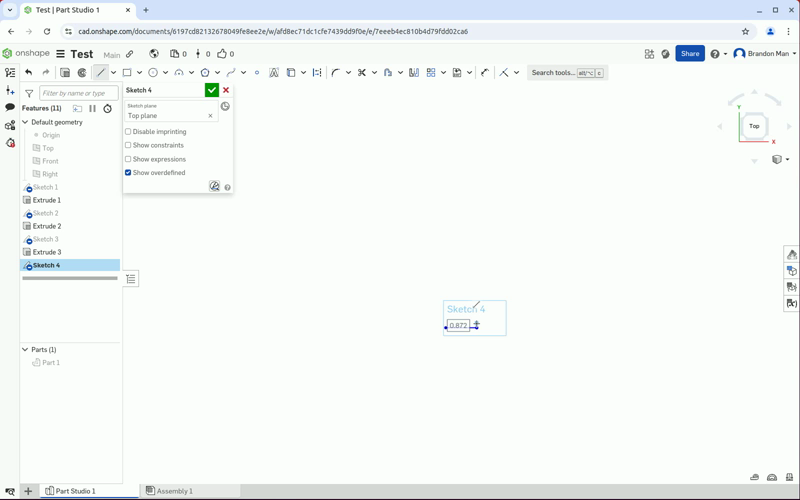
key_down(shift)
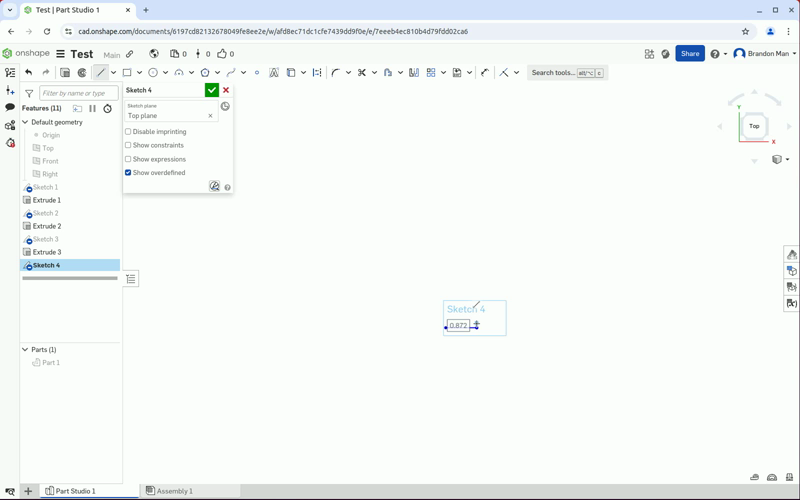
mouse_move(506, 323)
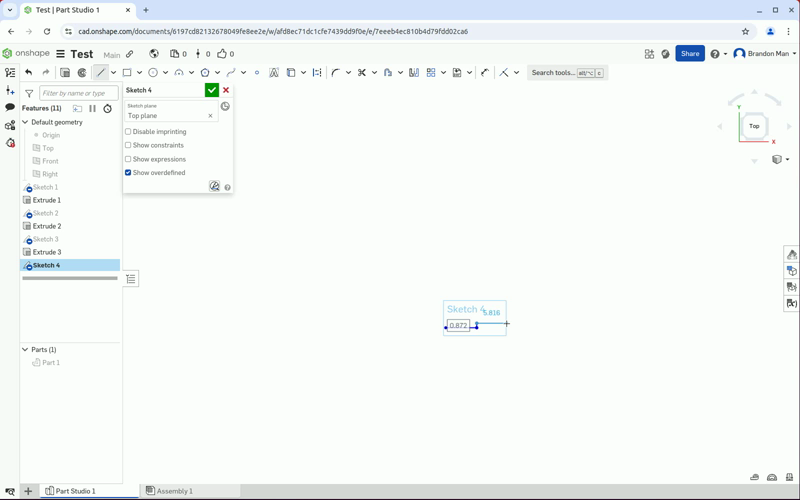
mouse_move(445, 323)
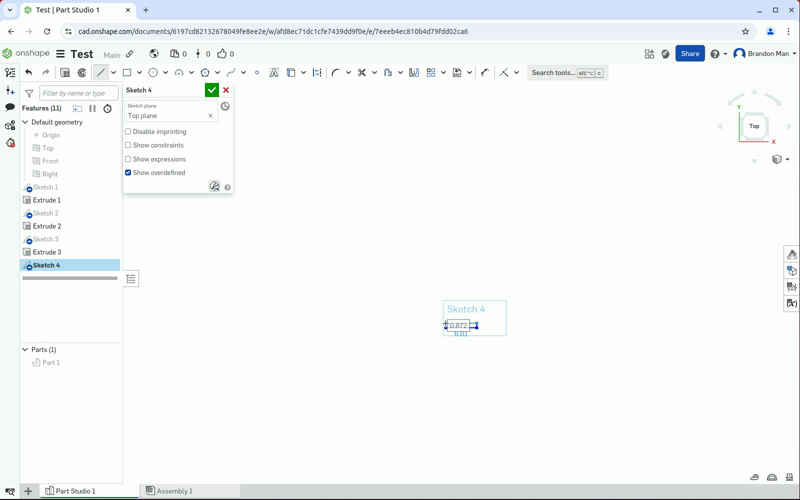
scroll(6)
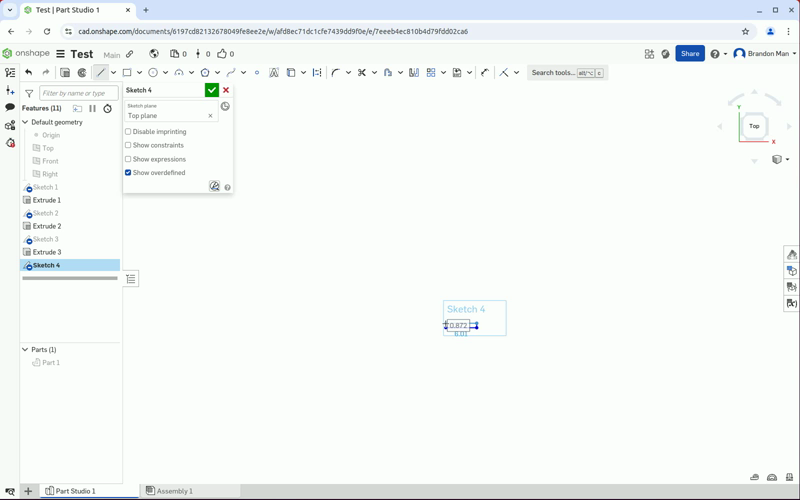
scroll(6)
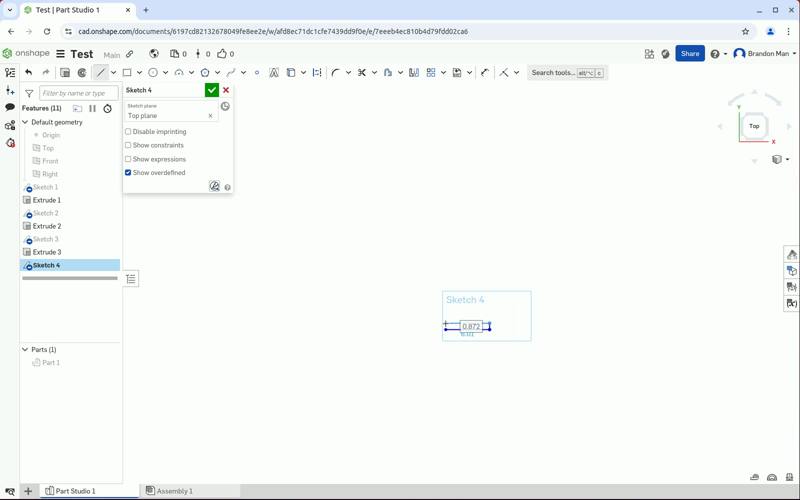
scroll(6)
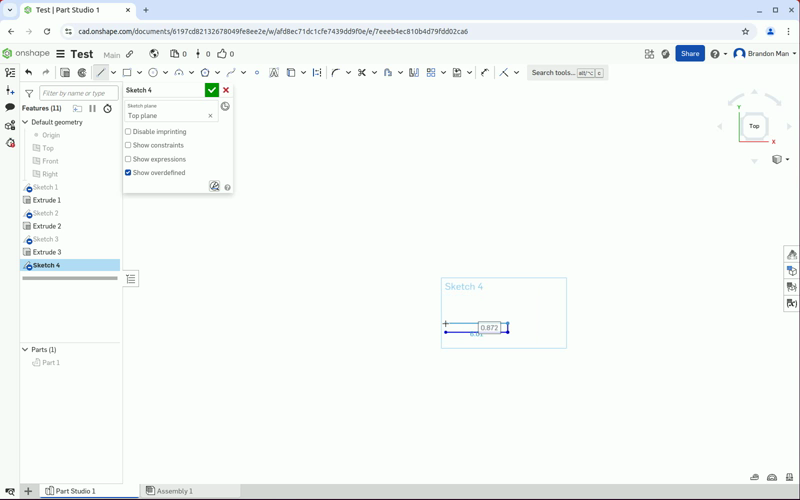
scroll(6)
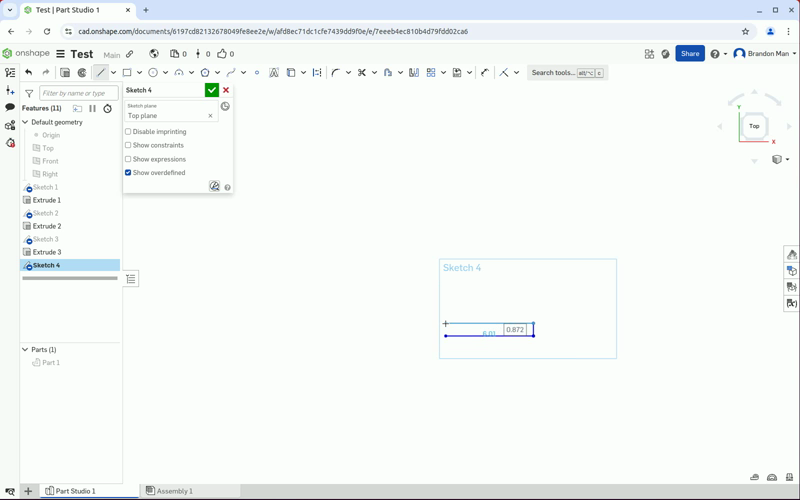
scroll(6)
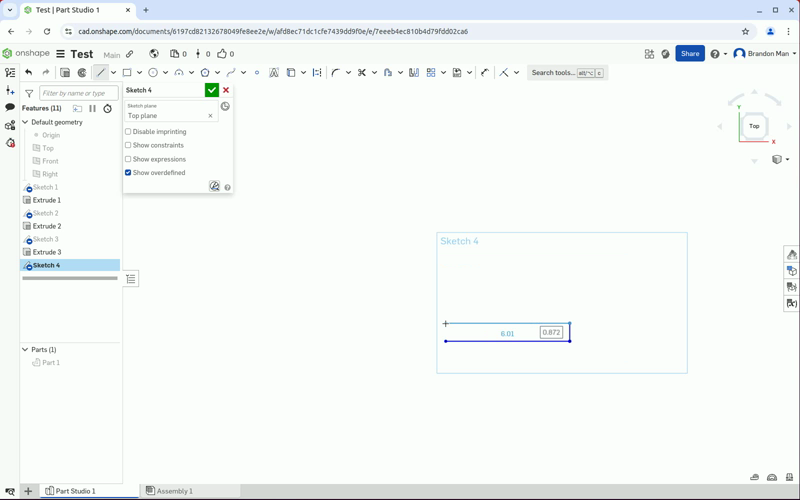
scroll(6)
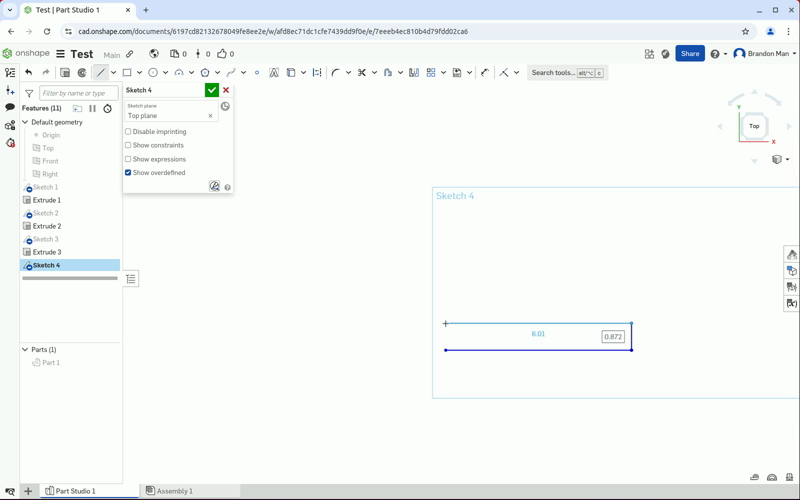
scroll(6)
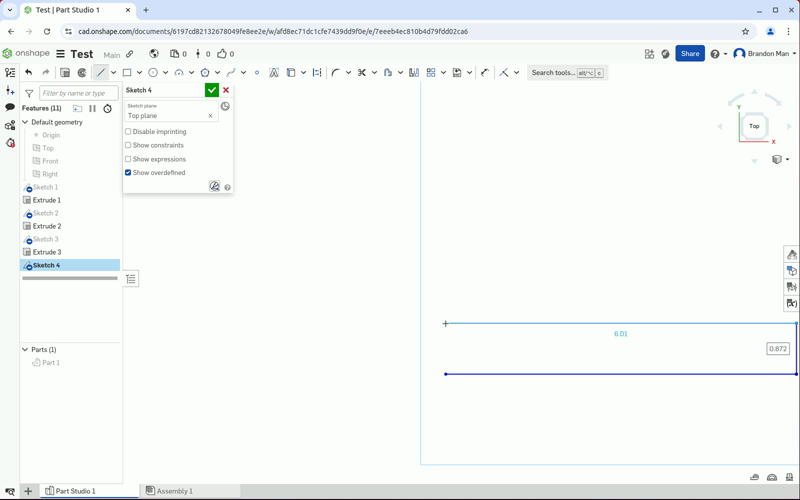
click(445, 323)
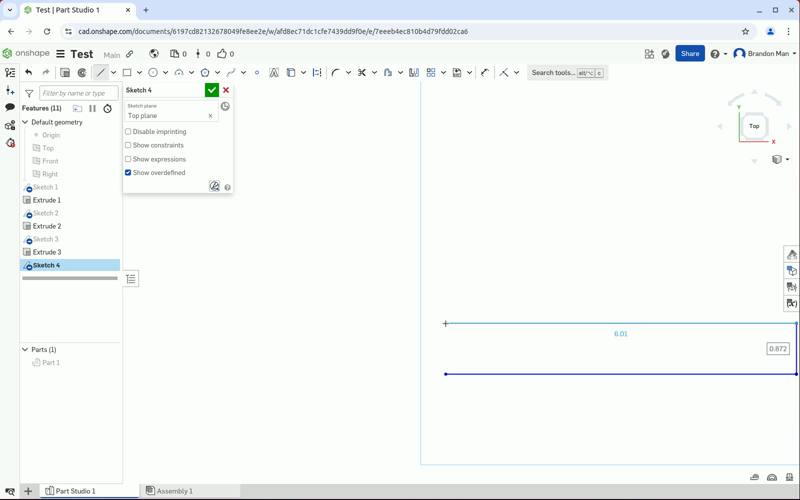
scroll(-6)
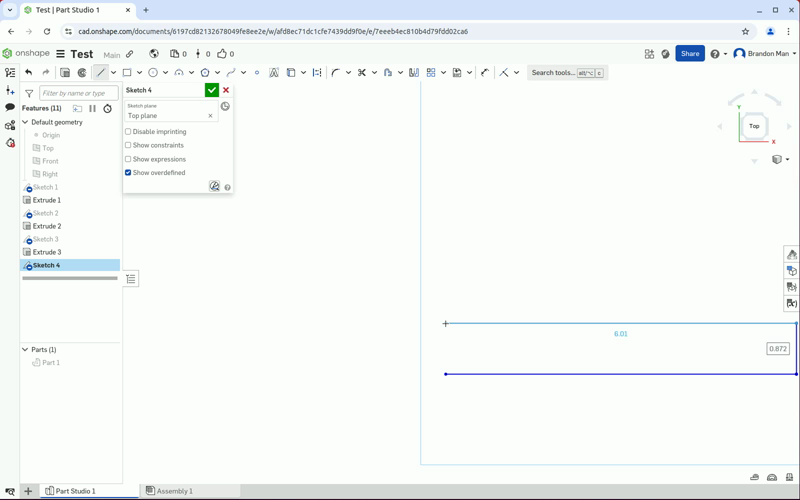
scroll(-6)
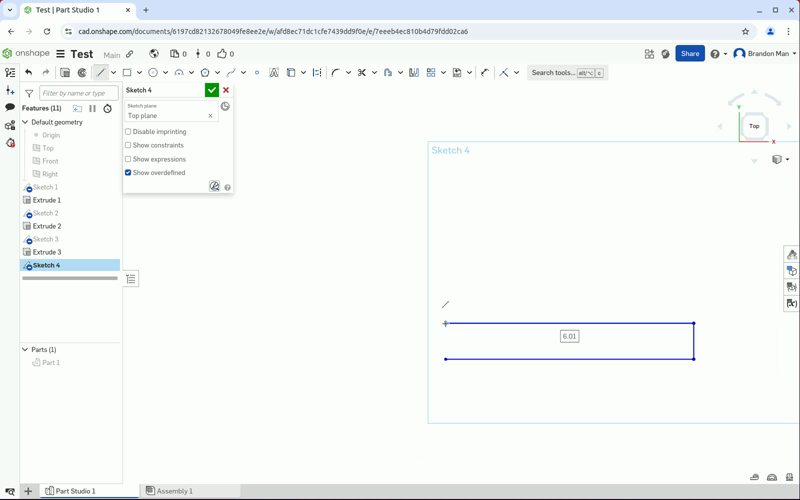
scroll(-6)
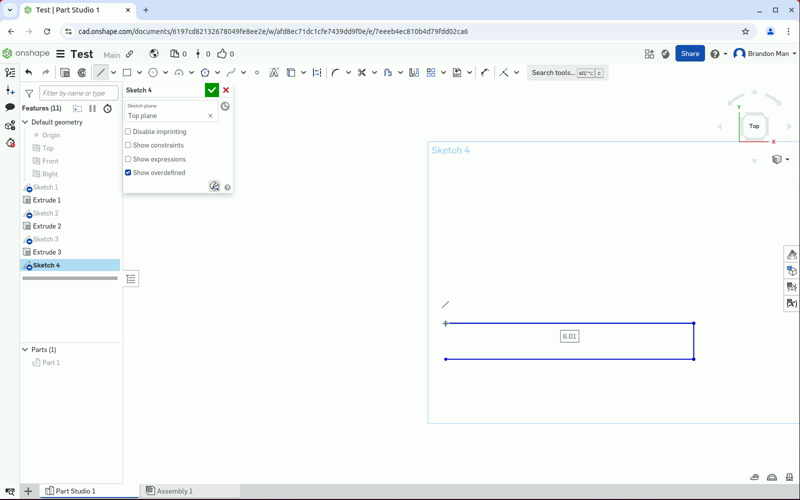
scroll(-6)
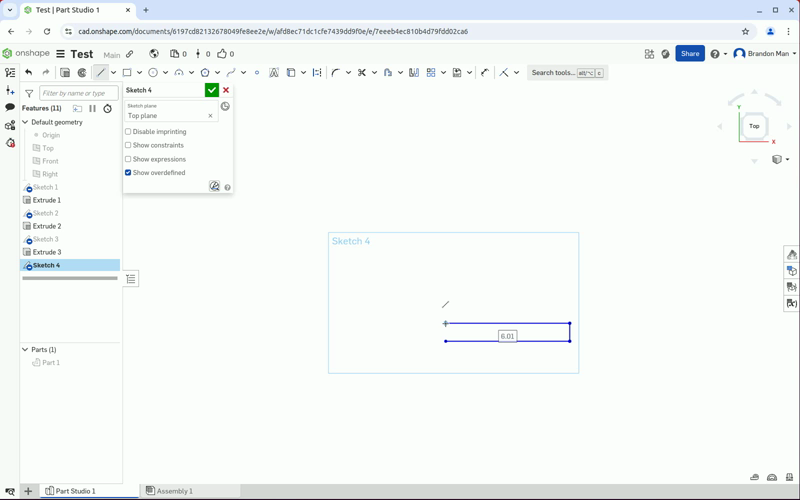
scroll(-6)
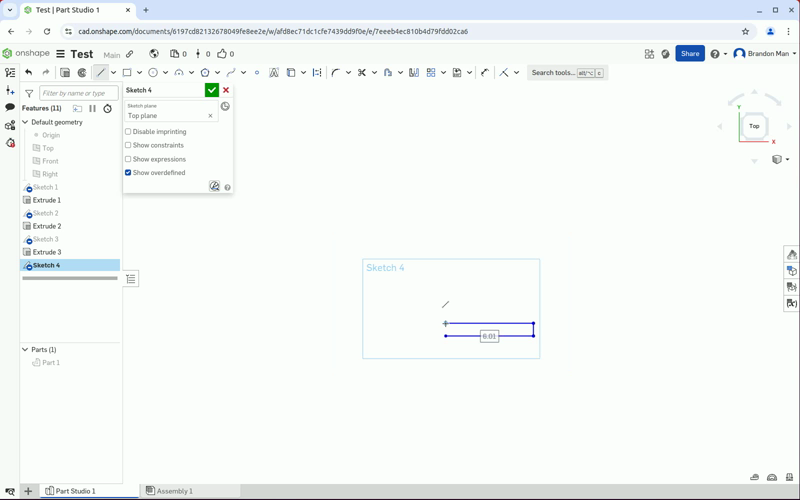
scroll(-6)
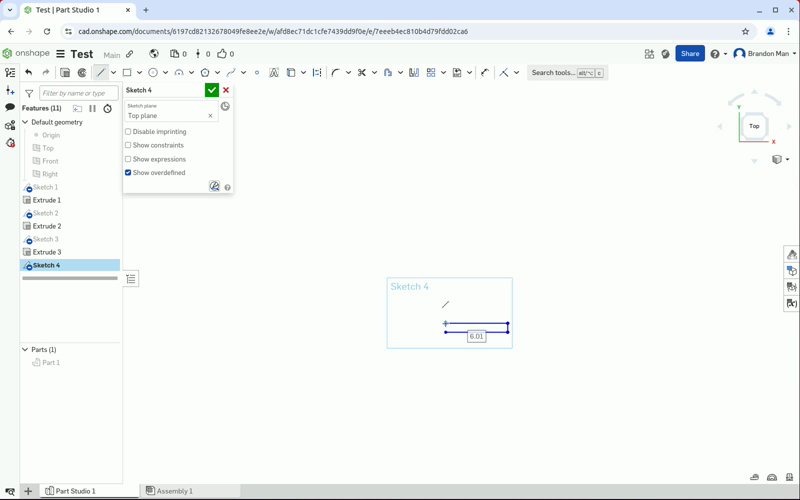
scroll(-6)
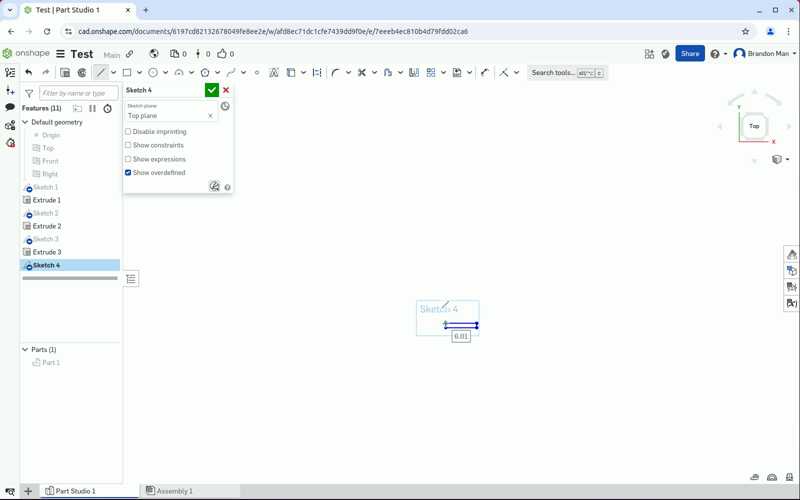
key_up(shift)
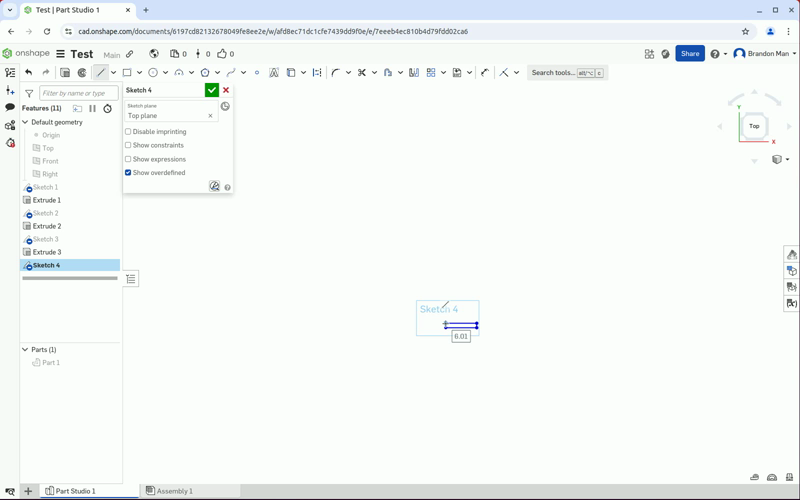
mouse_move(475, 323)
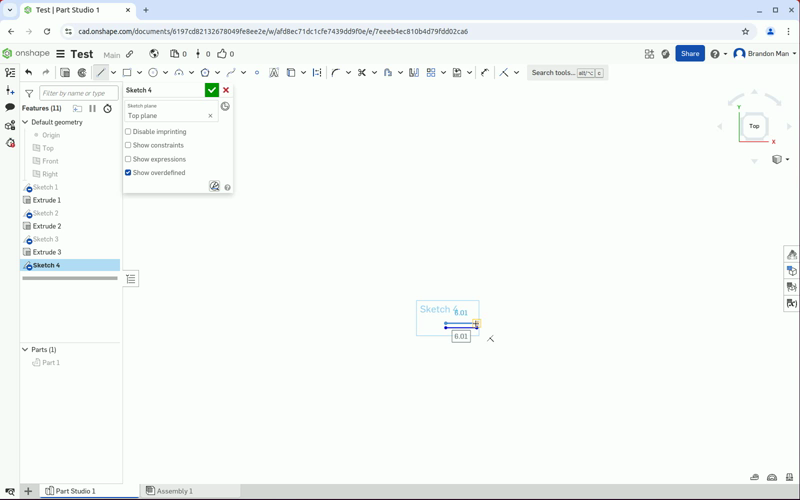
key_down(shift)
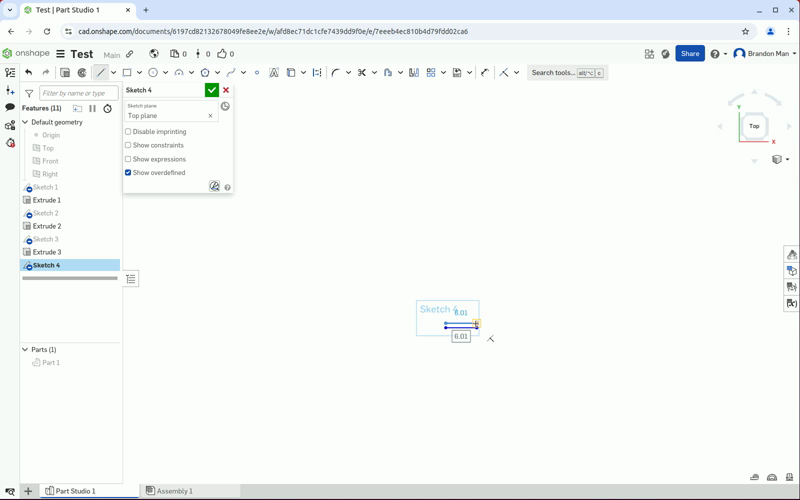
mouse_move(445, 327)
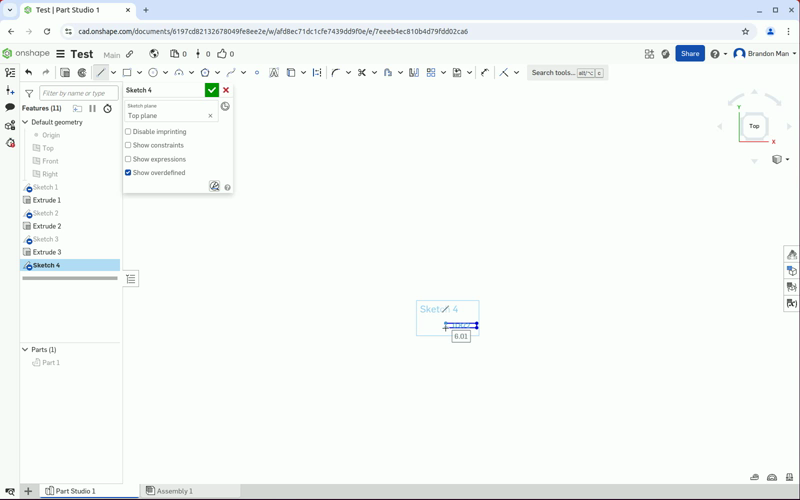
scroll(6)
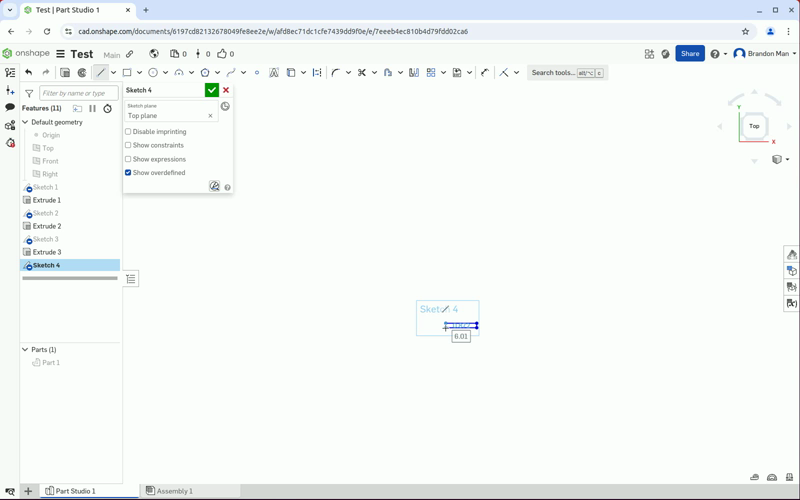
scroll(6)
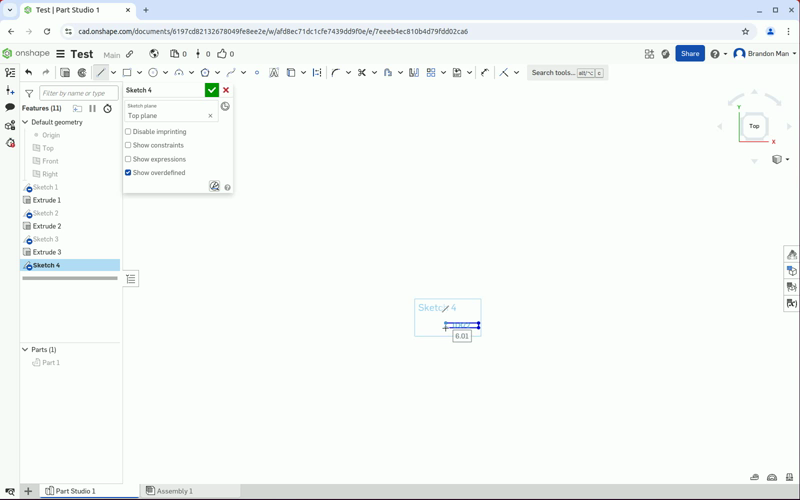
scroll(6)
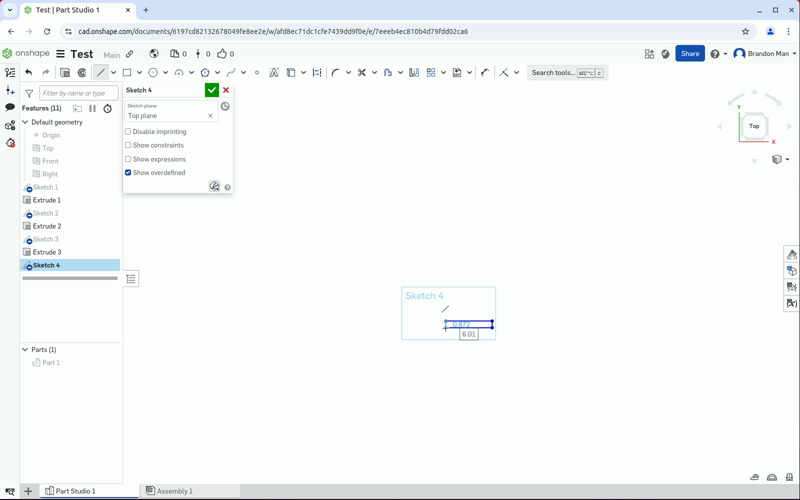
scroll(6)
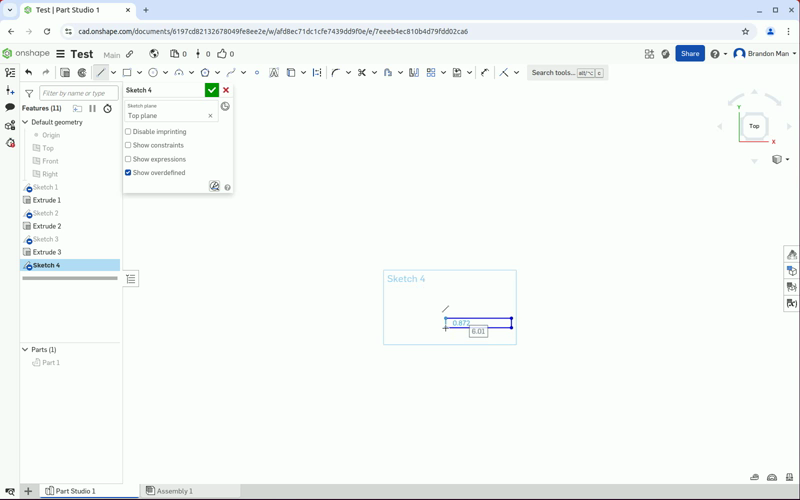
scroll(6)
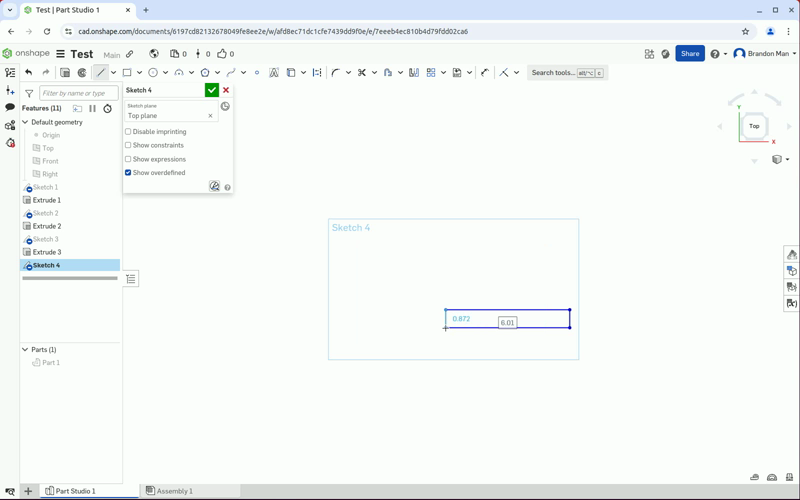
scroll(6)
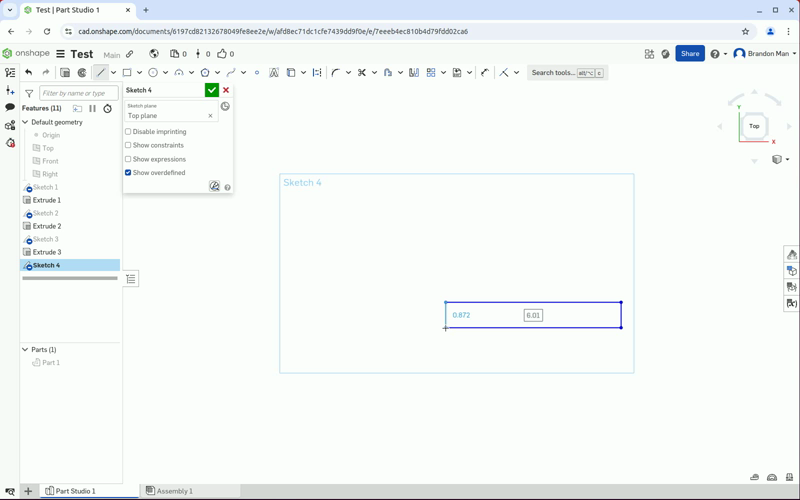
scroll(6)
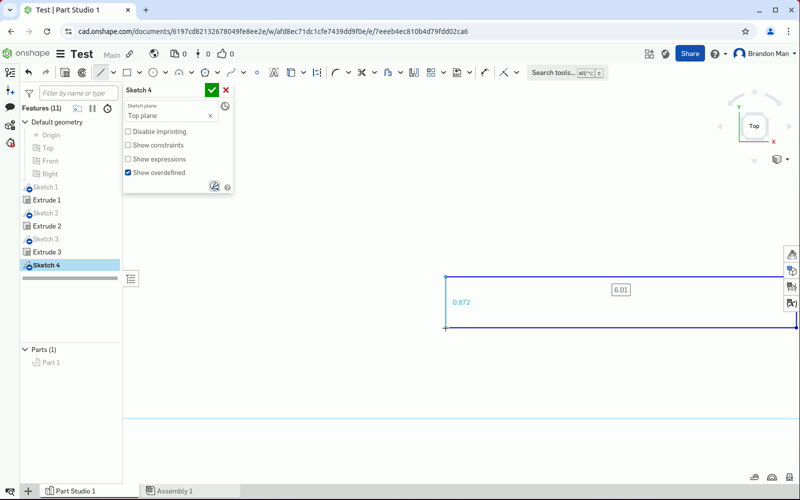
key_up(shift)
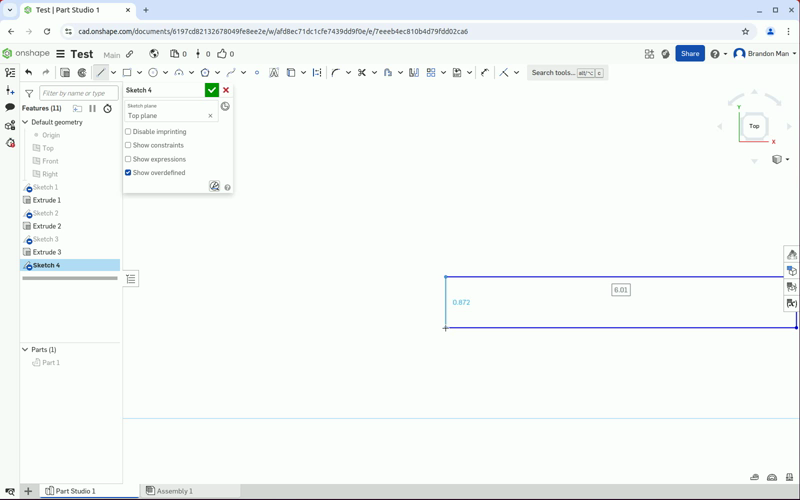
click(445, 327)
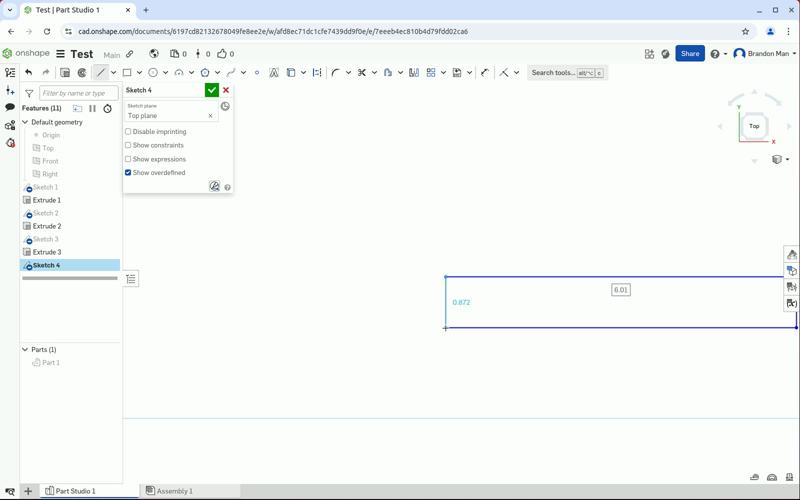
scroll(-6)
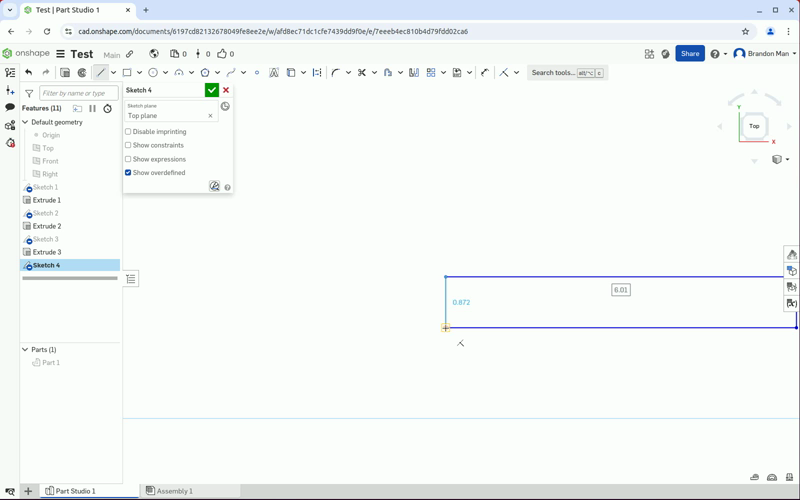
scroll(-6)
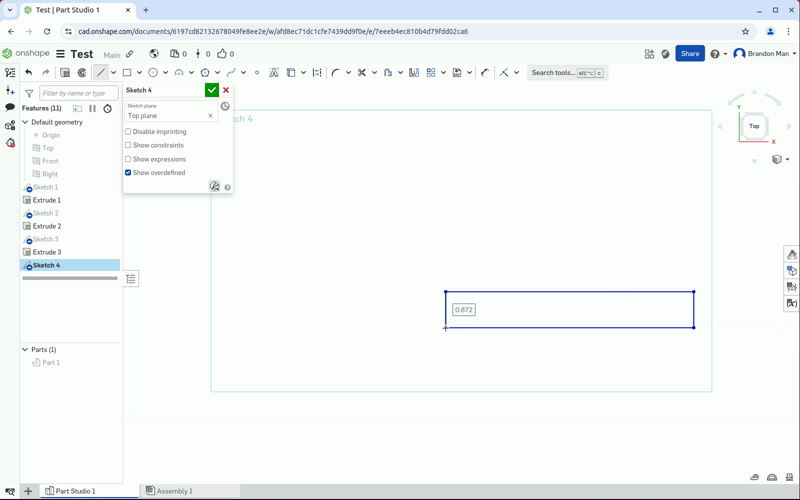
scroll(-6)
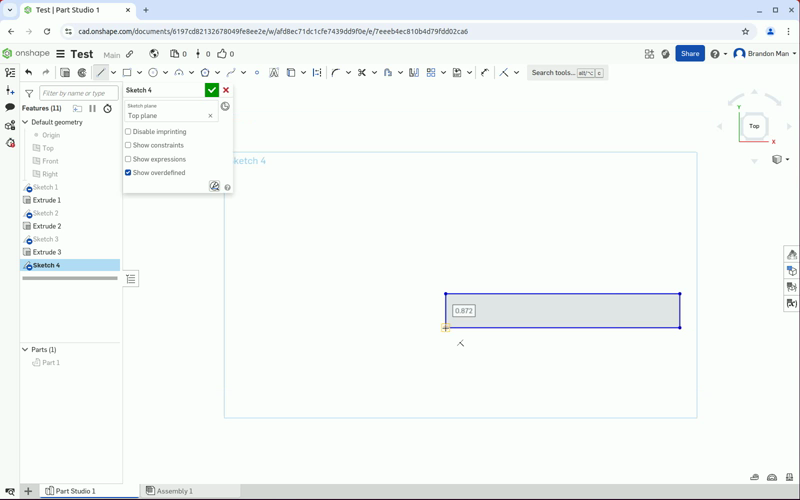
scroll(-6)
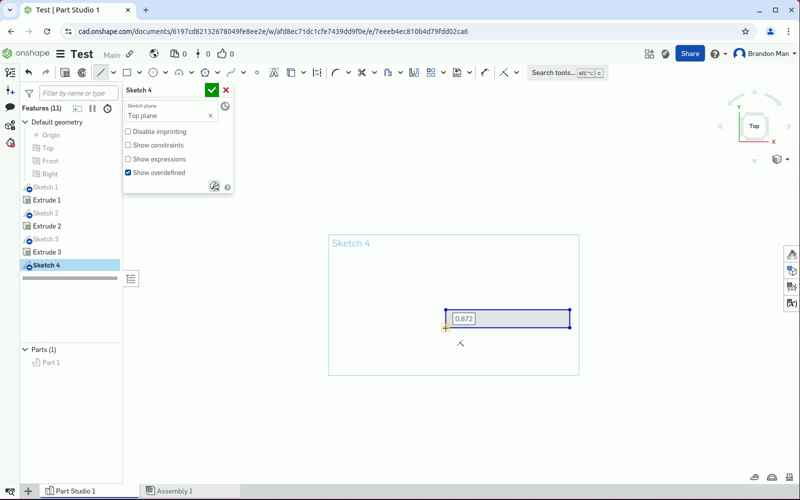
scroll(-6)
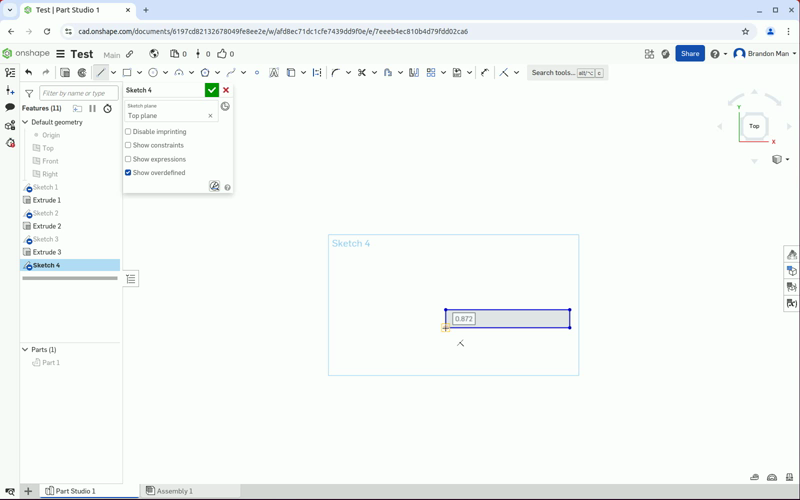
scroll(-6)
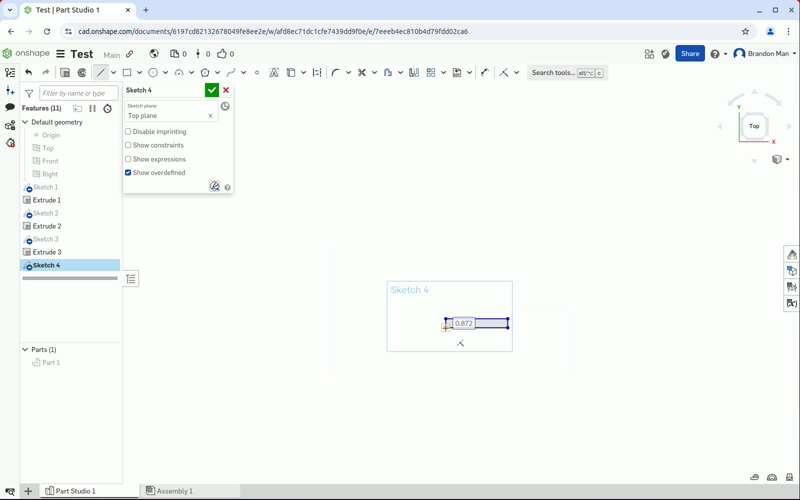
scroll(-6)
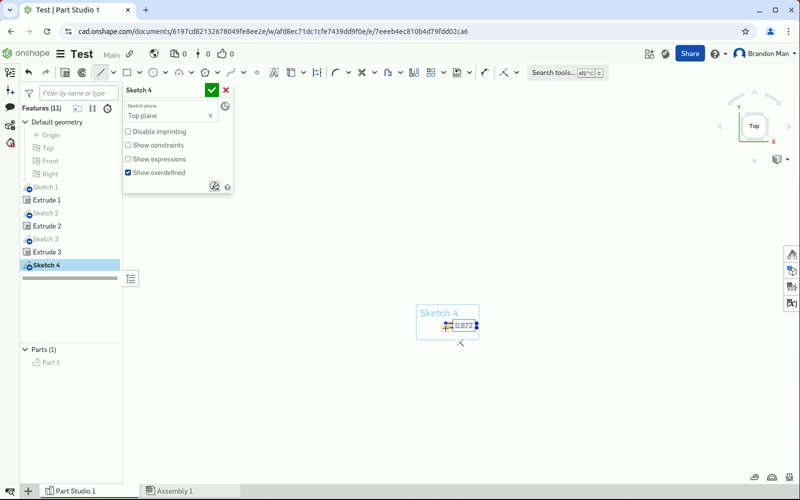
key(esc)
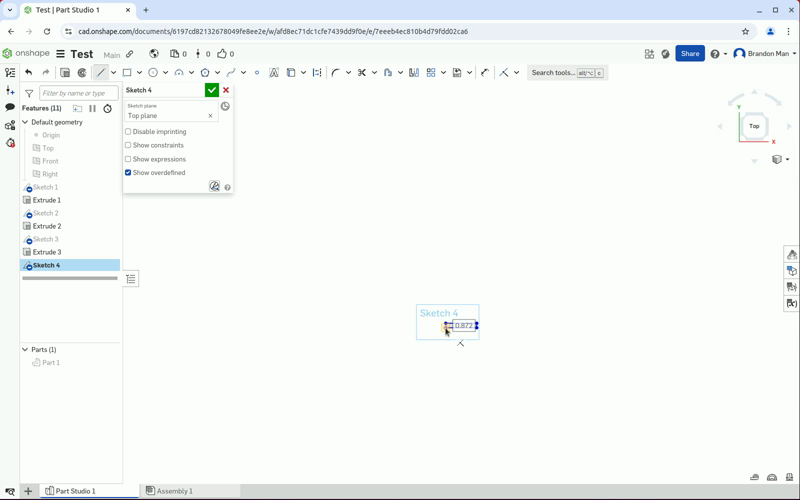
mouse_move(449, 325)
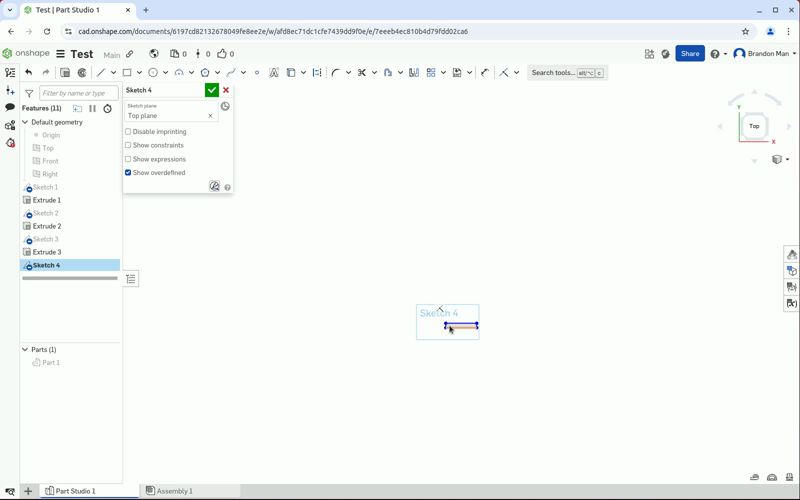
scroll(6)
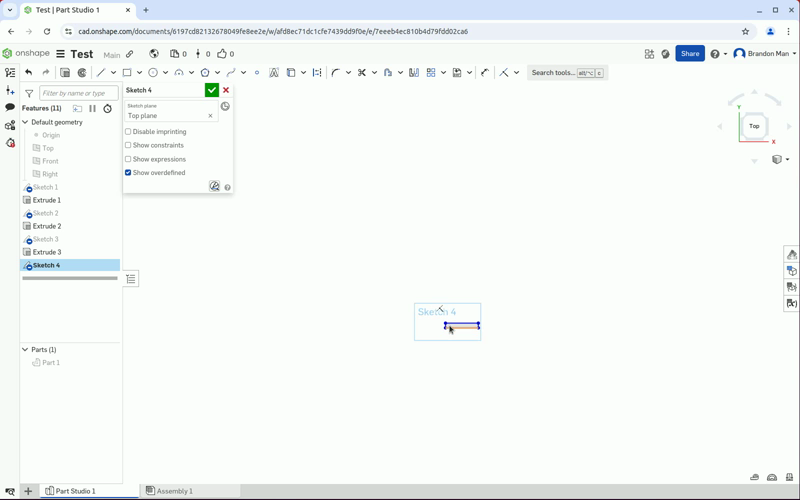
scroll(6)
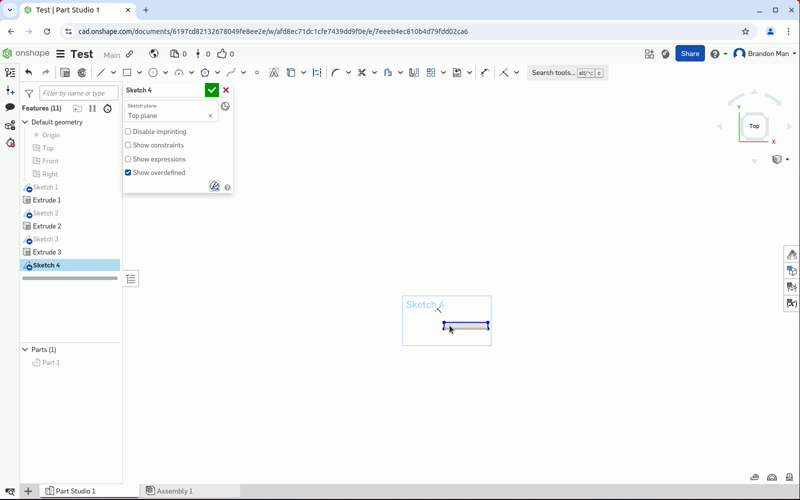
scroll(6)
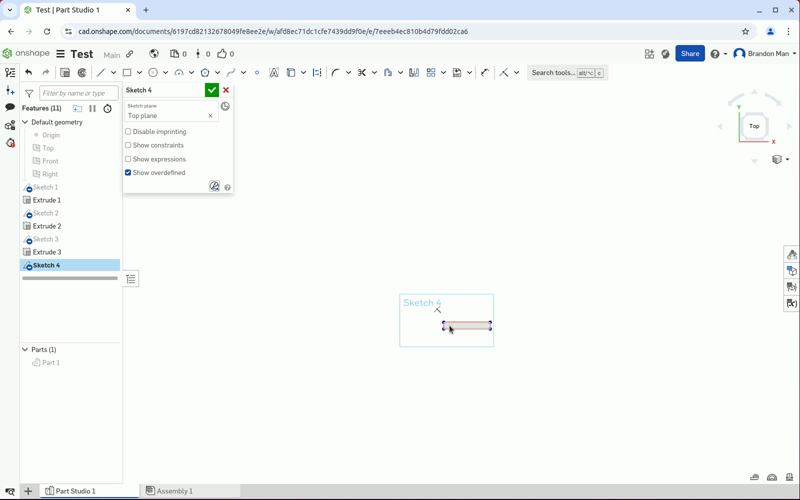
scroll(6)
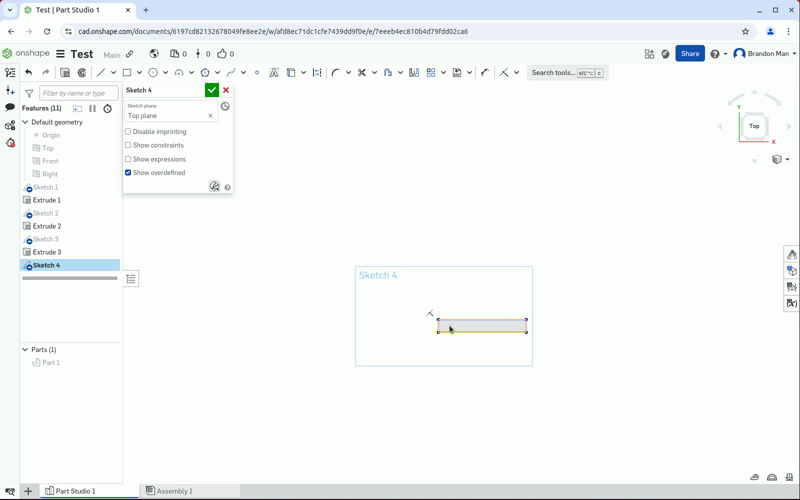
scroll(6)
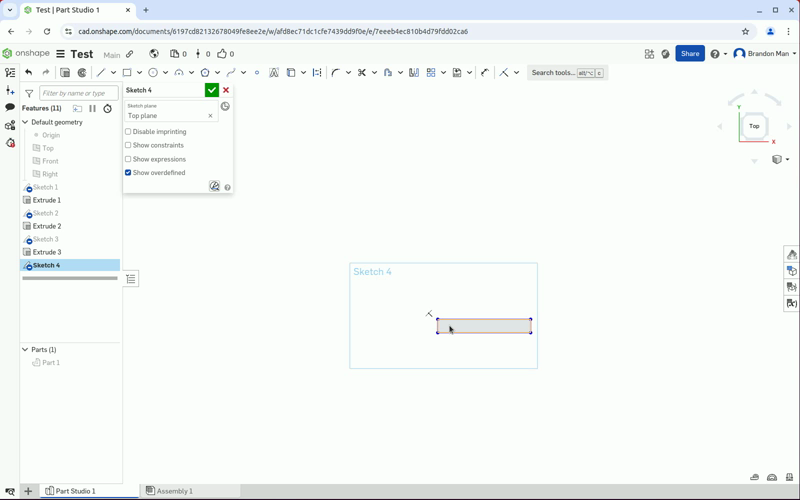
scroll(6)
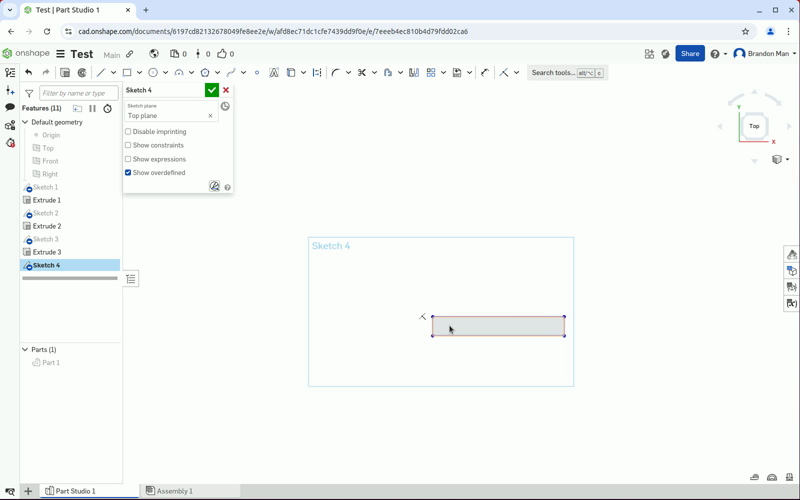
scroll(6)
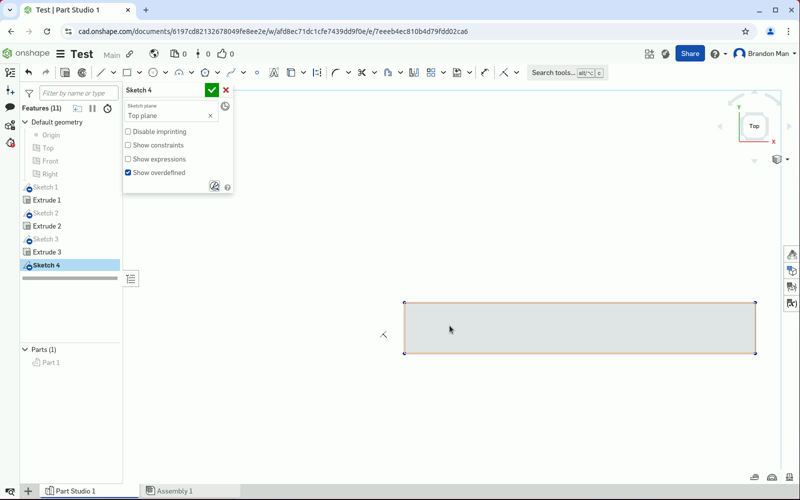
click(449, 325)
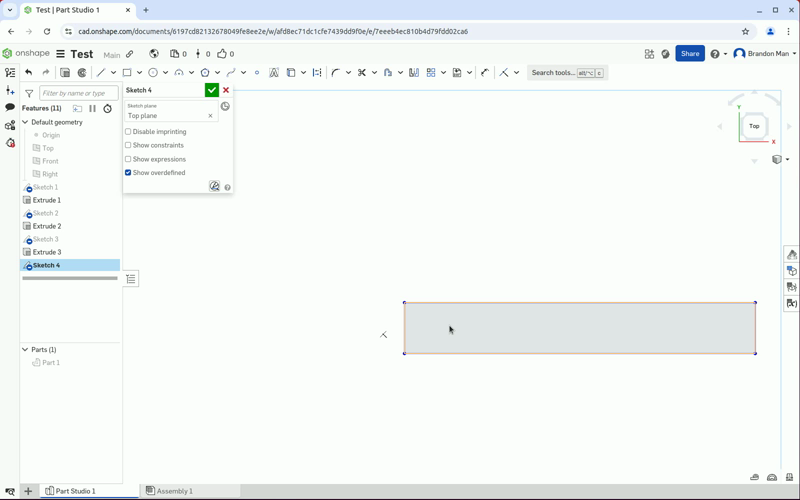
scroll(-6)
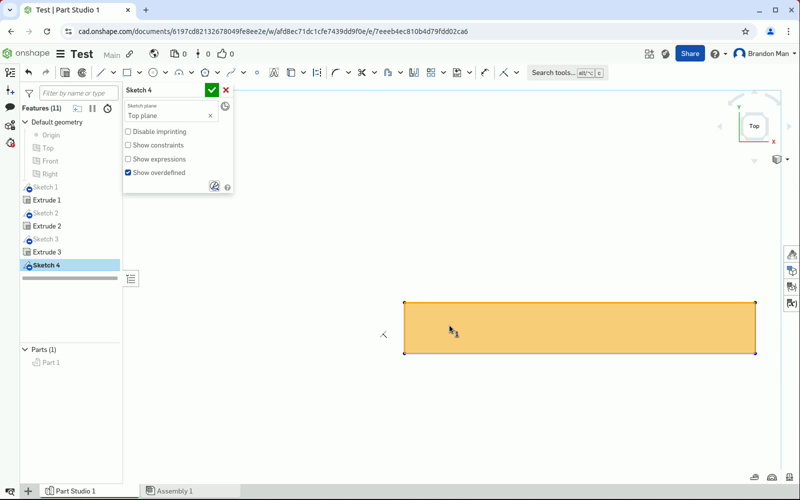
scroll(-6)
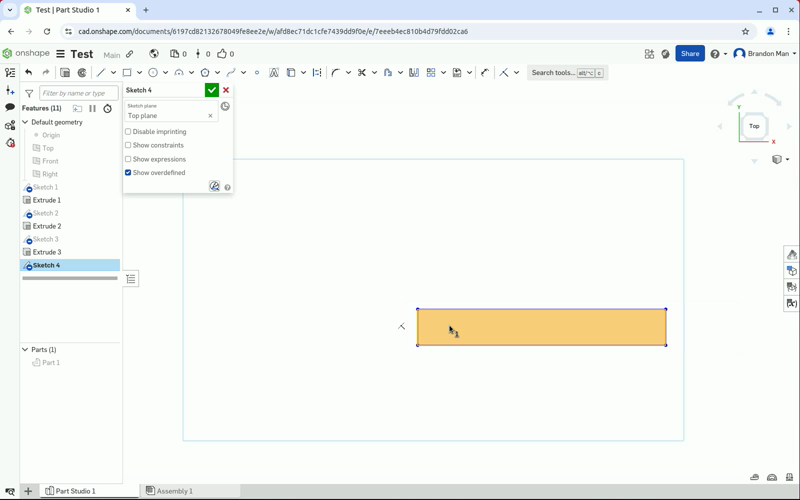
scroll(-6)
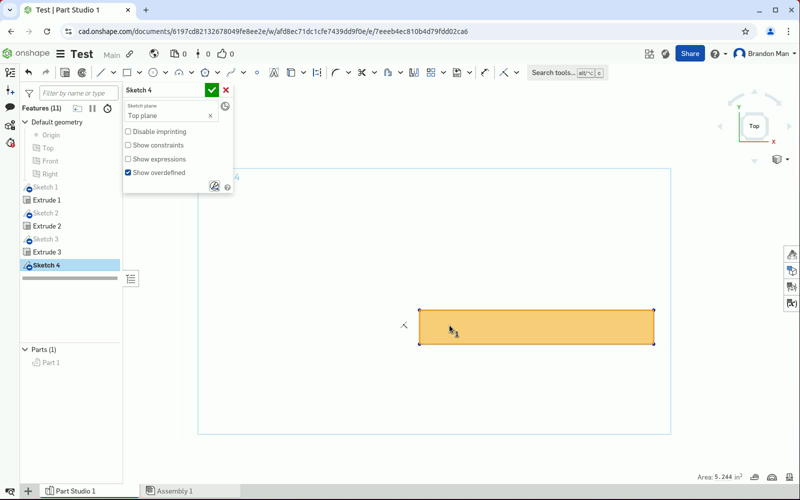
scroll(-6)
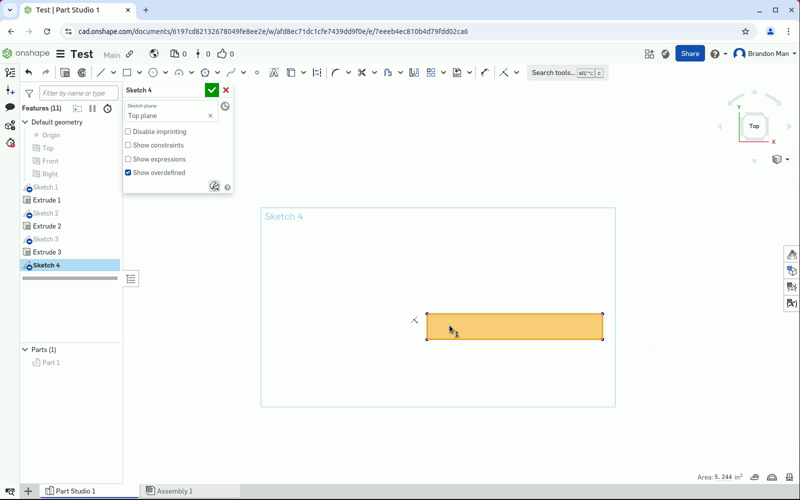
scroll(-6)
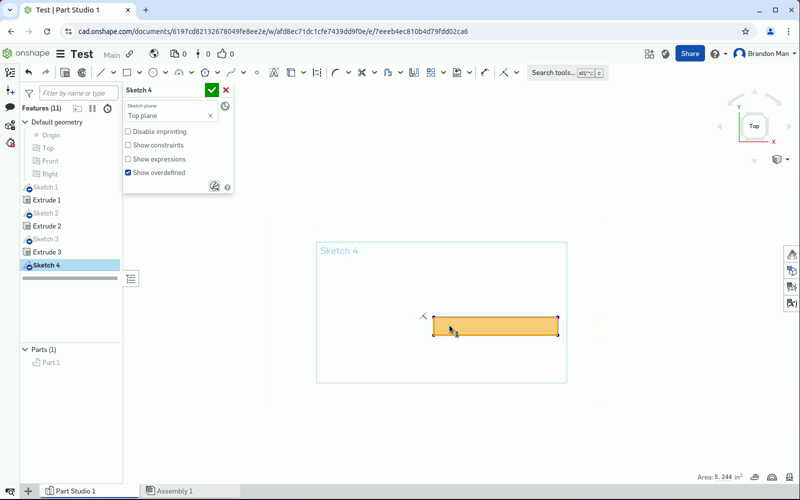
scroll(-6)
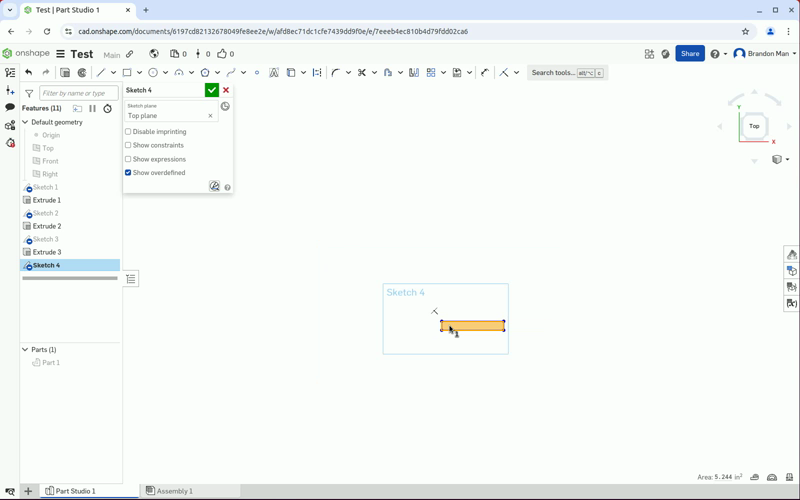
scroll(-6)
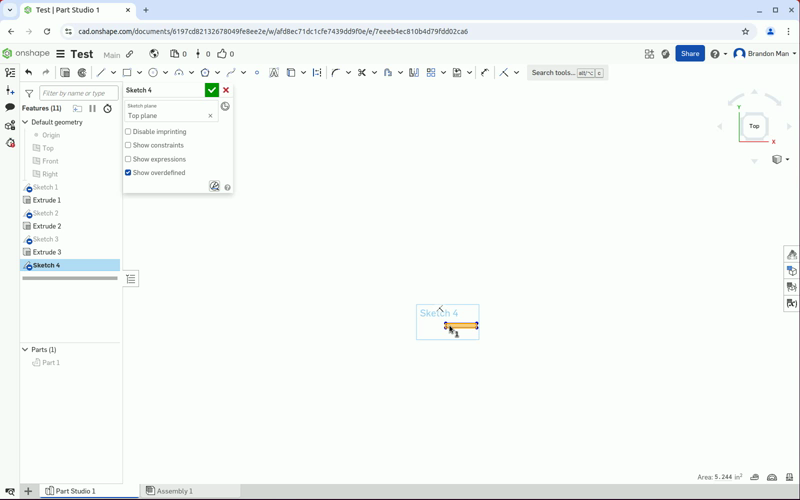
mouse_move(73, 352)
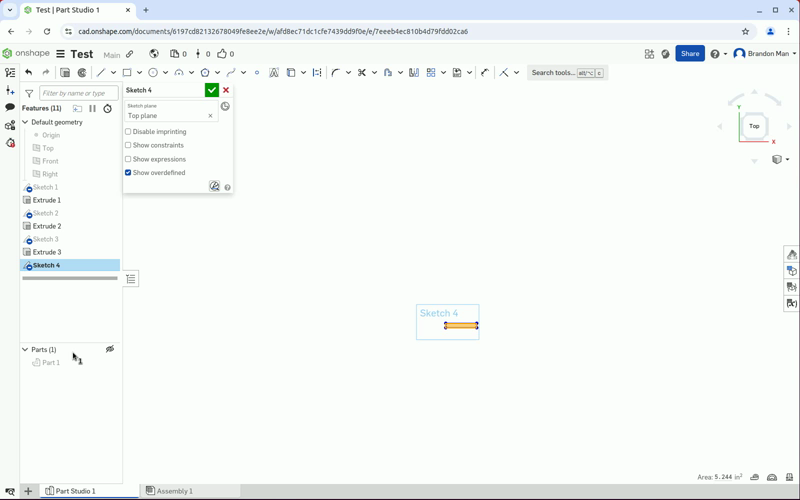
key(shift+y)
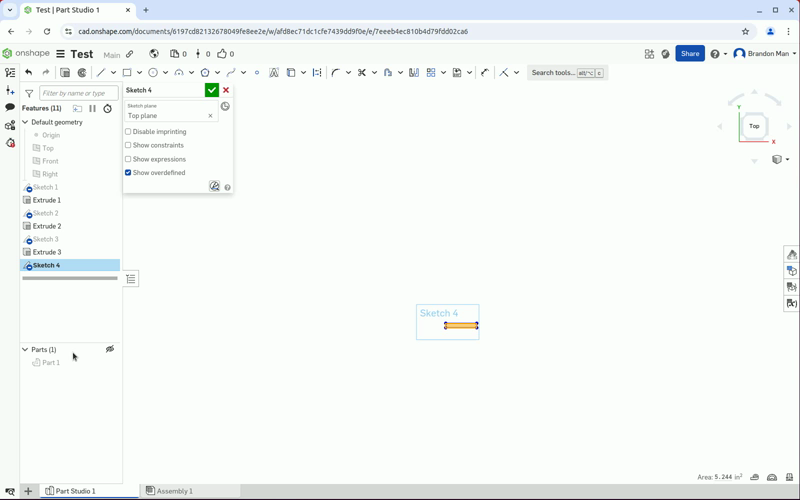
key(shift+e)
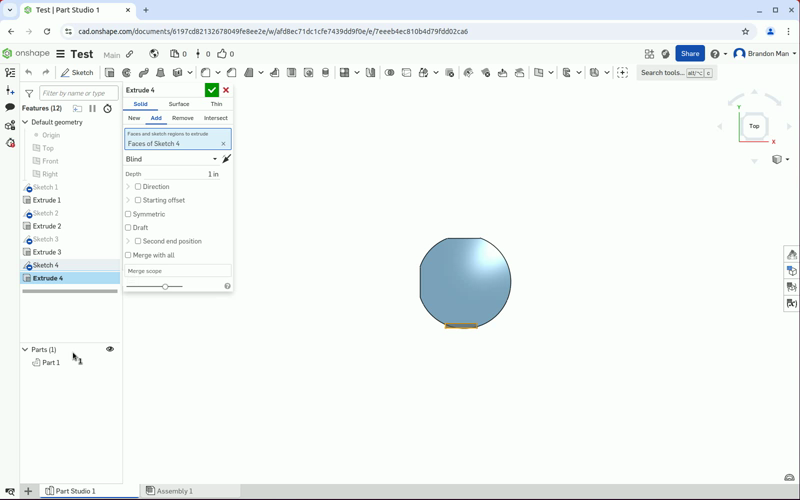
mouse_move(143, 106)
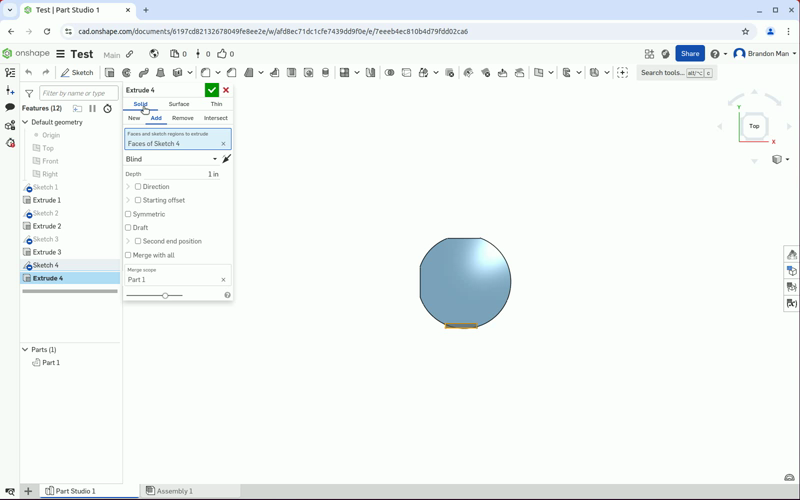
click(143, 106)
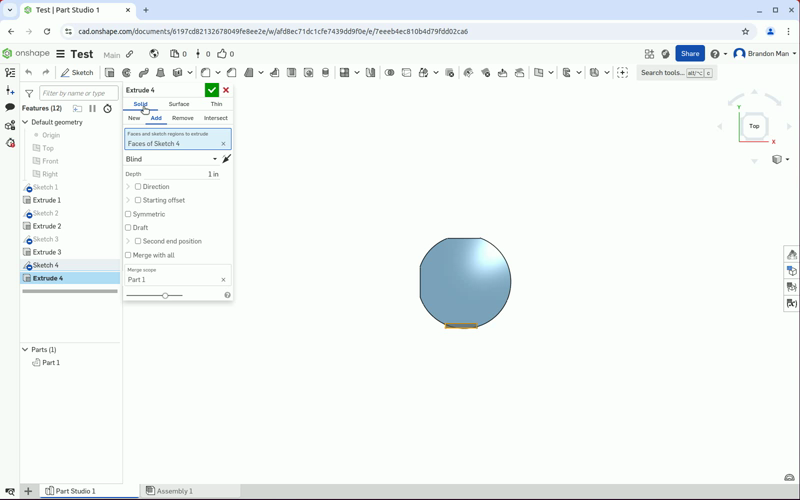
mouse_move(186, 120)
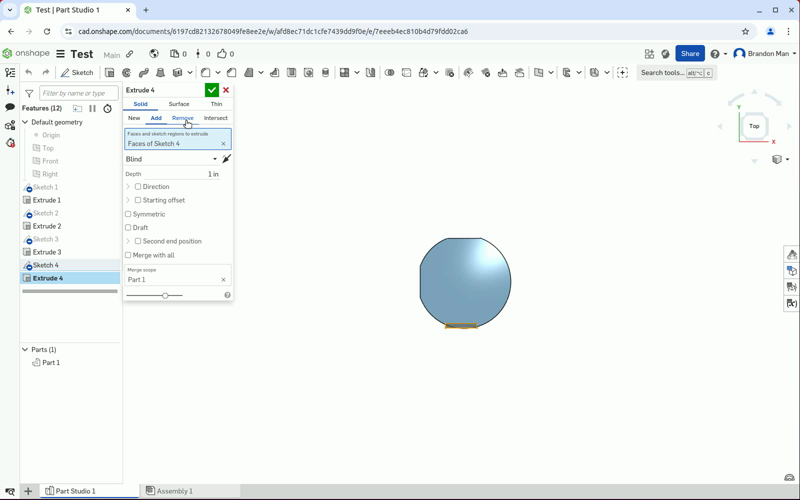
click(186, 120)
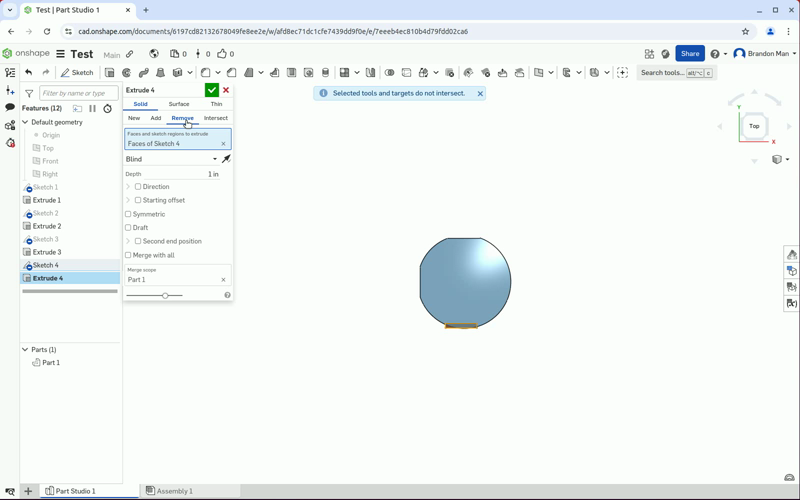
key(tab, 4)
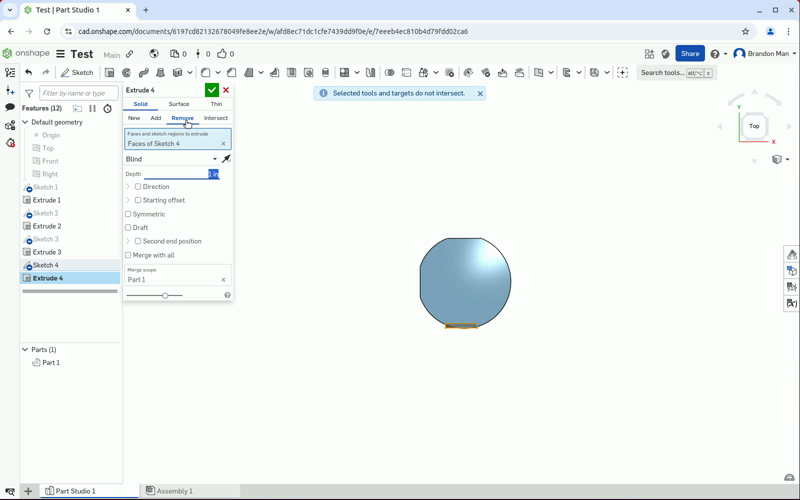
text(-30.57)
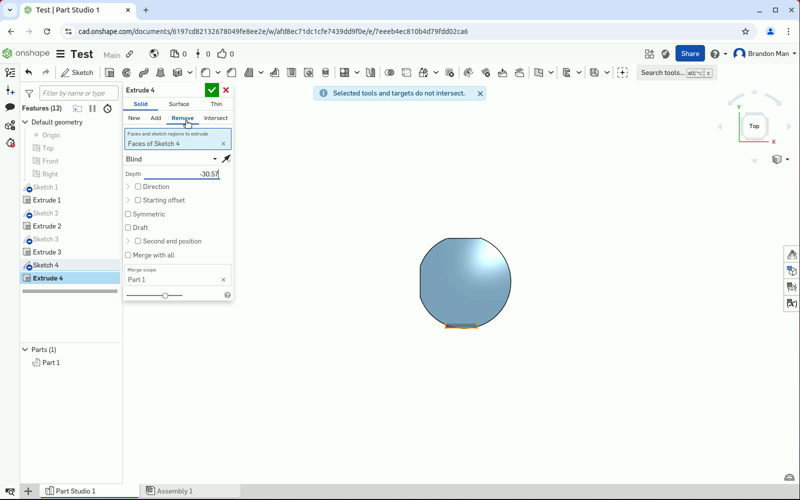
key(tab, 6)
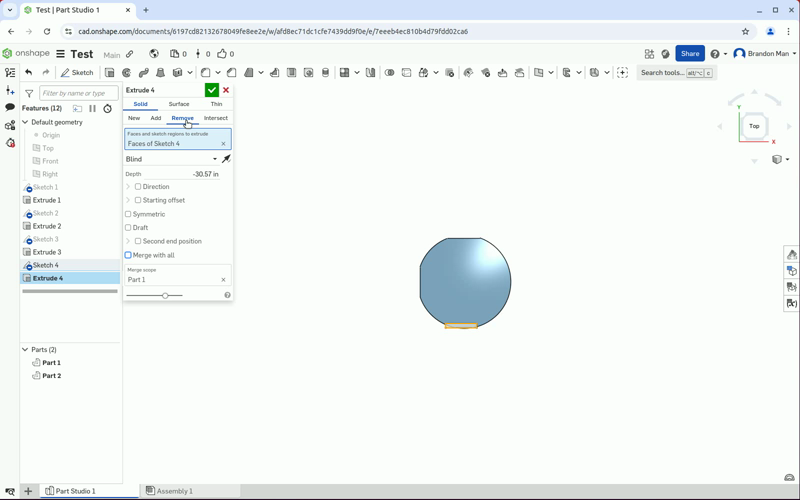
key(space)
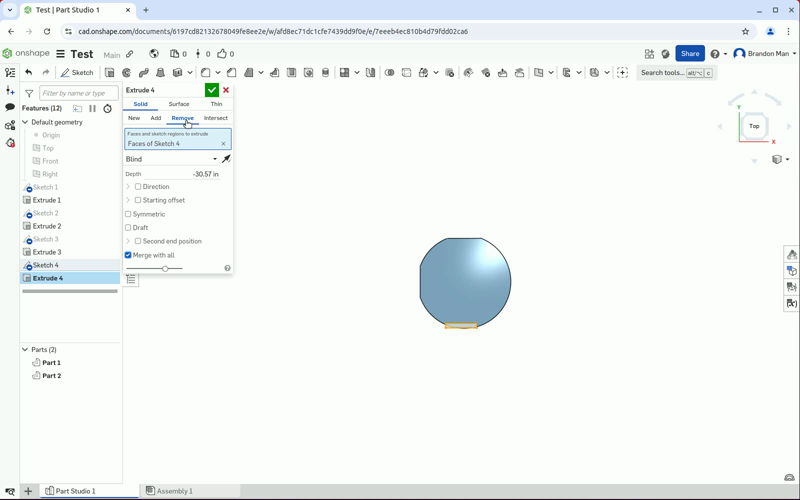
key(enter)
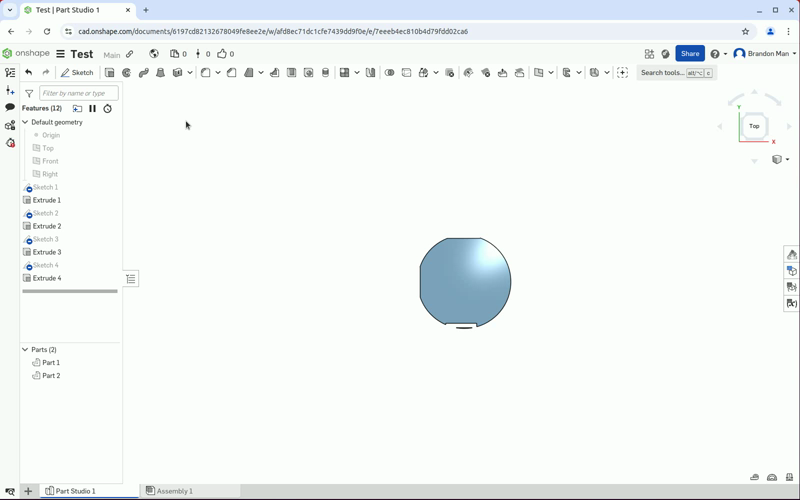
key(shift+h)
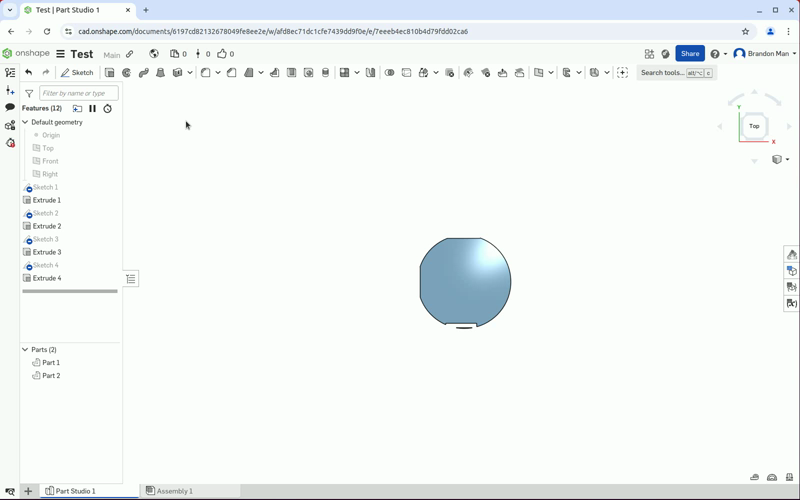
key(shift+h)
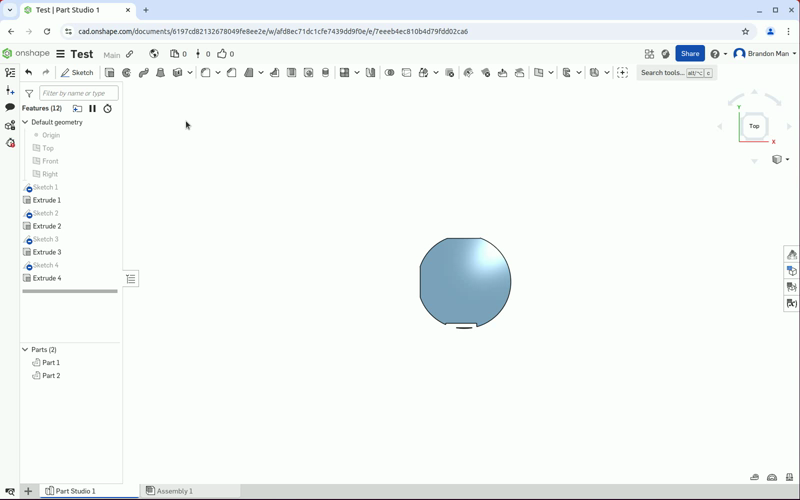
mouse_move(73, 189)
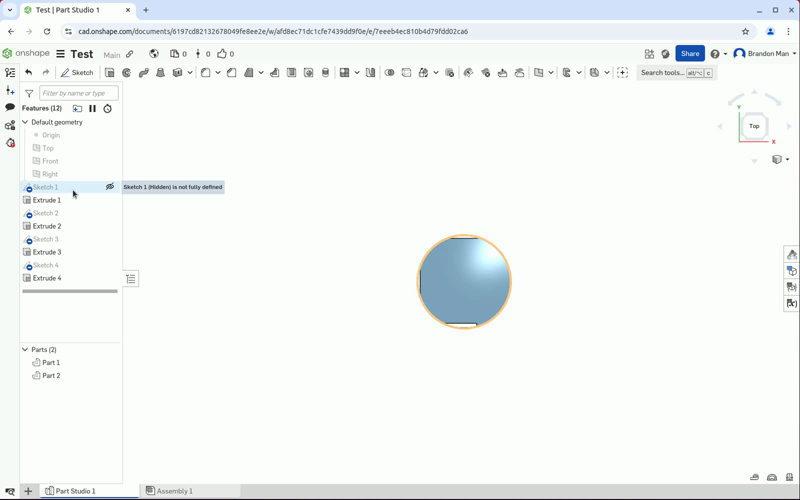
click(73, 189)
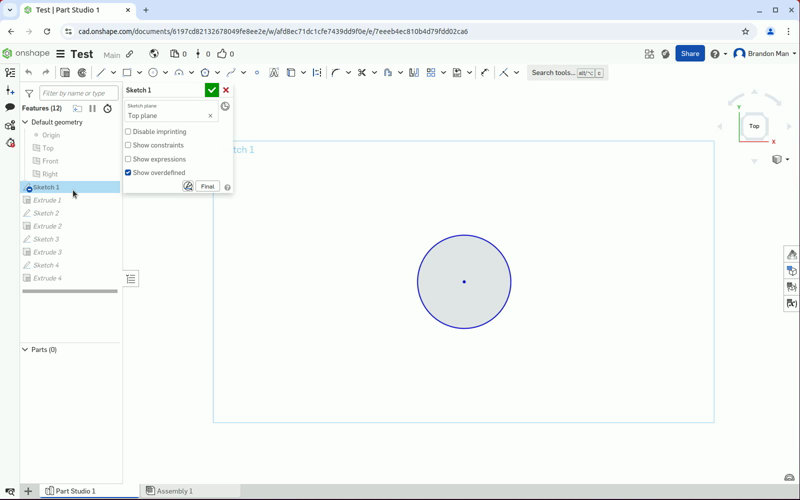
mouse_move(229, 92)
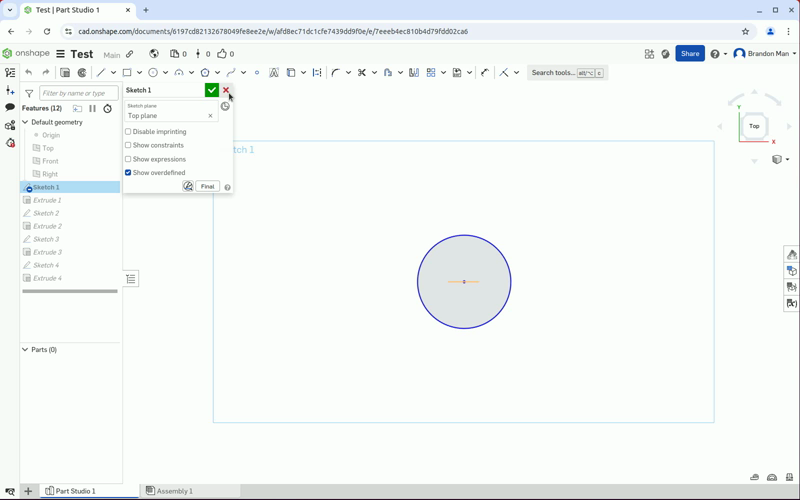
click(229, 92)
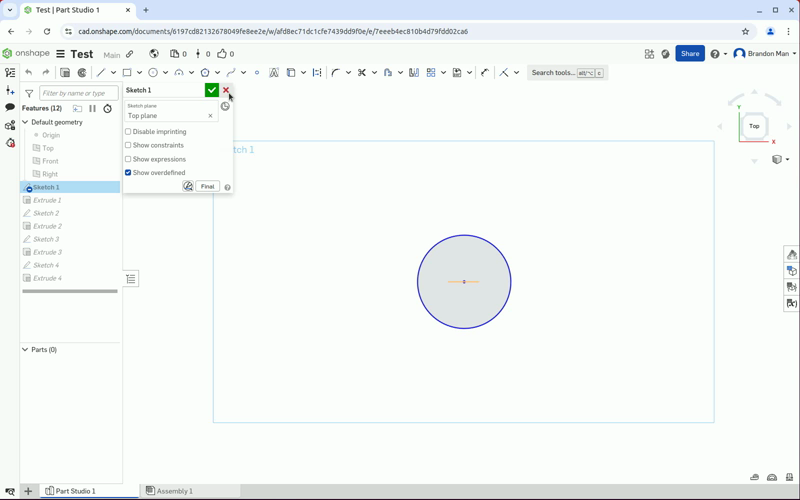
key(shift+s)
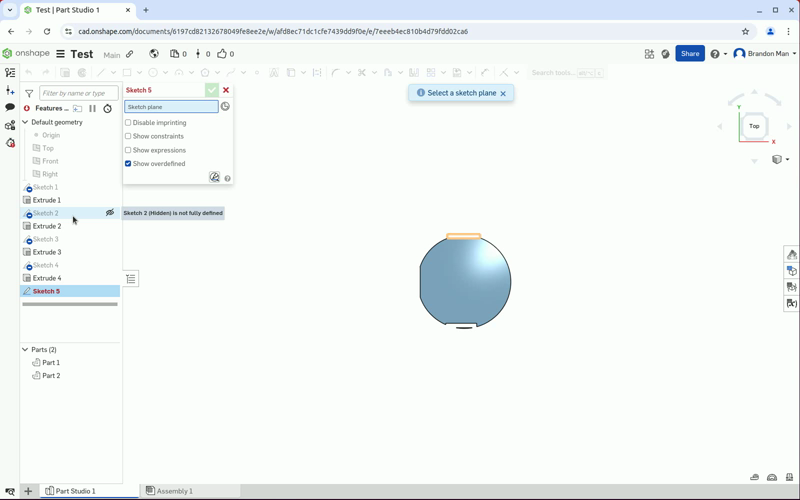
scroll(3)
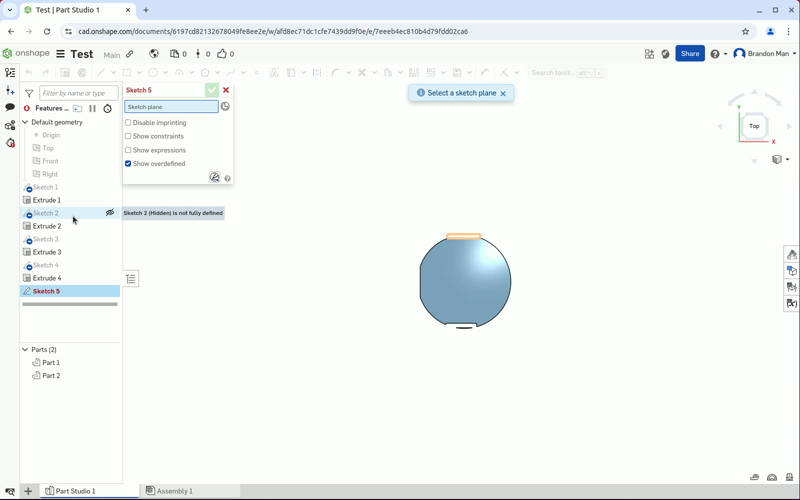
mouse_move(73, 150)
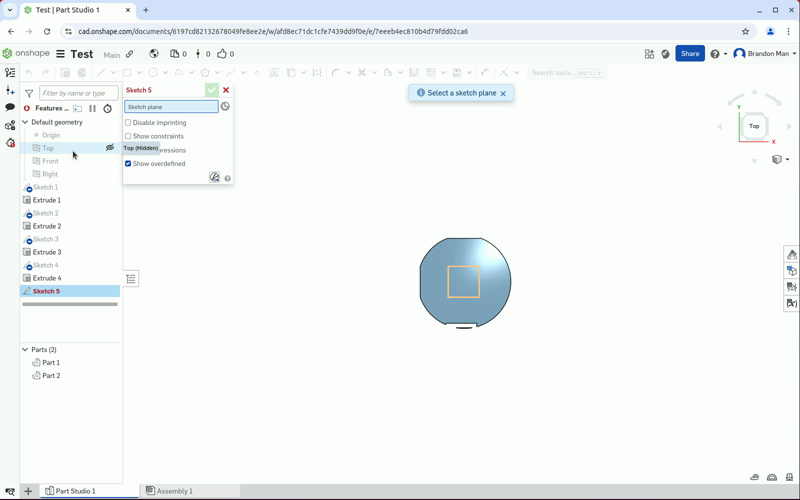
click(73, 150)
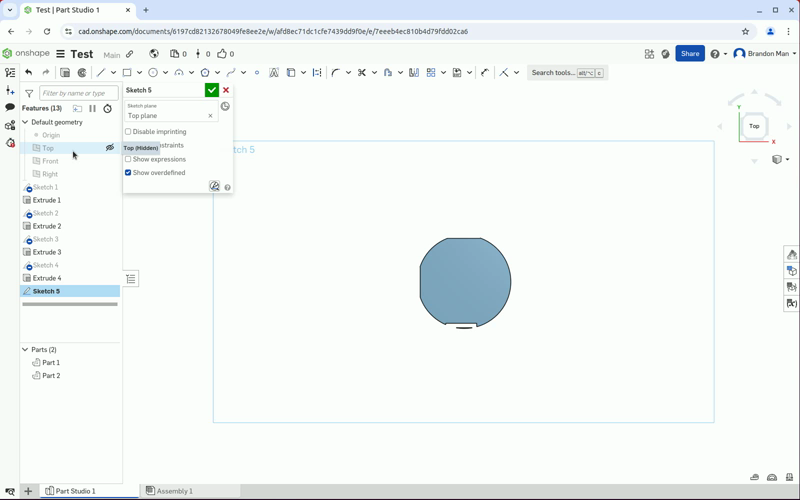
mouse_move(73, 352)
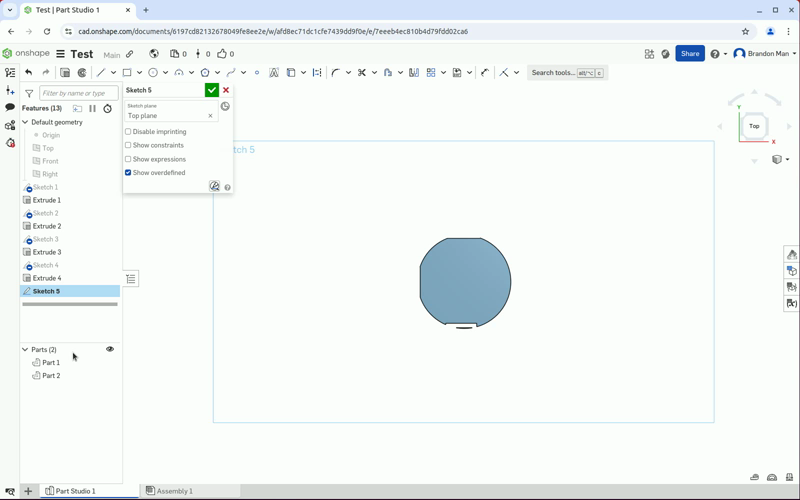
key(y)
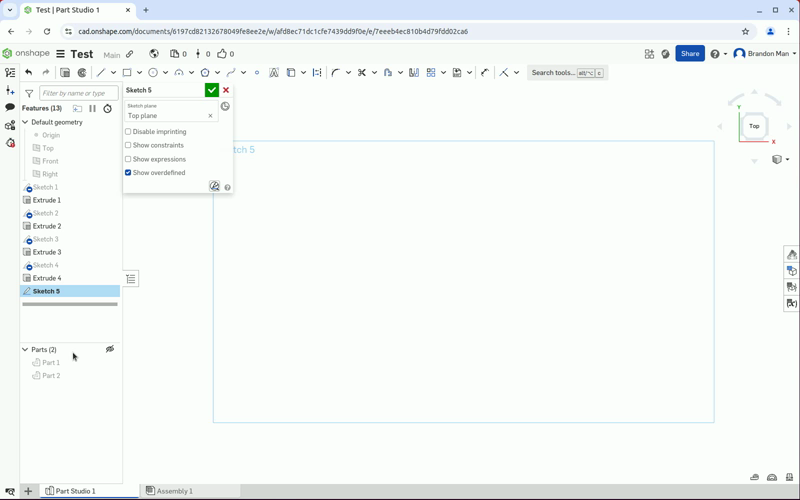
key(l)
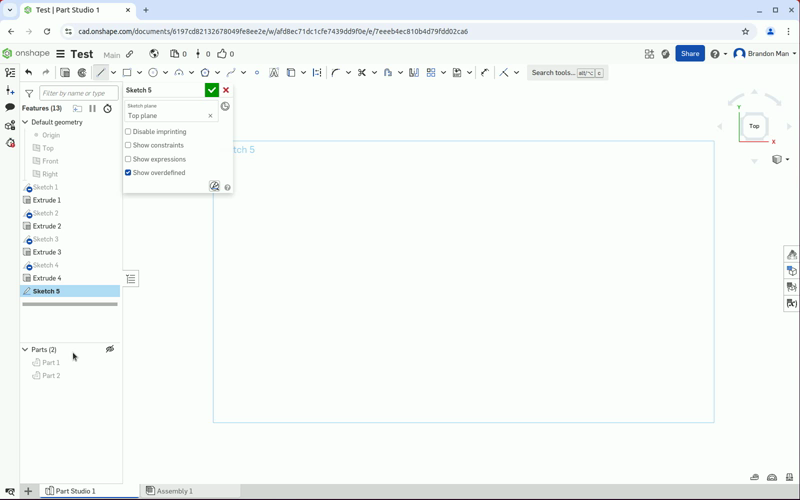
key_down(shift)
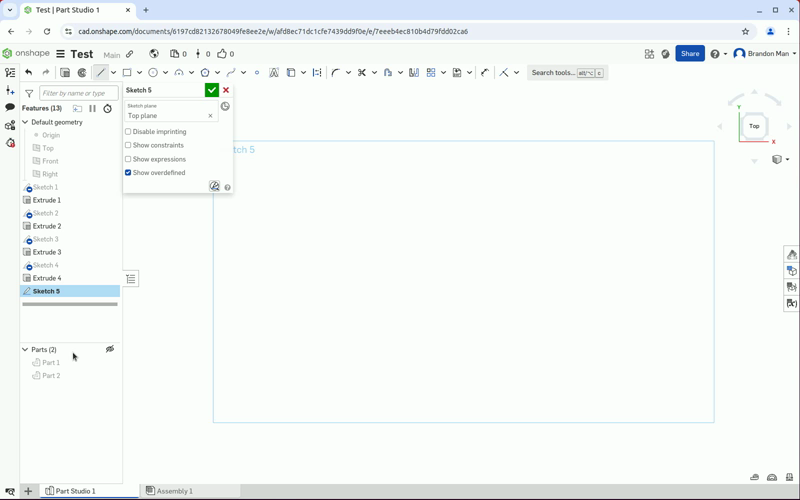
mouse_move(501, 298)
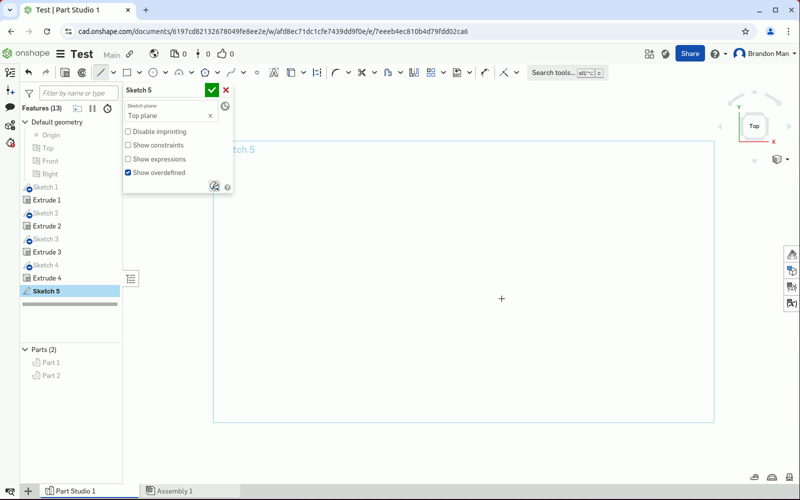
click(501, 298)
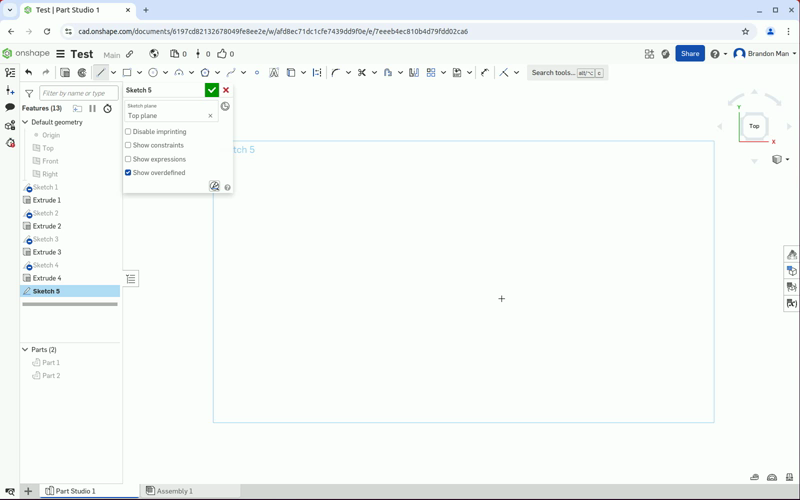
key_up(shift)
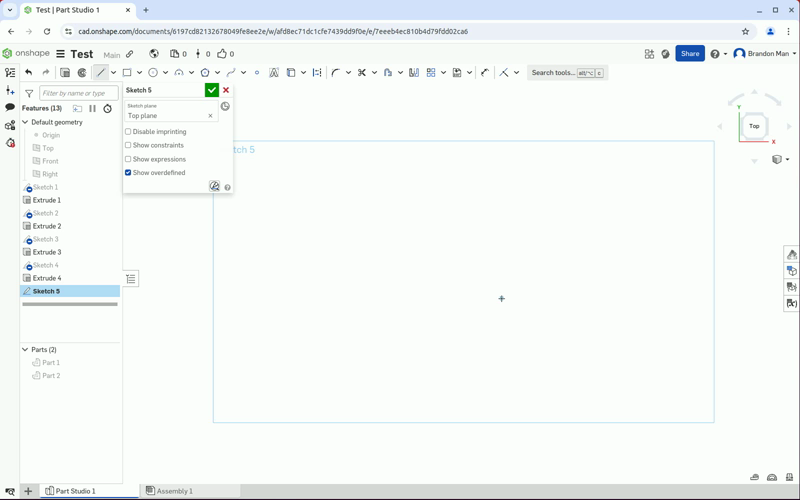
key_down(shift)
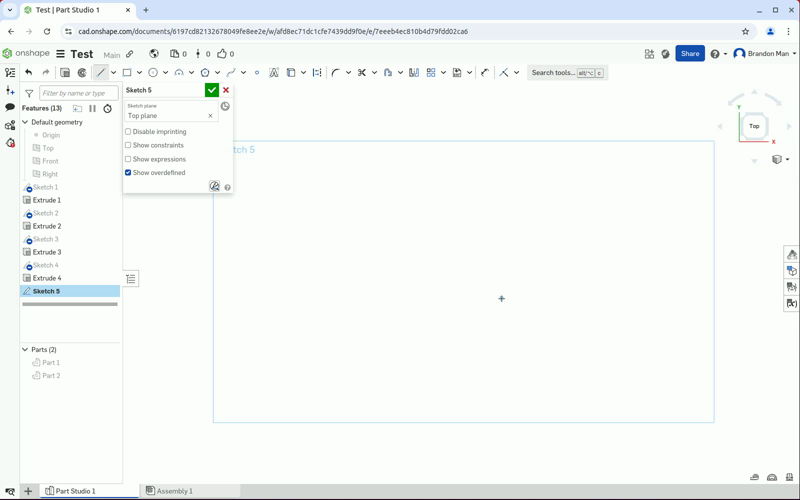
mouse_move(531, 298)
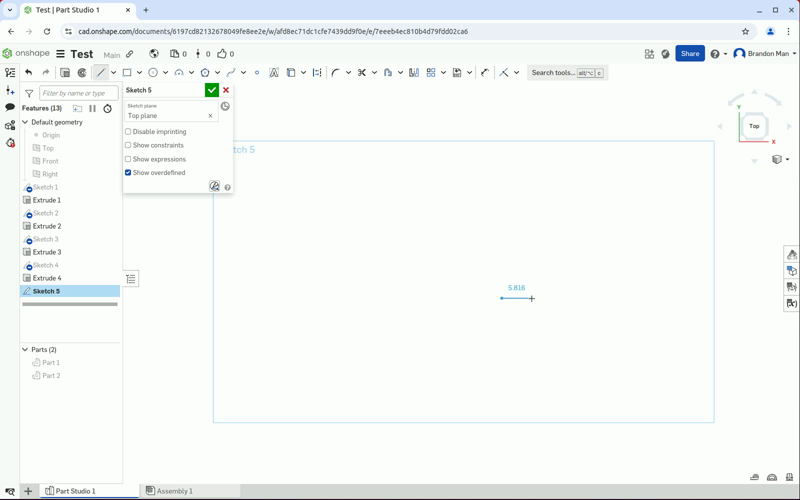
mouse_move(505, 298)
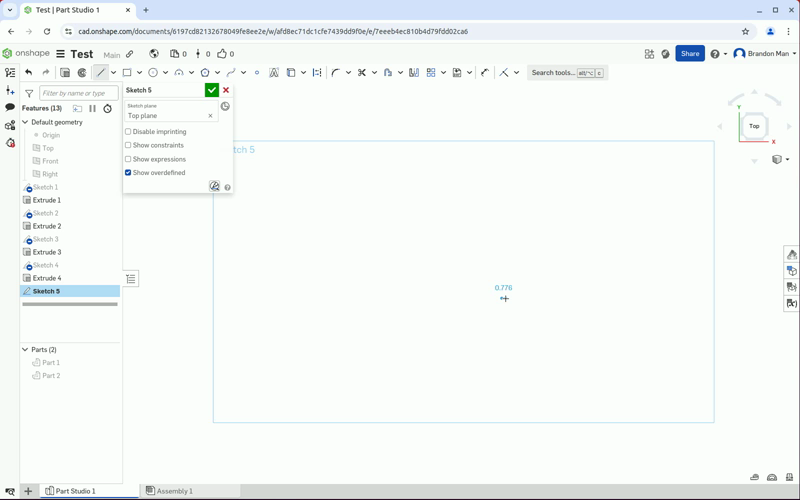
scroll(6)
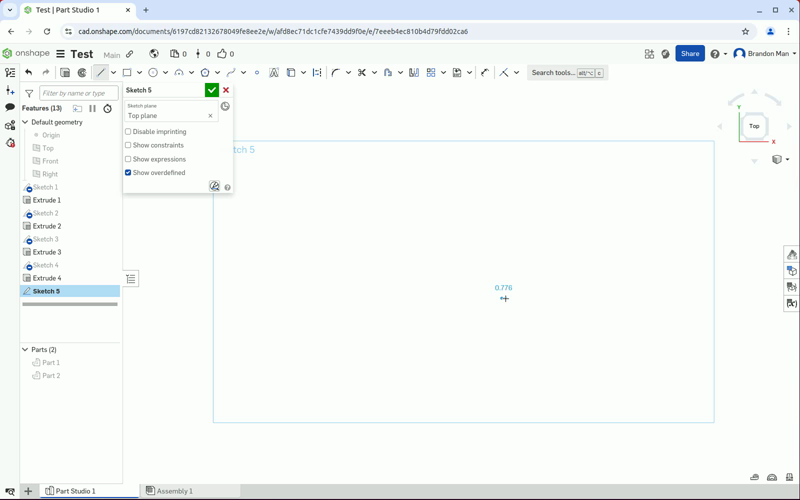
scroll(6)
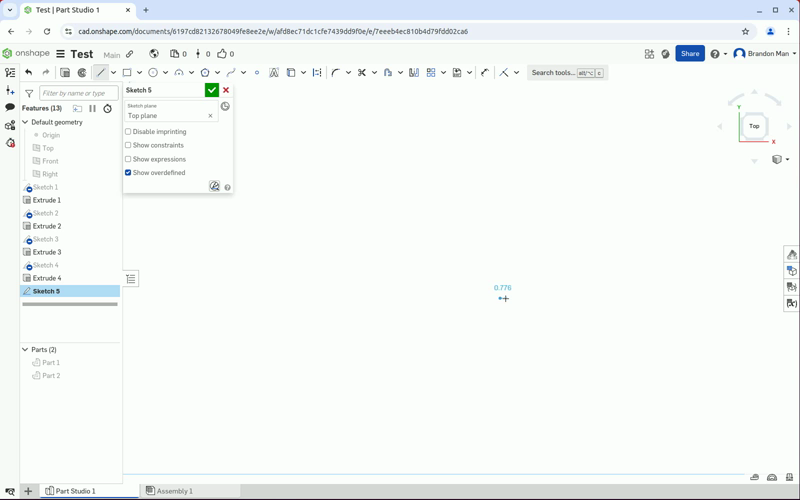
scroll(6)
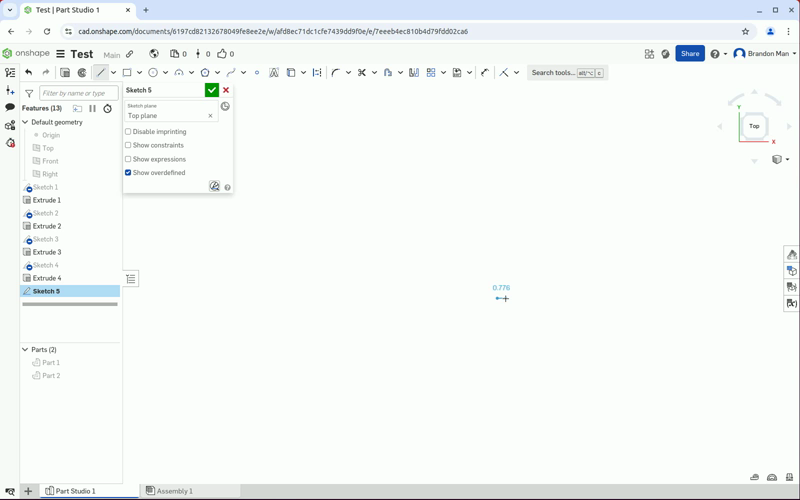
scroll(6)
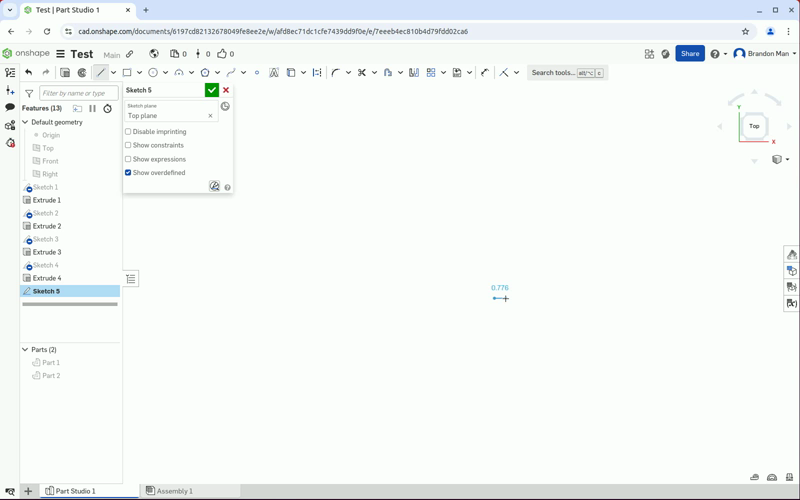
scroll(6)
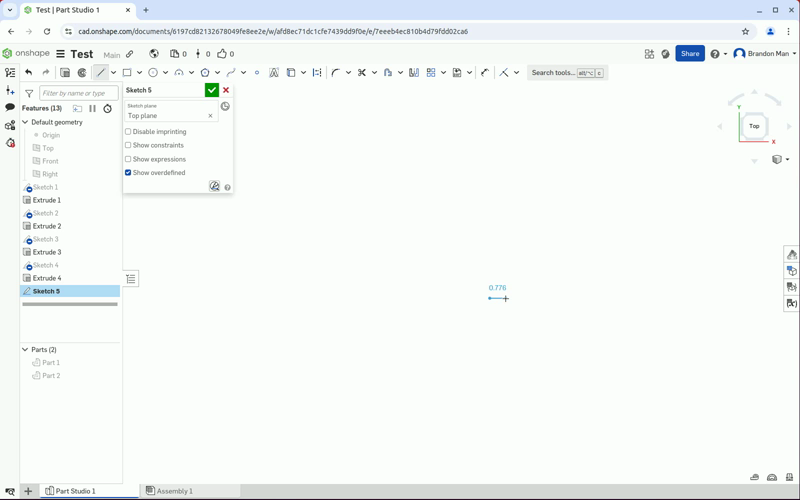
scroll(6)
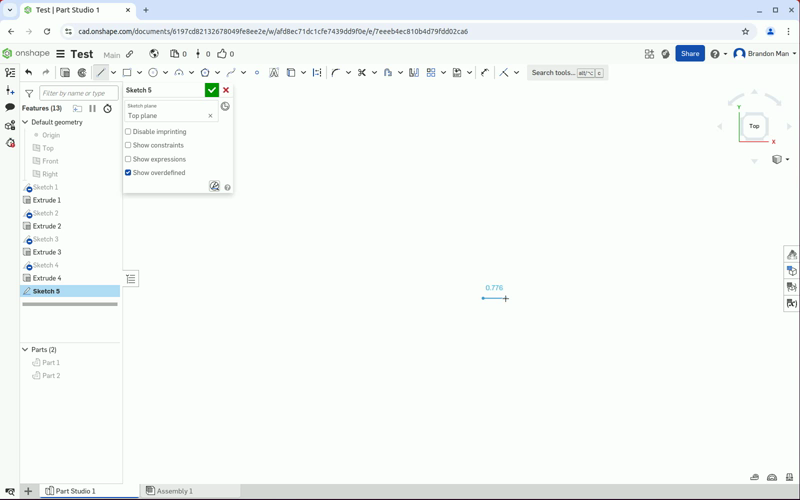
scroll(6)
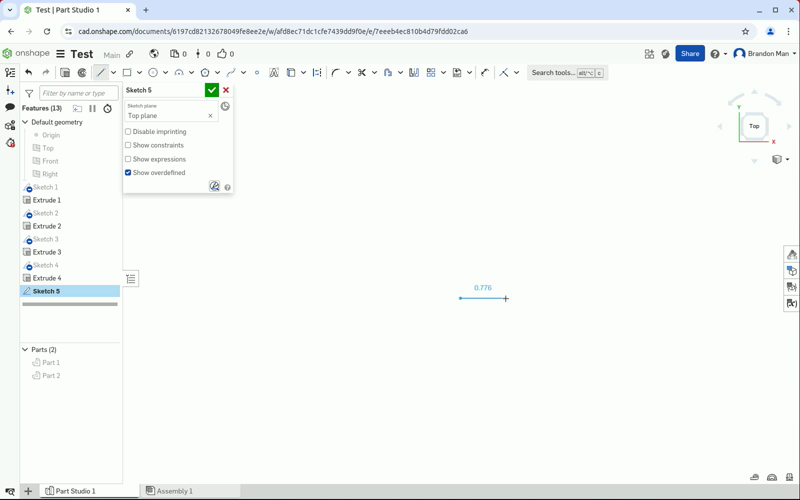
click(505, 298)
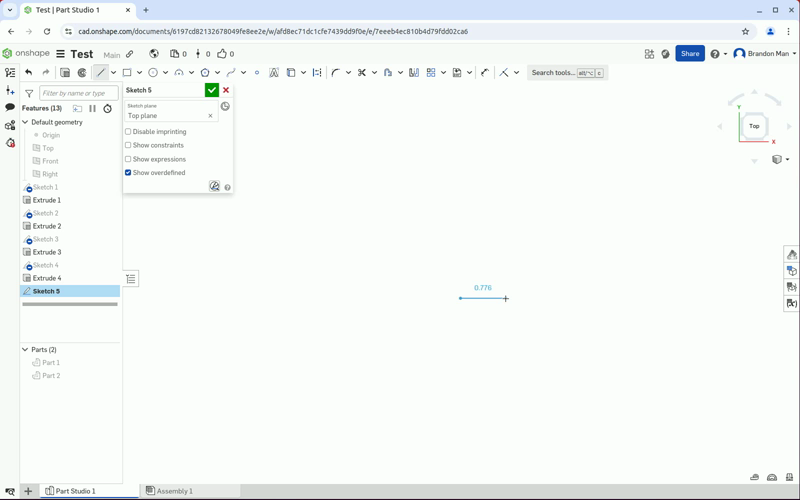
scroll(-6)
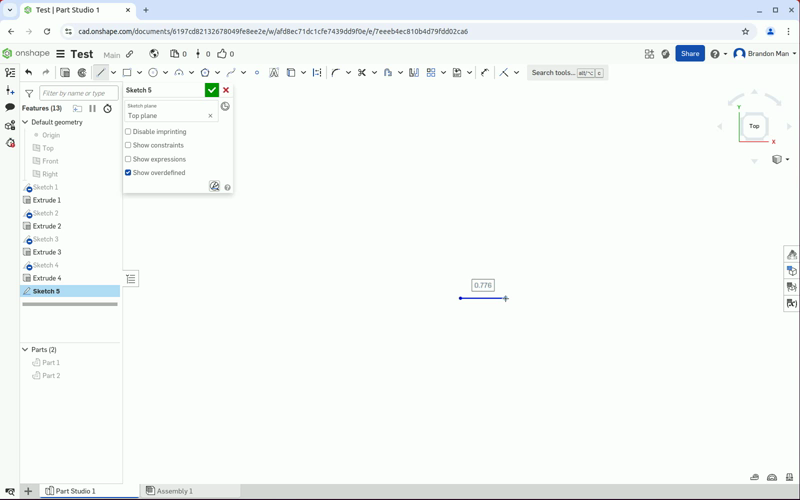
scroll(-6)
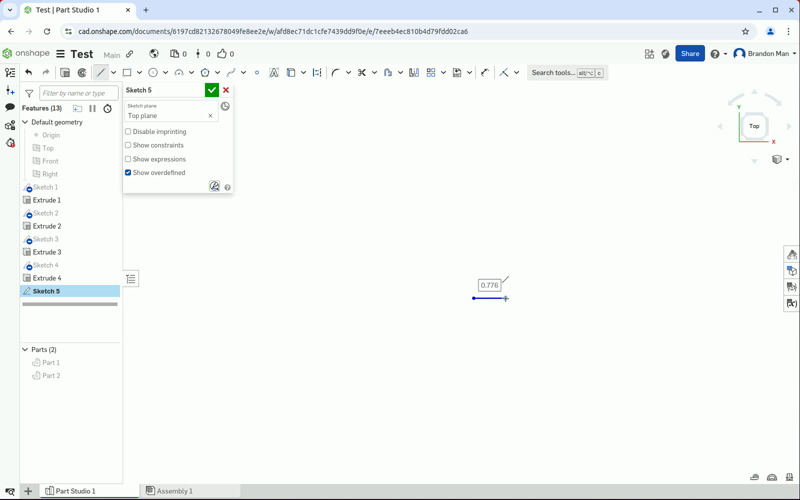
scroll(-6)
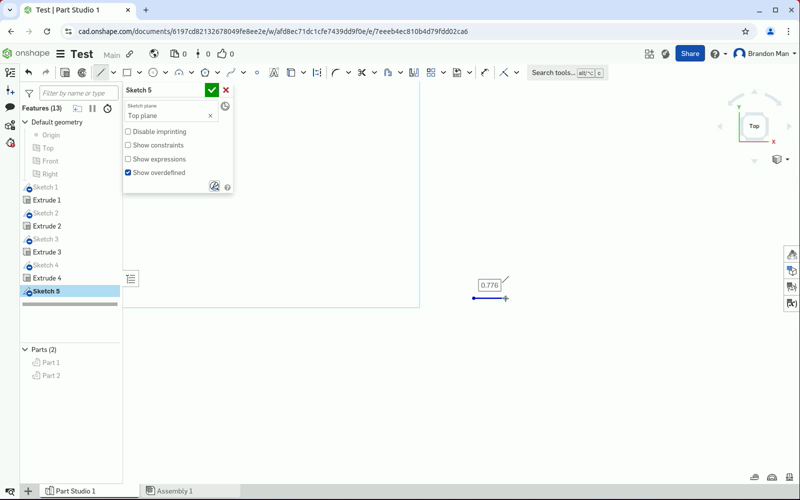
scroll(-6)
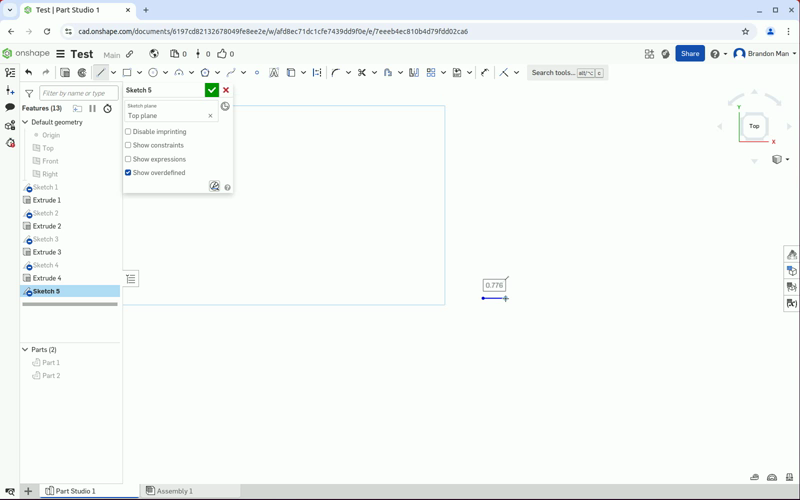
scroll(-6)
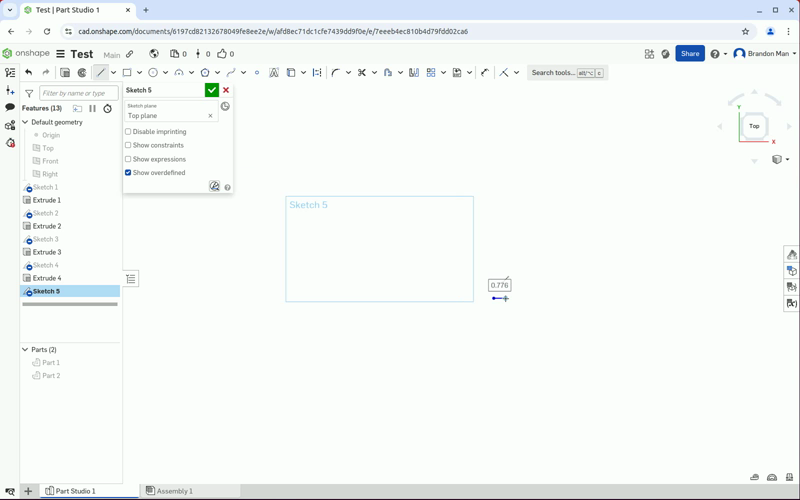
scroll(-6)
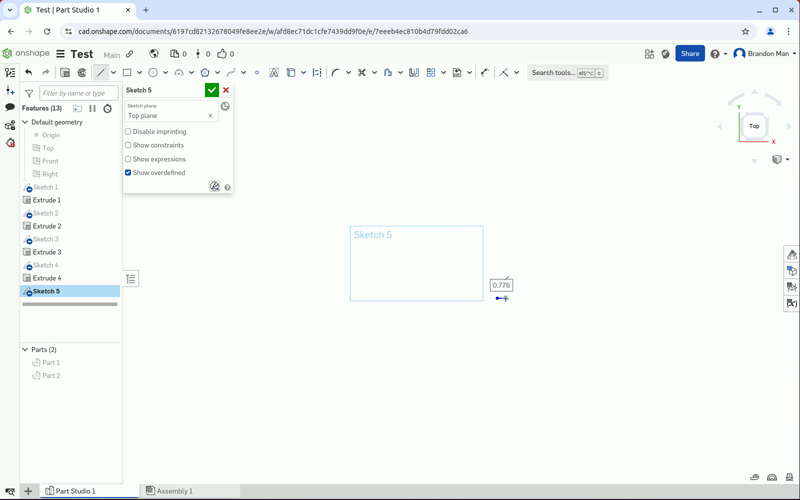
scroll(-6)
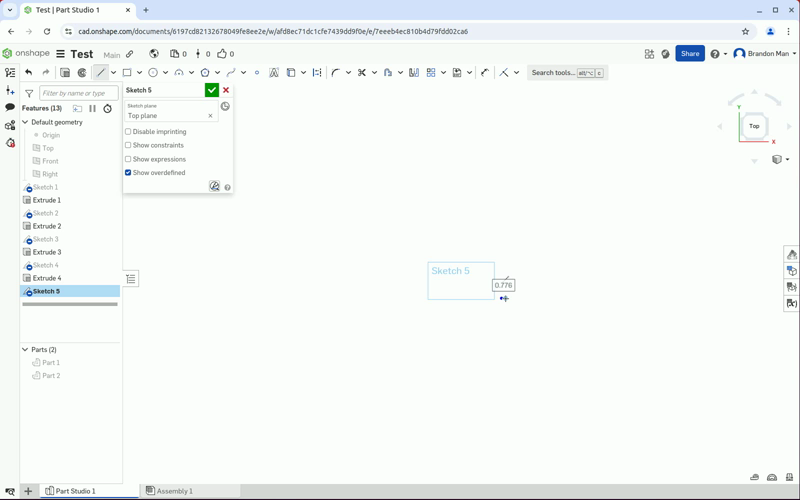
key_up(shift)
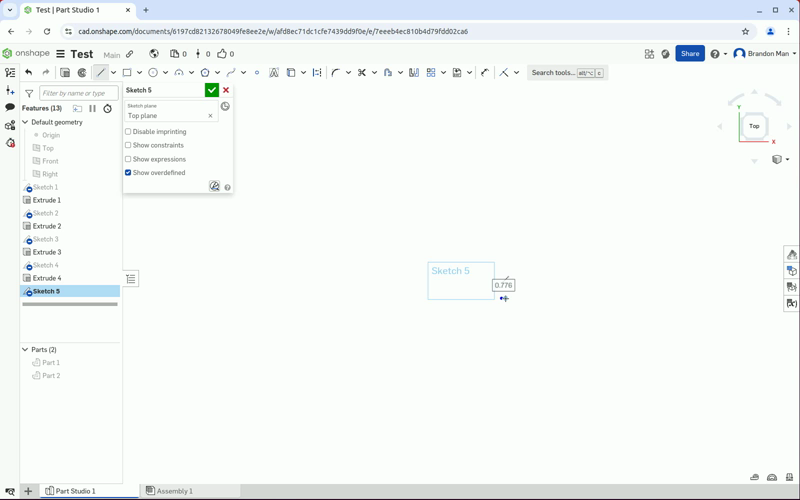
key_down(shift)
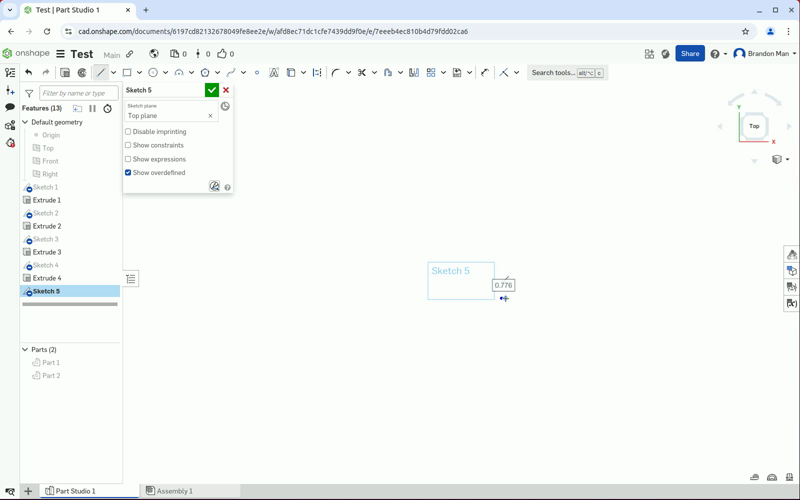
mouse_move(535, 298)
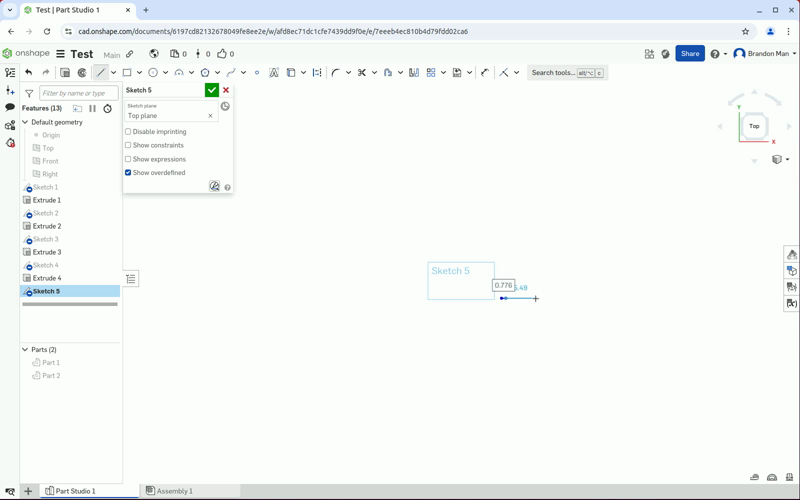
mouse_move(505, 267)
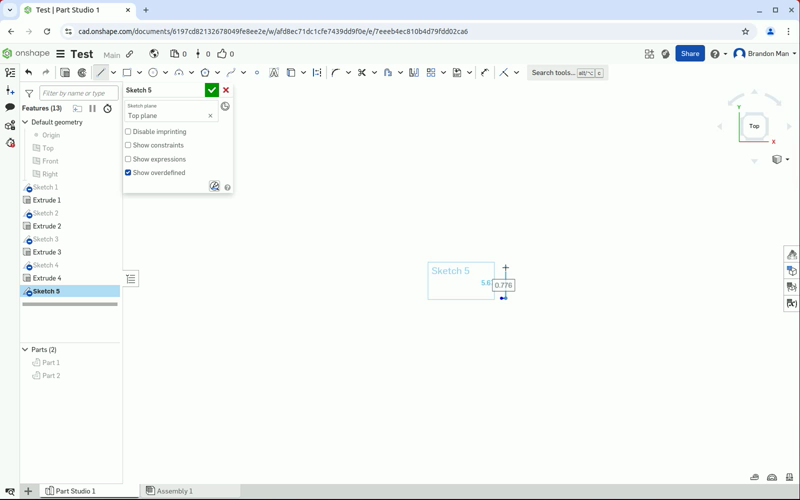
click(505, 267)
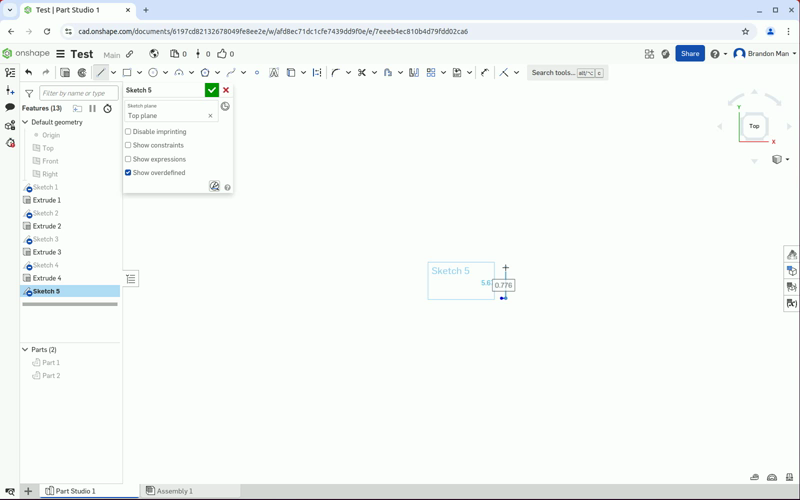
key_up(shift)
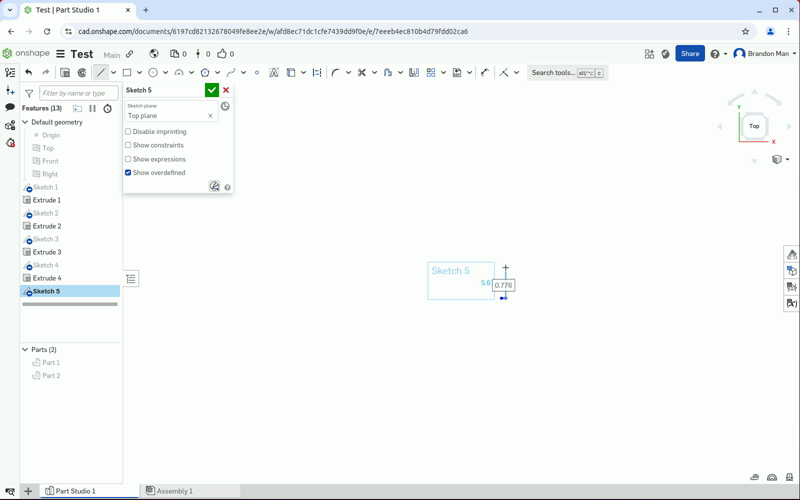
key_down(shift)
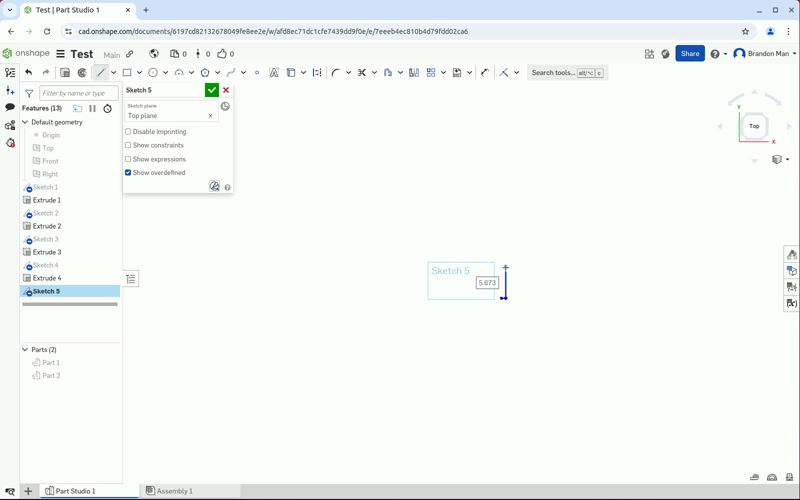
mouse_move(535, 267)
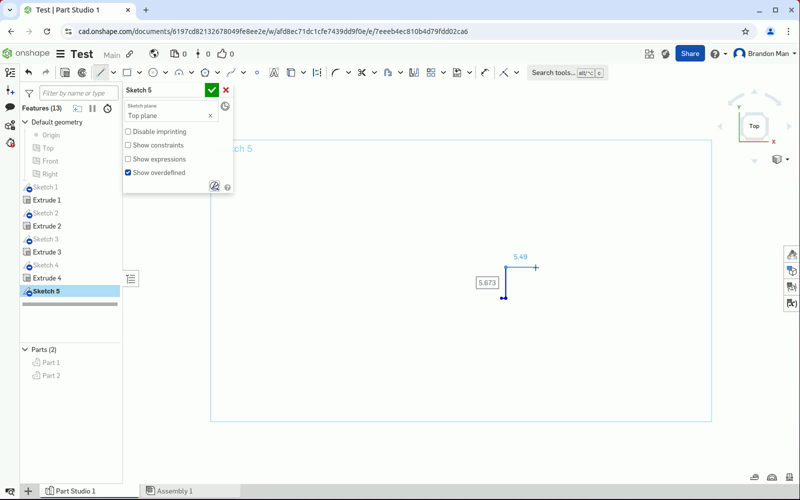
mouse_move(501, 267)
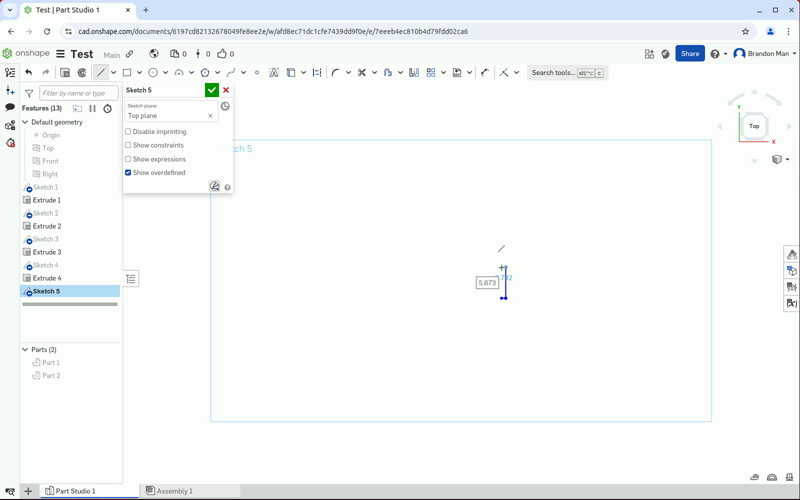
scroll(6)
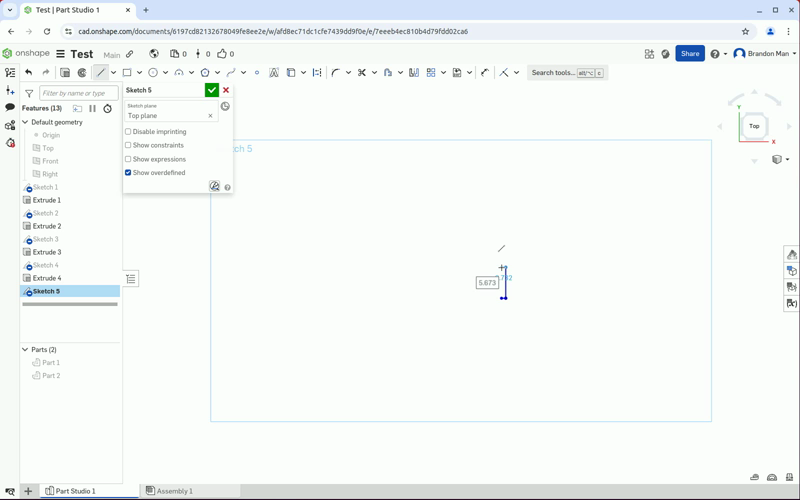
scroll(6)
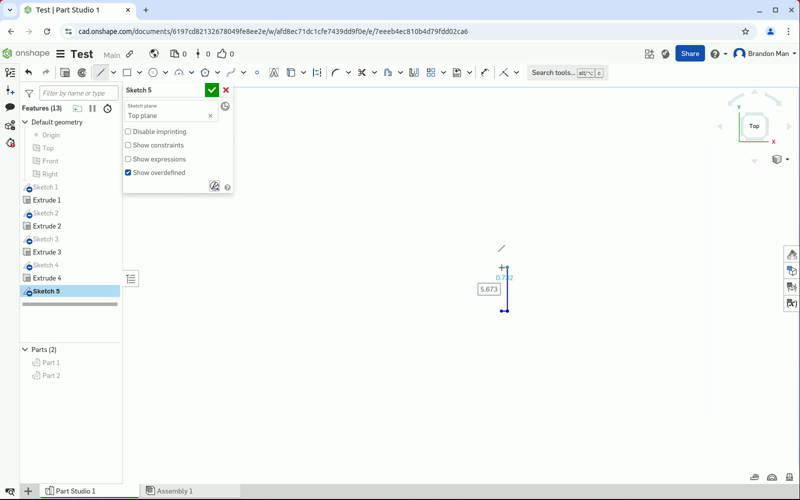
scroll(6)
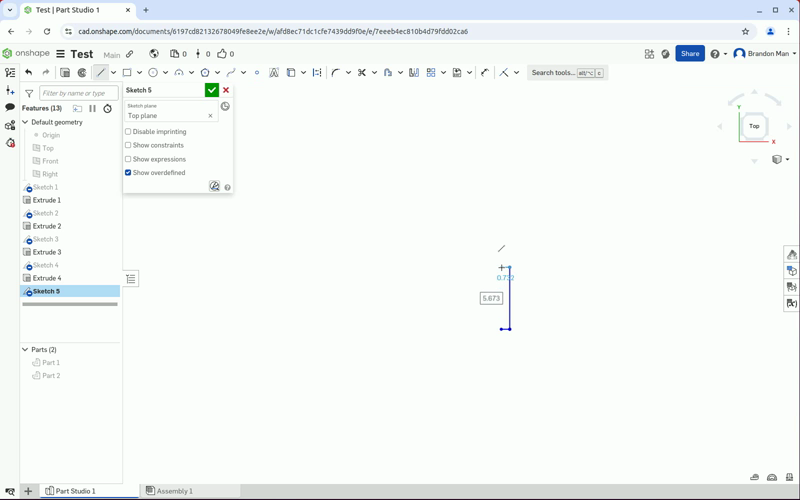
scroll(6)
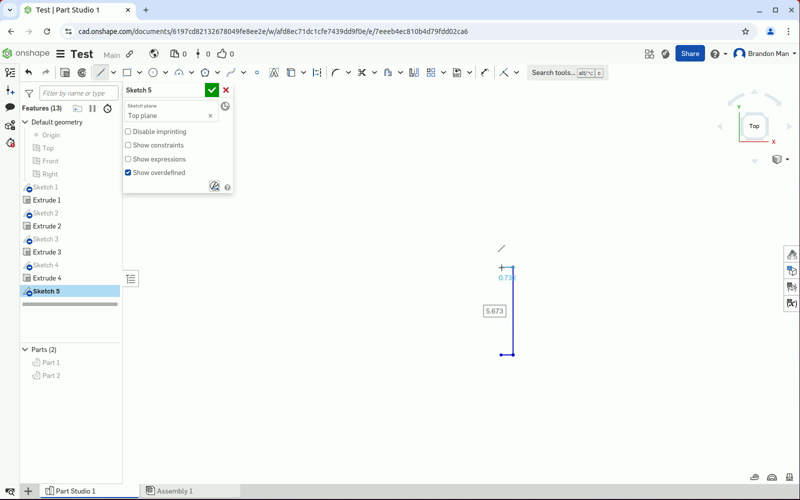
scroll(6)
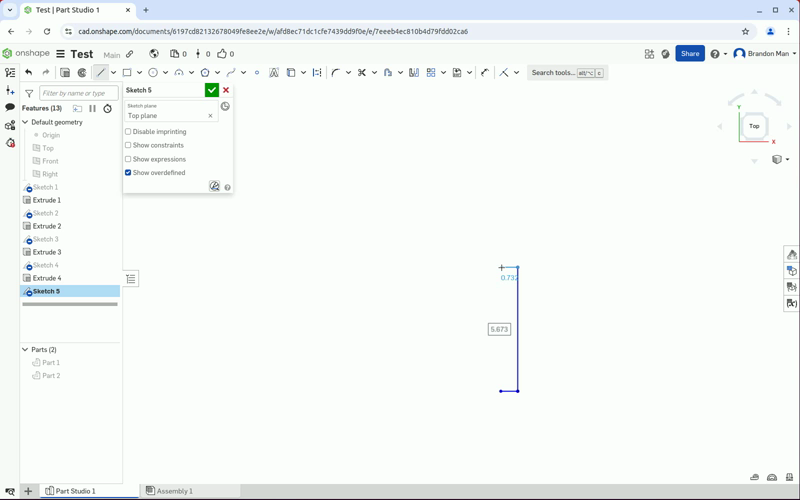
scroll(6)
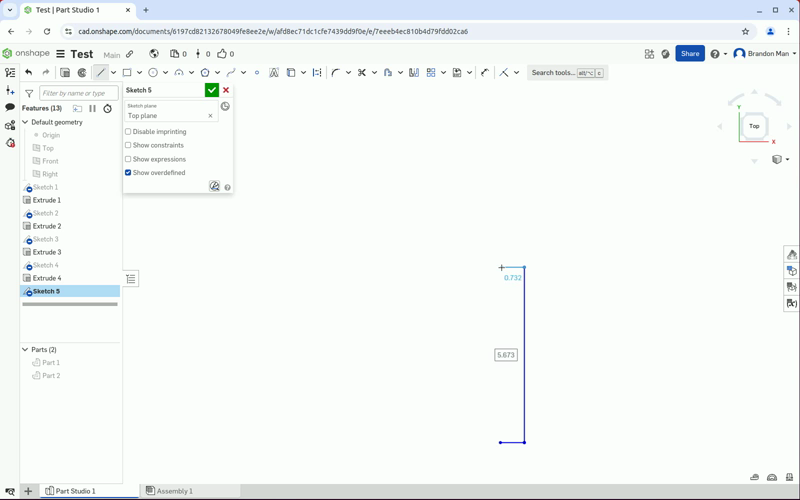
scroll(6)
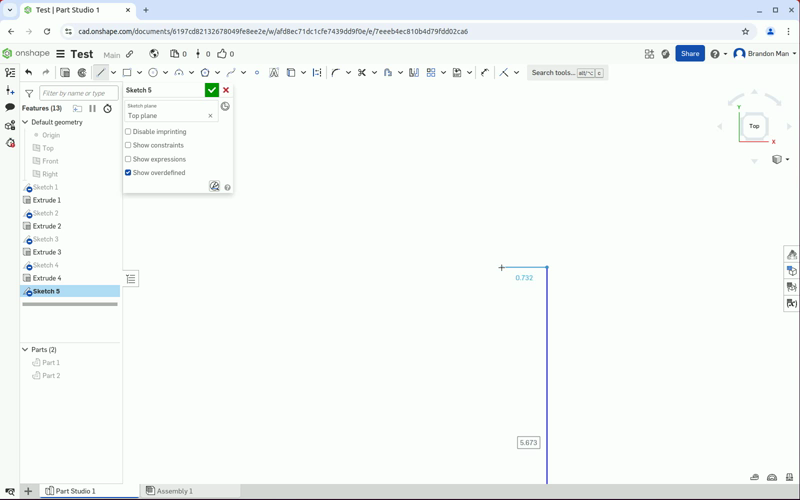
click(501, 267)
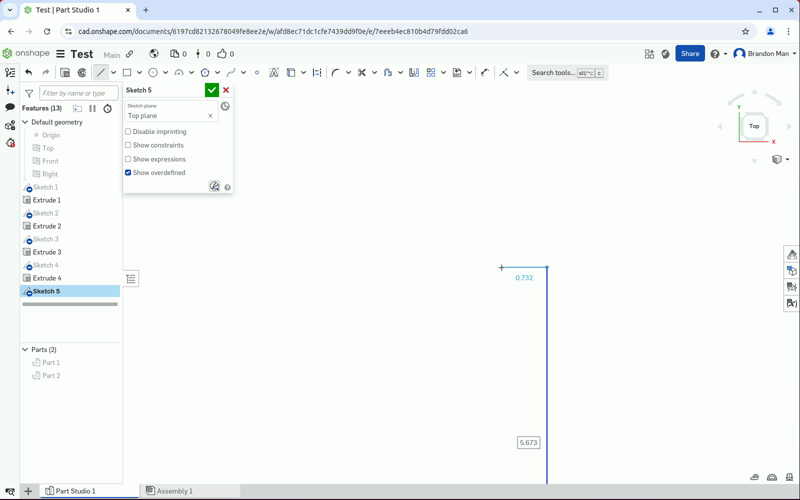
scroll(-6)
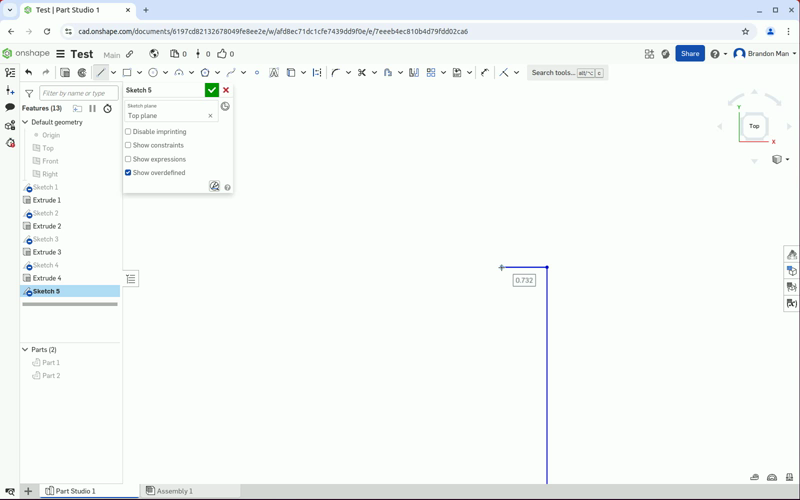
scroll(-6)
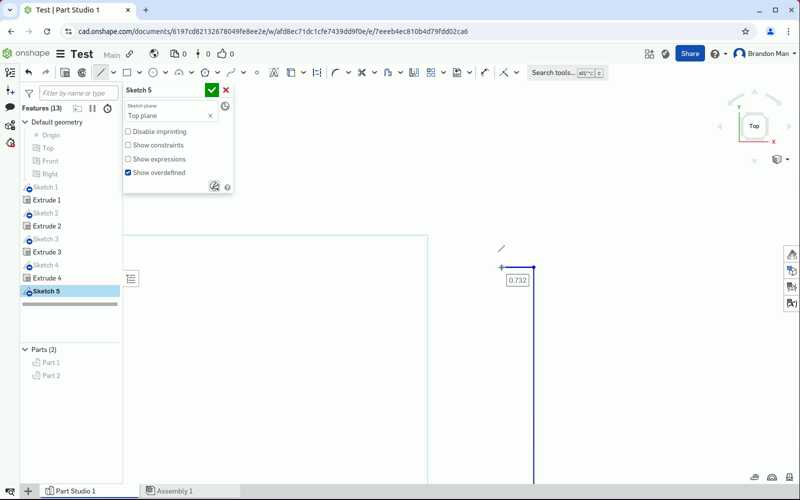
scroll(-6)
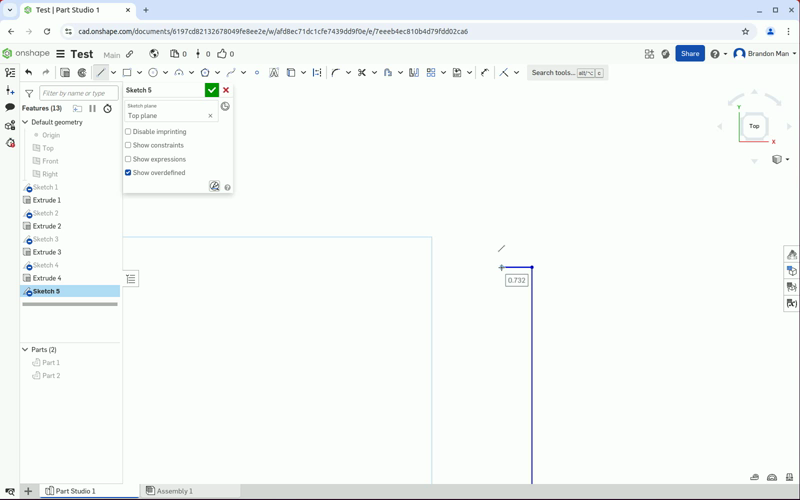
scroll(-6)
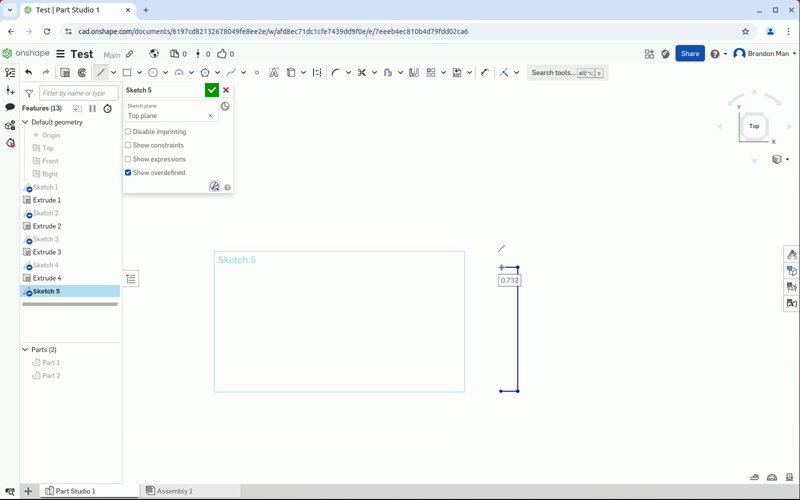
scroll(-6)
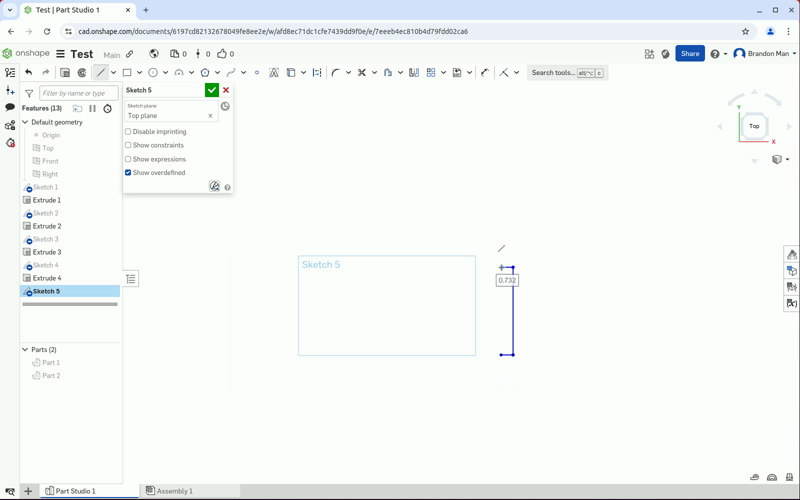
scroll(-6)
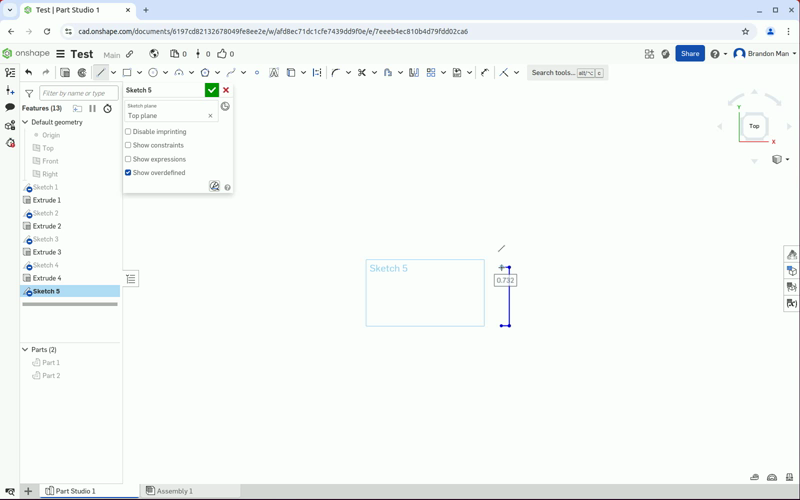
scroll(-6)
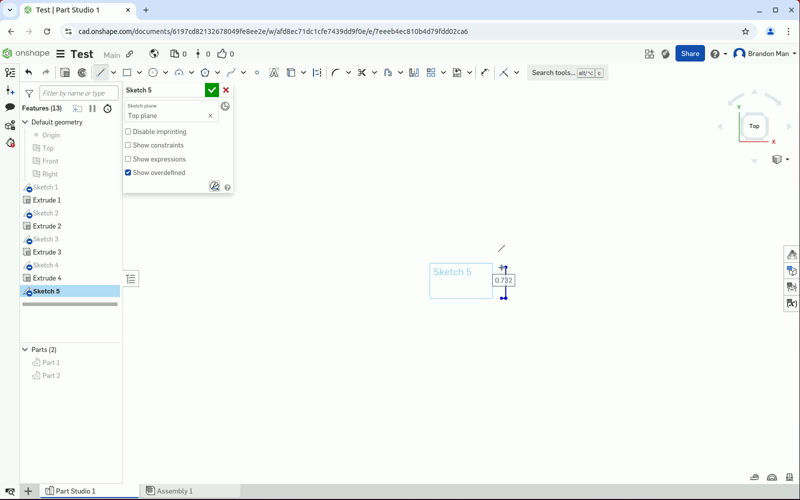
key_up(shift)
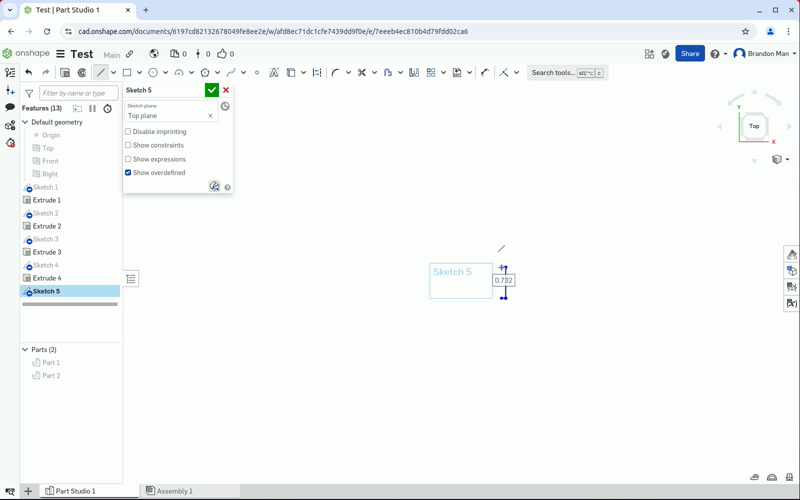
mouse_move(531, 267)
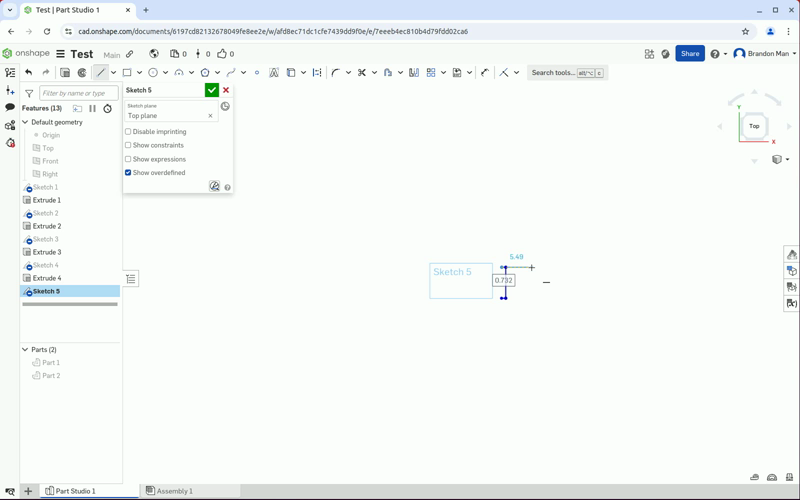
key_down(shift)
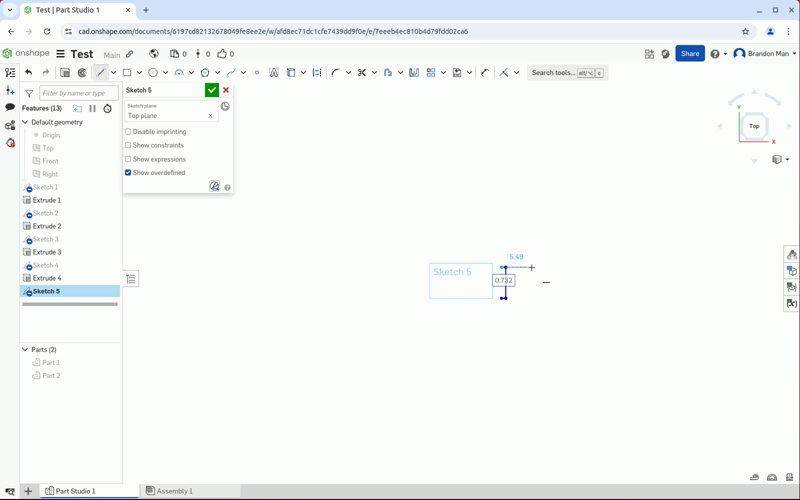
mouse_move(501, 298)
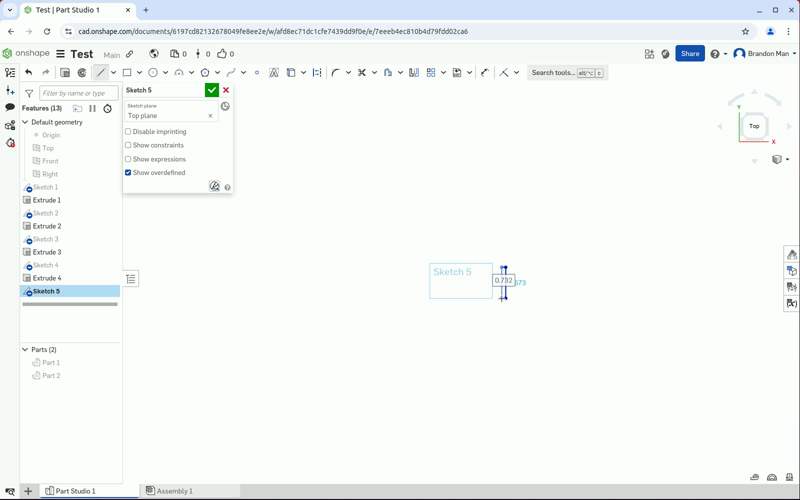
scroll(6)
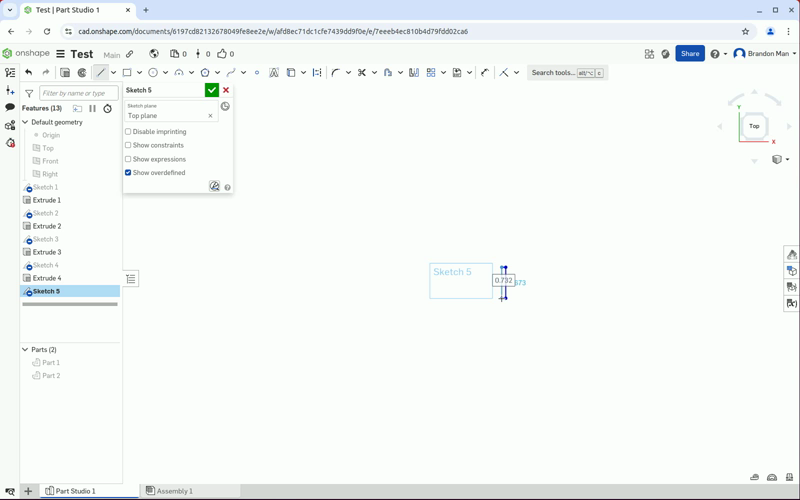
scroll(6)
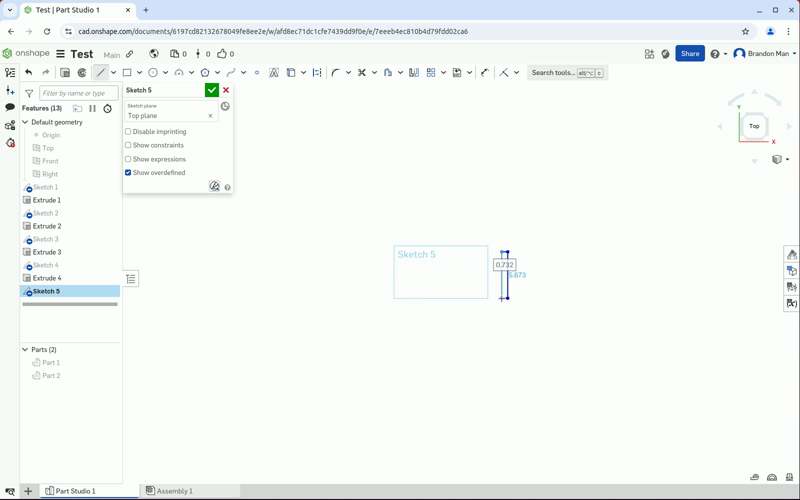
scroll(6)
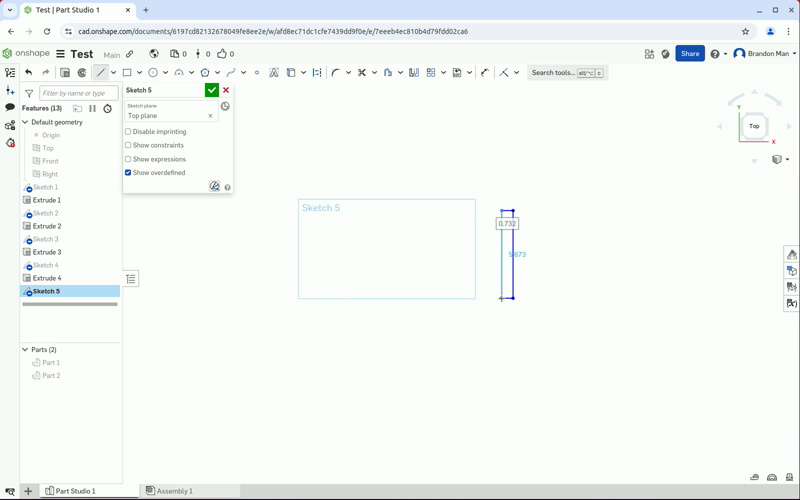
scroll(6)
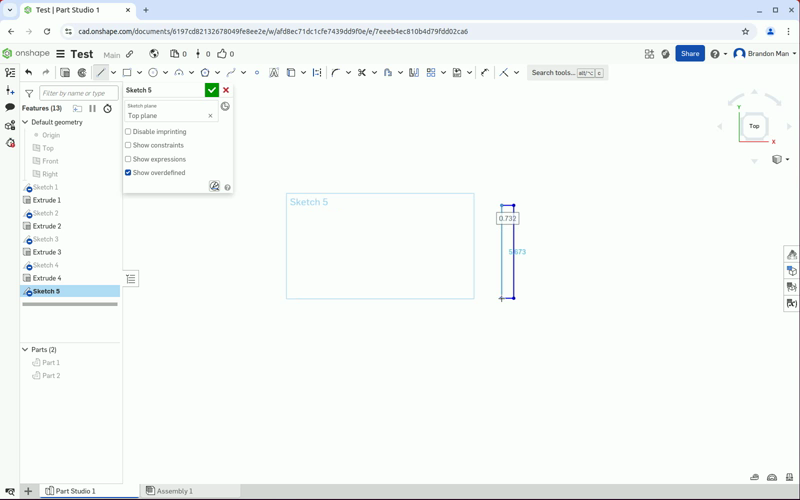
scroll(6)
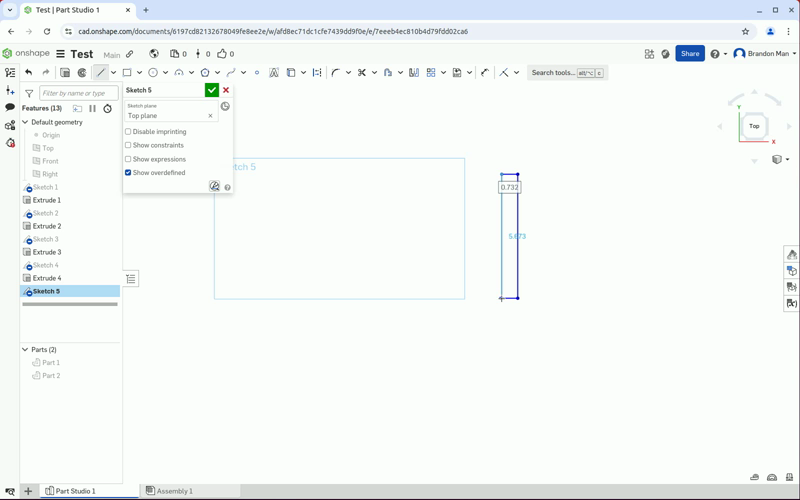
scroll(6)
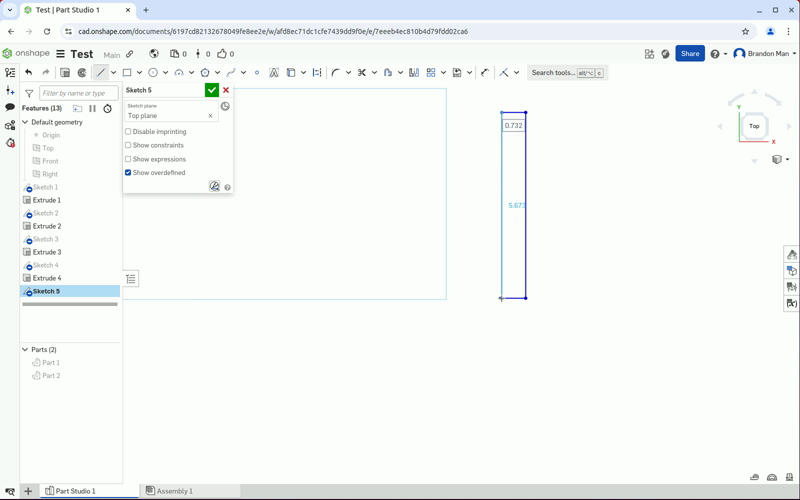
scroll(6)
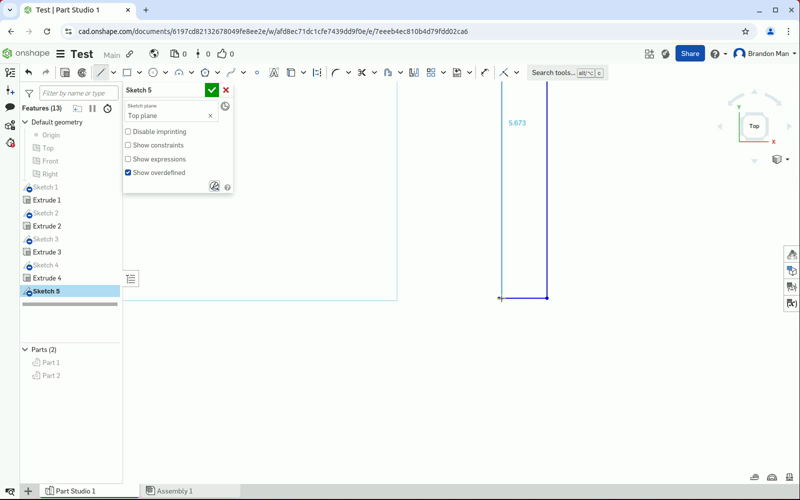
key_up(shift)
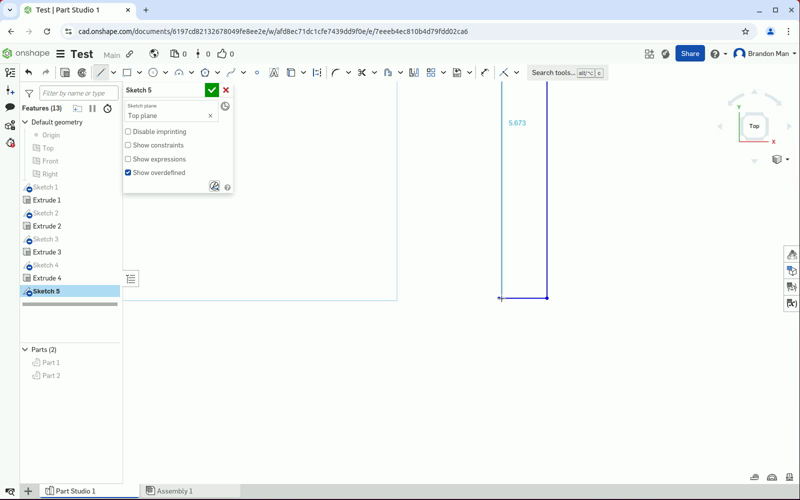
click(501, 298)
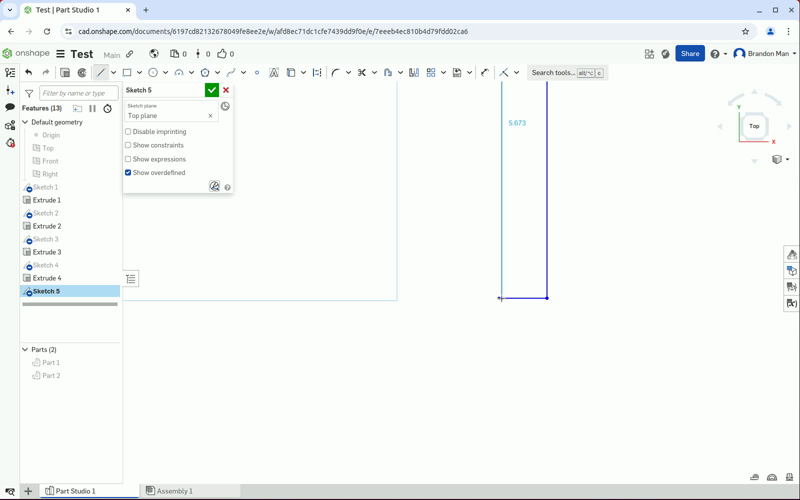
scroll(-6)
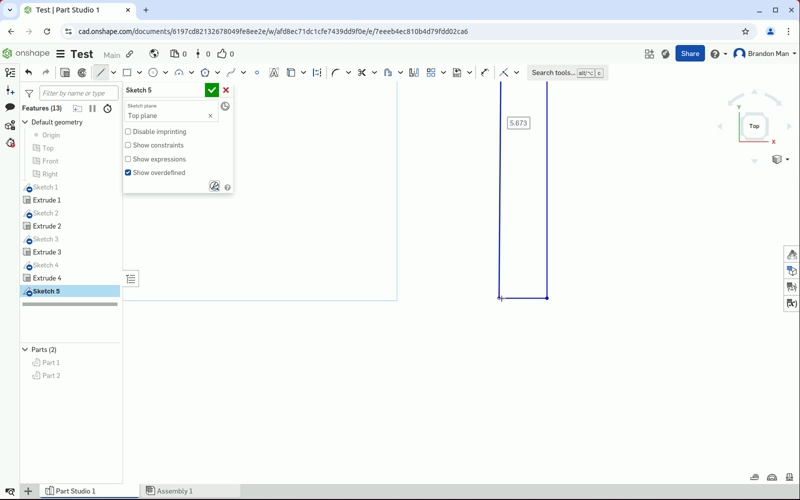
scroll(-6)
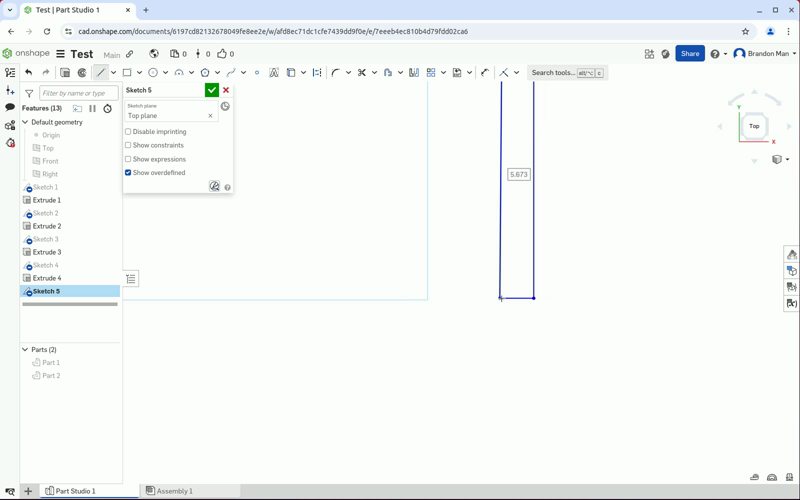
scroll(-6)
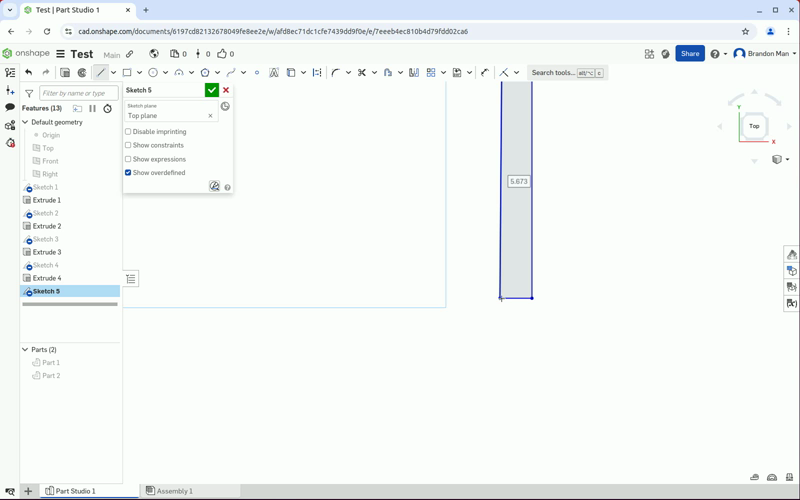
scroll(-6)
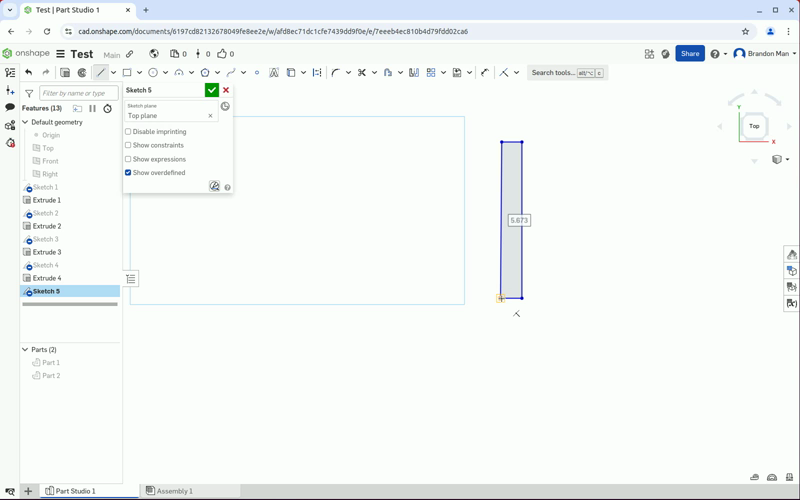
scroll(-6)
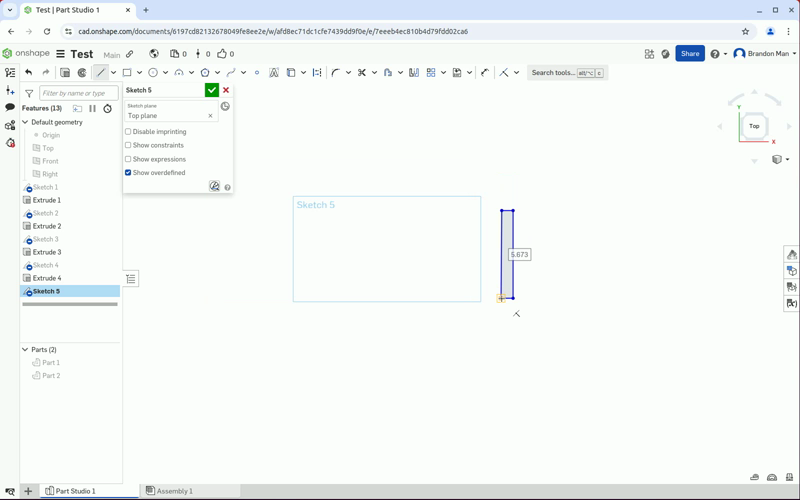
scroll(-6)
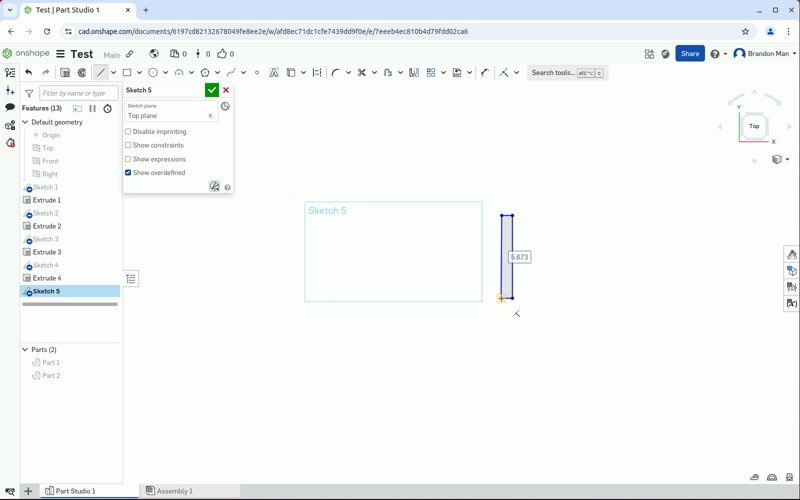
scroll(-6)
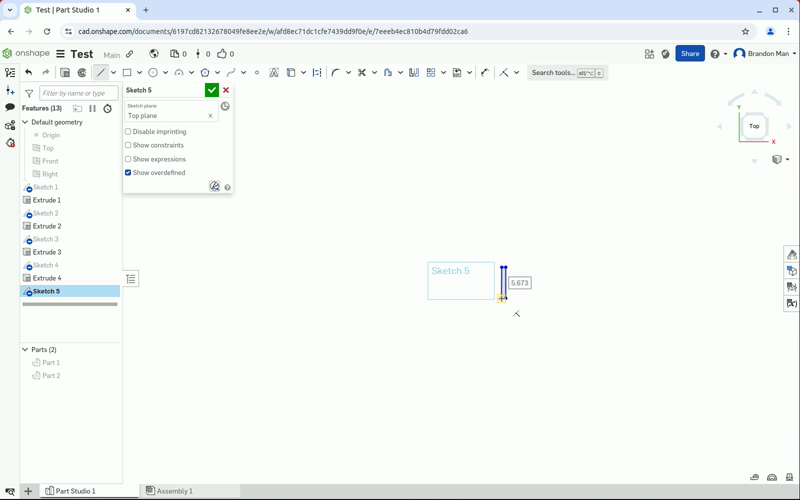
key(esc)
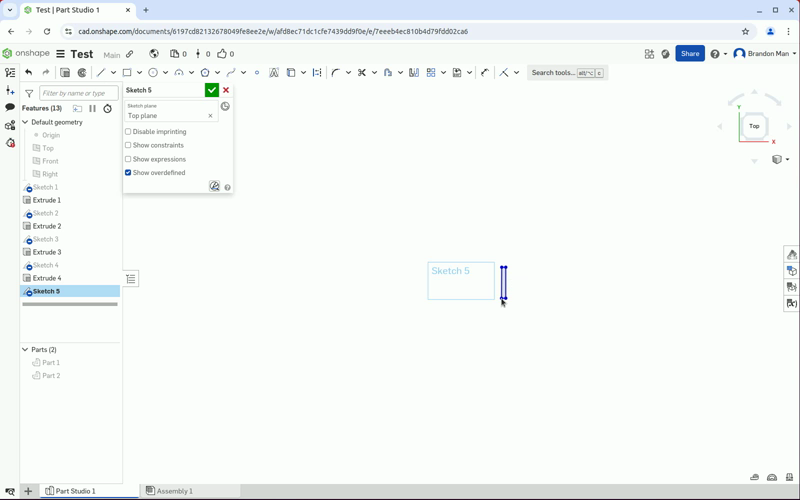
mouse_move(504, 297)
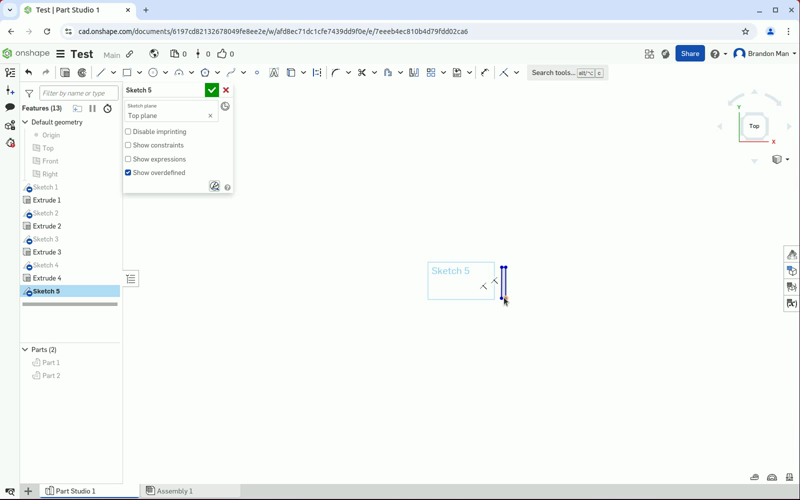
scroll(6)
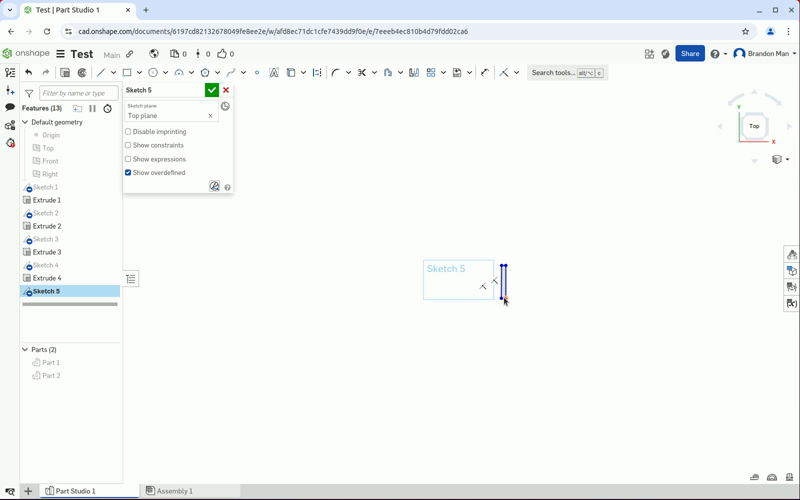
scroll(6)
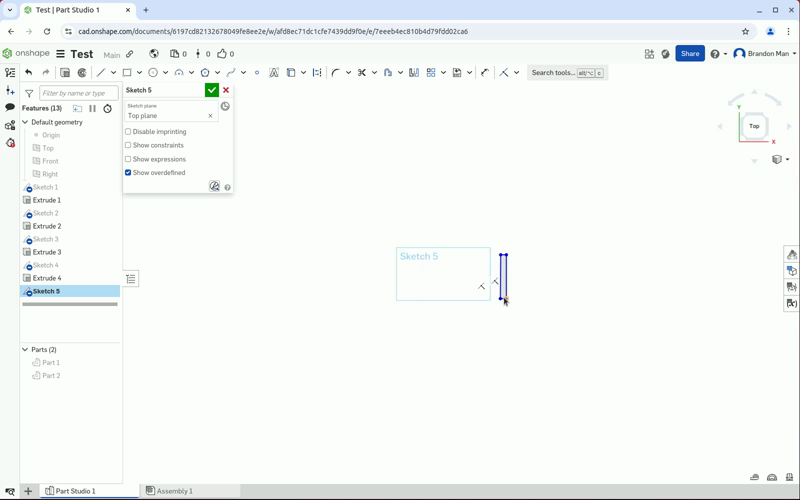
scroll(6)
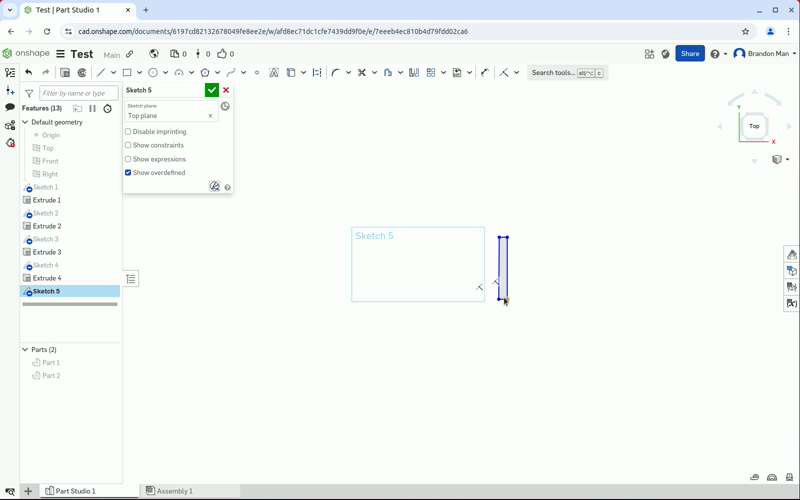
scroll(6)
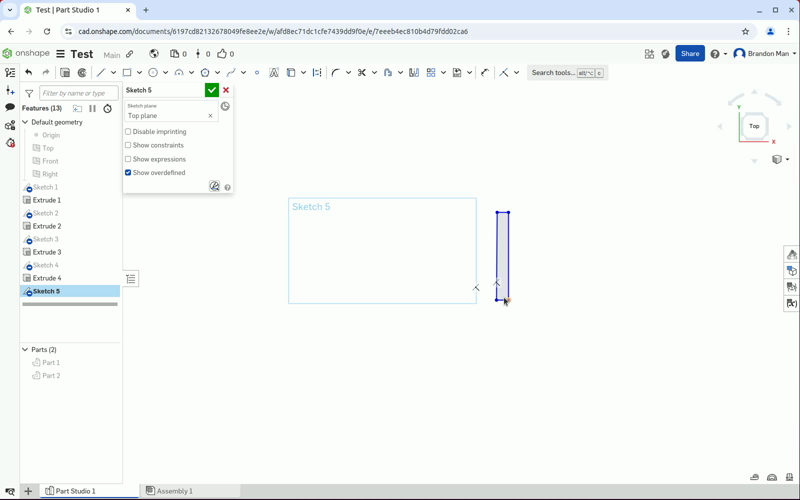
scroll(6)
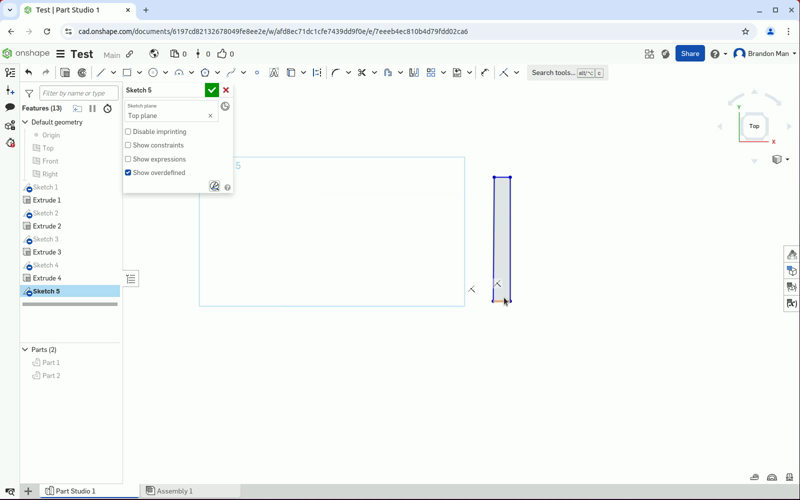
scroll(6)
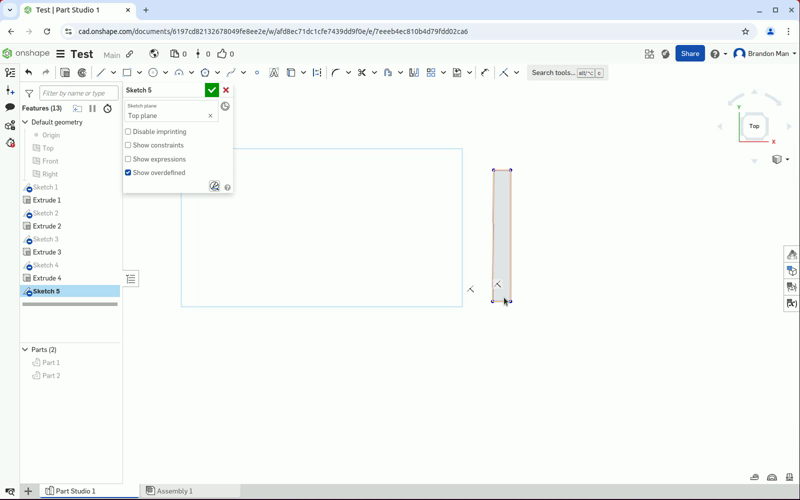
scroll(6)
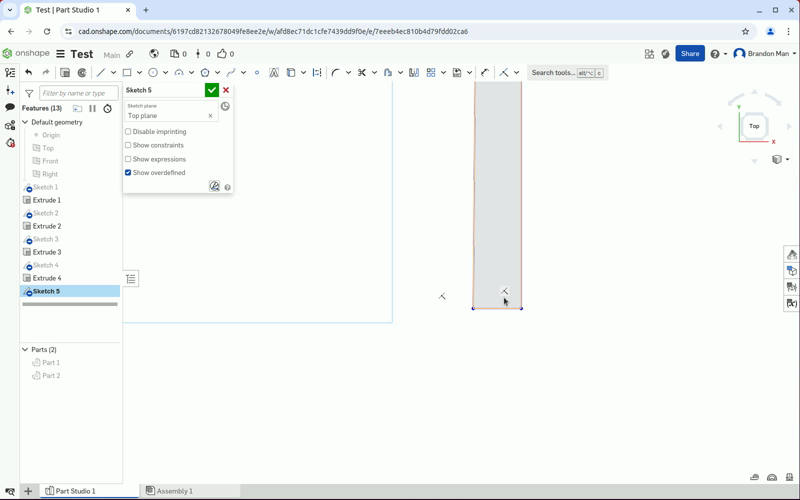
click(504, 297)
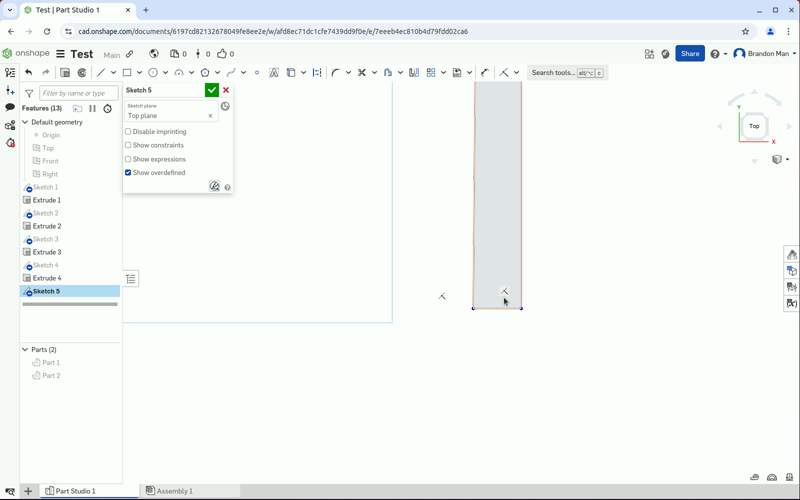
scroll(-6)
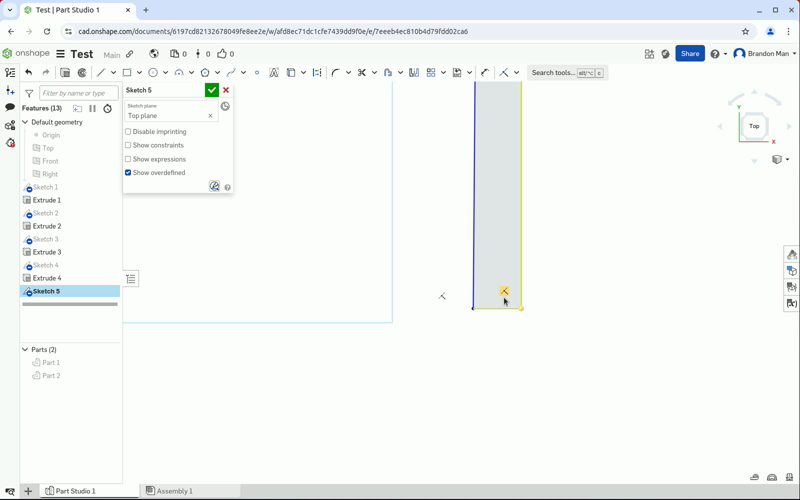
scroll(-6)
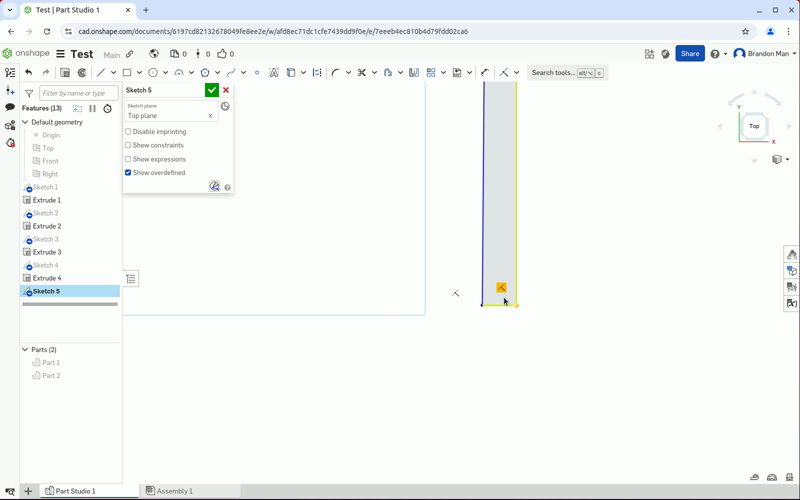
scroll(-6)
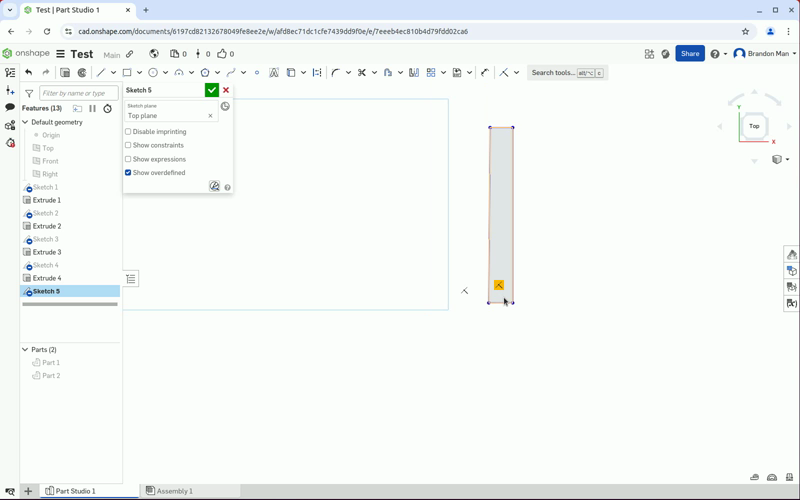
scroll(-6)
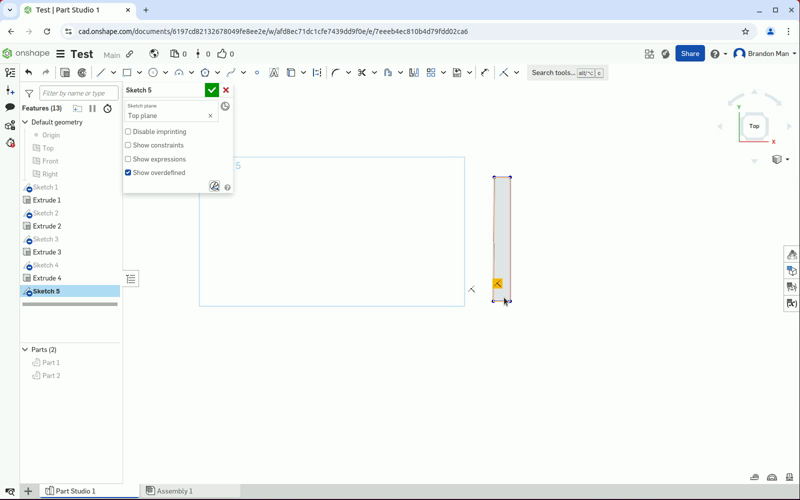
scroll(-6)
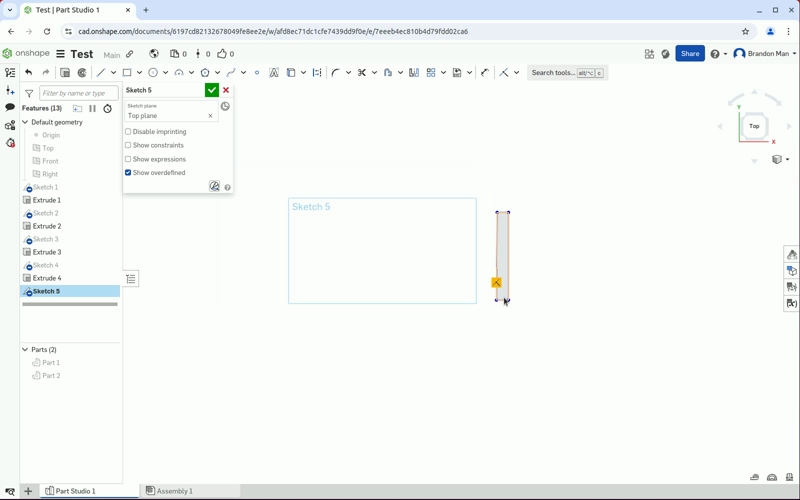
scroll(-6)
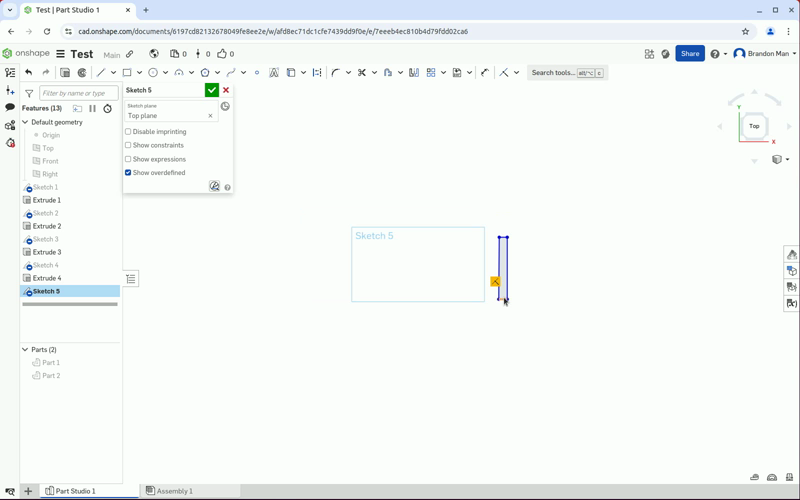
scroll(-6)
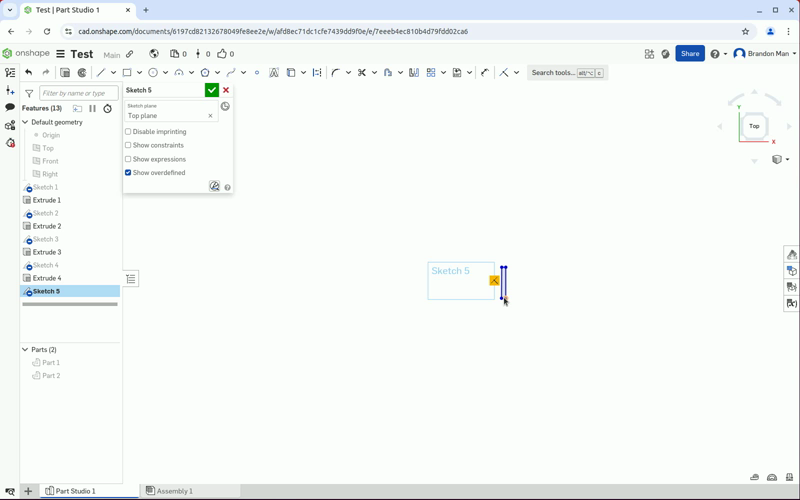
mouse_move(73, 352)
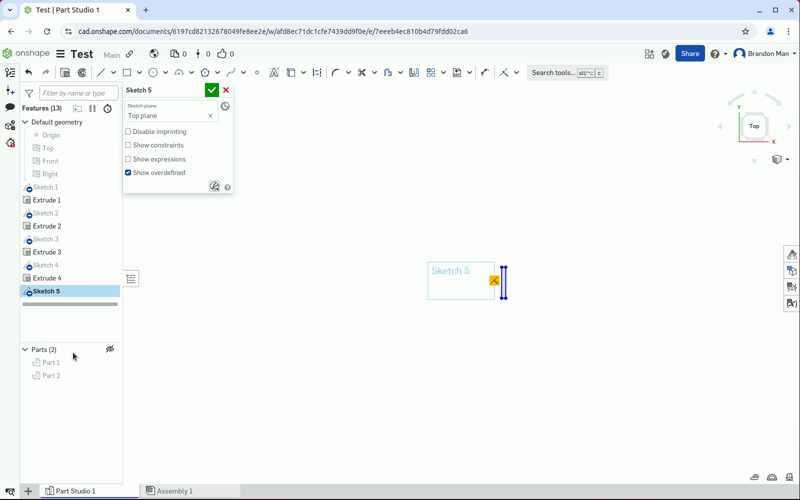
key(shift+y)
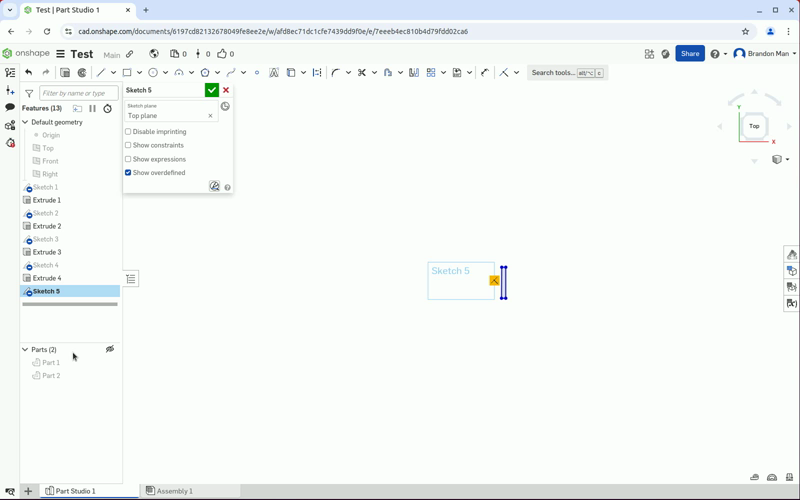
key(shift+e)
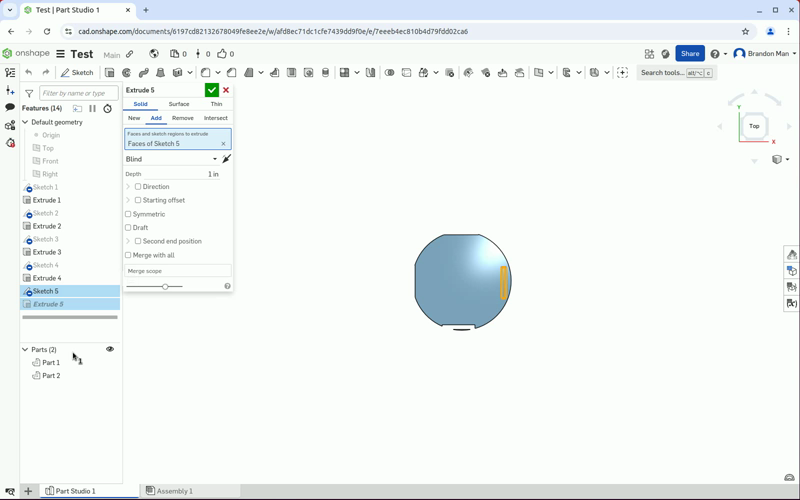
mouse_move(143, 106)
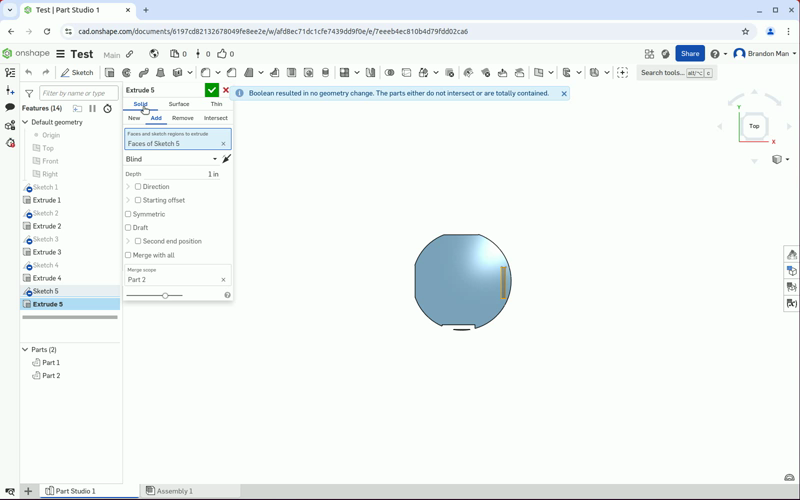
click(143, 106)
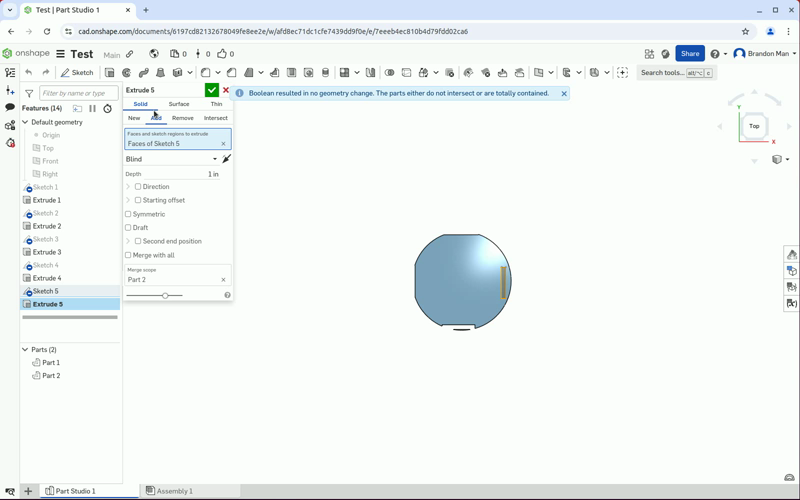
mouse_move(186, 120)
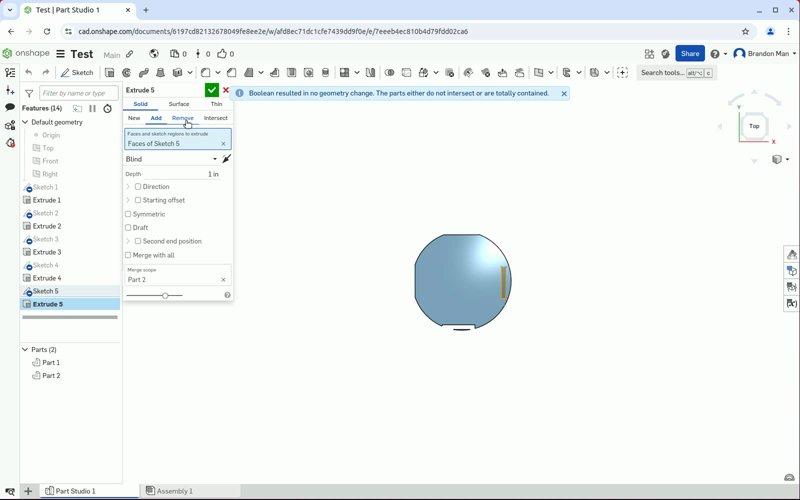
click(186, 120)
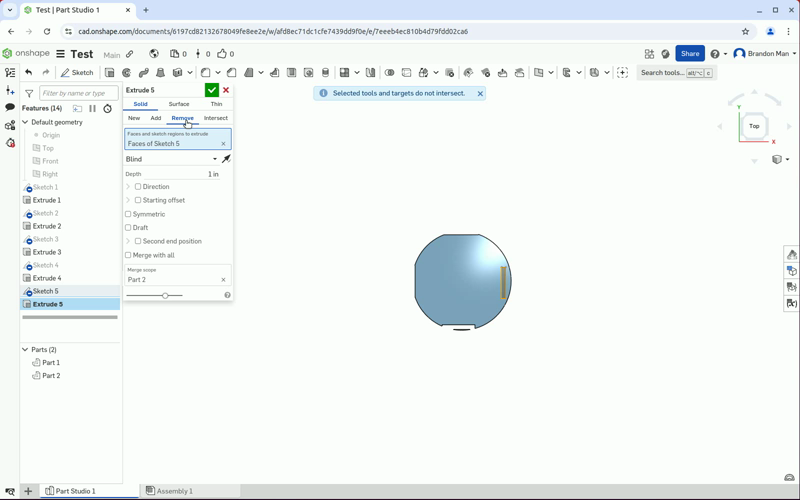
key(tab, 4)
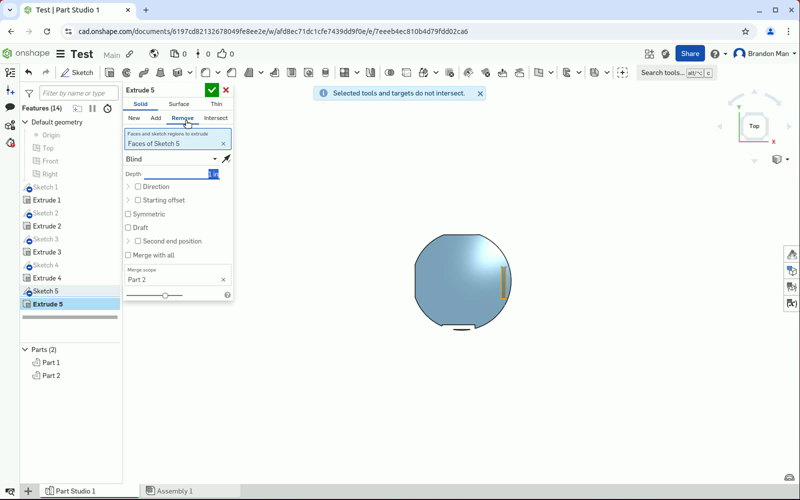
text(-30.57)
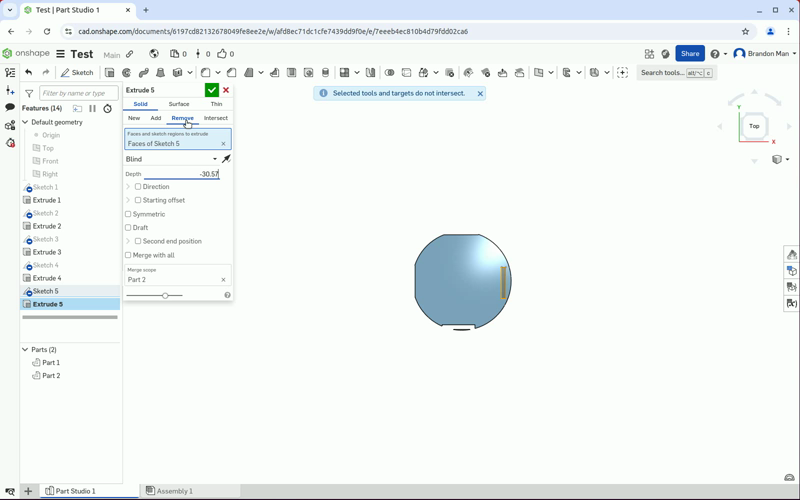
key(tab, 6)
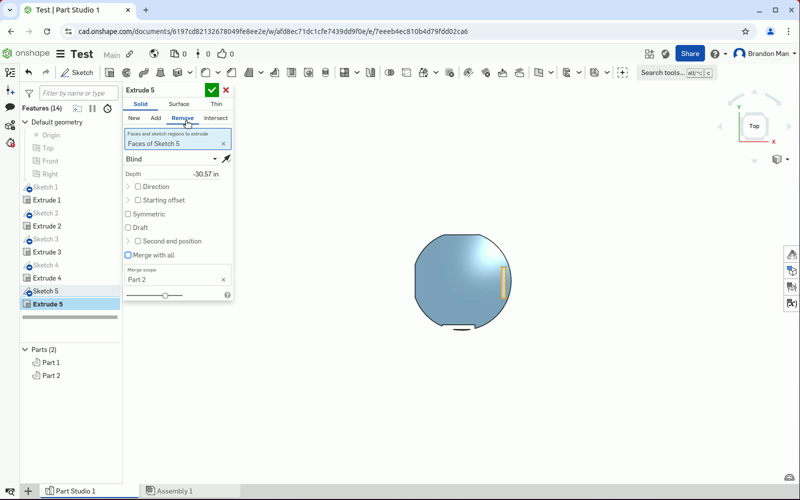
key(space)
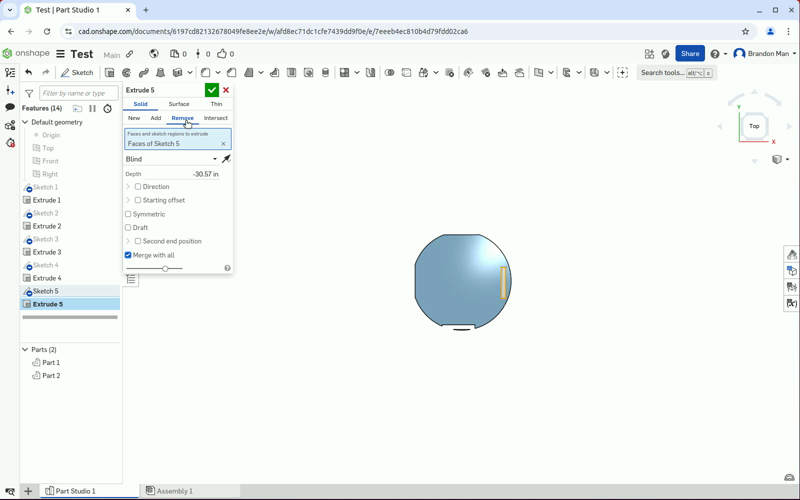
key(enter)
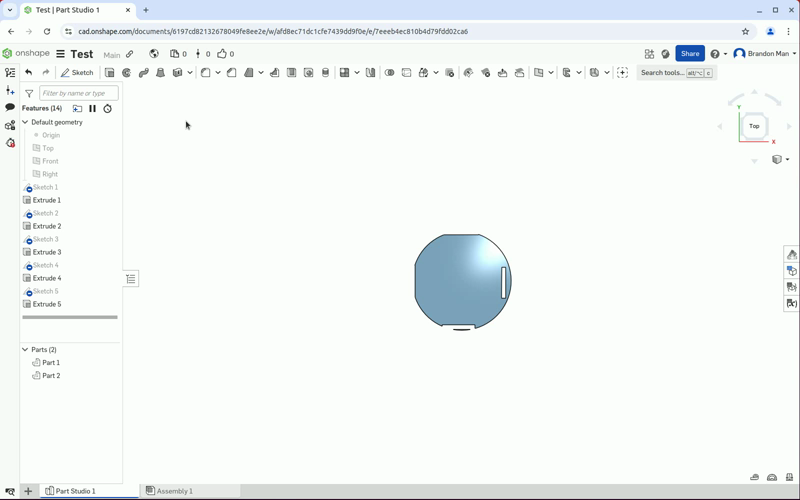
key(shift+h)
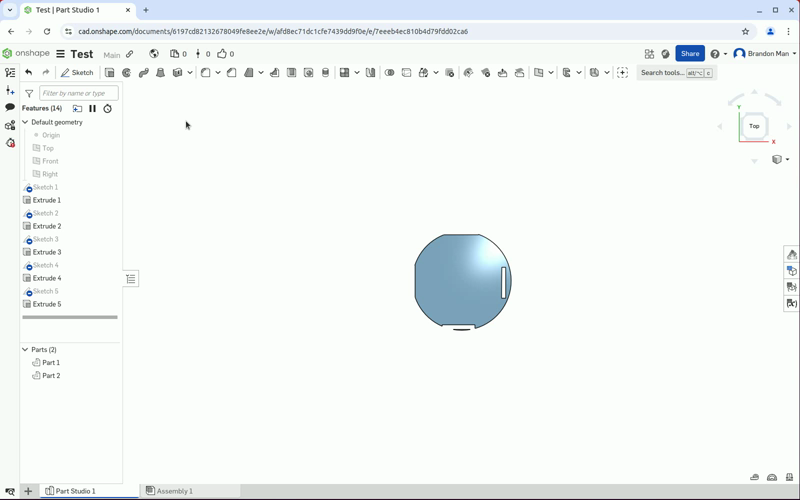
key(shift+h)
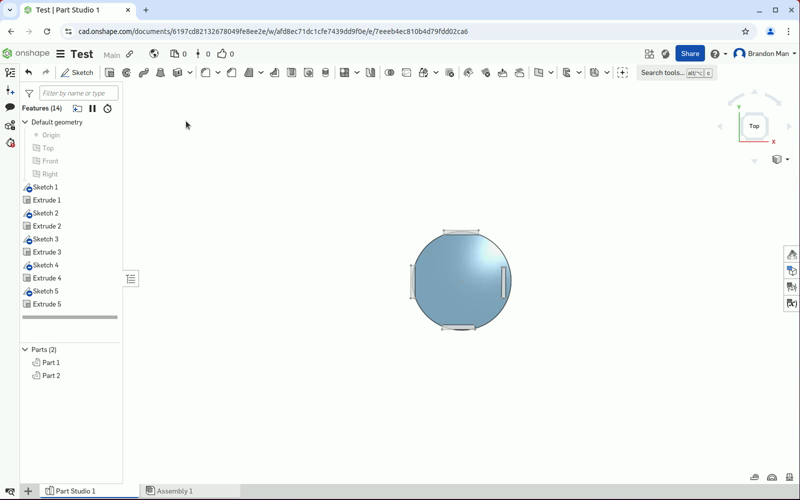
key(shift+7)
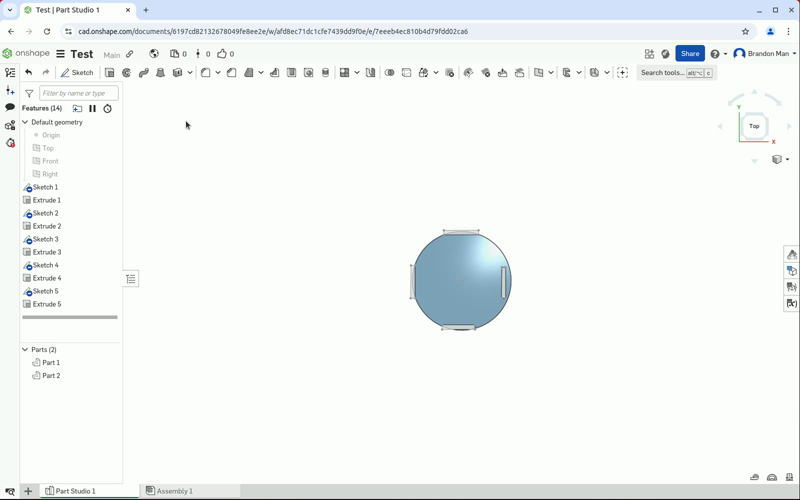
key(up, 3)
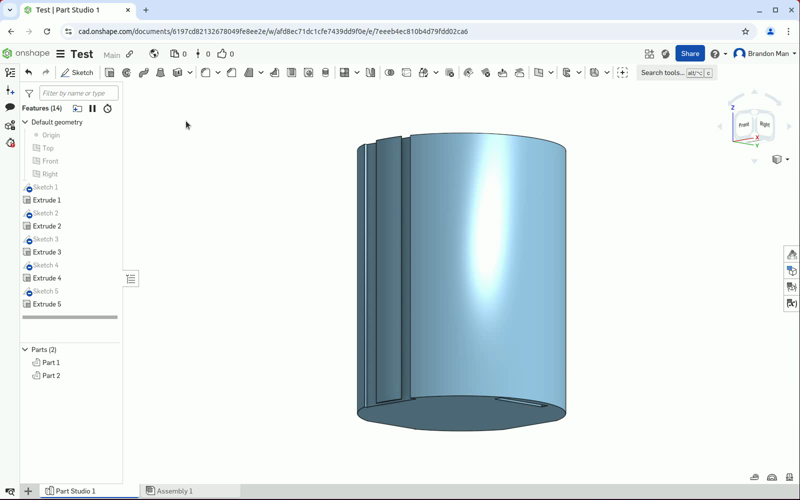
key(left, 3)
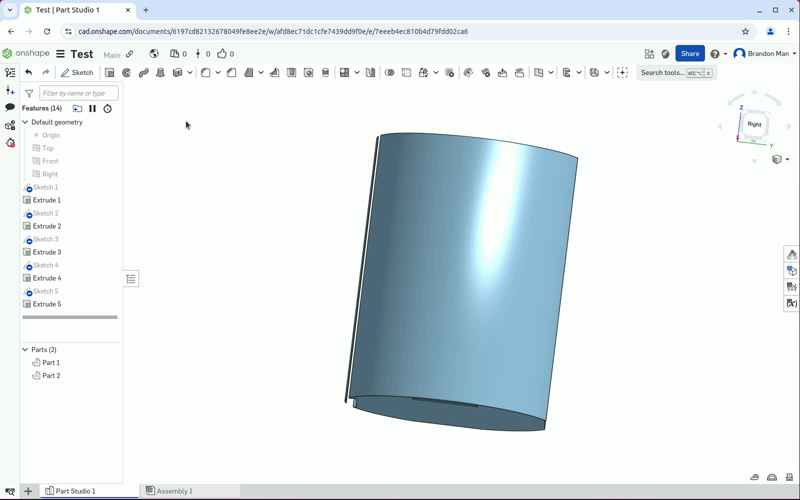
key(right, 3)
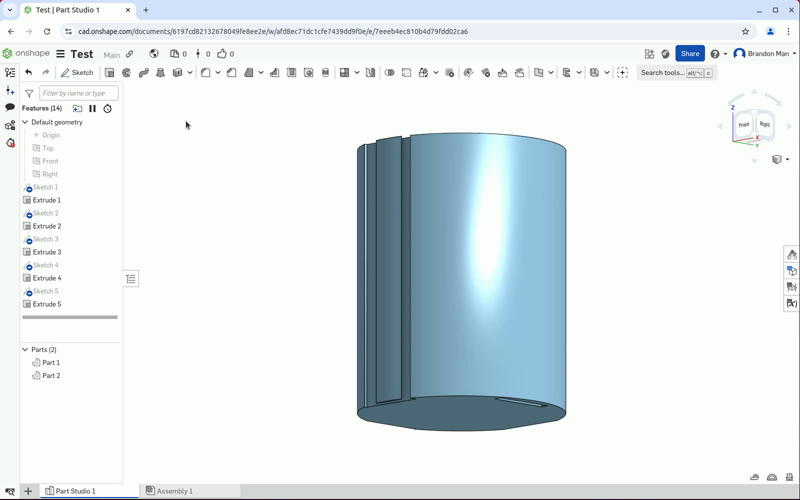
key(down, 3)
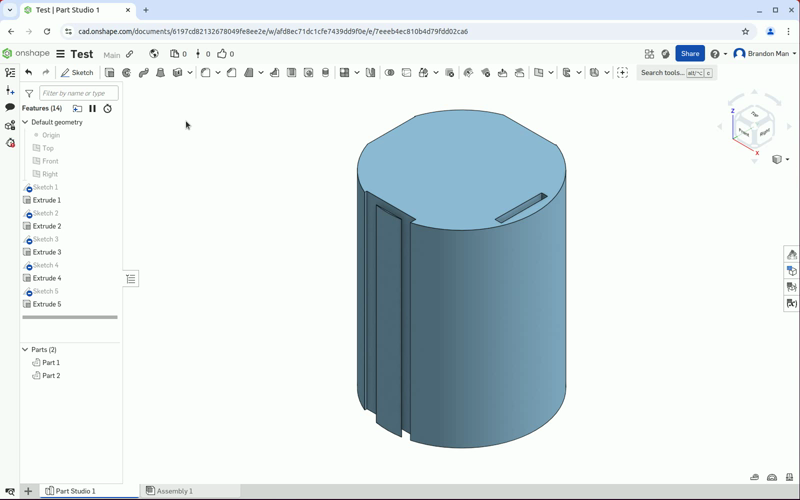
mouse_move(73, 189)
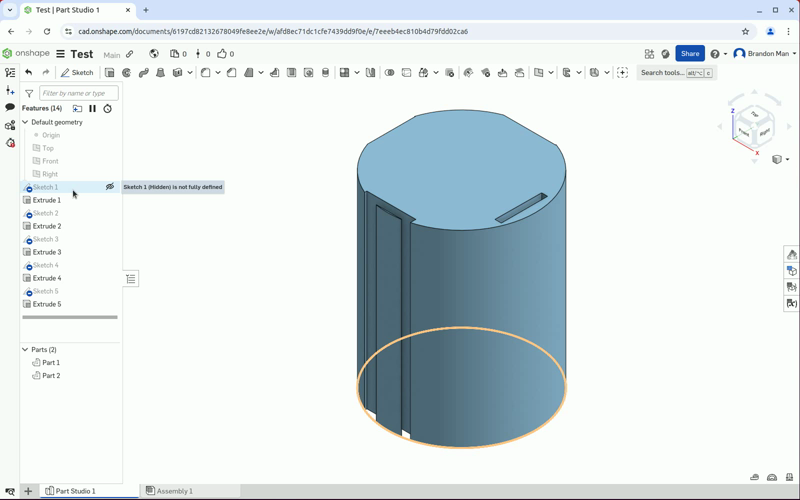
click(73, 189)